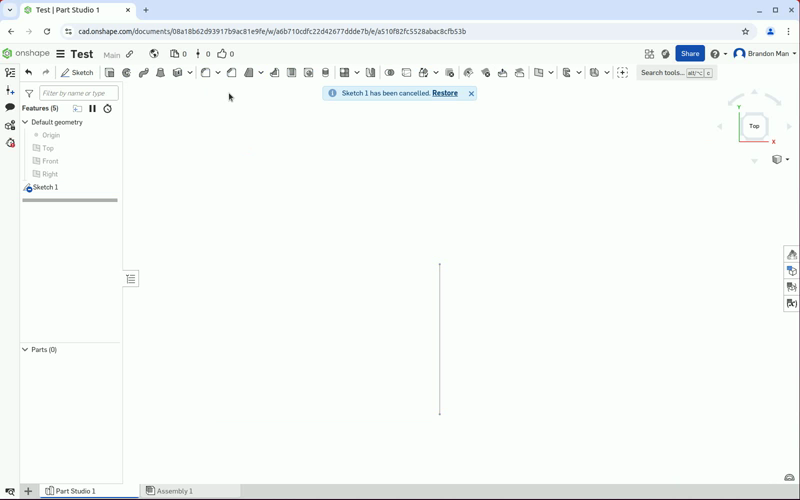
key(shift+h)
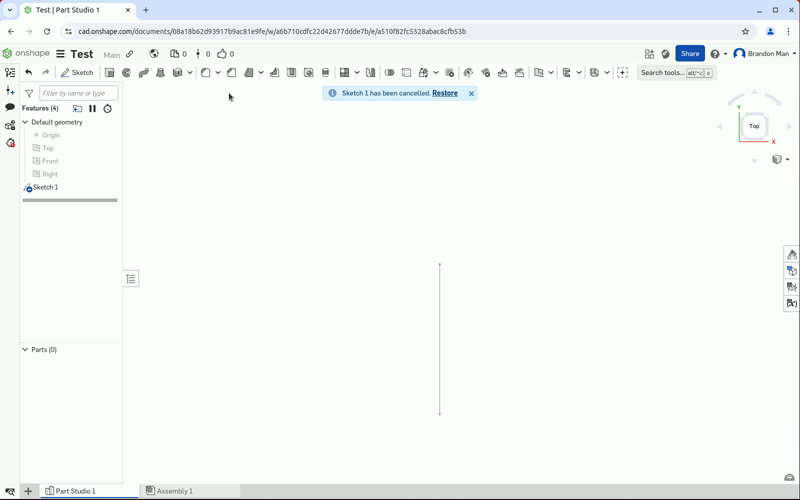
key(shift+s)
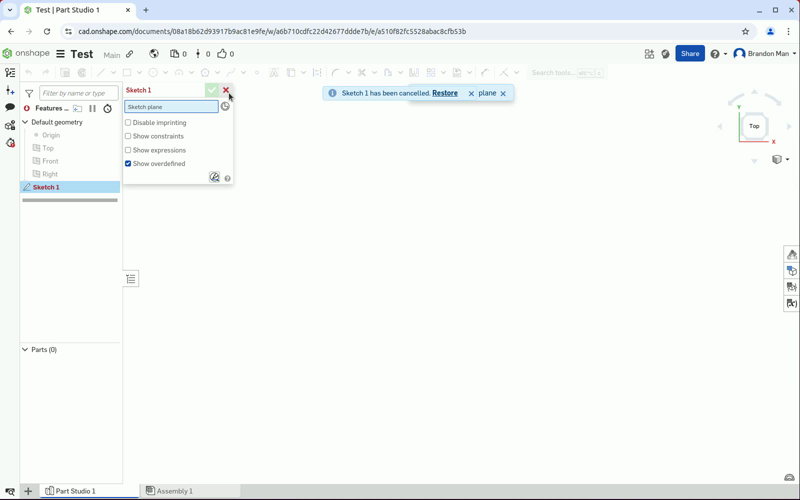
mouse_move(73, 150)
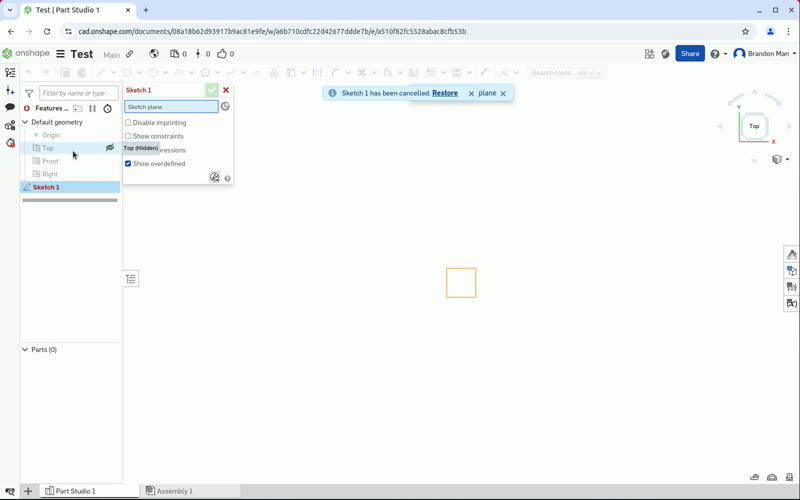
click(73, 150)
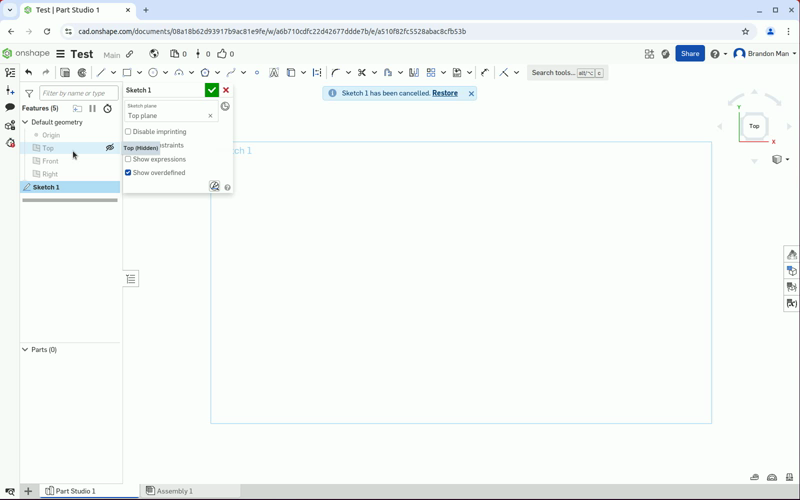
mouse_move(73, 352)
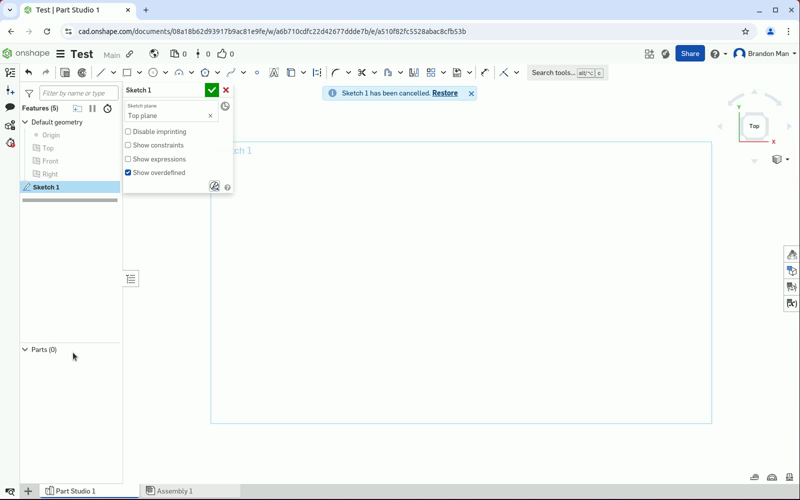
key(y)
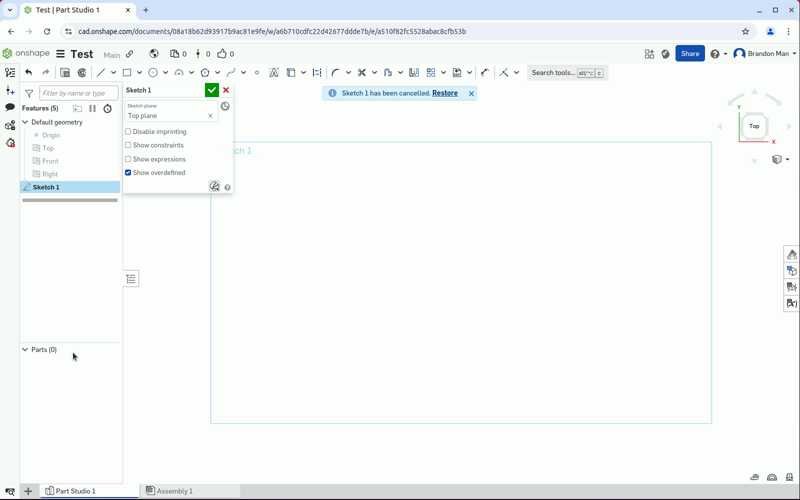
key(l)
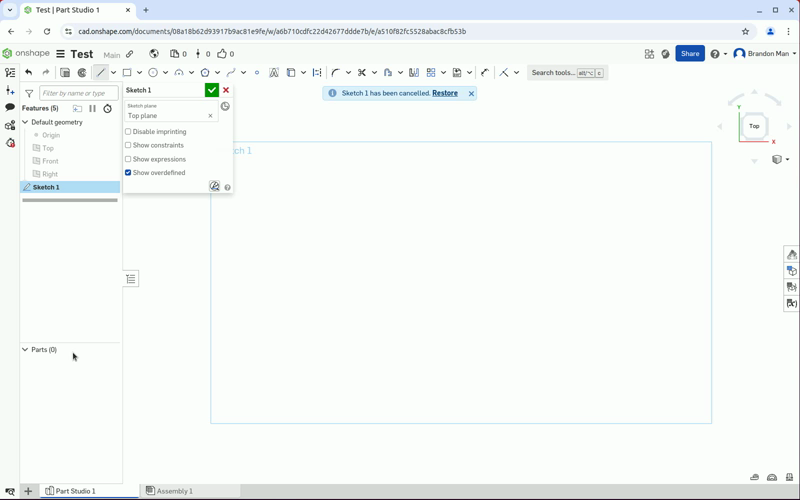
key_down(shift)
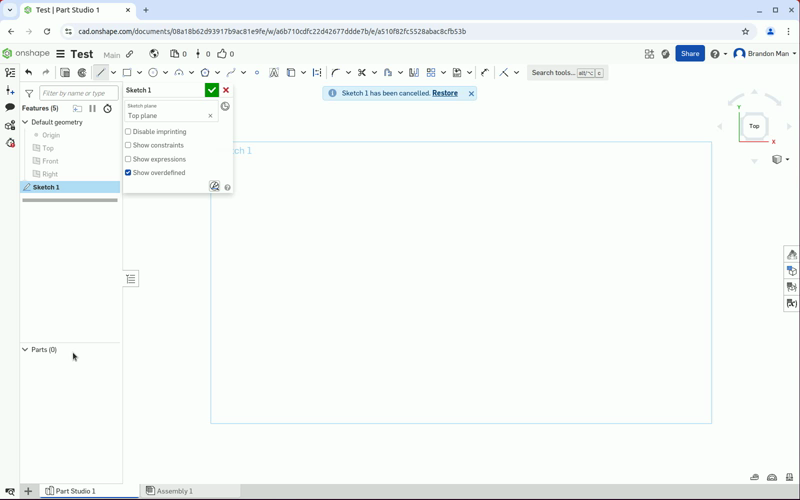
mouse_move(348, 282)
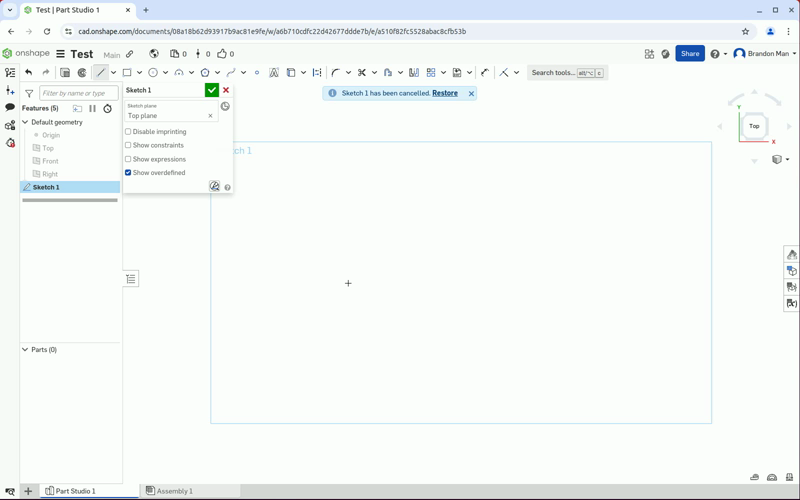
click(348, 282)
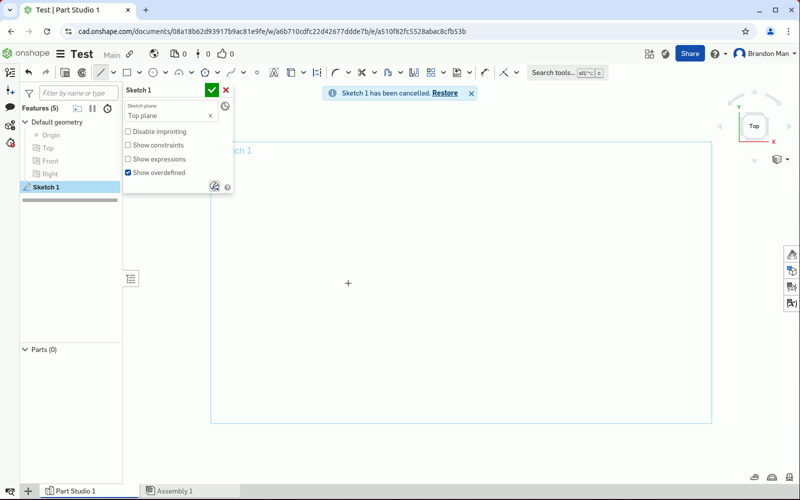
key_up(shift)
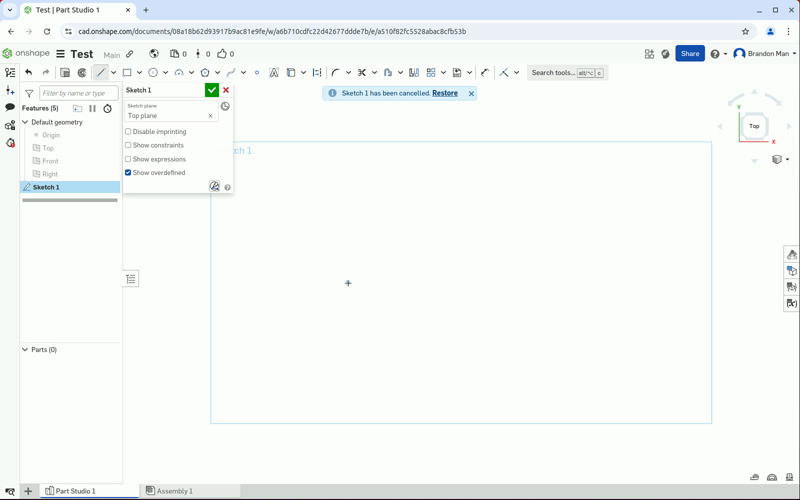
key_down(shift)
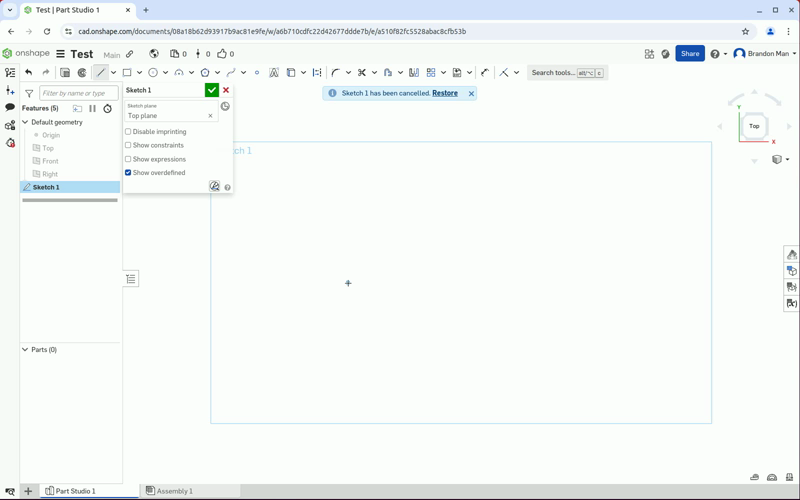
mouse_move(460, 282)
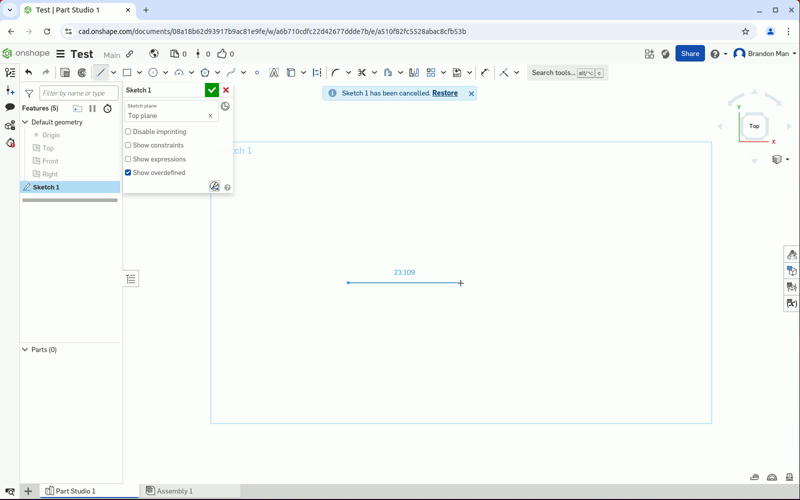
click(460, 282)
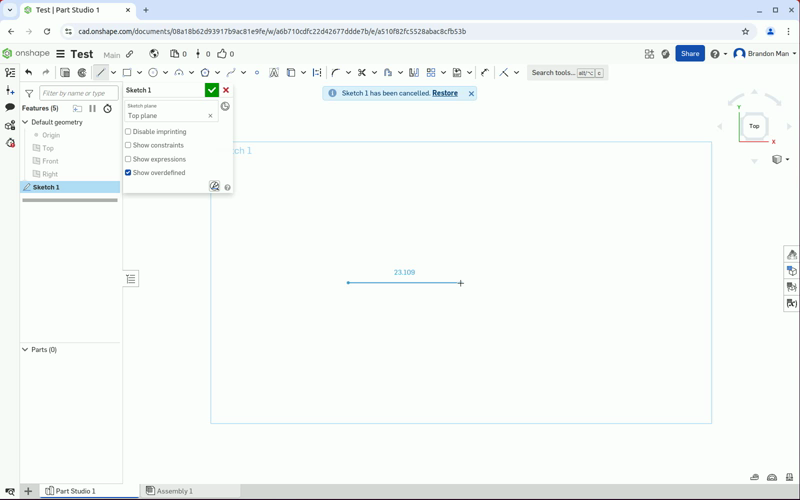
key_up(shift)
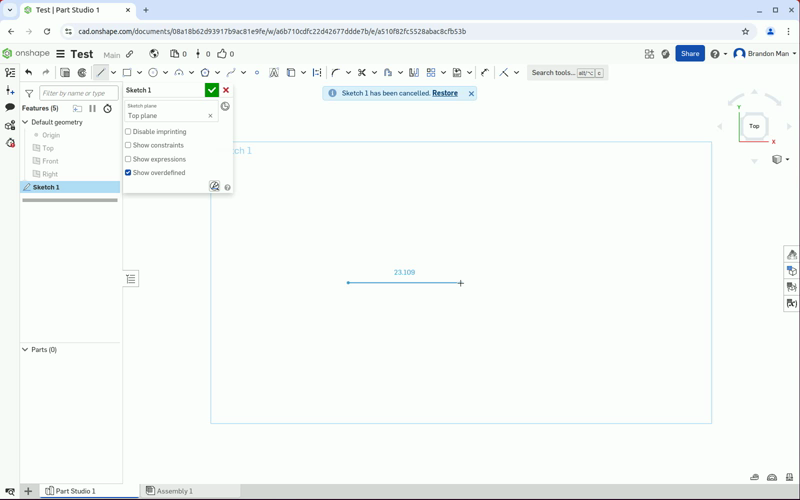
key_down(shift)
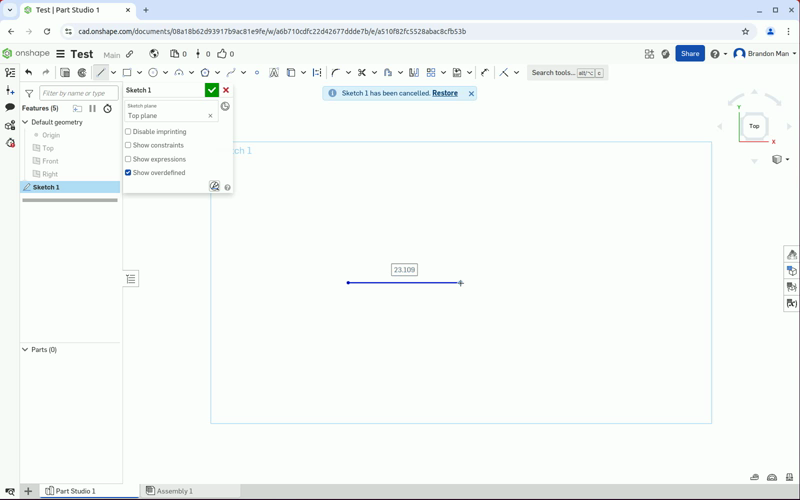
mouse_move(490, 282)
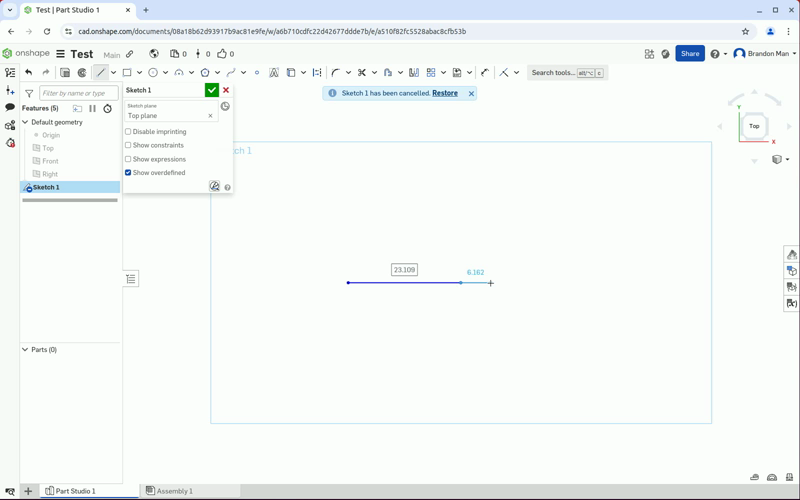
mouse_move(460, 231)
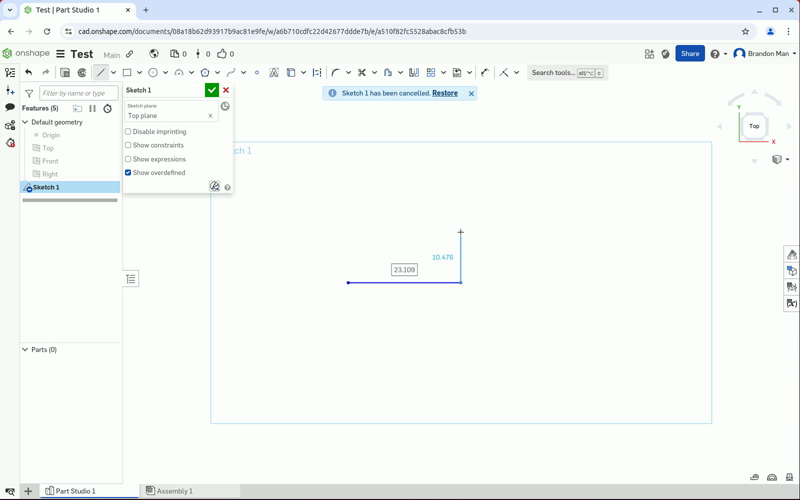
click(460, 231)
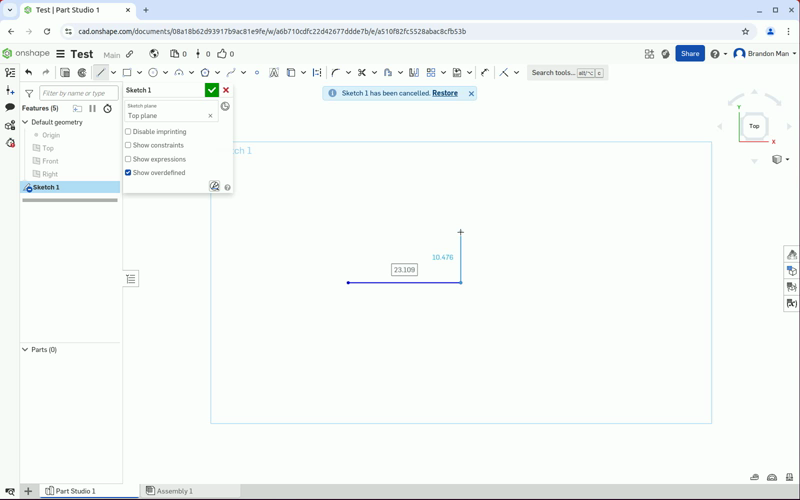
key_up(shift)
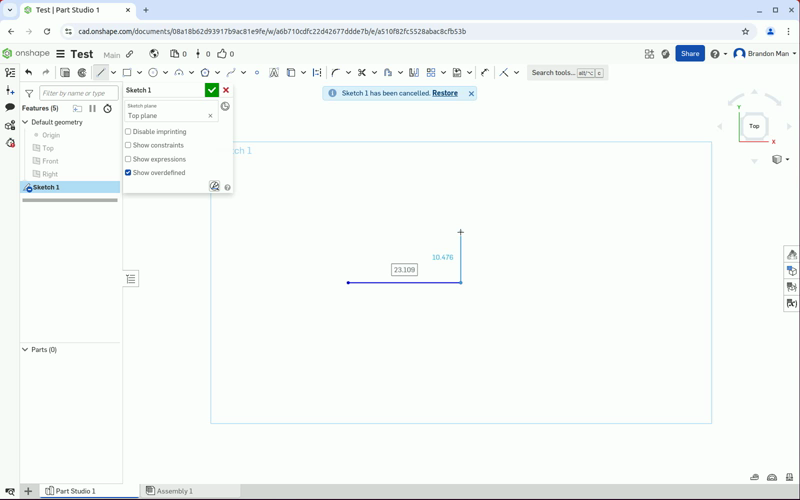
key_down(shift)
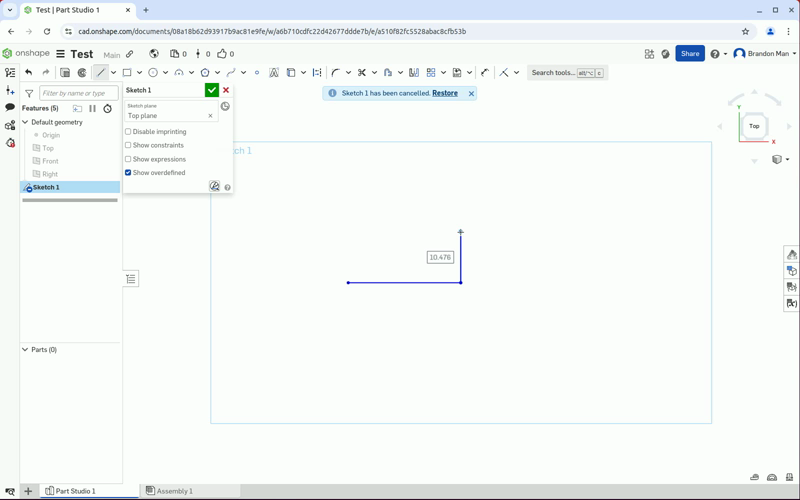
mouse_move(348, 231)
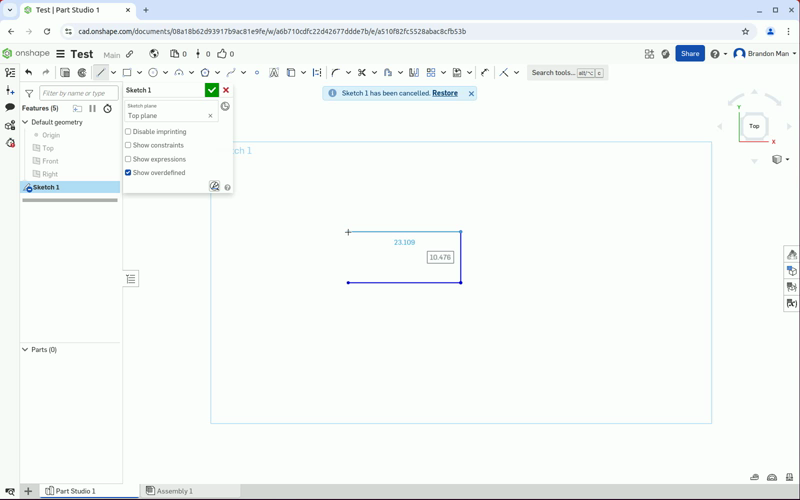
click(348, 231)
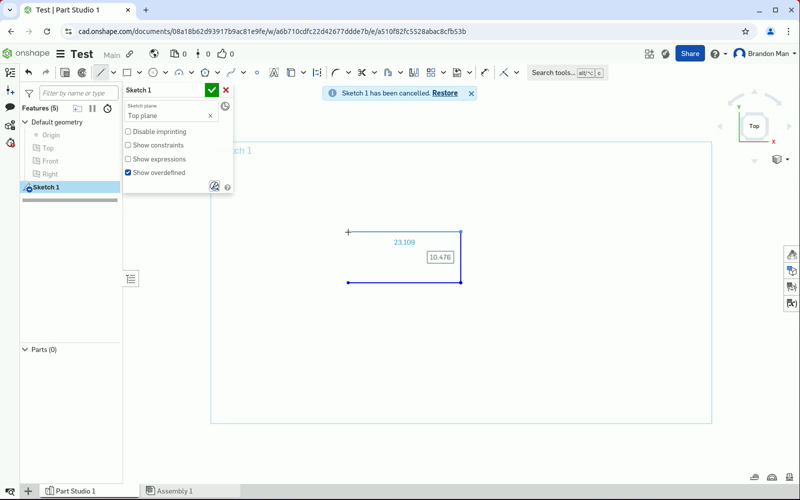
key_up(shift)
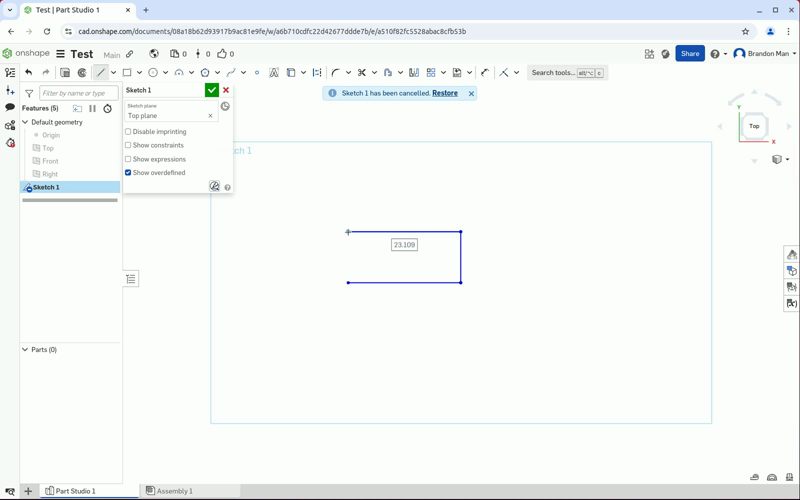
mouse_move(378, 231)
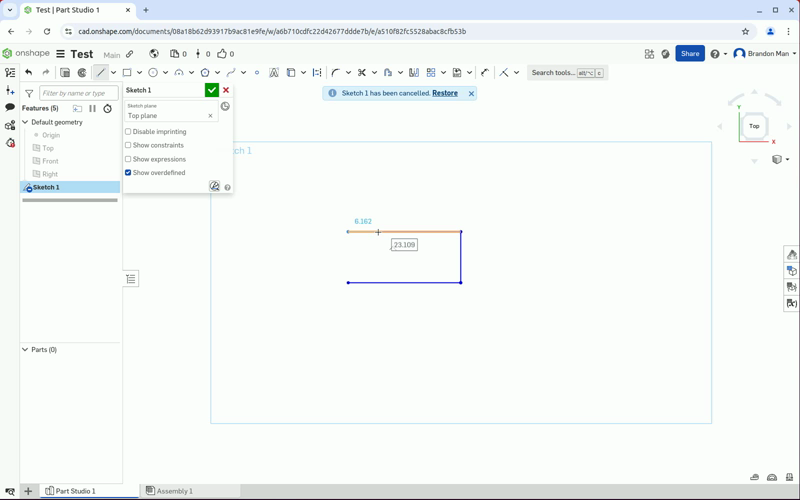
key_down(shift)
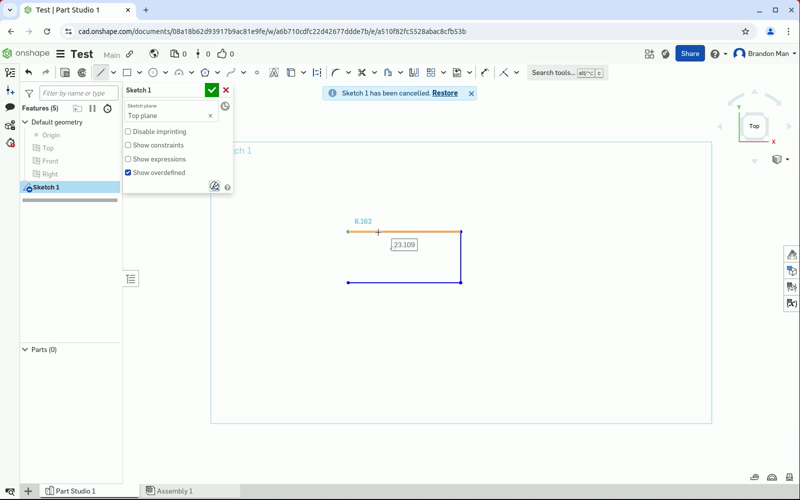
mouse_move(348, 282)
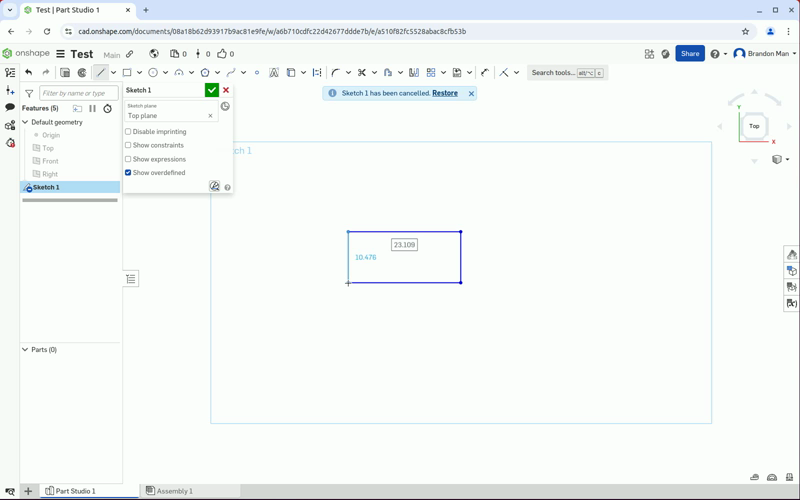
key_up(shift)
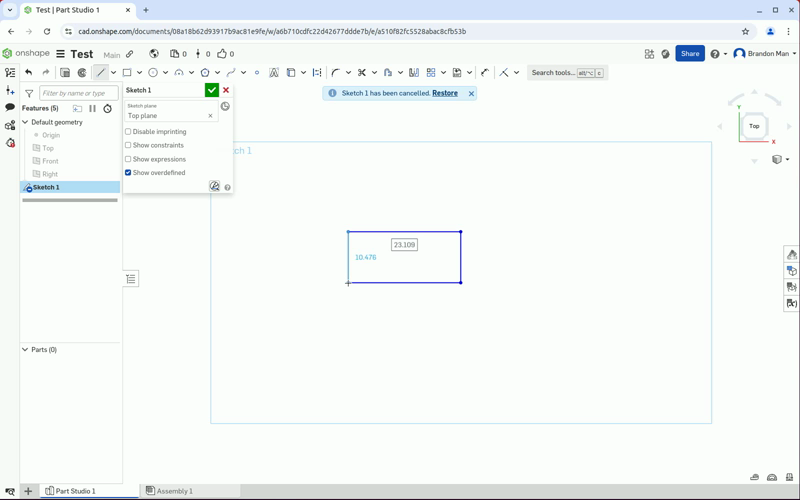
click(348, 282)
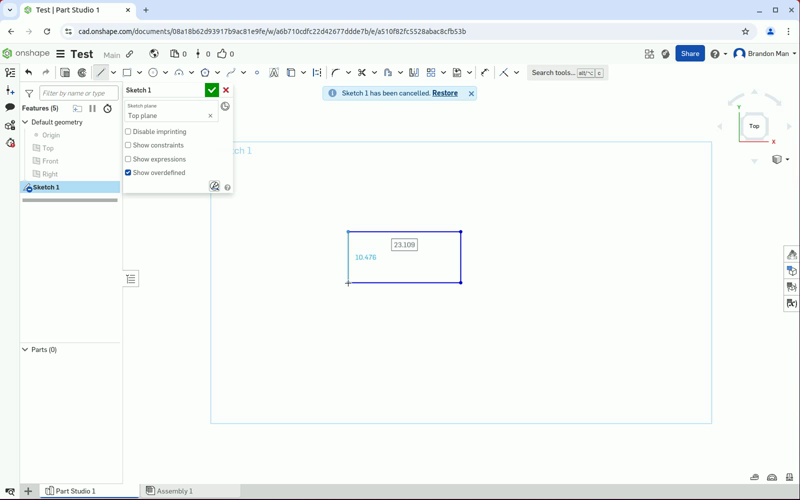
key(esc)
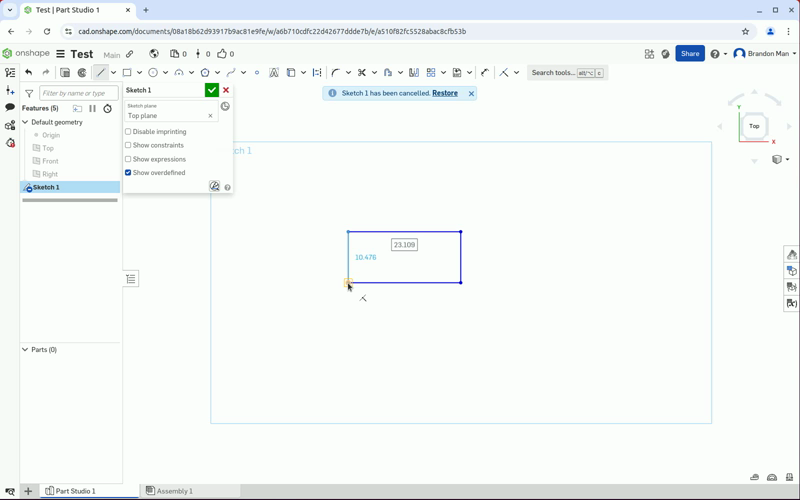
key(c)
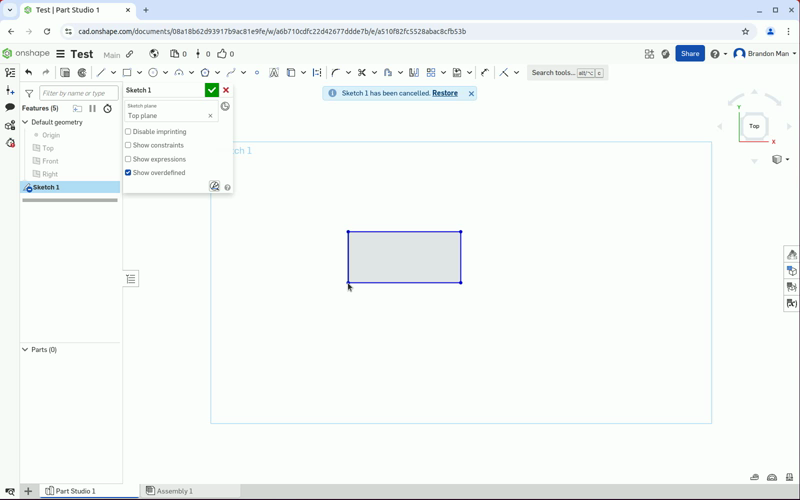
key_down(shift)
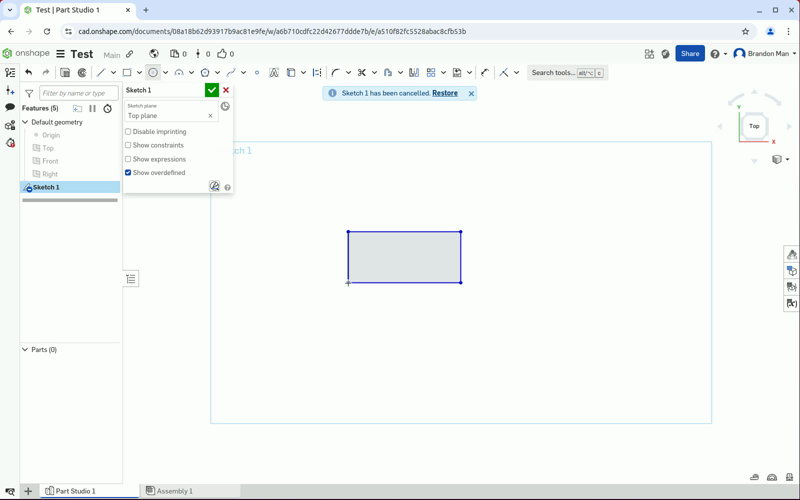
mouse_move(367, 256)
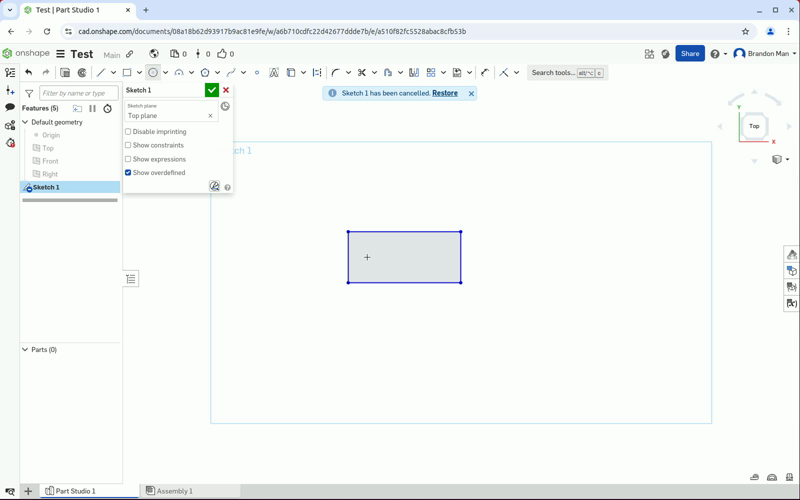
click(367, 256)
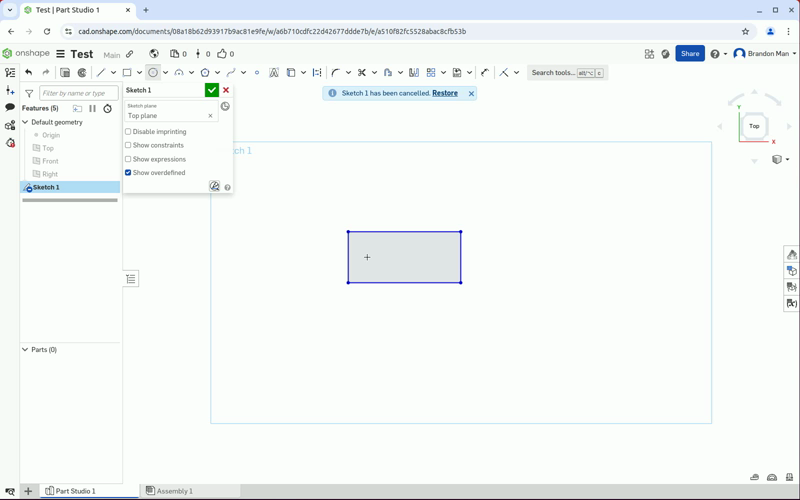
key_up(shift)
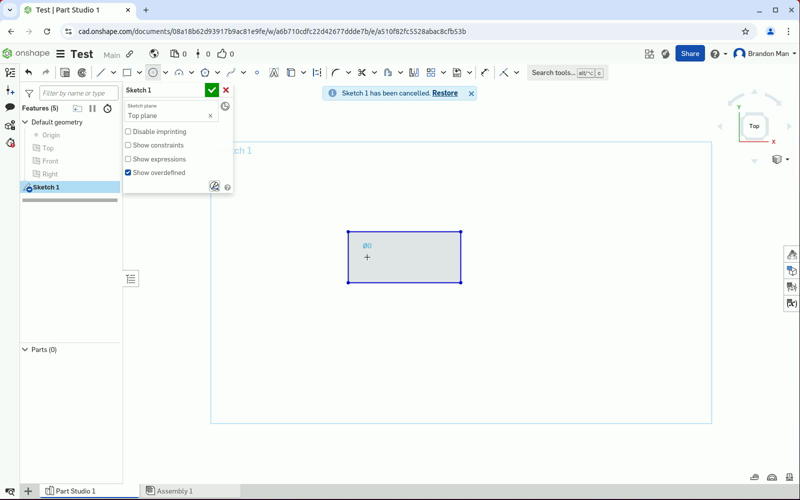
mouse_move(371, 256)
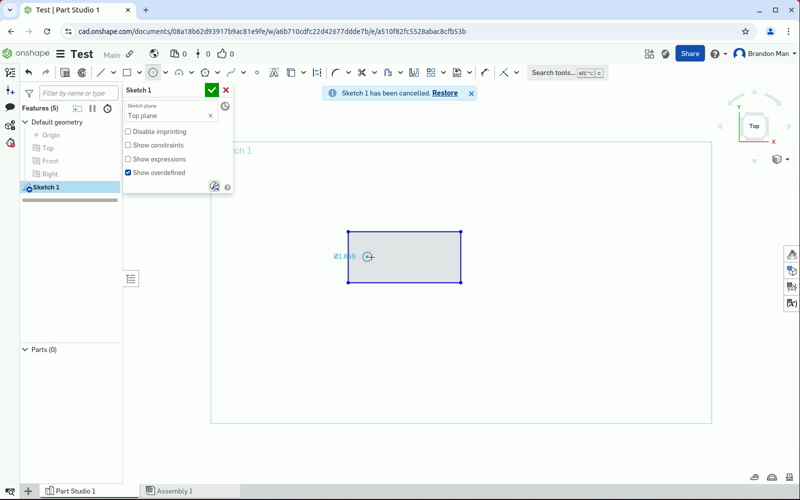
click(371, 256)
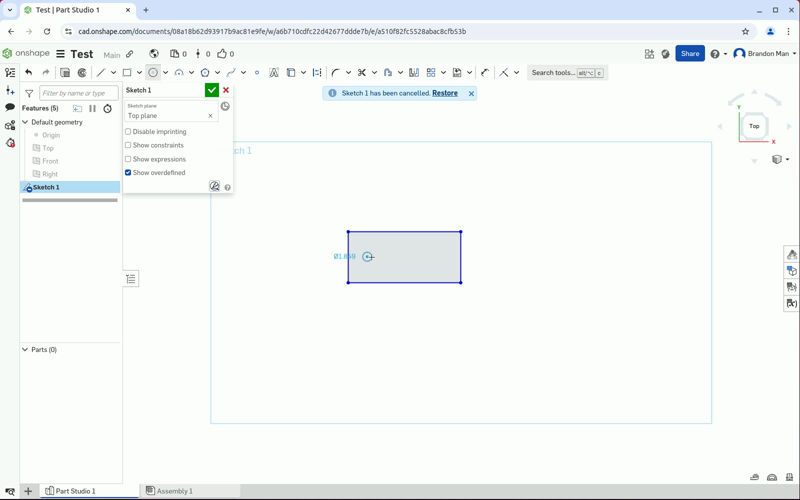
key(esc)
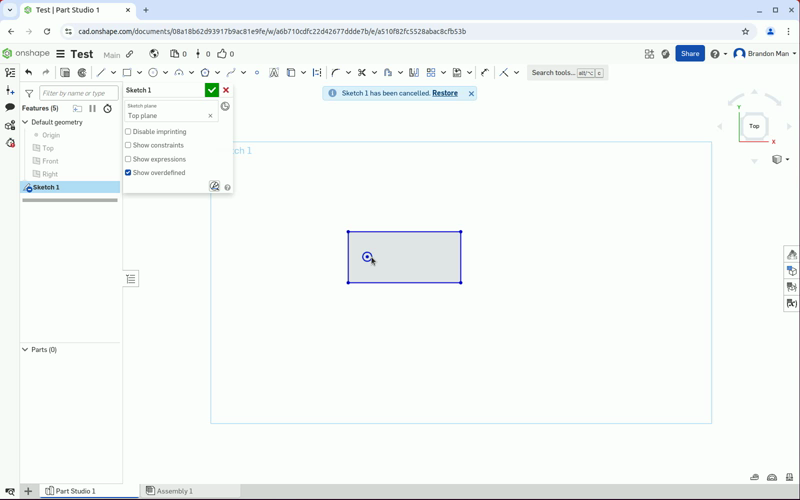
key(c)
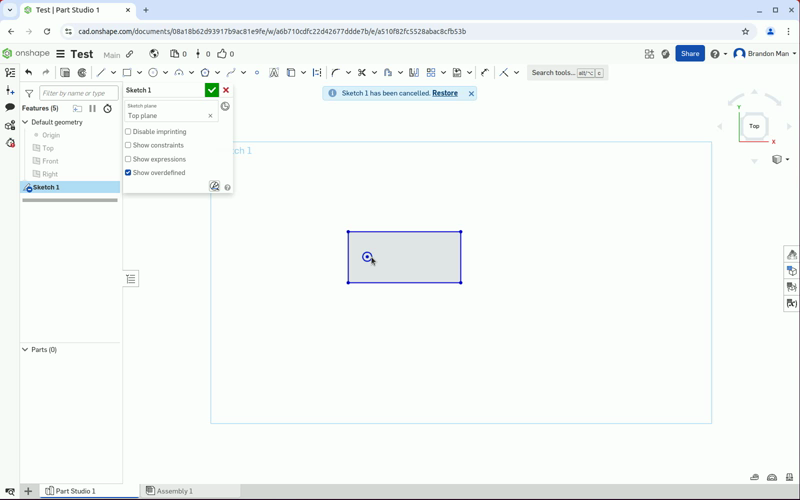
key_down(shift)
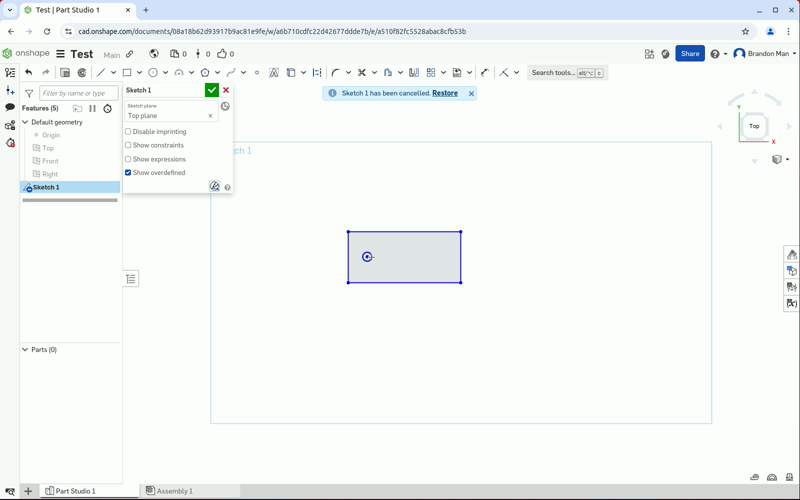
mouse_move(404, 256)
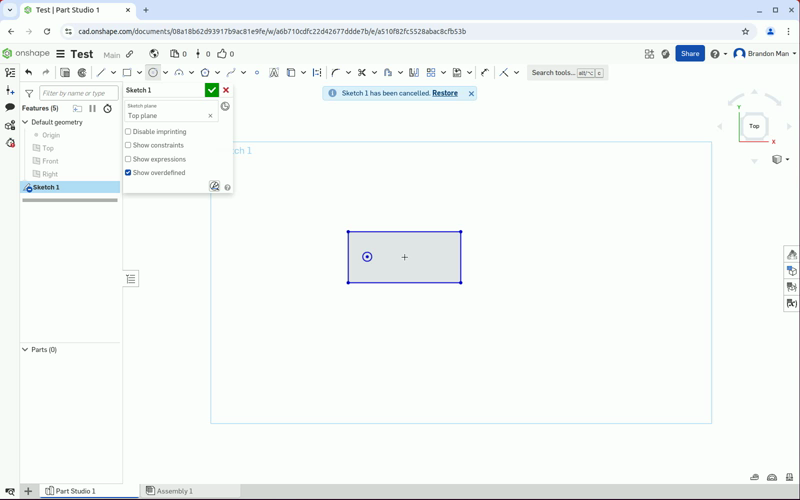
click(404, 256)
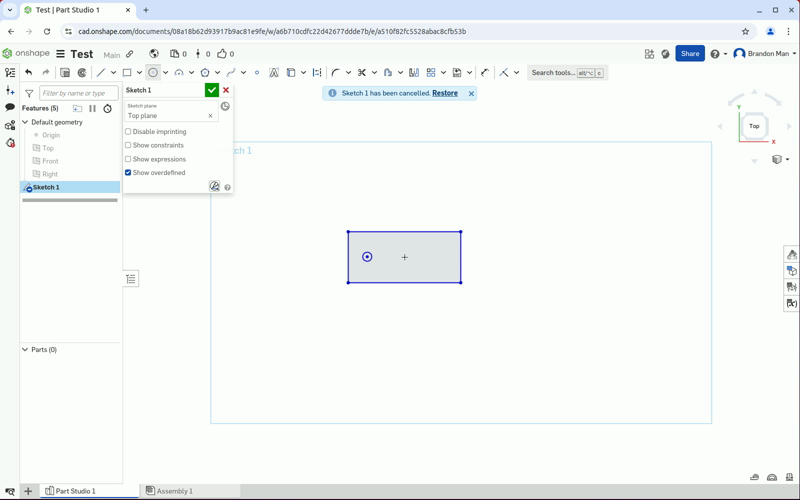
key_up(shift)
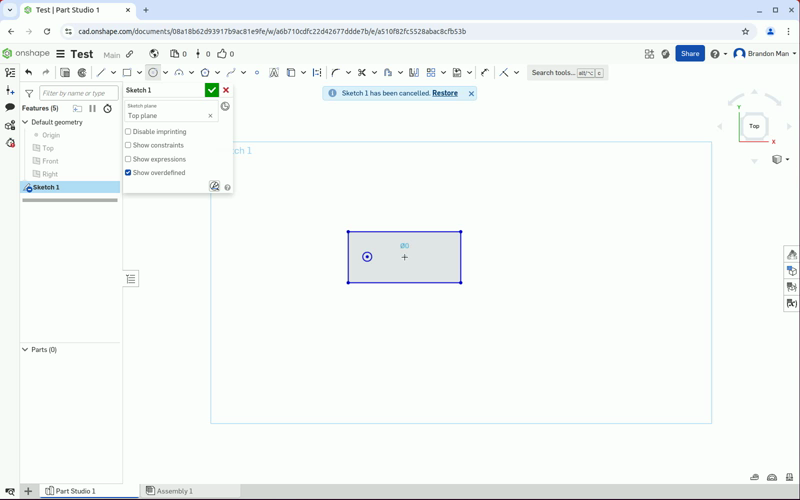
mouse_move(414, 256)
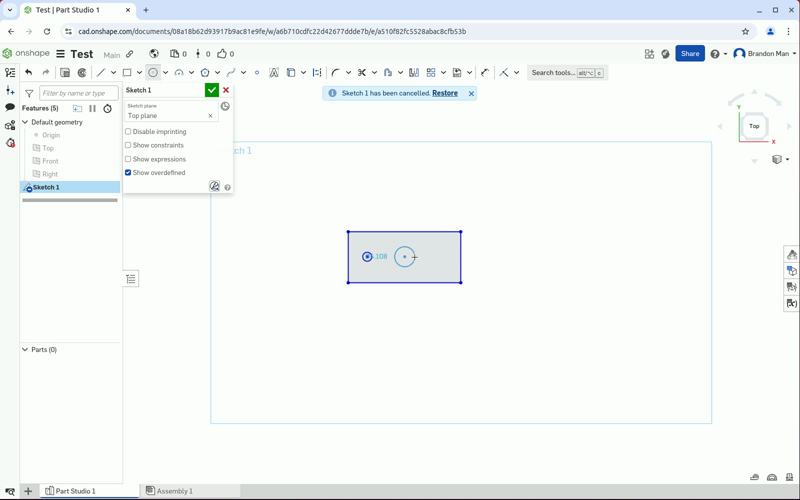
click(414, 256)
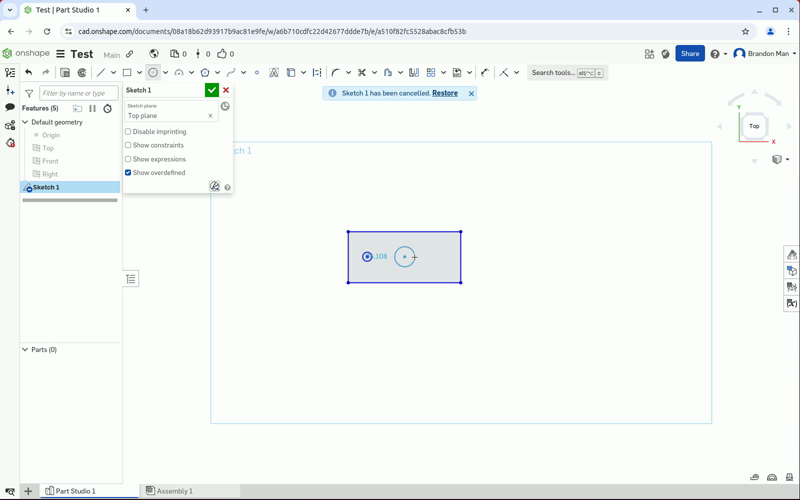
key(esc)
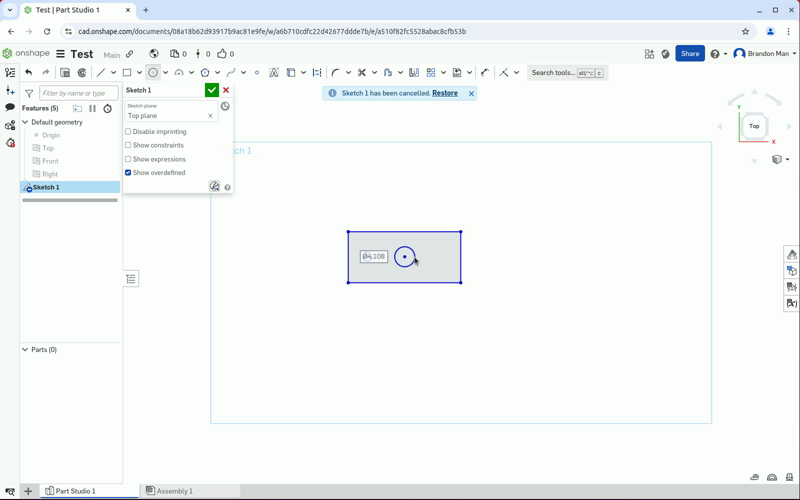
key(c)
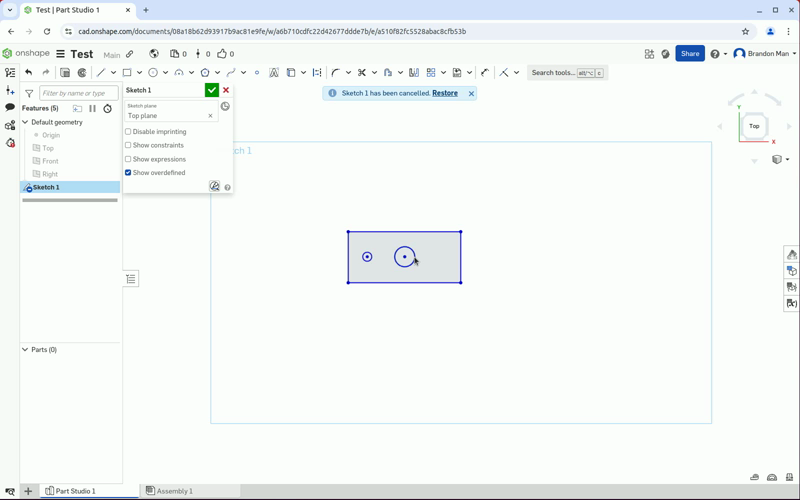
key_down(shift)
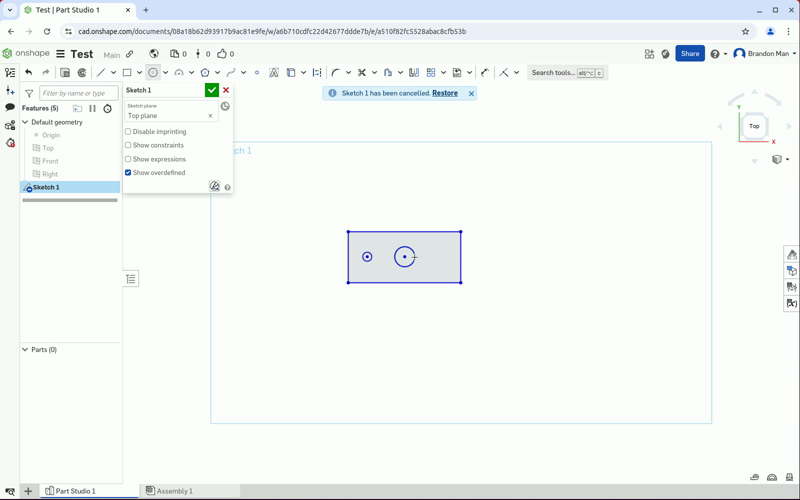
mouse_move(441, 256)
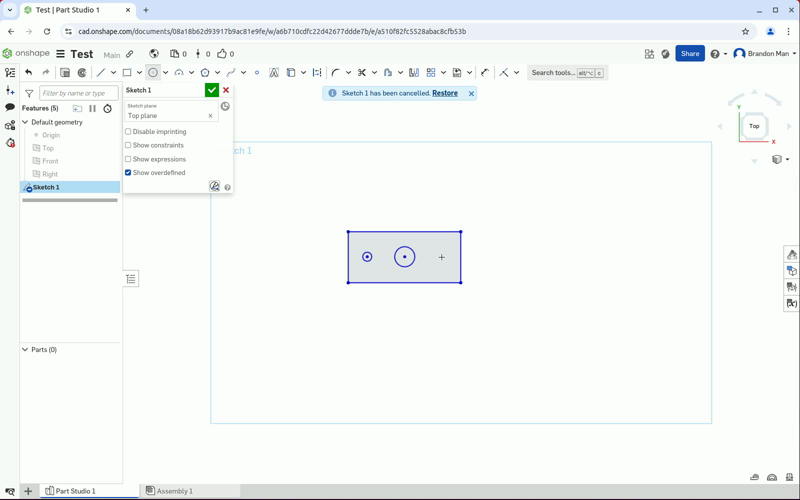
click(441, 256)
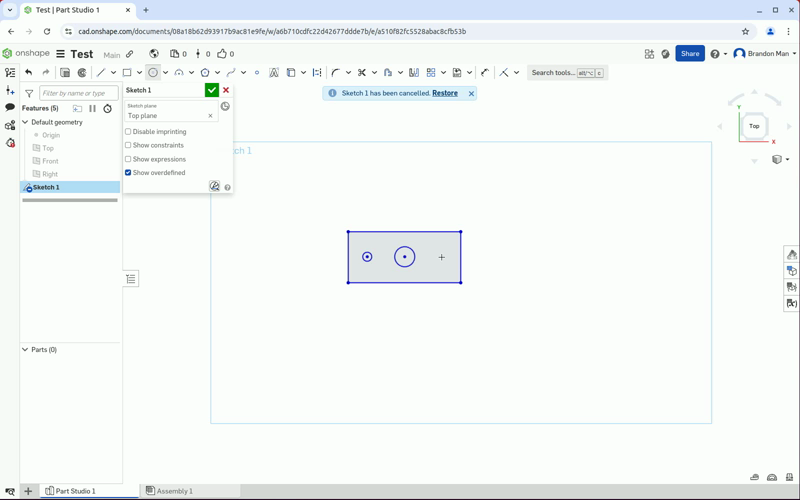
key_up(shift)
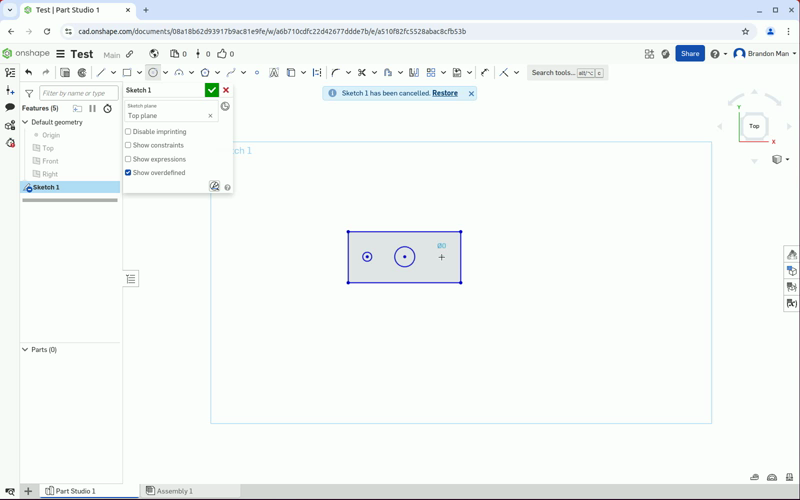
mouse_move(446, 256)
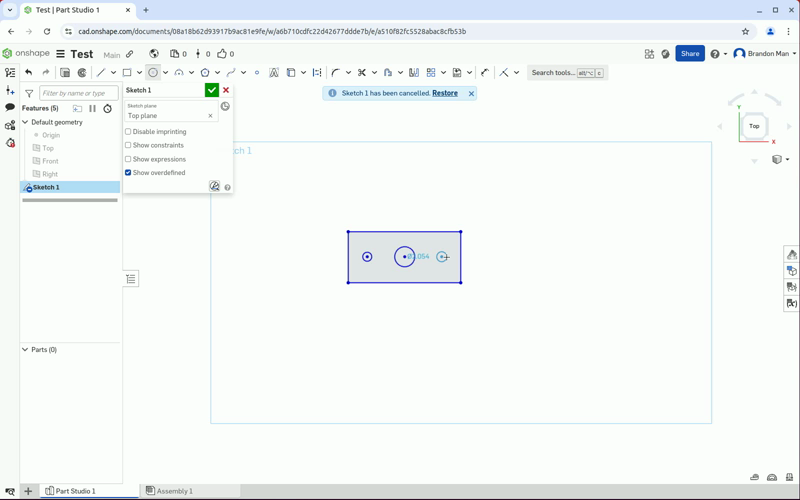
click(446, 256)
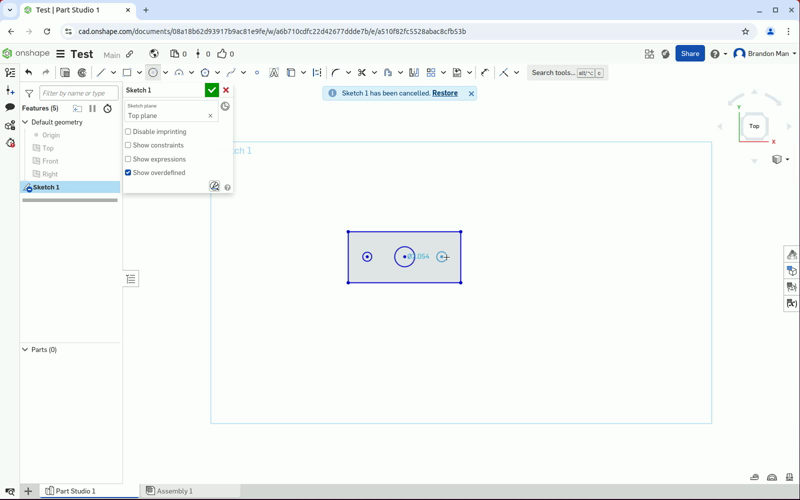
key(esc)
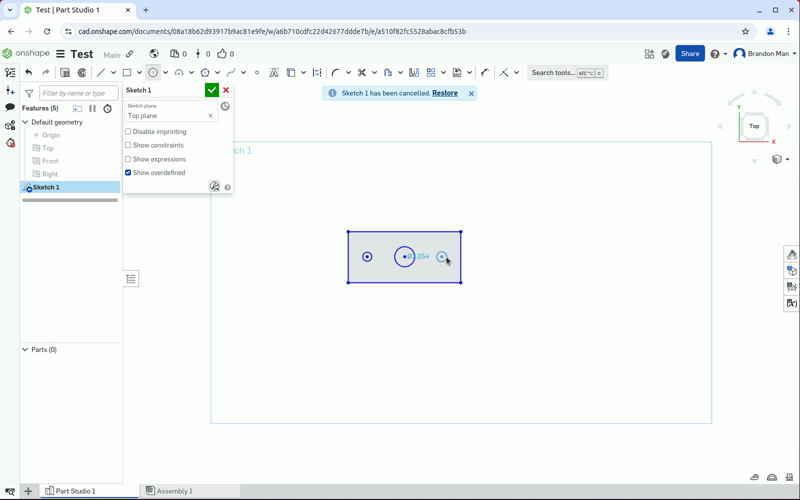
mouse_move(360, 236)
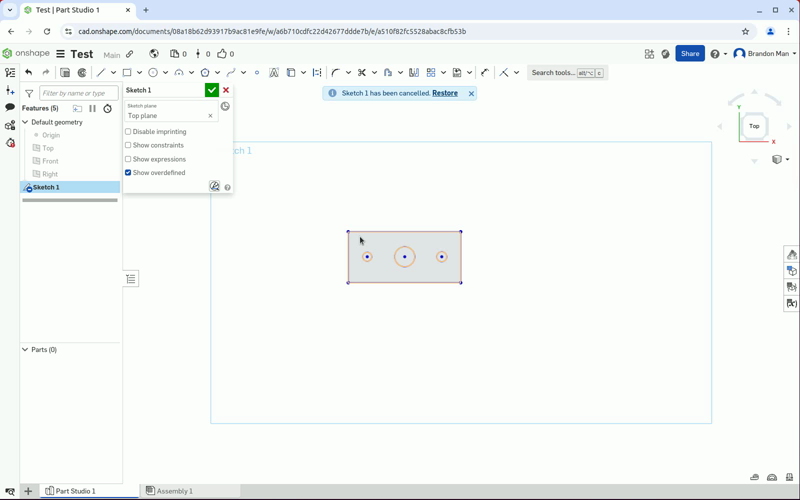
click(360, 236)
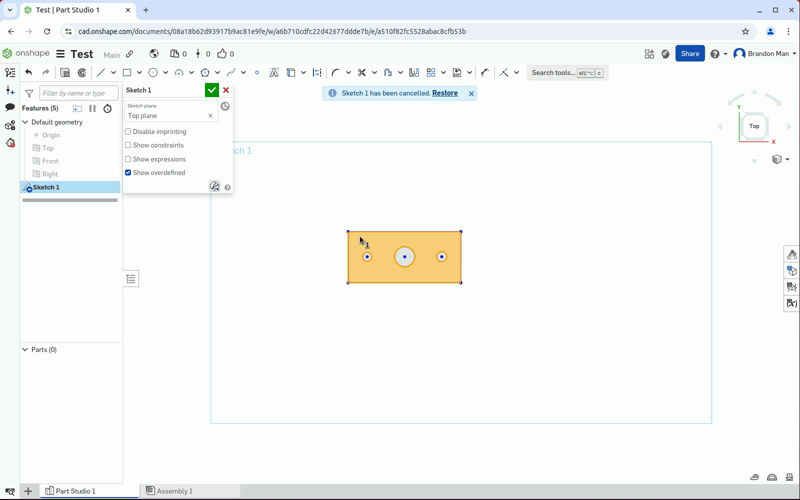
mouse_move(73, 352)
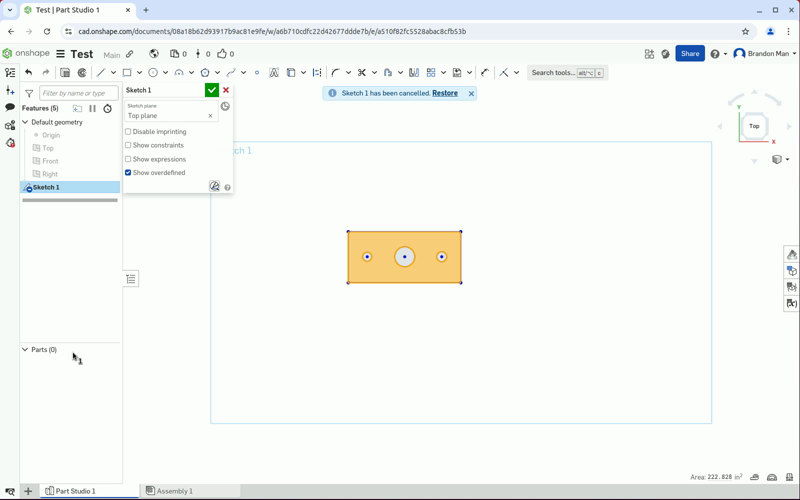
key(shift+y)
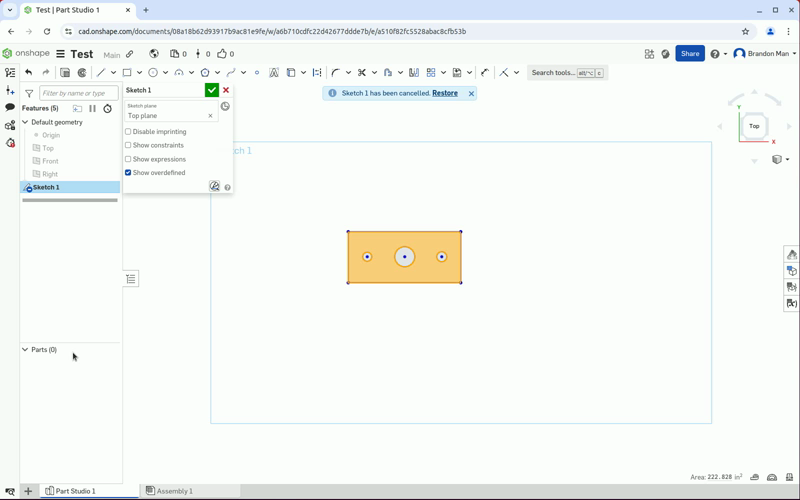
key(shift+e)
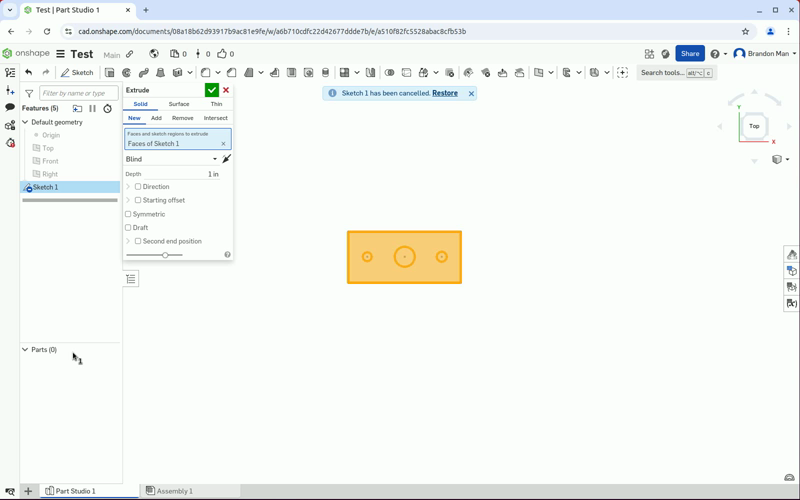
mouse_move(143, 106)
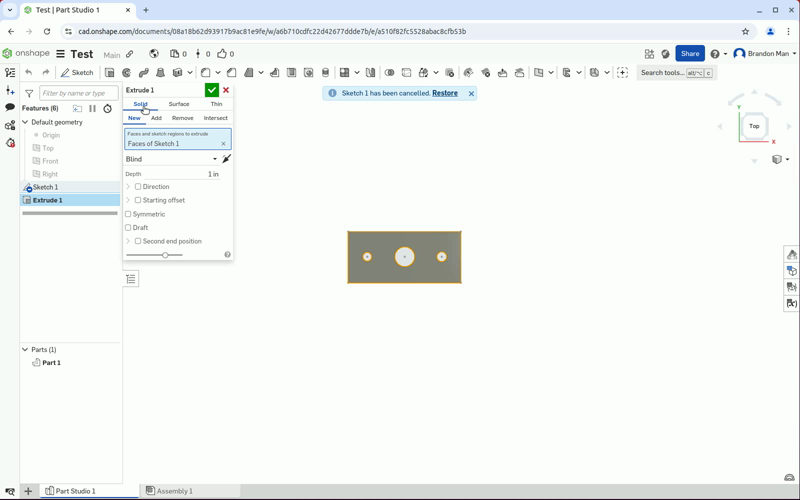
click(143, 106)
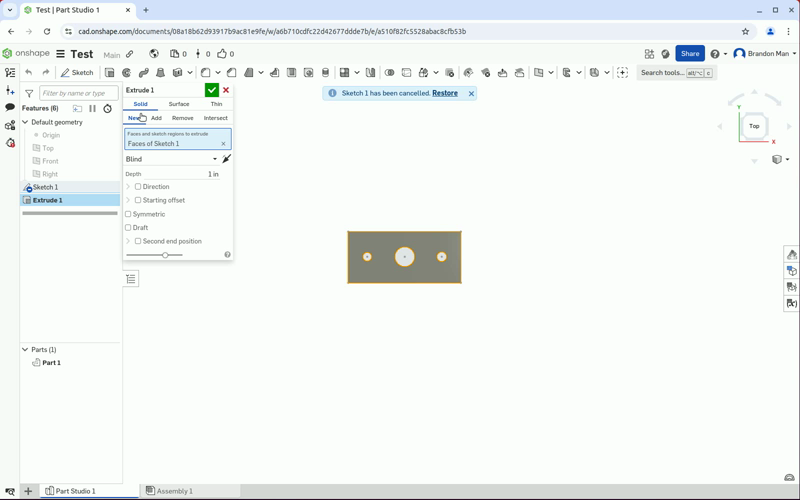
mouse_move(137, 120)
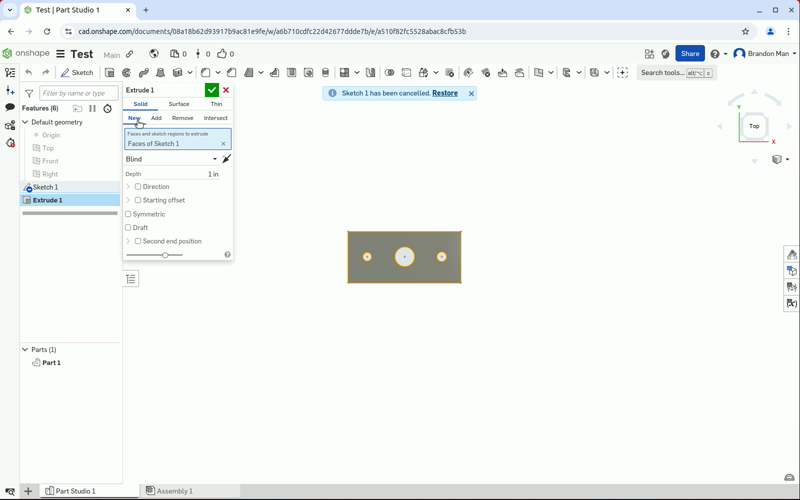
click(137, 120)
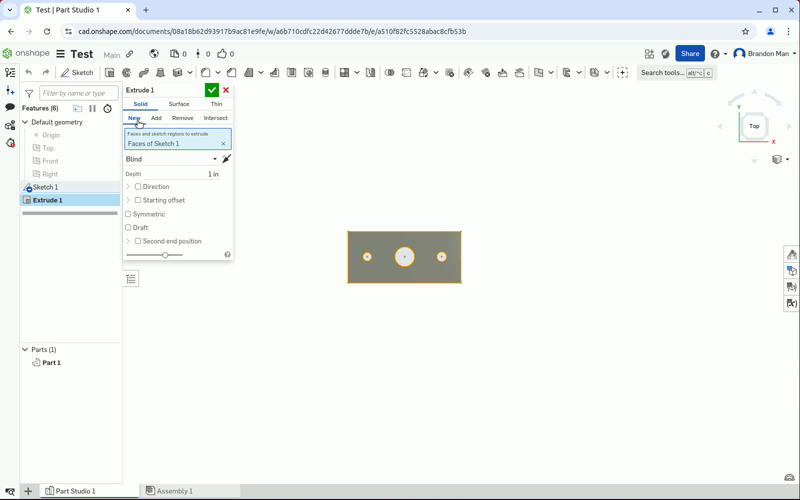
key(tab, 4)
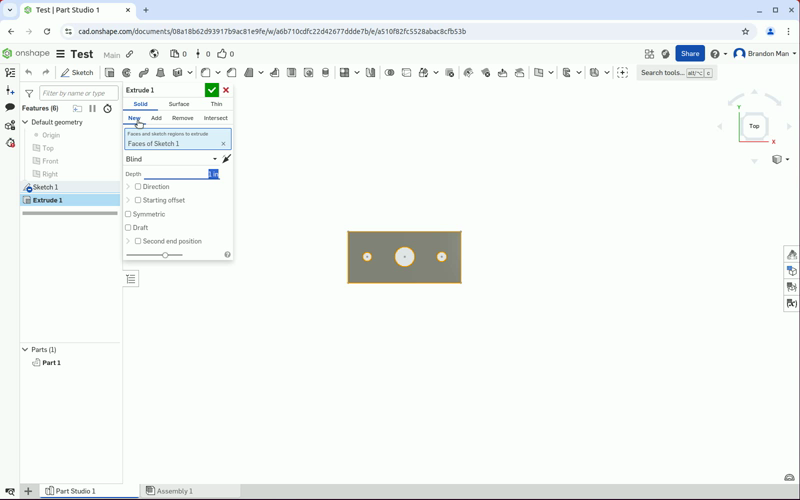
text(3.851)
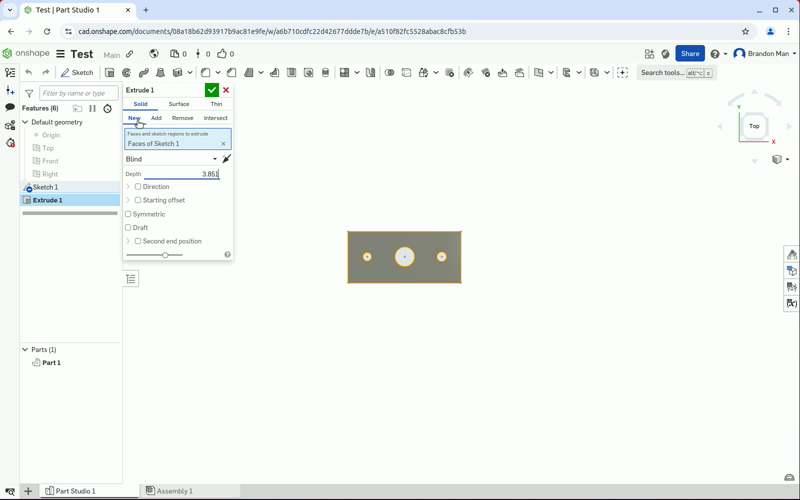
key(enter)
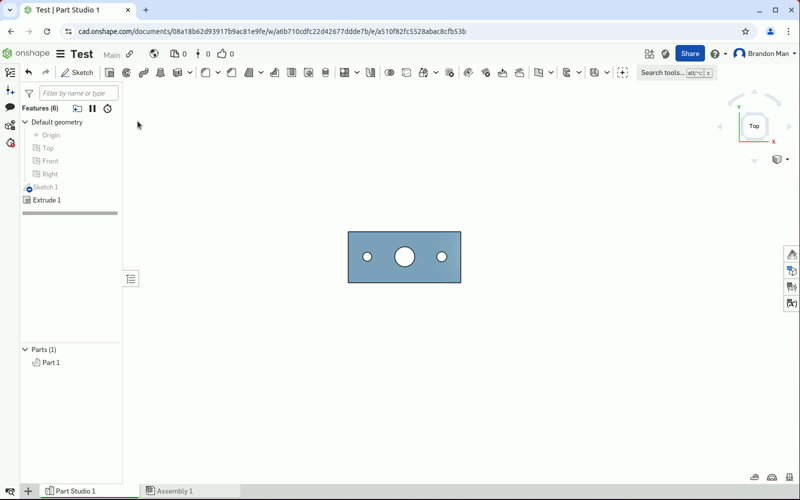
key(shift+h)
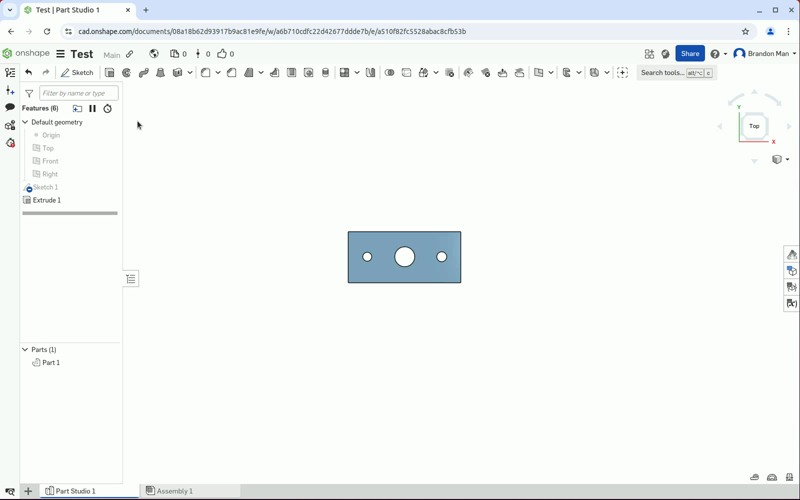
key(shift+h)
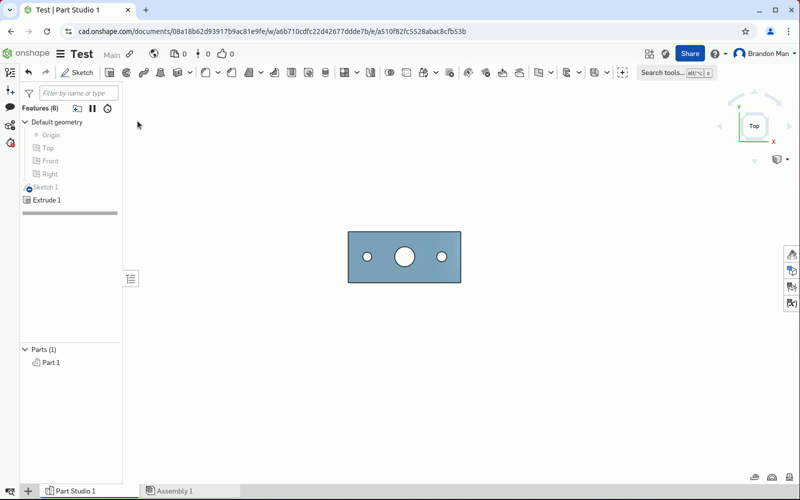
mouse_move(73, 189)
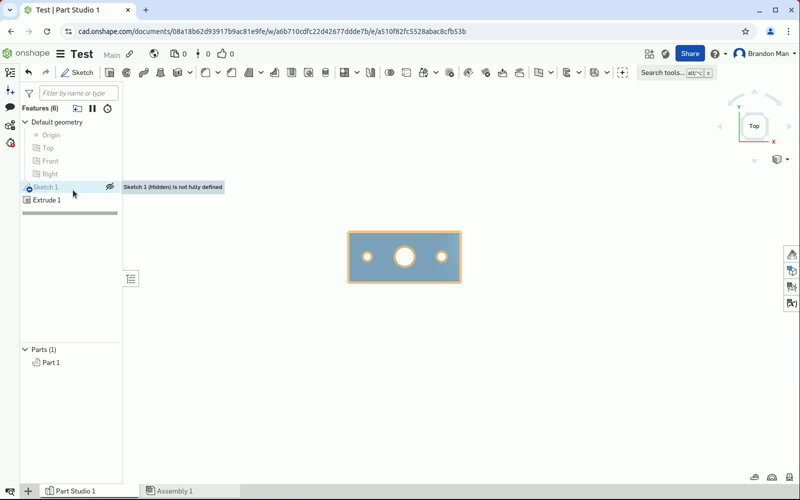
click(73, 189)
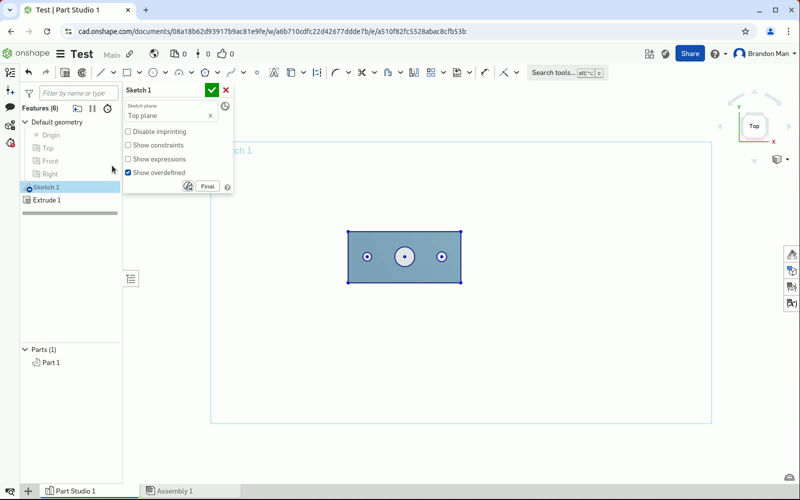
mouse_move(229, 92)
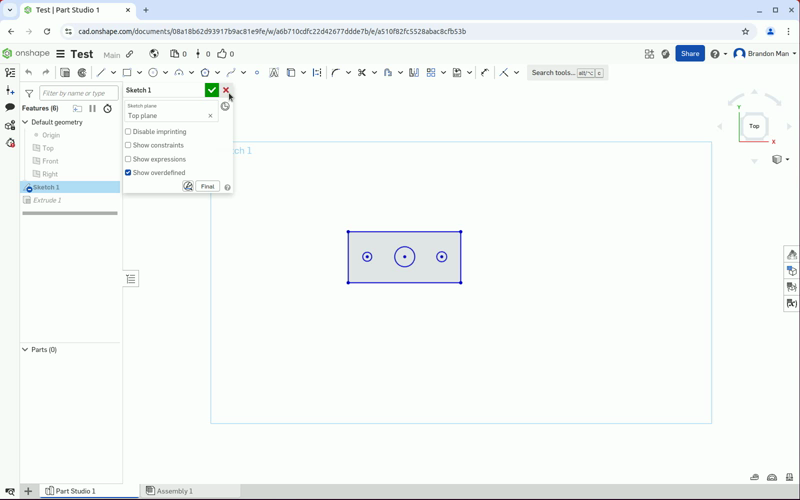
click(229, 92)
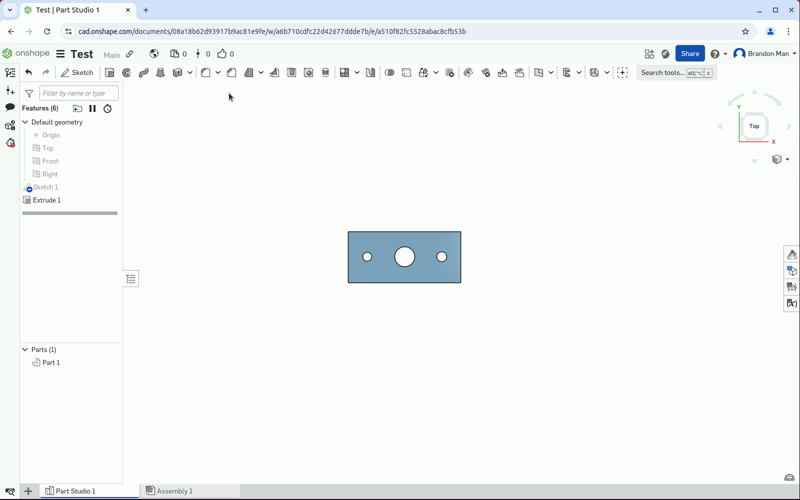
mouse_move(541, 75)
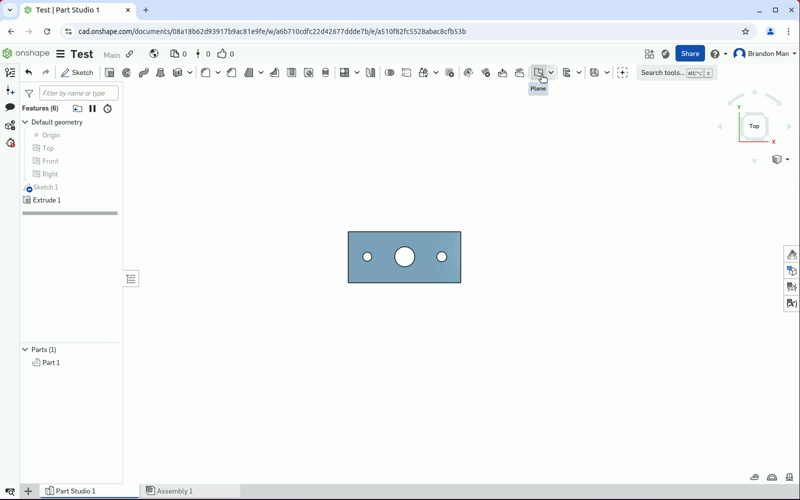
click(541, 75)
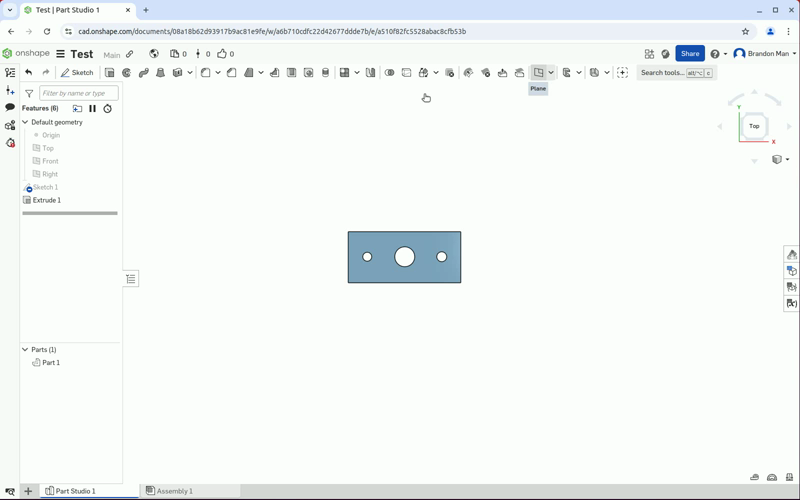
mouse_move(73, 150)
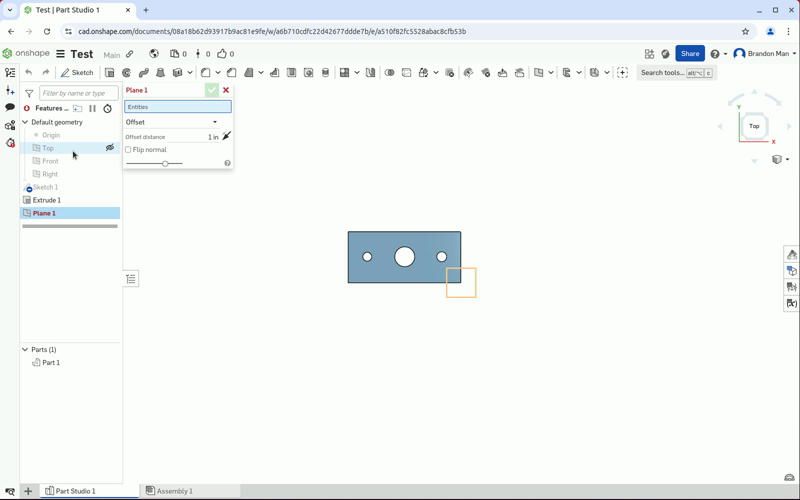
click(73, 150)
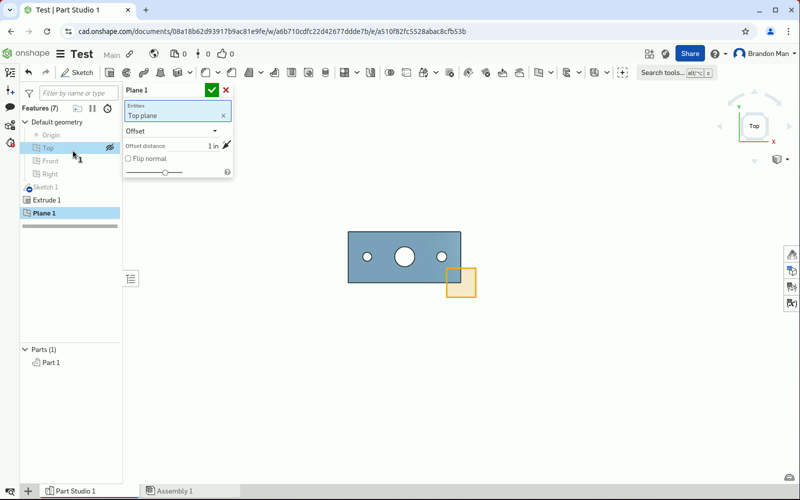
key(tab, 2)
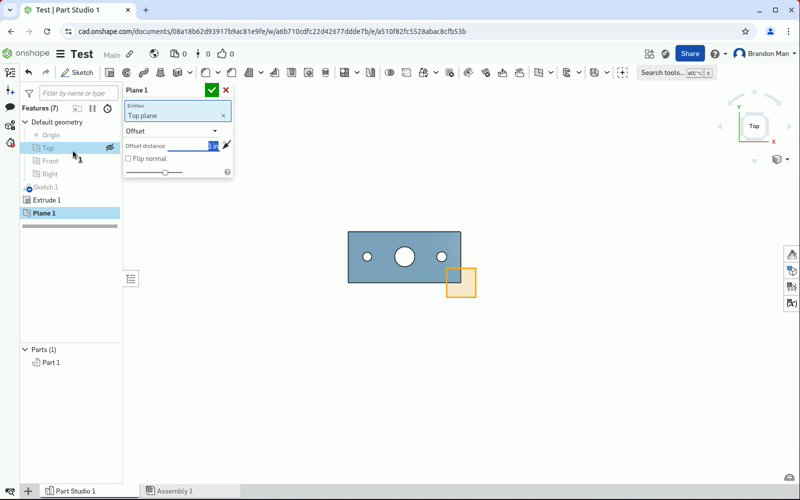
text(3.851)
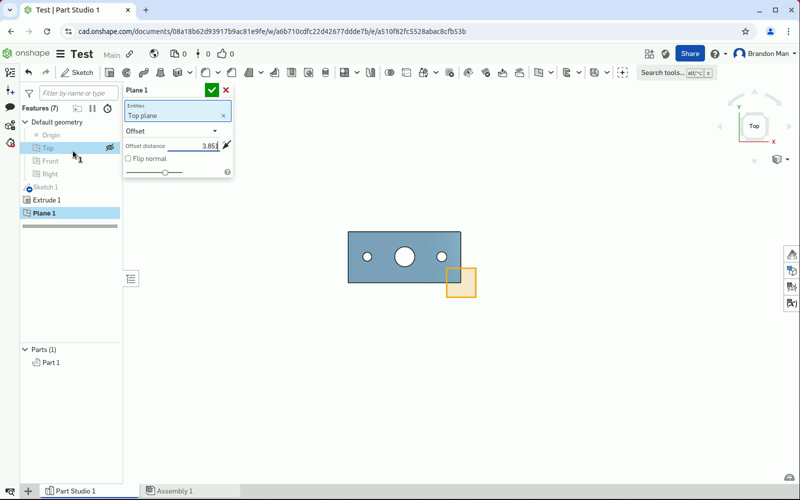
key(enter, 2)
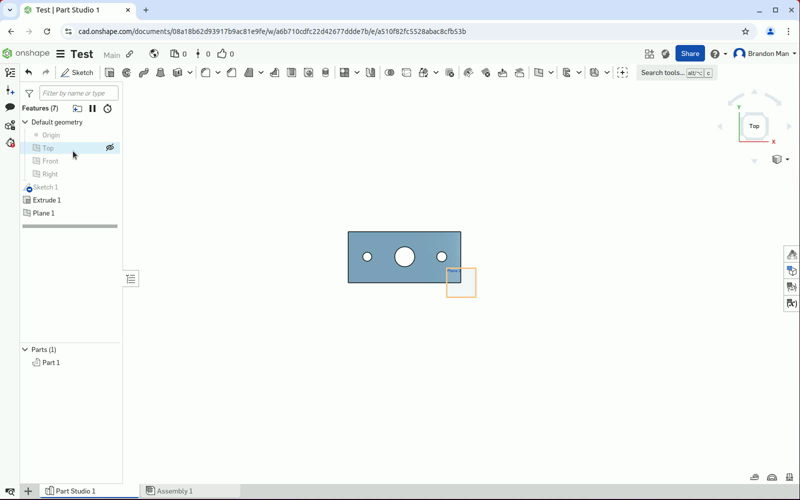
key(shift+s)
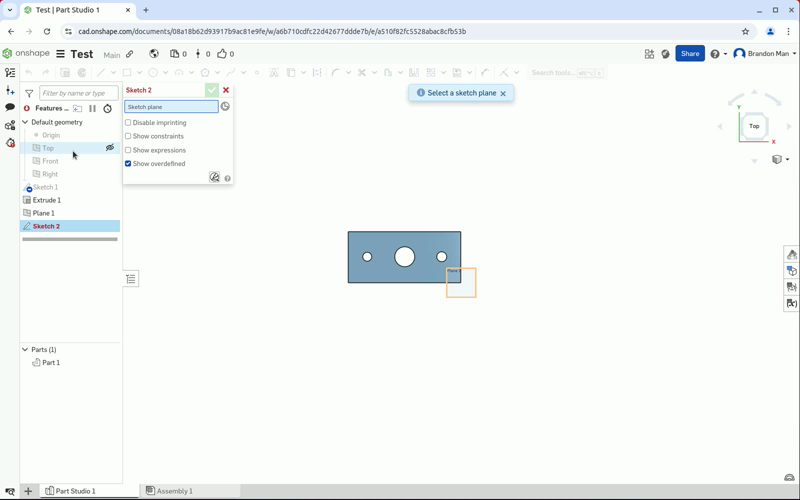
mouse_move(73, 215)
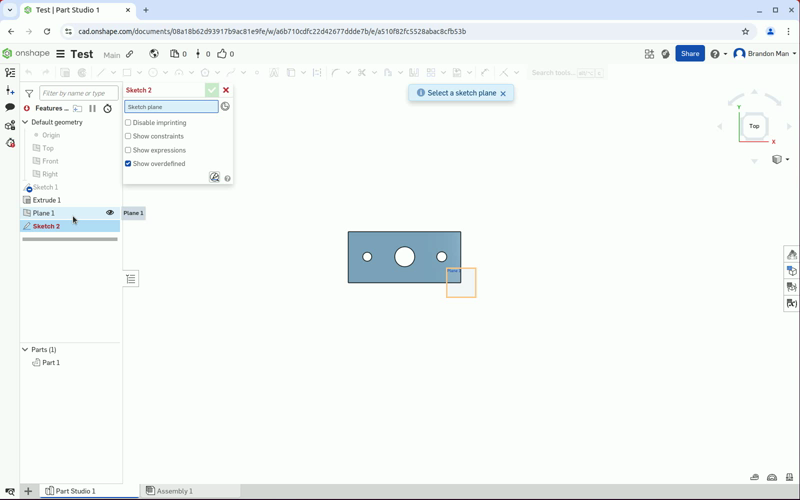
click(73, 215)
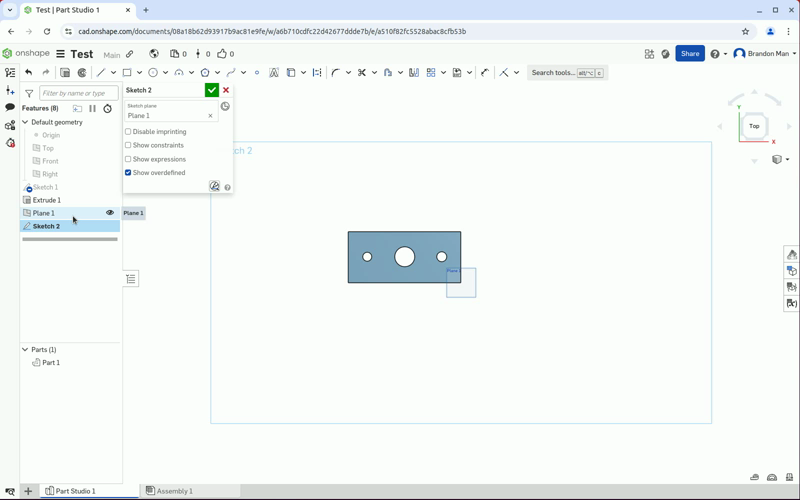
mouse_move(73, 352)
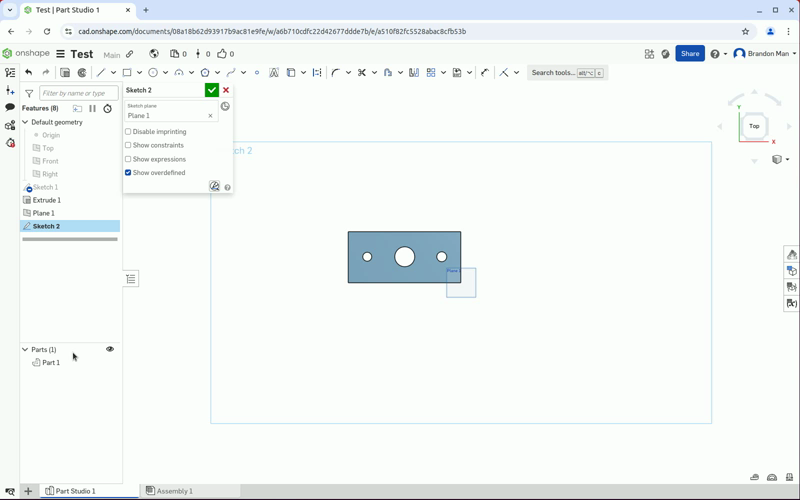
key(y)
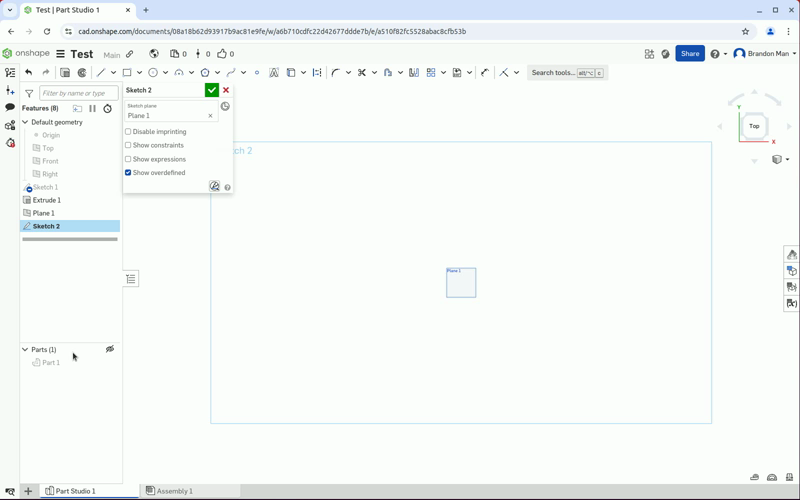
key(l)
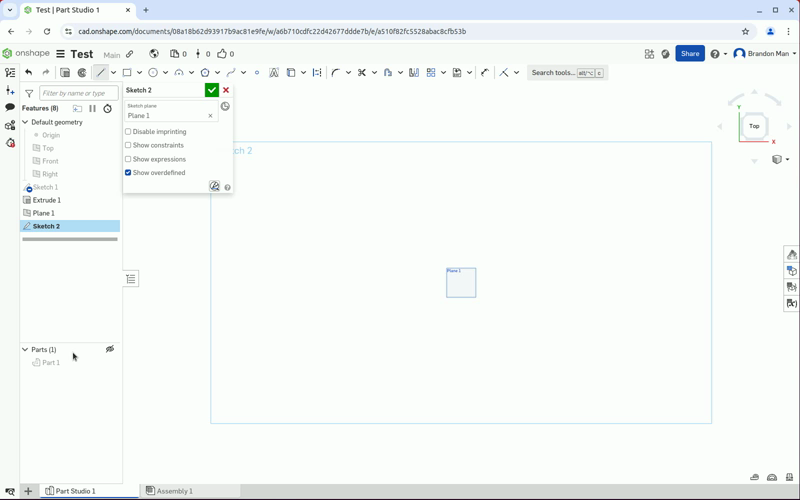
key_down(shift)
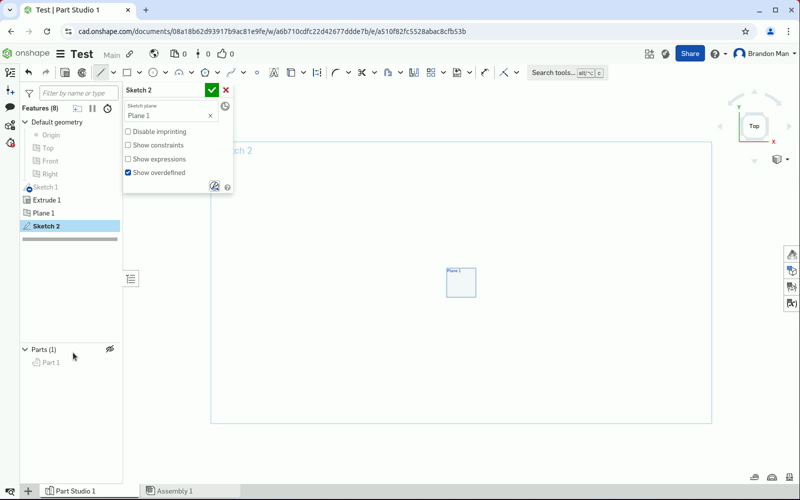
mouse_move(385, 257)
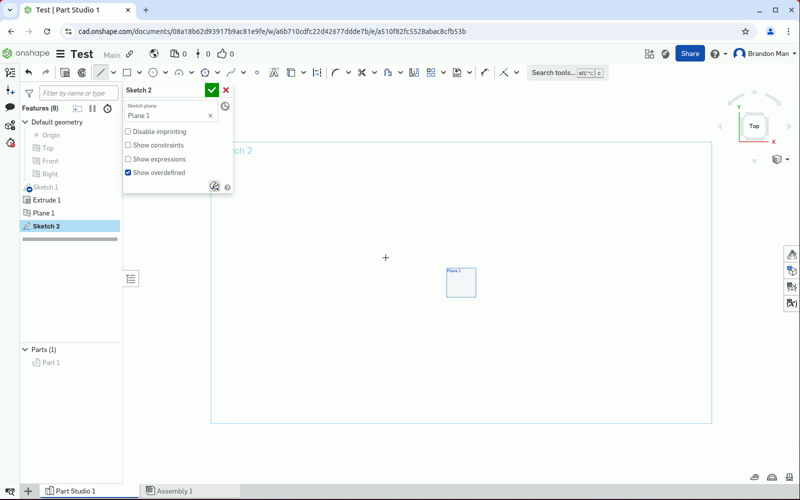
click(385, 257)
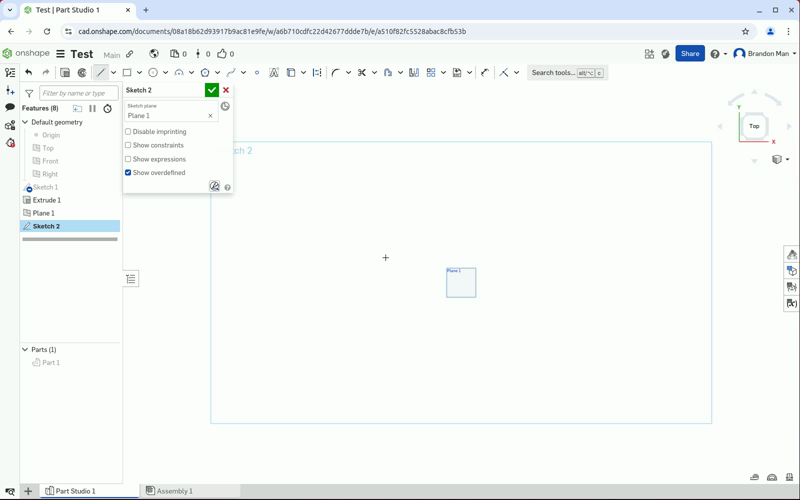
key_up(shift)
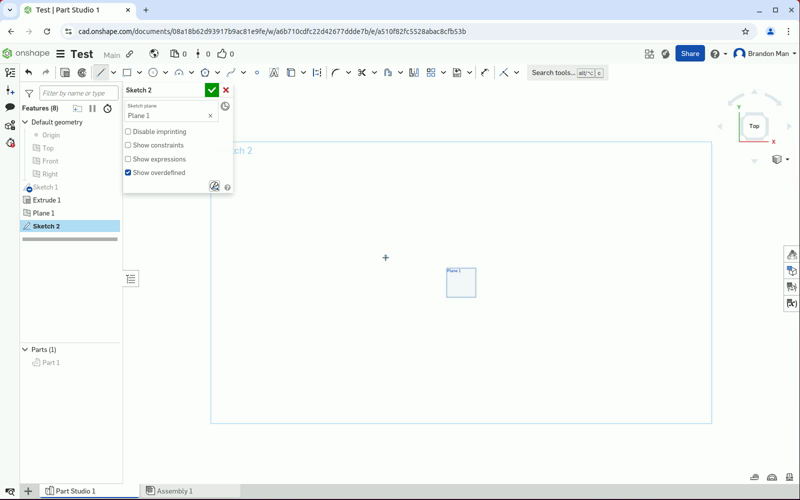
key_down(shift)
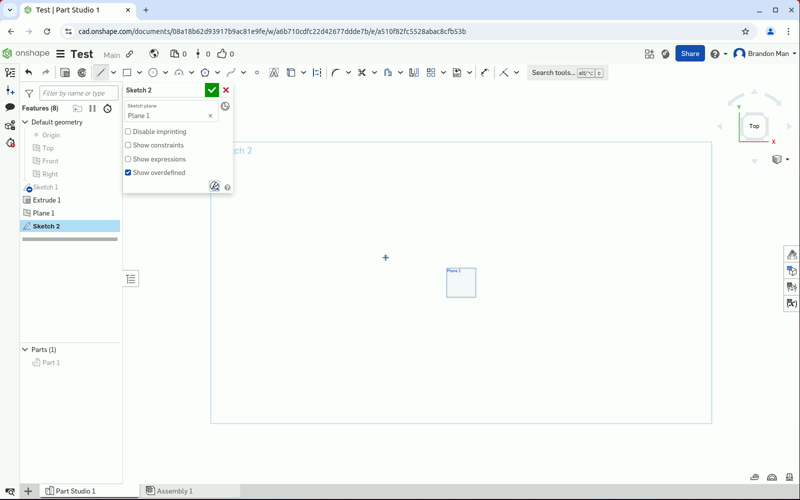
mouse_move(415, 257)
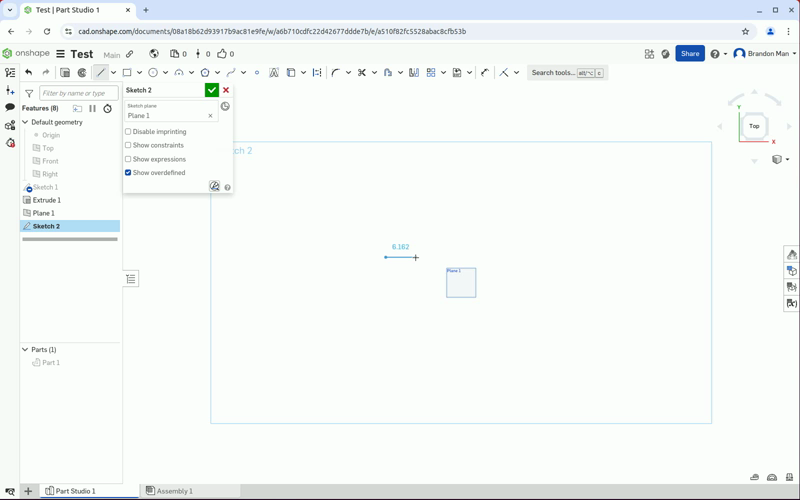
mouse_move(395, 274)
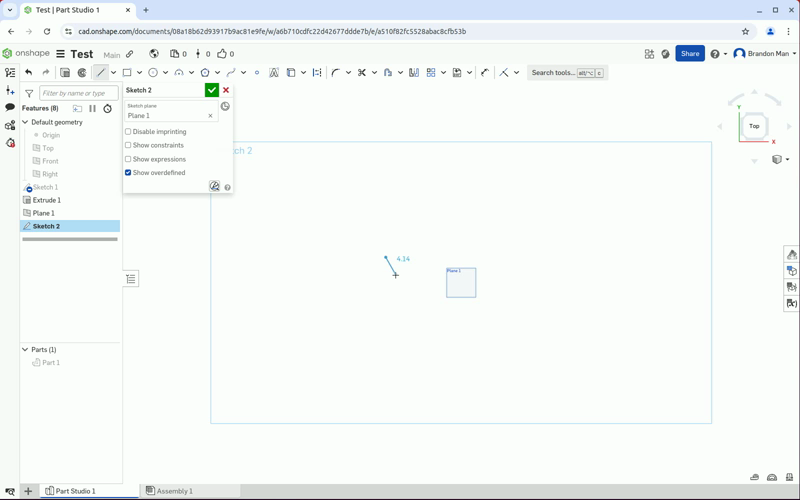
click(395, 274)
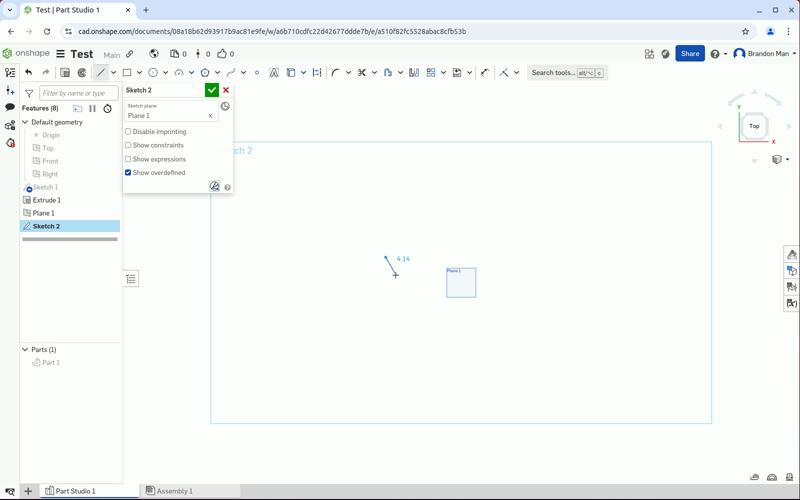
key_up(shift)
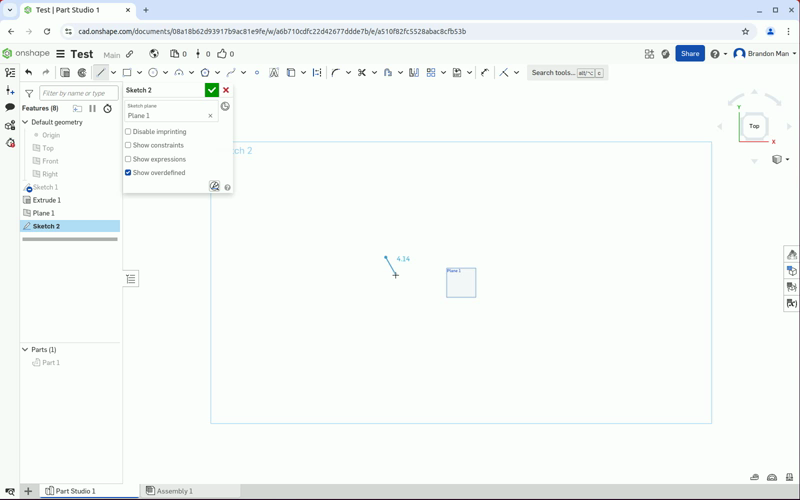
key_down(shift)
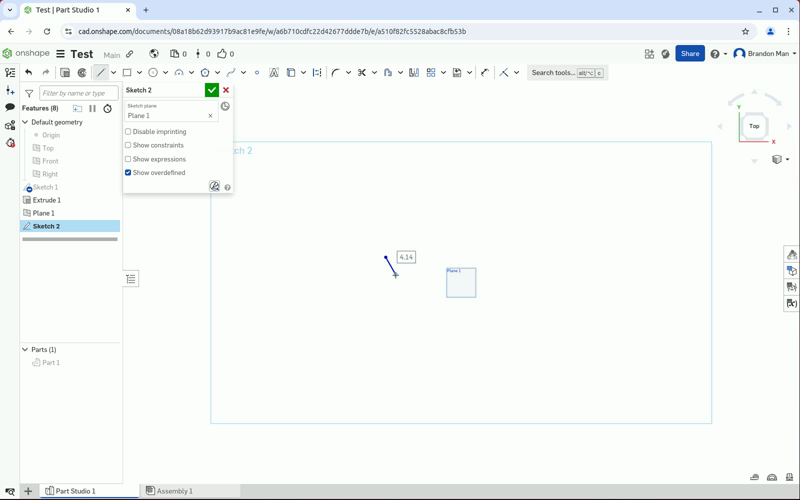
mouse_move(425, 274)
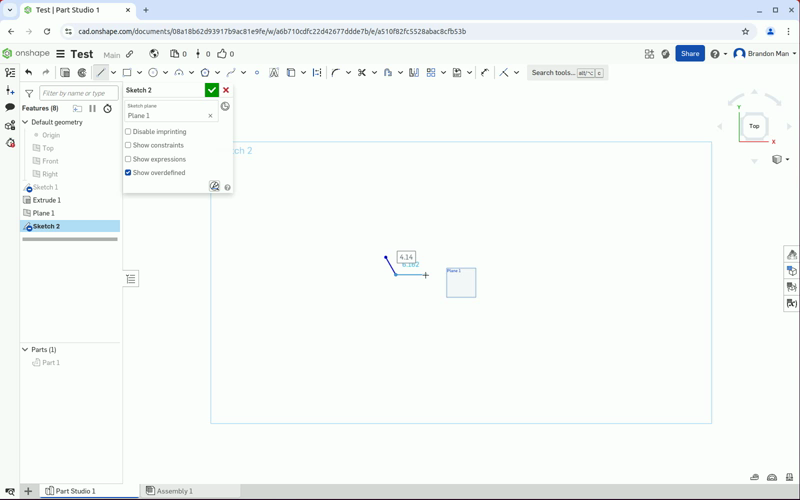
mouse_move(405, 274)
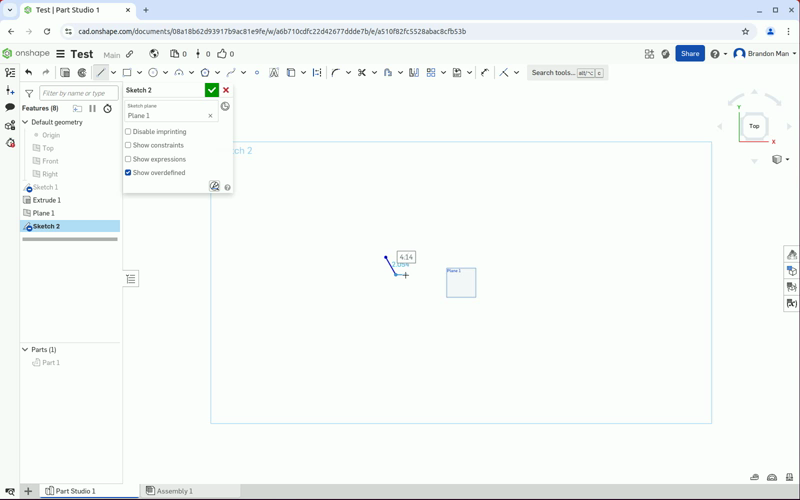
click(405, 274)
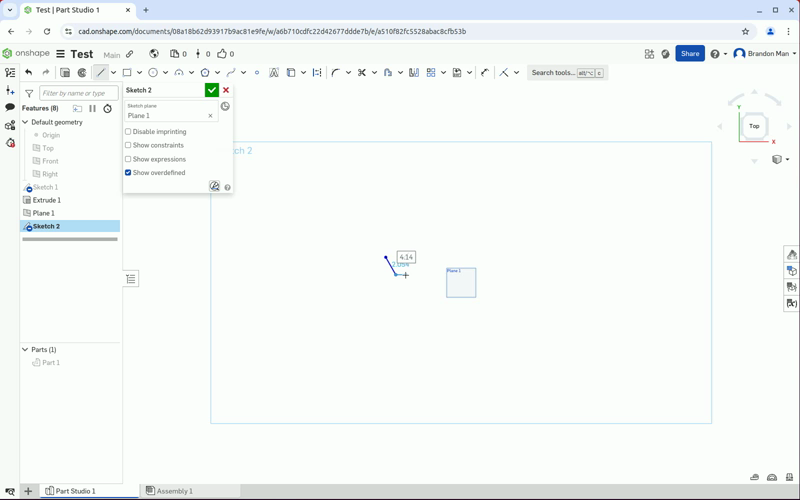
key_up(shift)
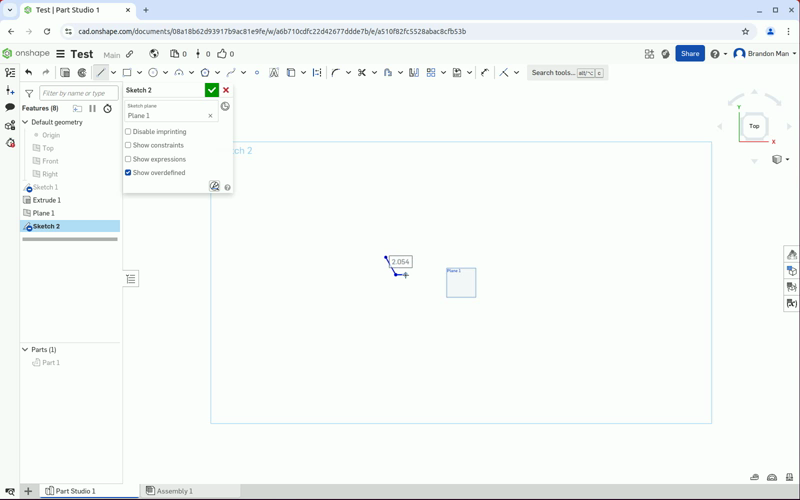
key_down(shift)
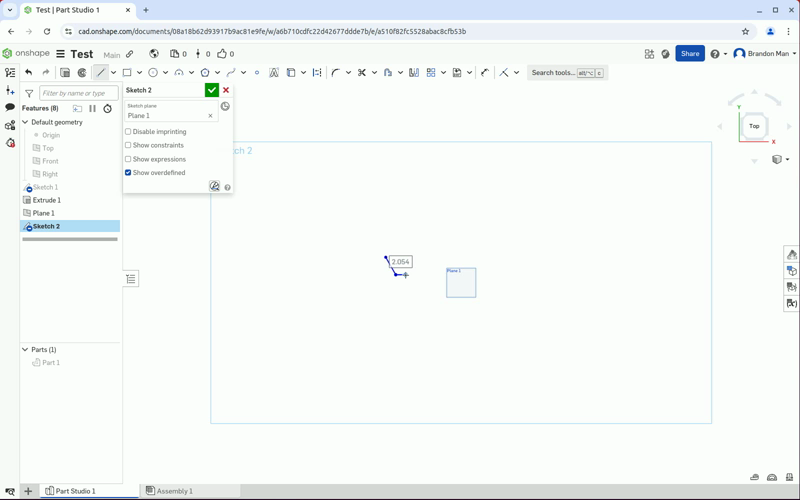
mouse_move(435, 274)
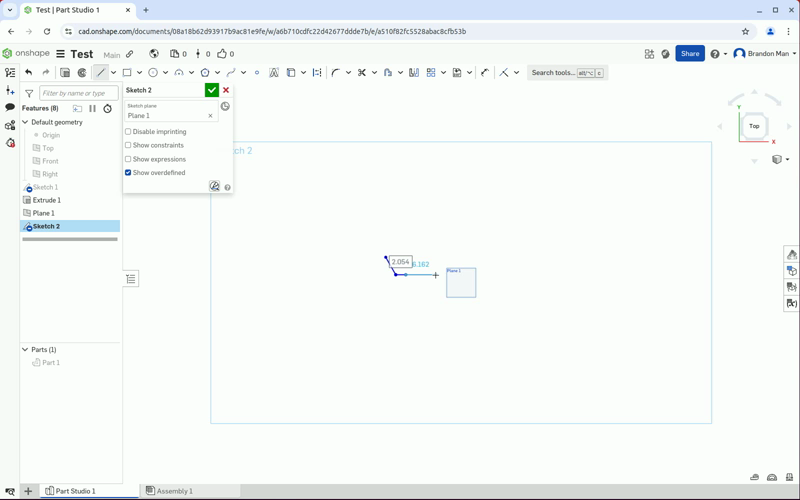
mouse_move(405, 267)
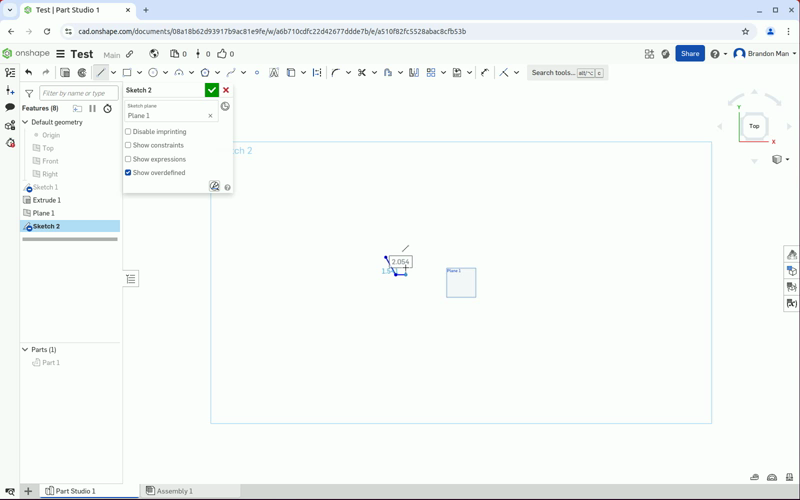
scroll(6)
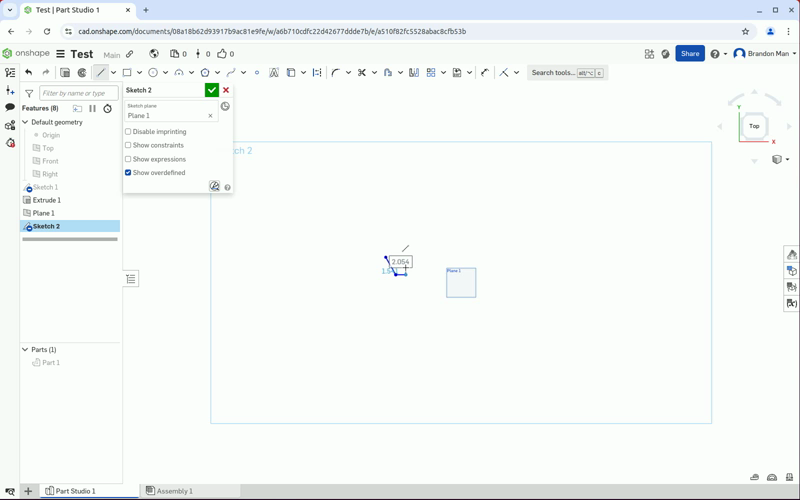
scroll(6)
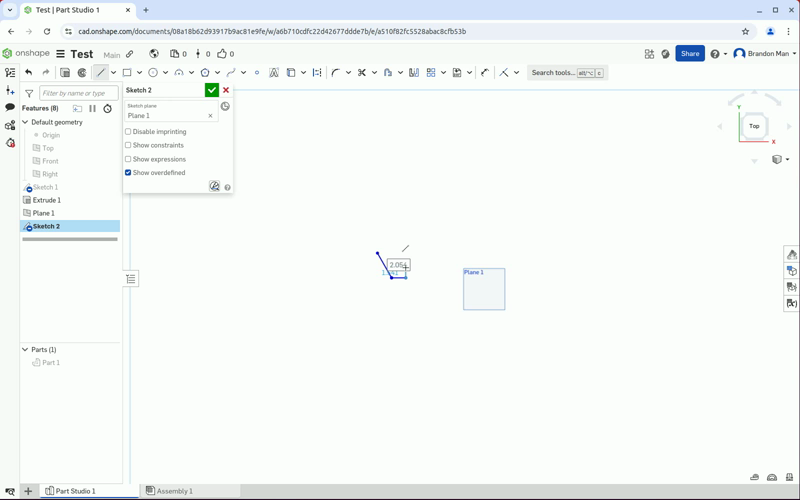
scroll(6)
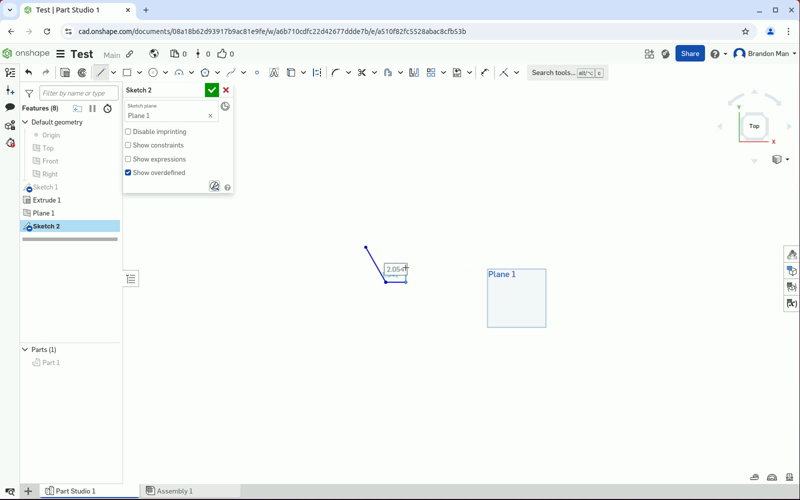
scroll(6)
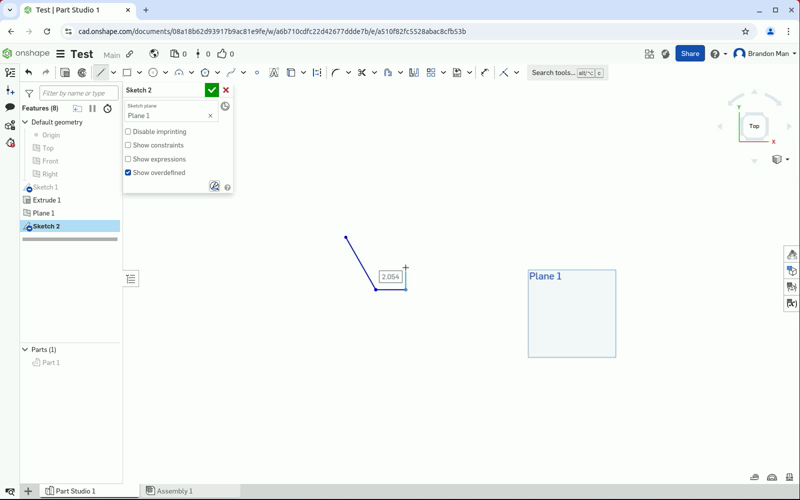
scroll(6)
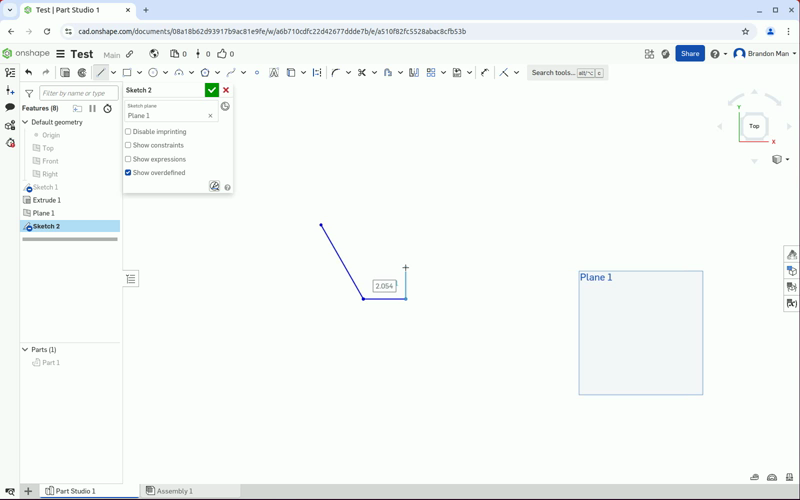
scroll(6)
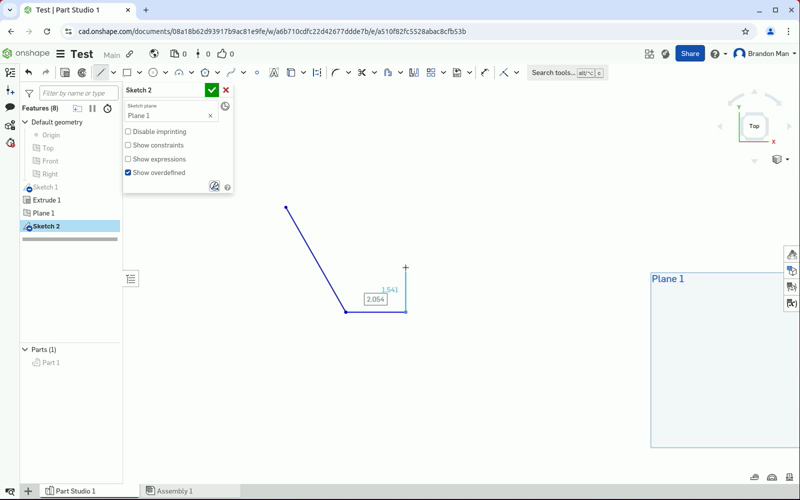
scroll(6)
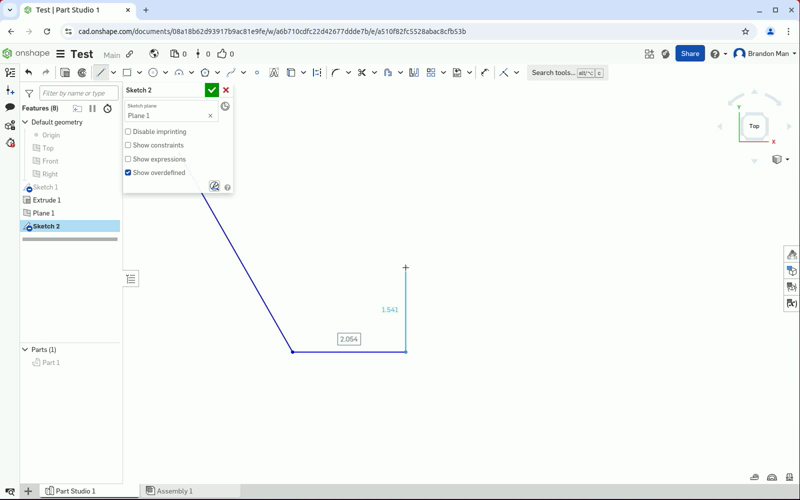
click(405, 267)
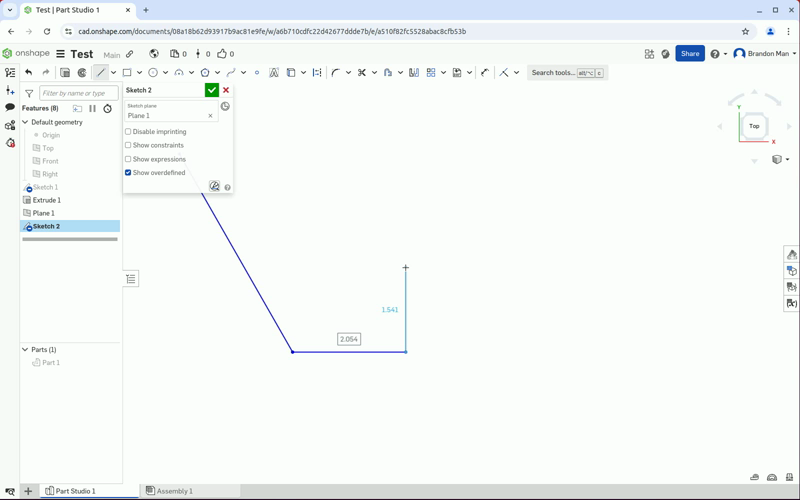
scroll(-6)
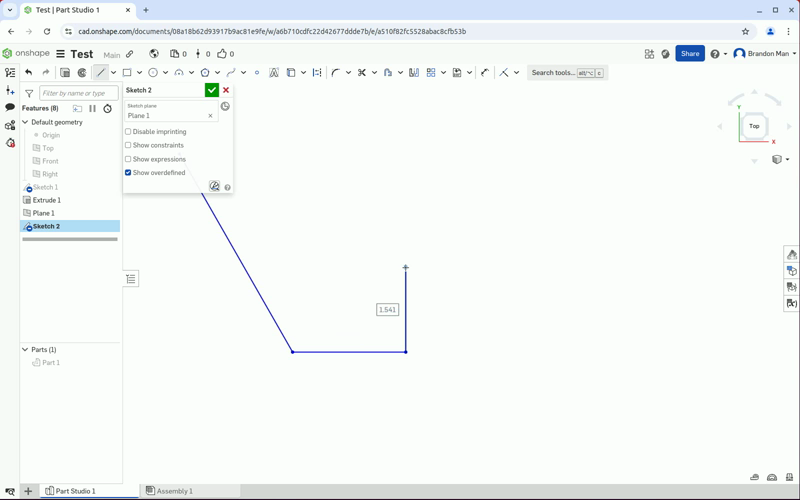
scroll(-6)
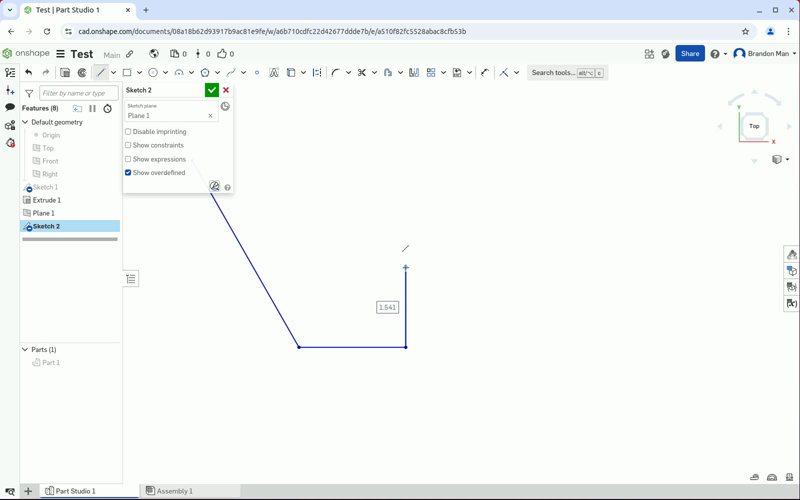
scroll(-6)
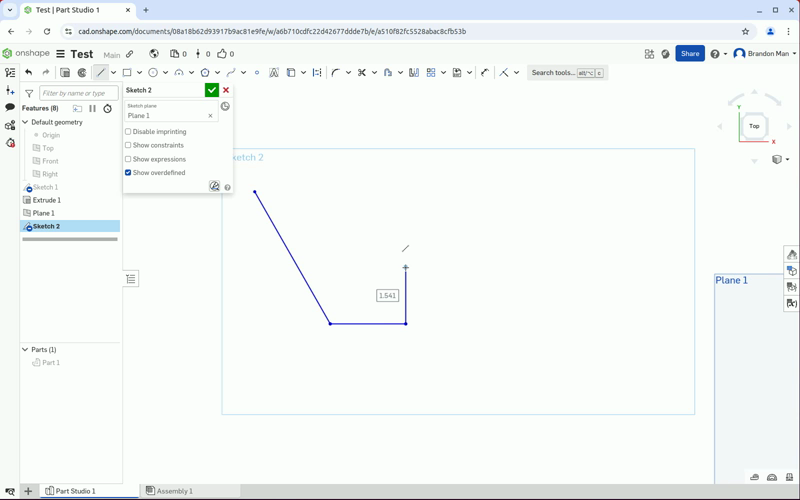
scroll(-6)
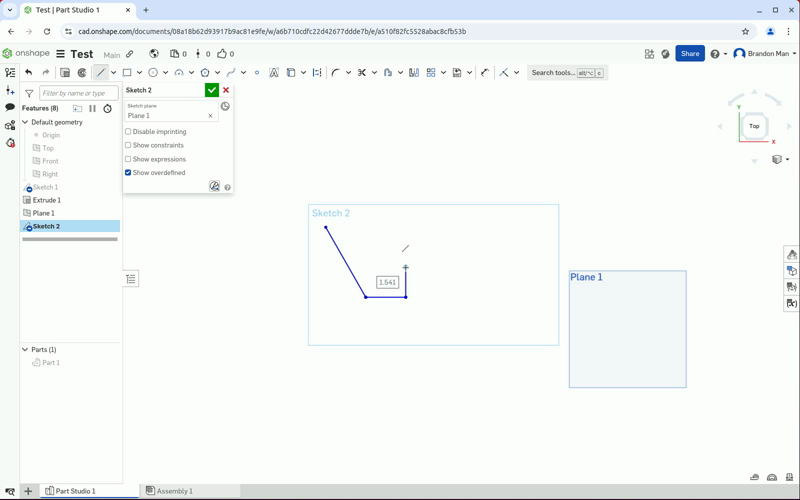
scroll(-6)
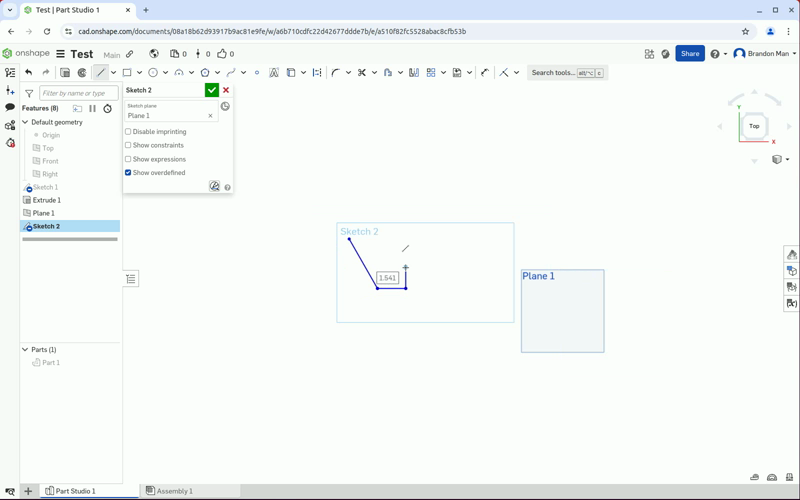
scroll(-6)
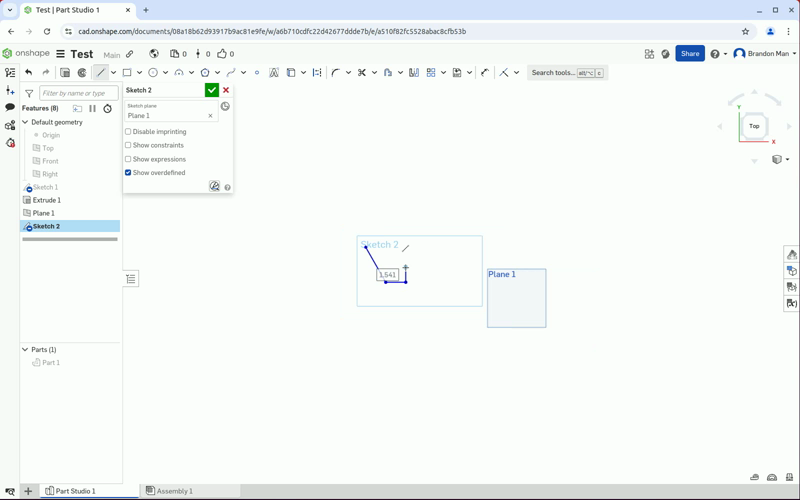
scroll(-6)
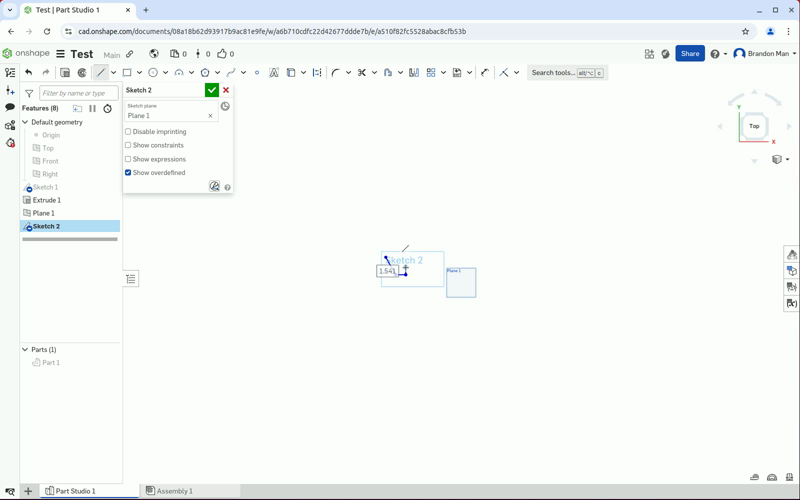
key_up(shift)
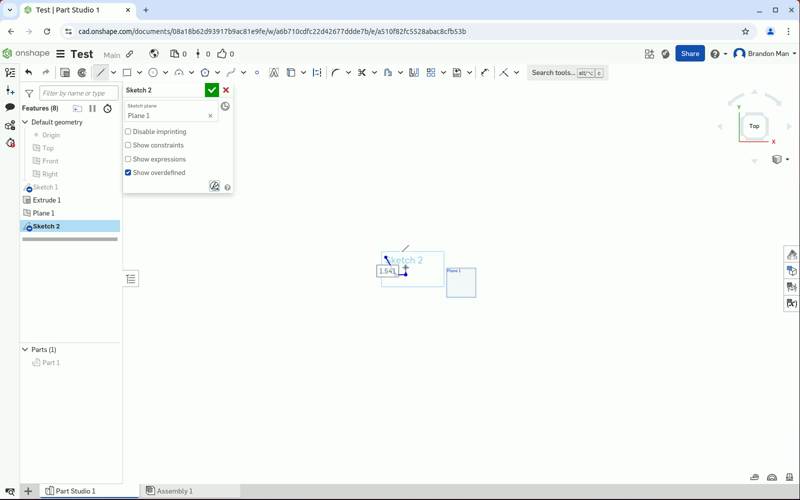
key(esc)
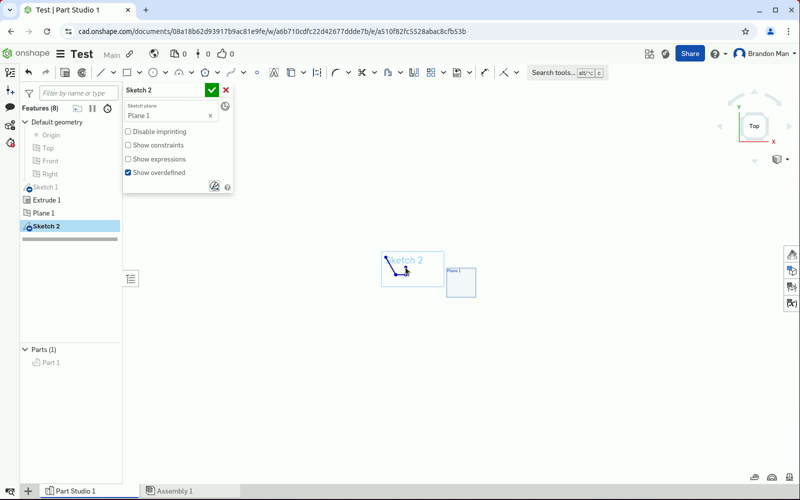
key(a)
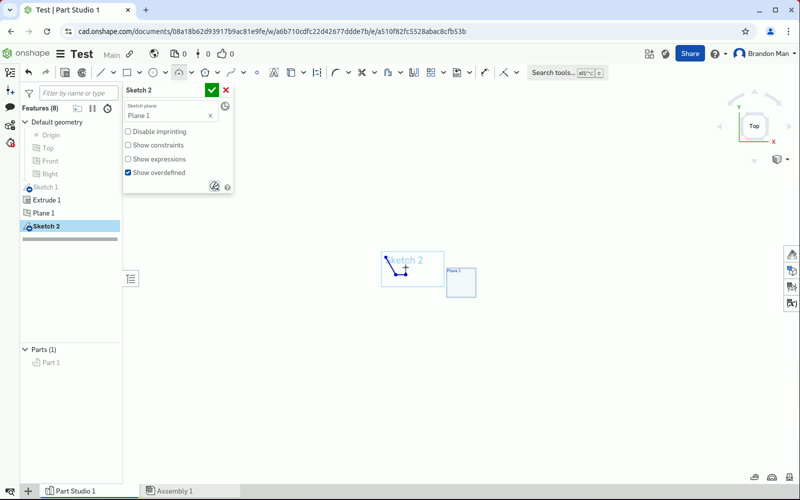
mouse_move(405, 267)
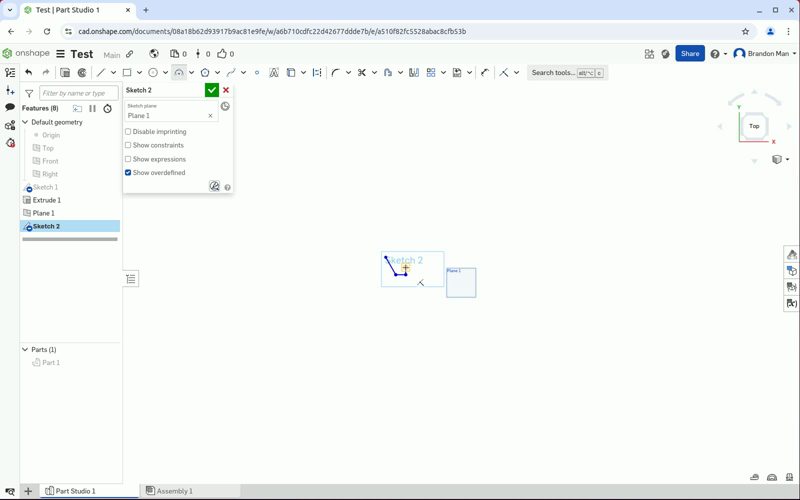
click(405, 267)
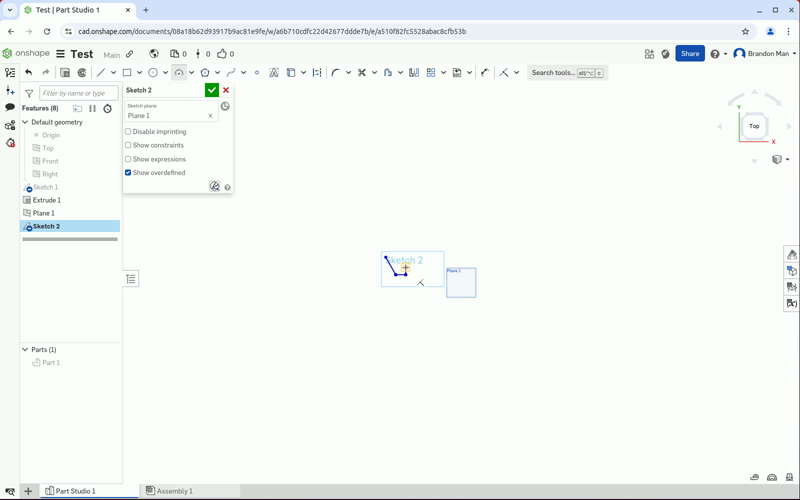
key_down(shift)
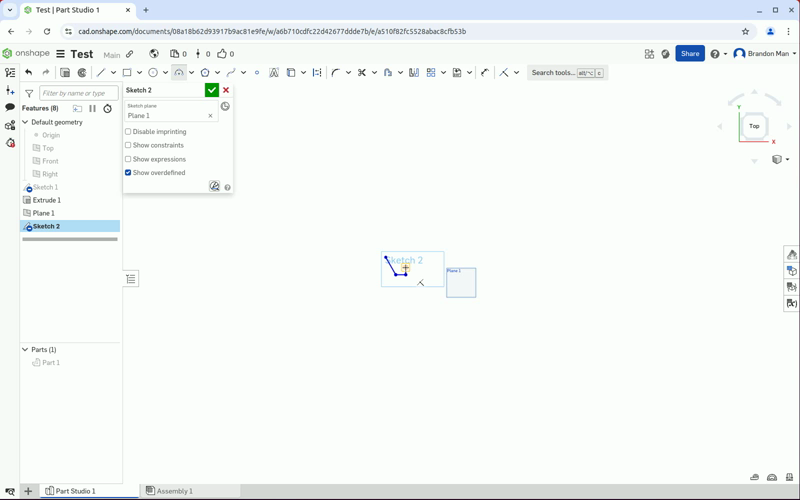
mouse_move(405, 247)
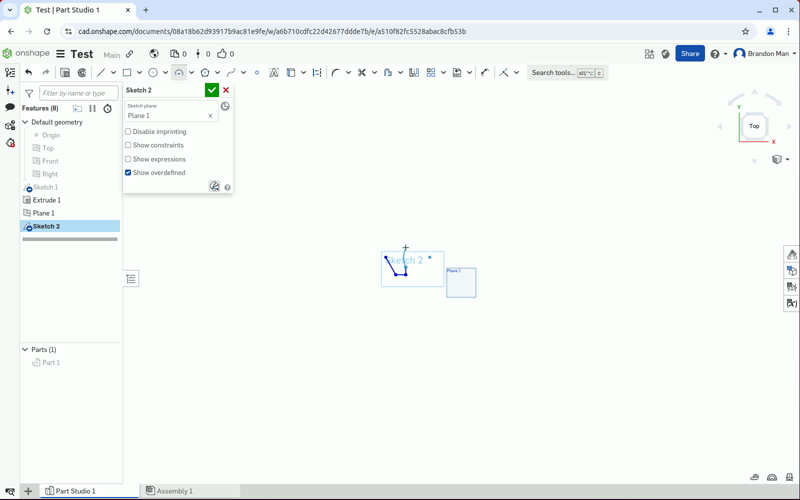
click(405, 247)
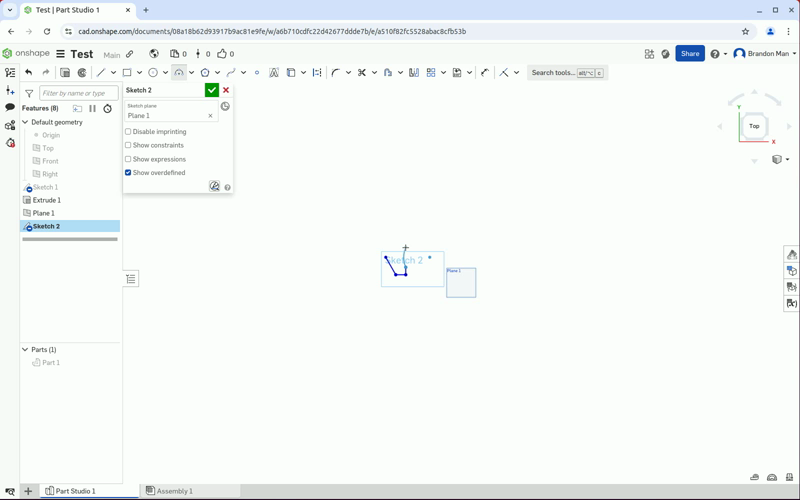
mouse_move(395, 257)
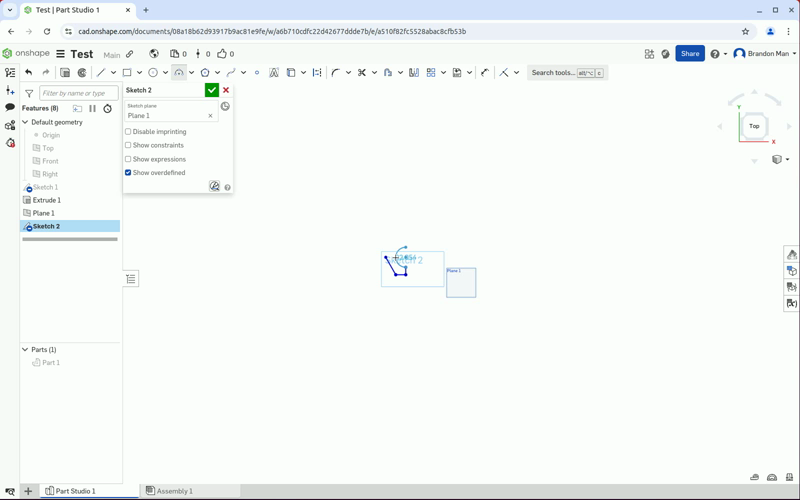
click(395, 257)
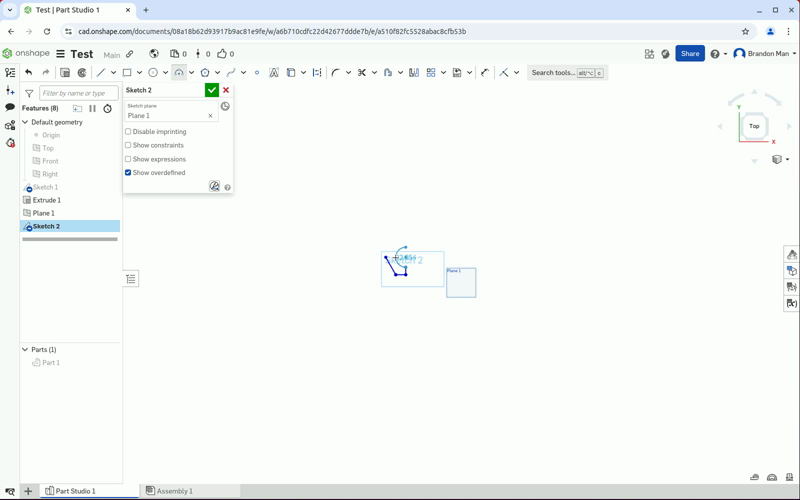
key_up(shift)
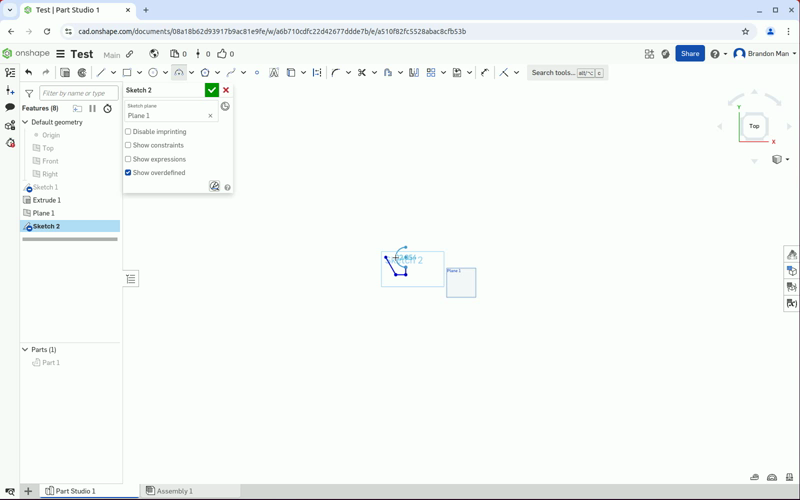
key(esc)
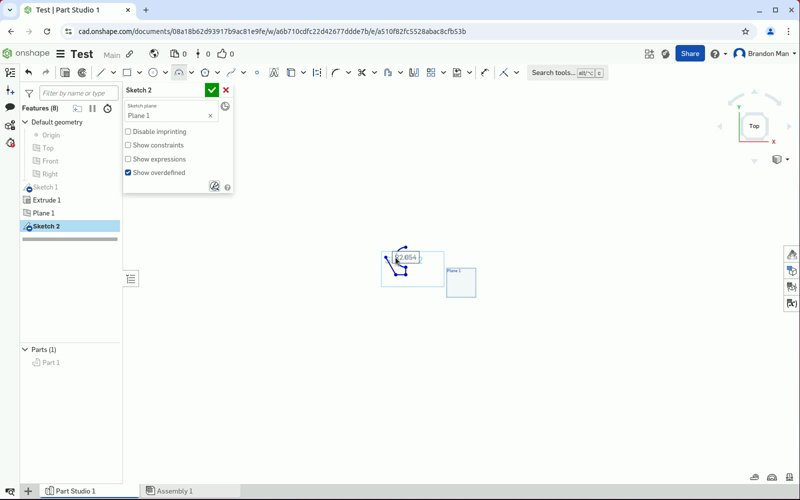
key(l)
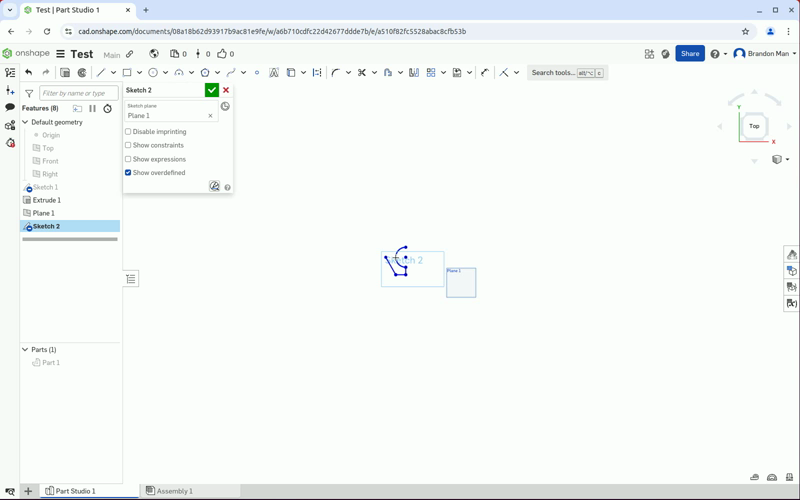
mouse_move(405, 247)
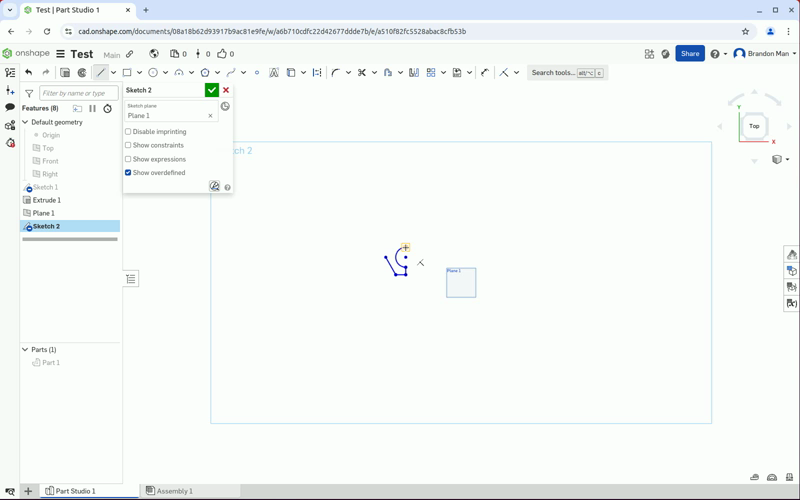
click(405, 247)
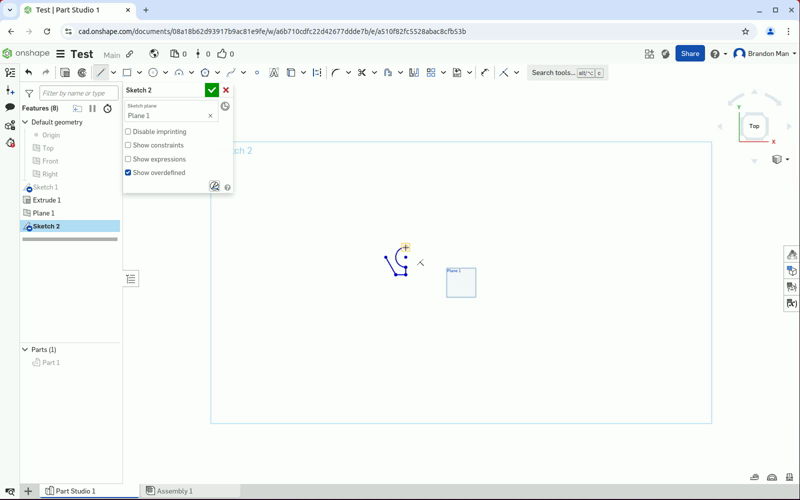
key_down(shift)
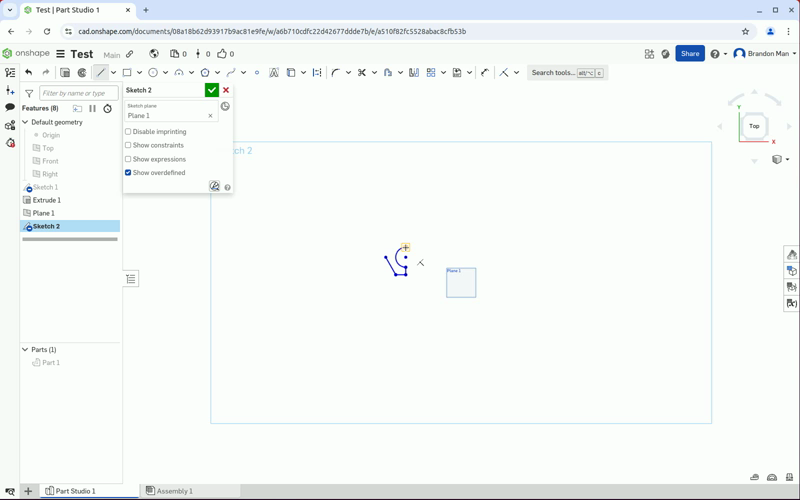
mouse_move(435, 247)
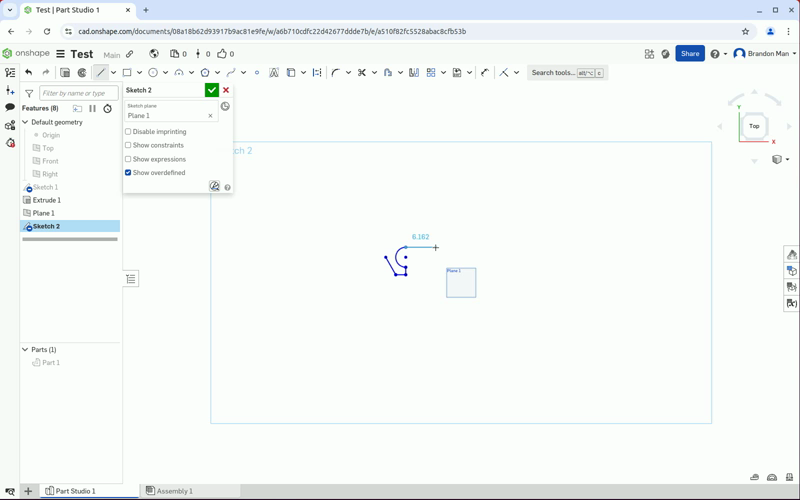
mouse_move(405, 239)
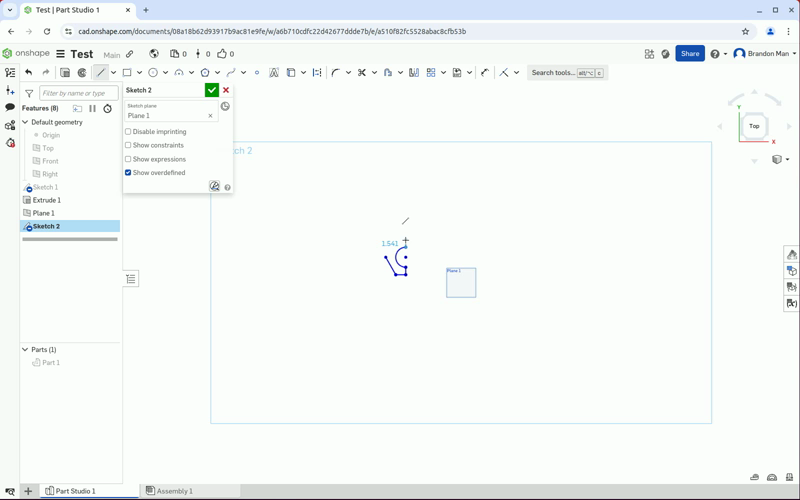
scroll(6)
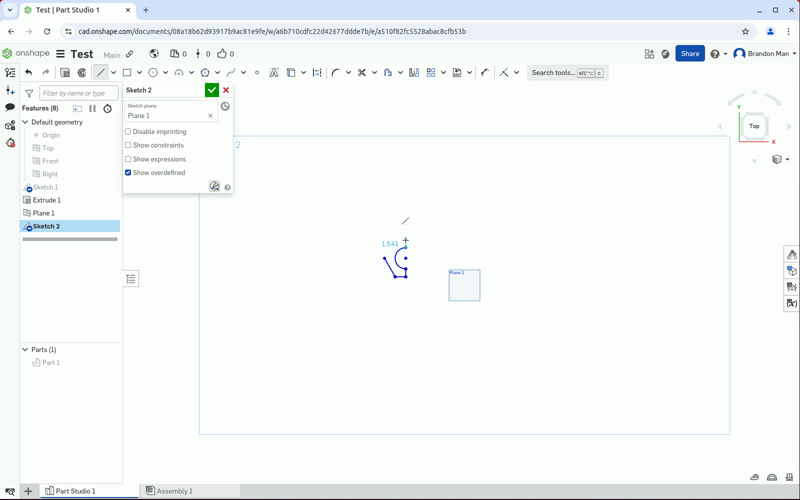
scroll(6)
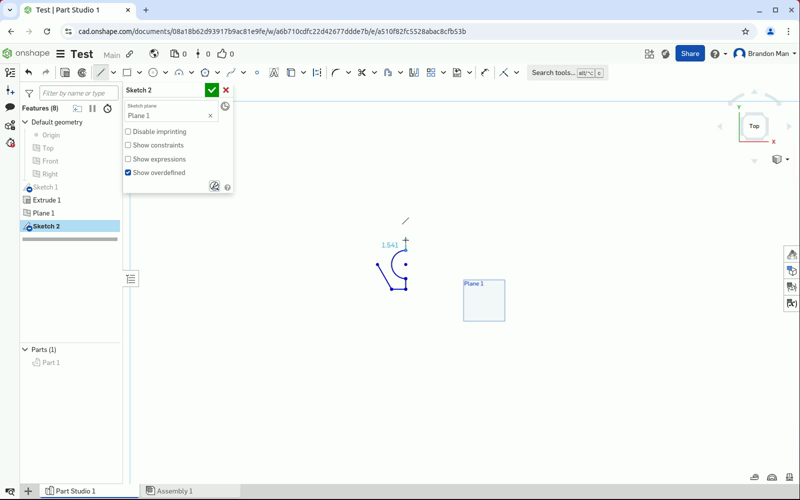
scroll(6)
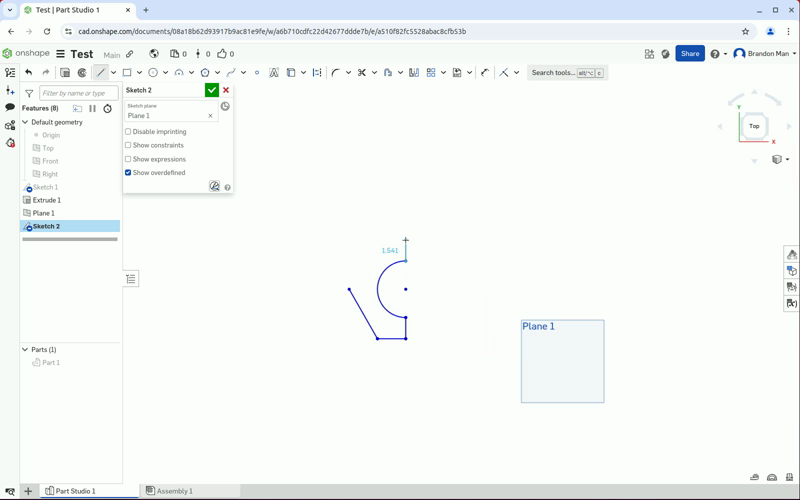
scroll(6)
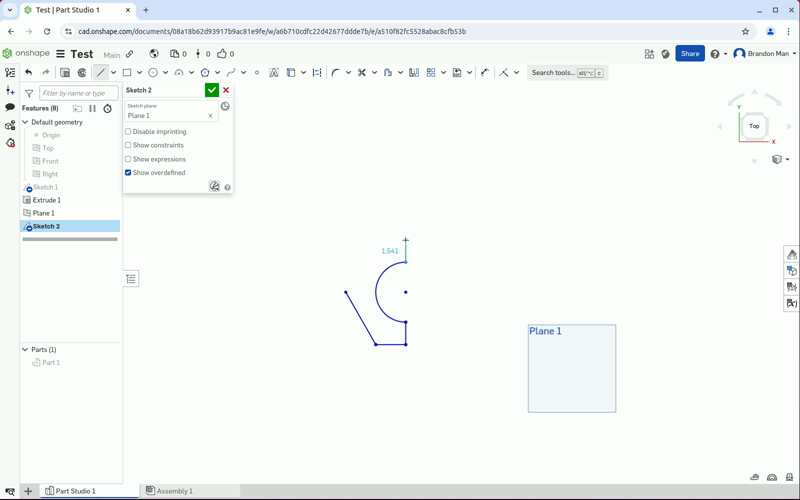
scroll(6)
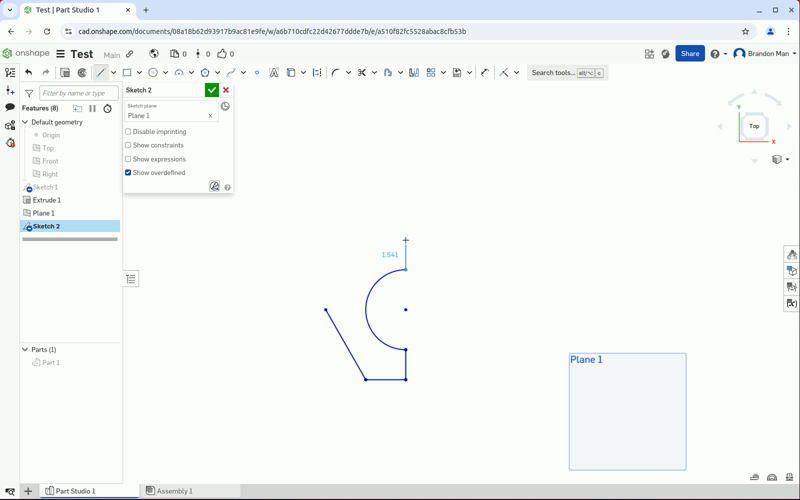
scroll(6)
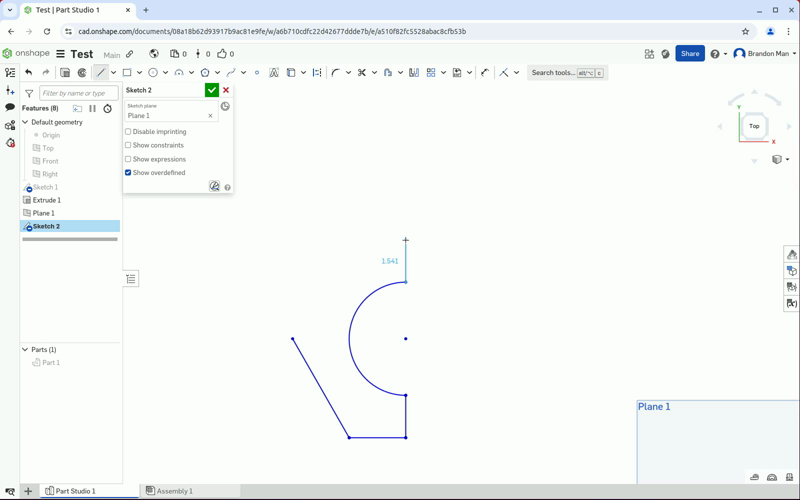
scroll(6)
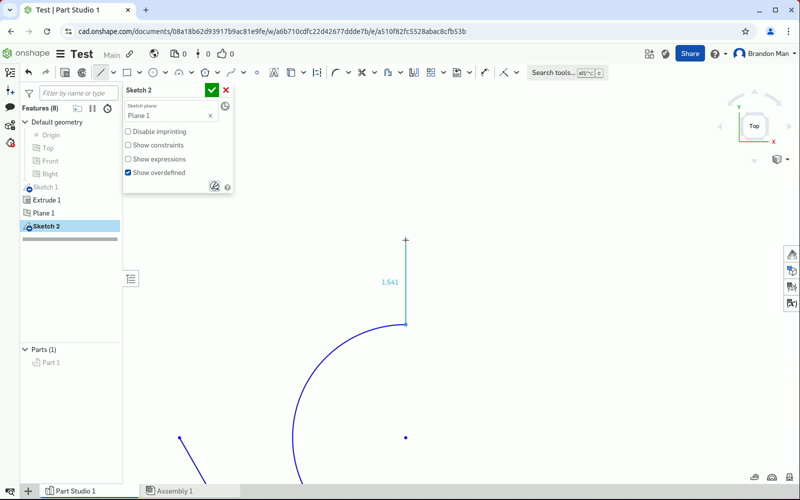
click(405, 239)
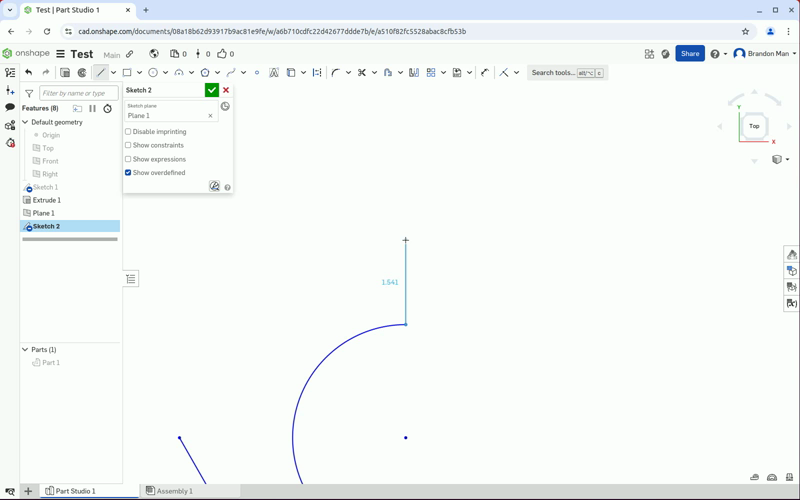
scroll(-6)
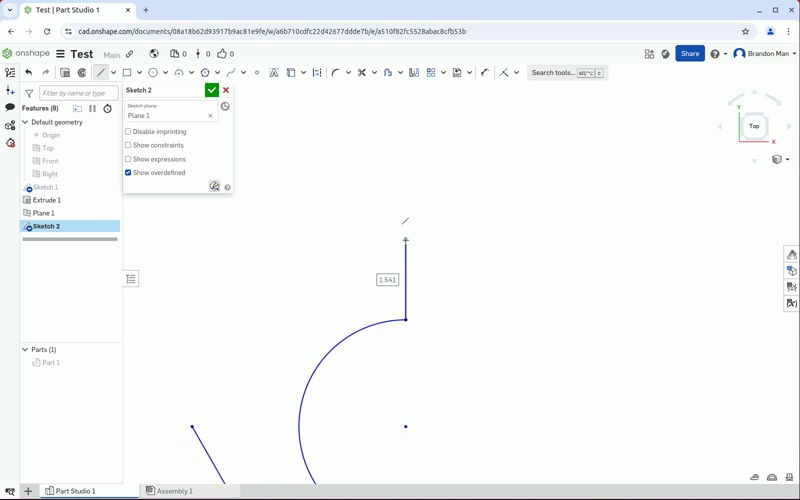
scroll(-6)
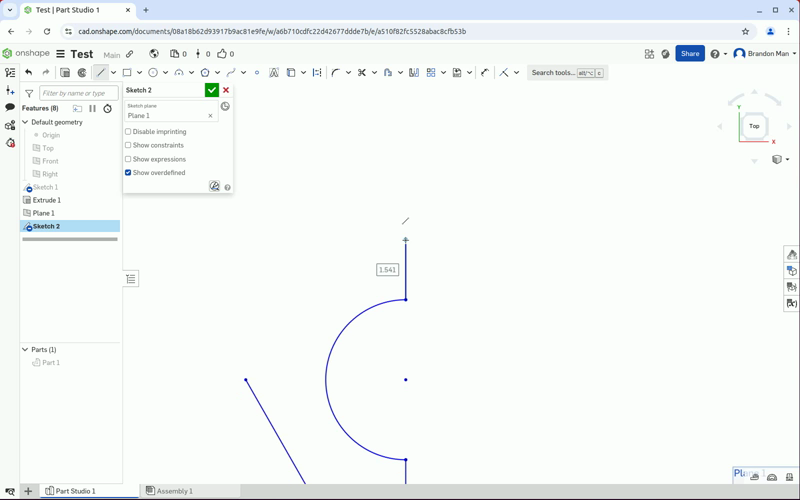
scroll(-6)
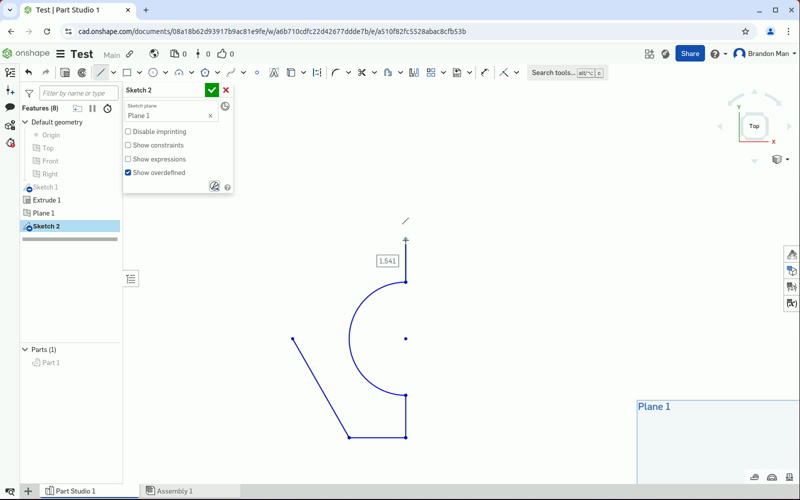
scroll(-6)
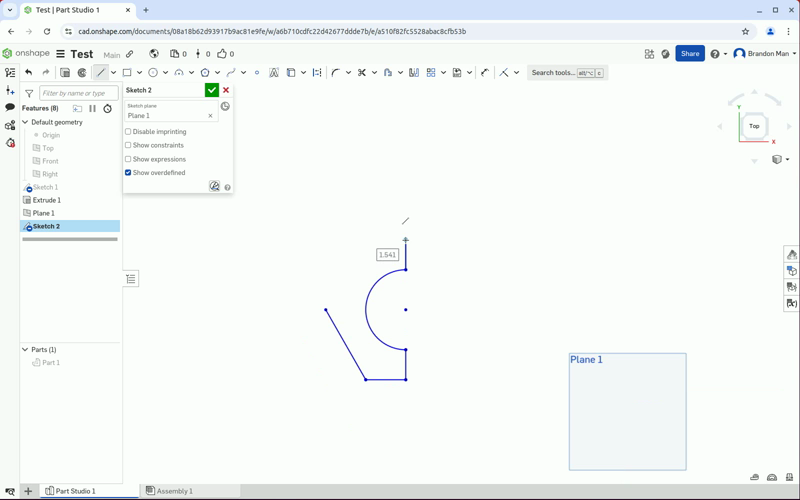
scroll(-6)
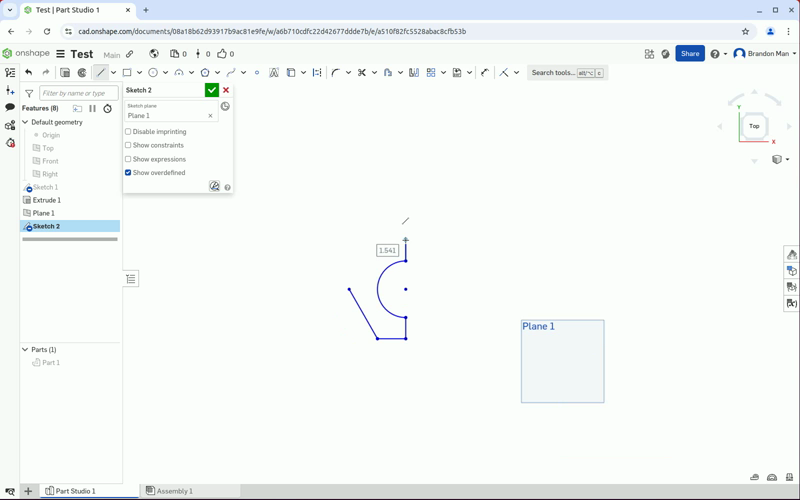
scroll(-6)
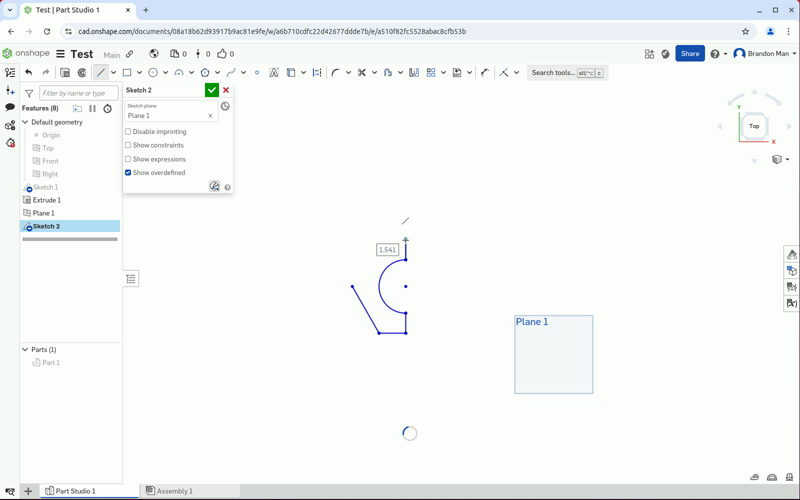
scroll(-6)
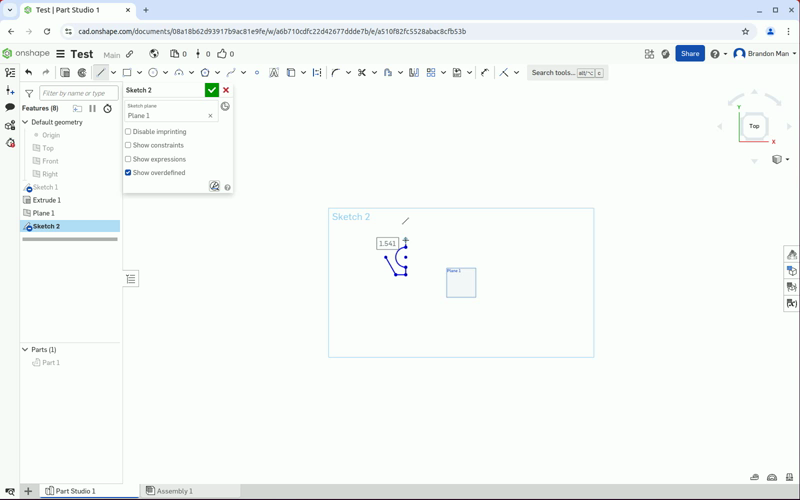
key_up(shift)
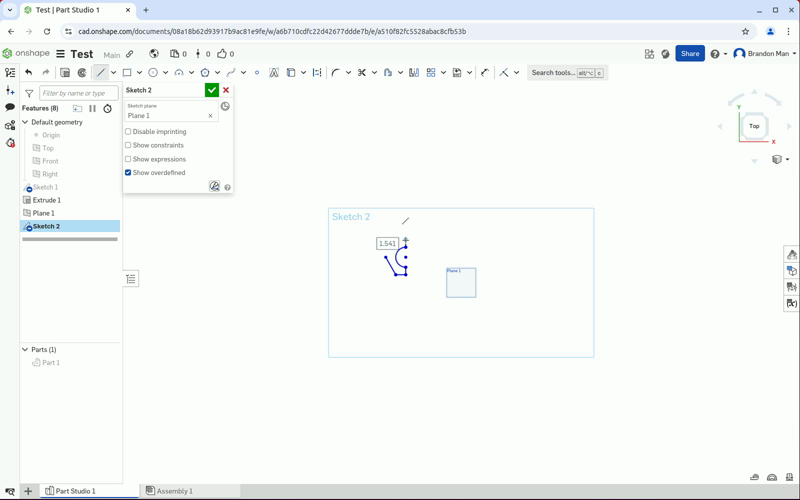
key_down(shift)
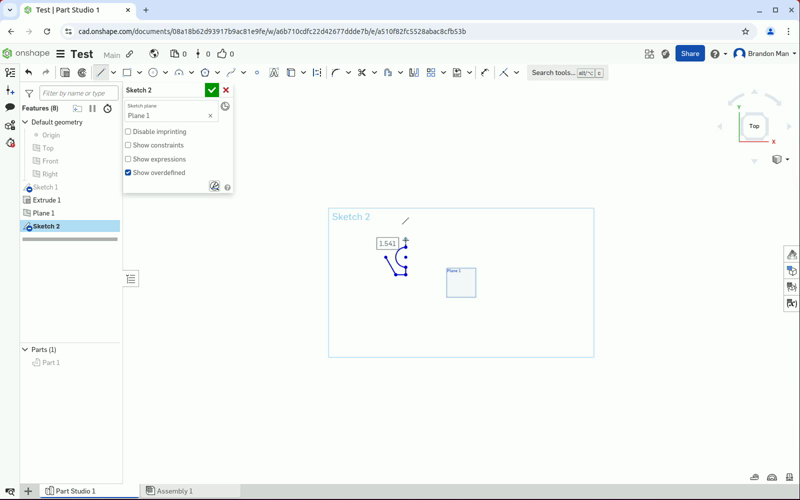
mouse_move(435, 239)
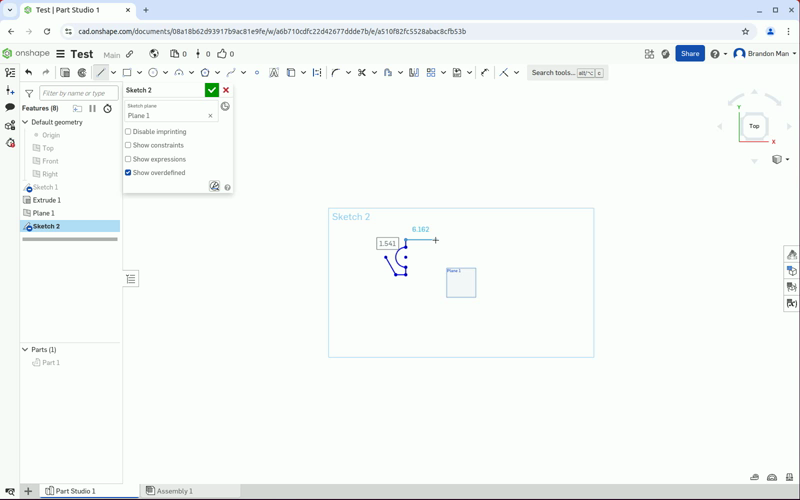
mouse_move(395, 239)
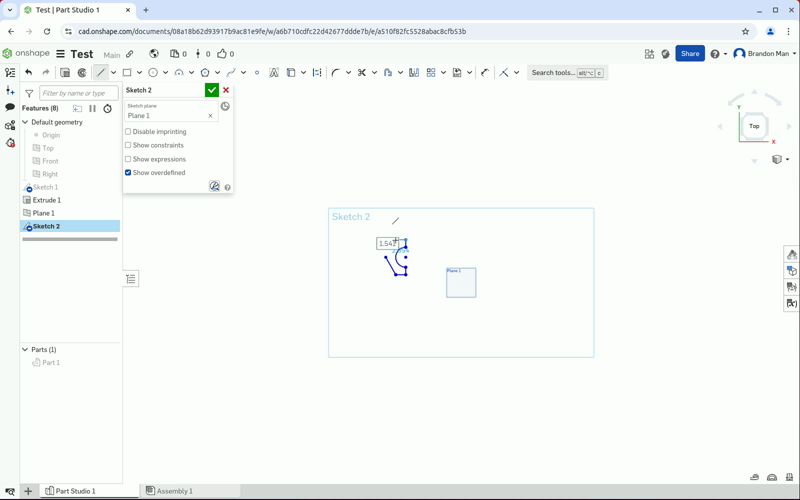
click(395, 239)
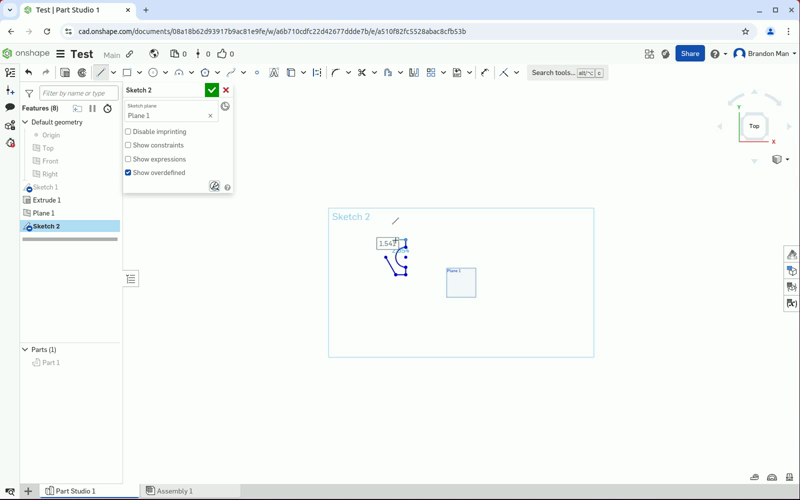
key_up(shift)
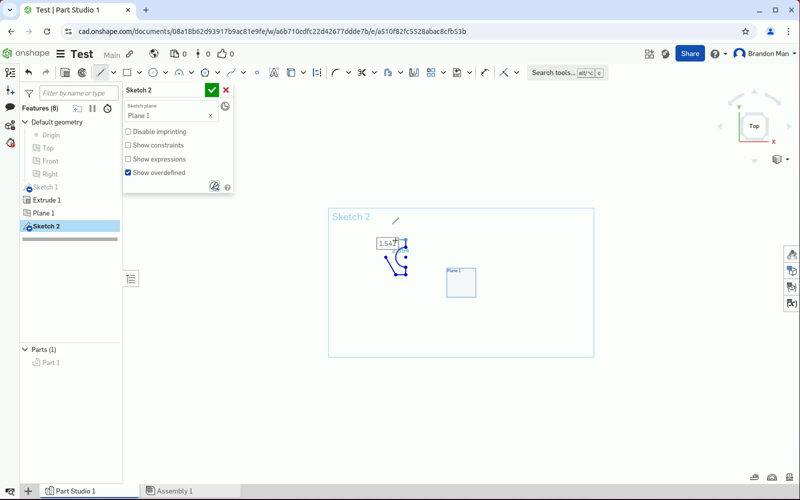
mouse_move(425, 239)
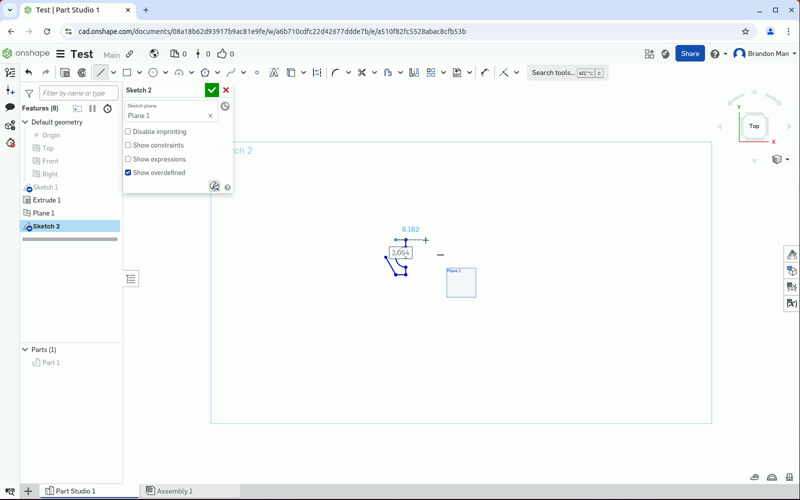
key_down(shift)
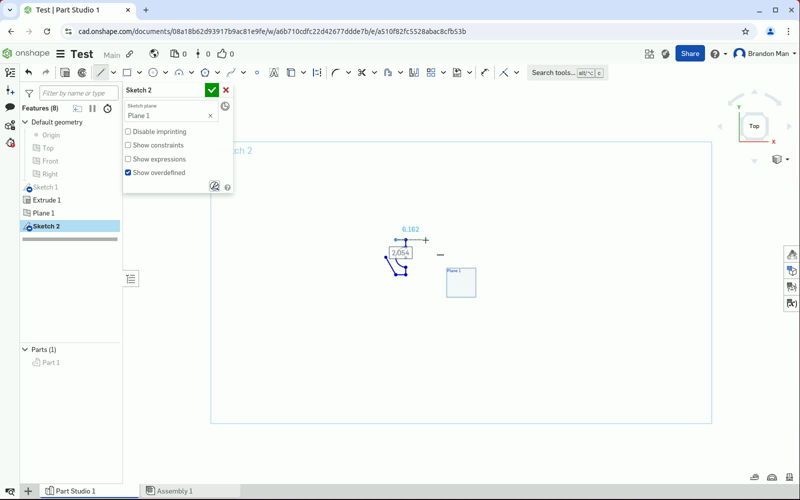
mouse_move(385, 257)
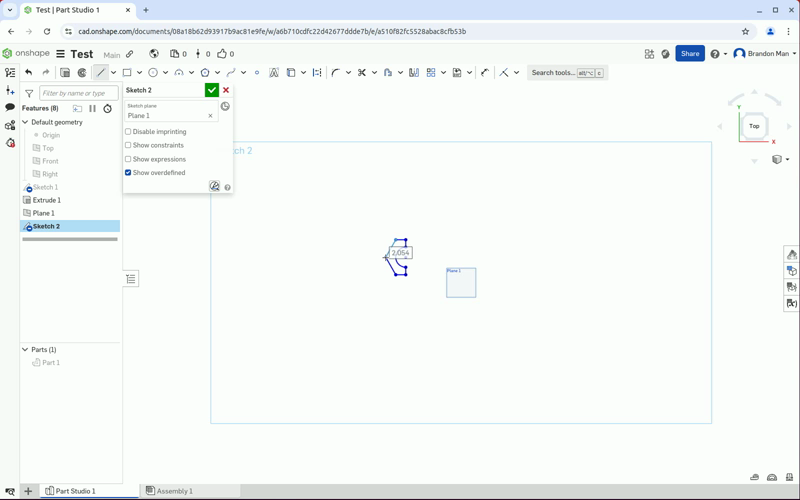
key_up(shift)
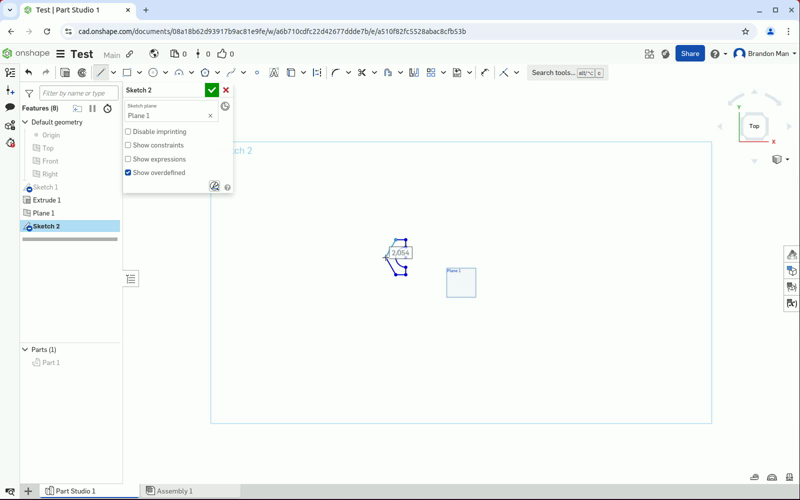
click(385, 257)
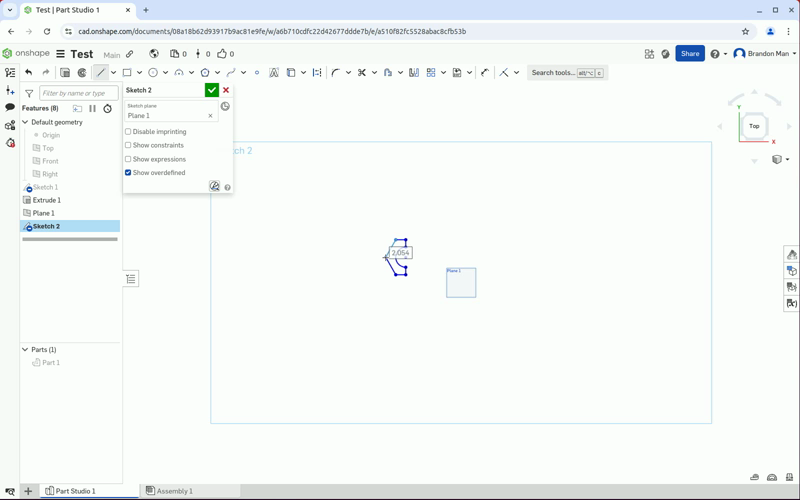
key(esc)
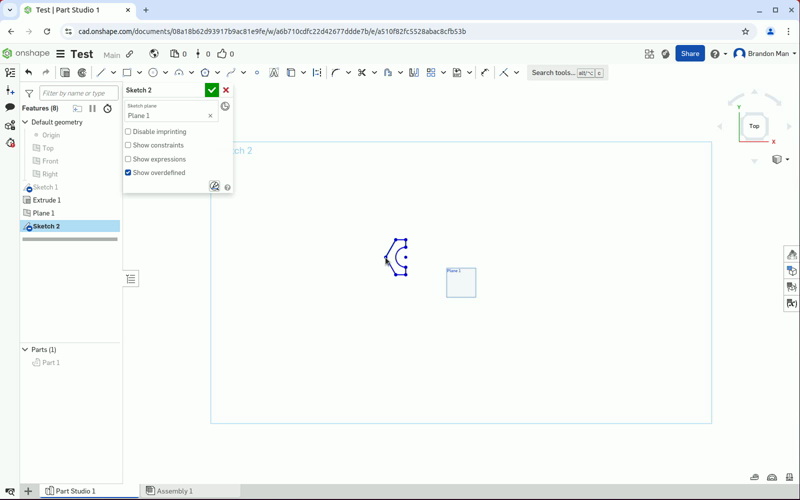
mouse_move(394, 245)
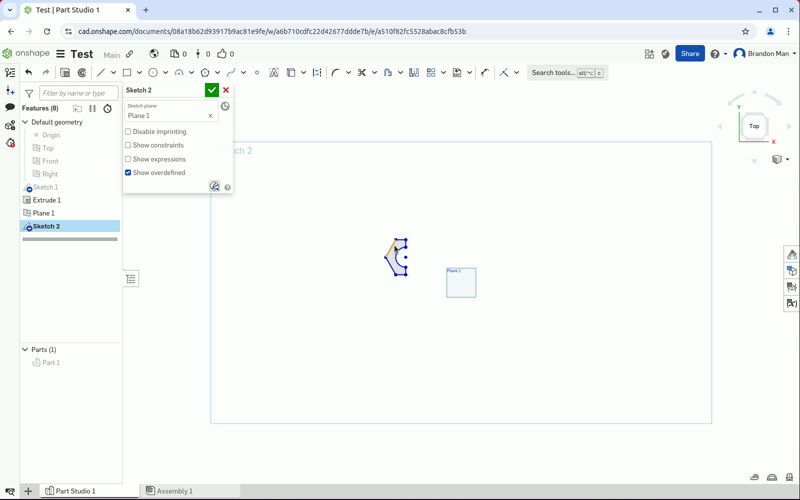
scroll(6)
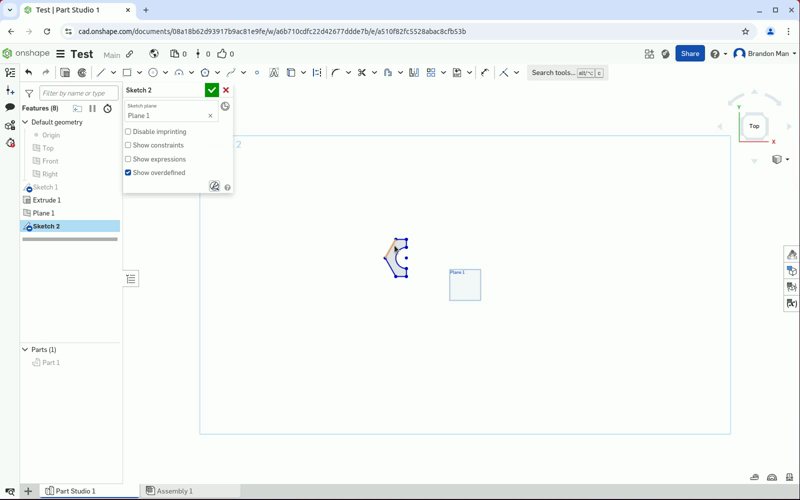
scroll(6)
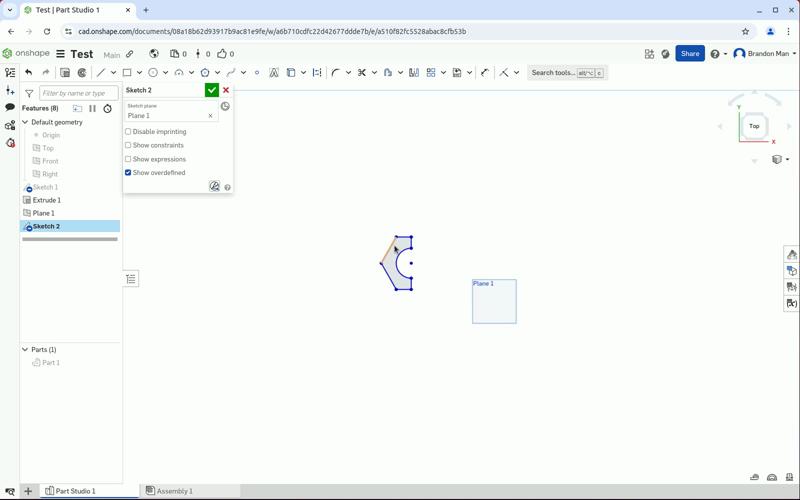
scroll(6)
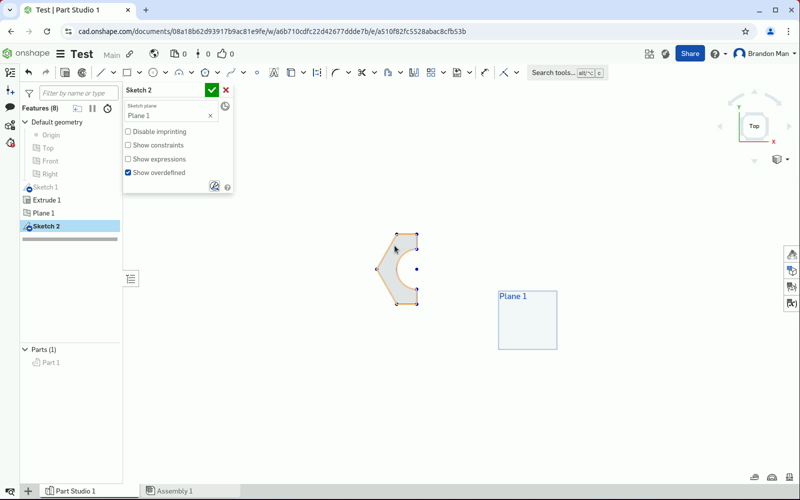
scroll(6)
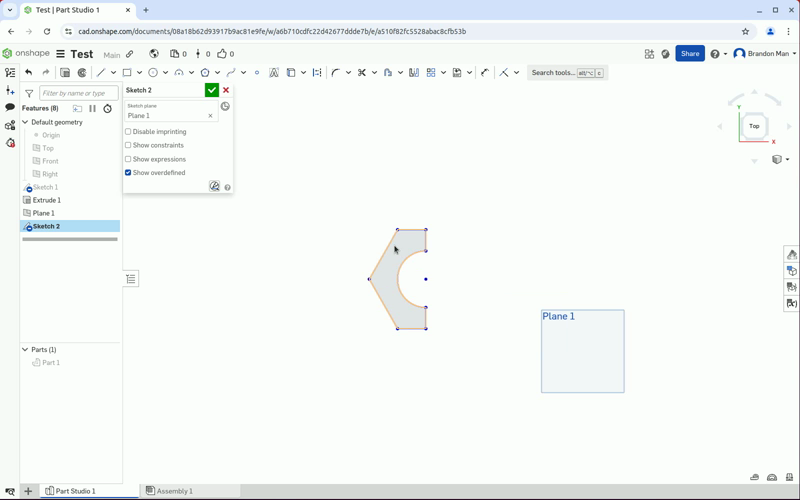
scroll(6)
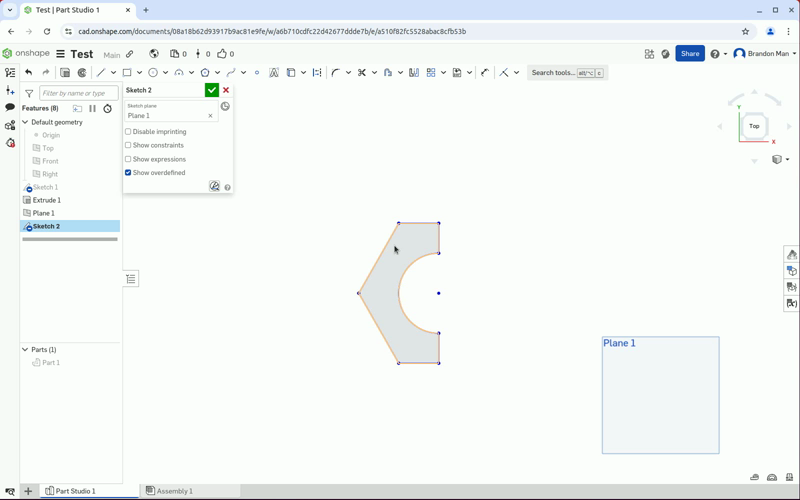
scroll(6)
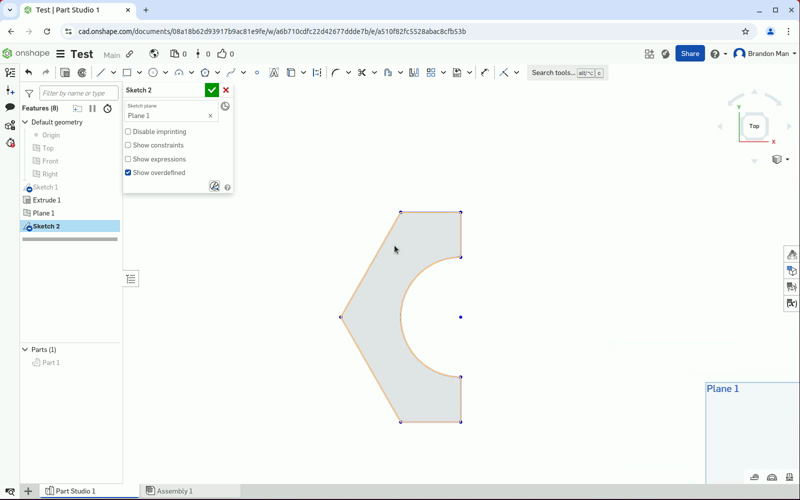
scroll(6)
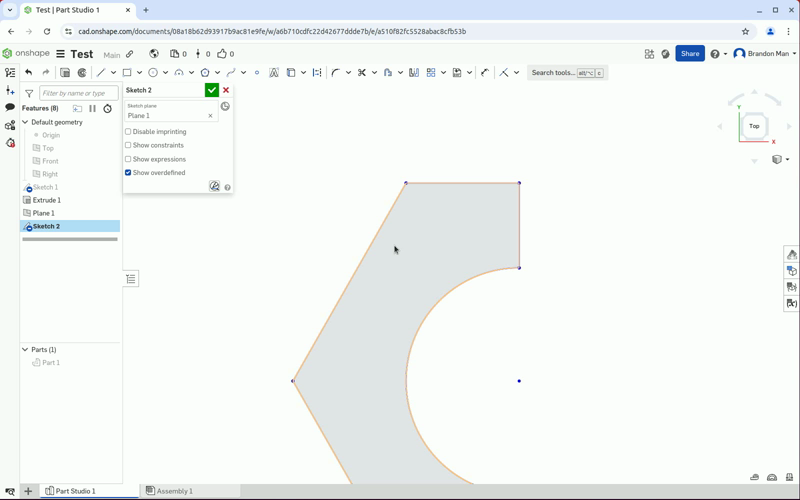
click(394, 245)
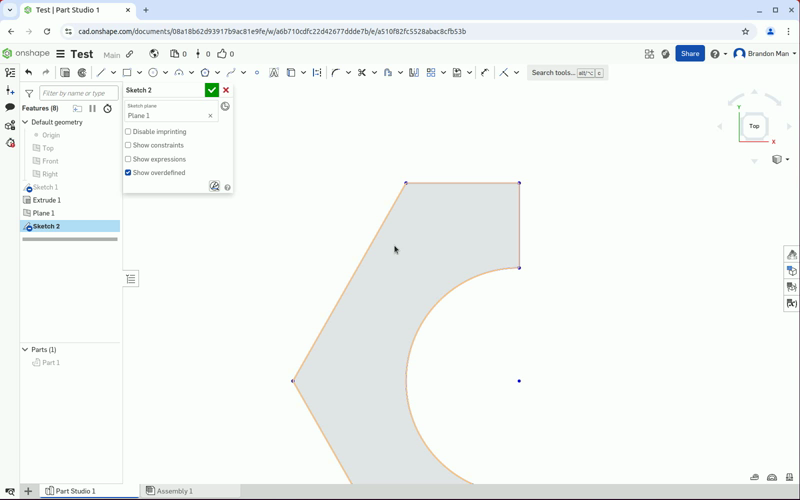
scroll(-6)
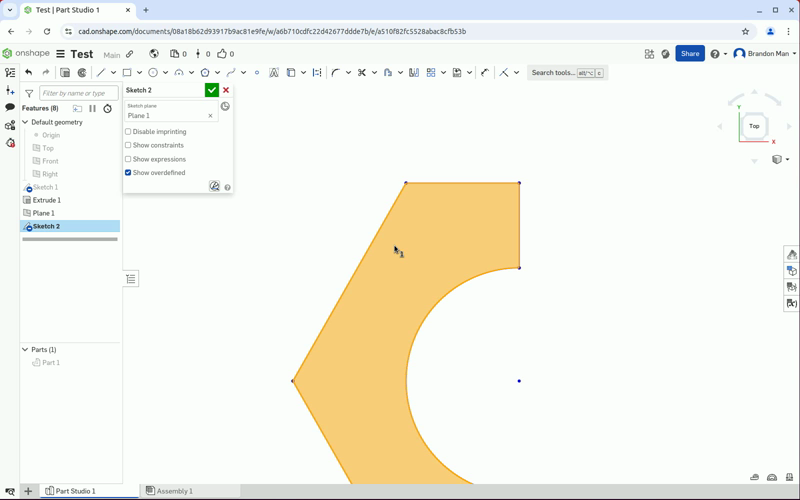
scroll(-6)
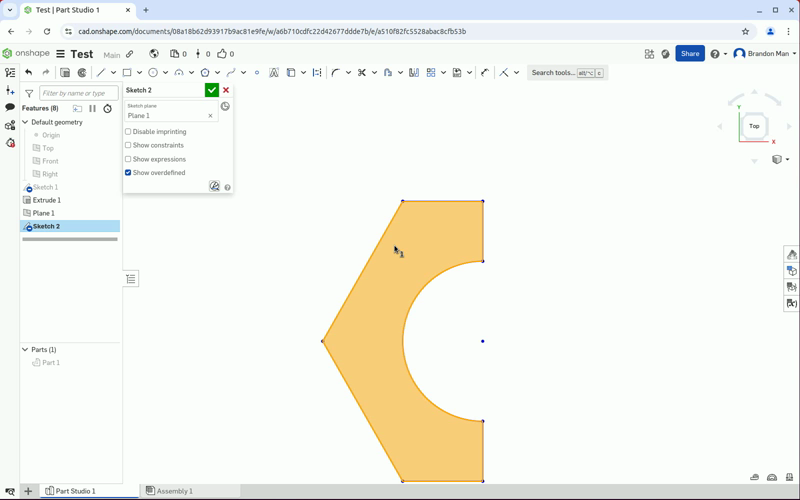
scroll(-6)
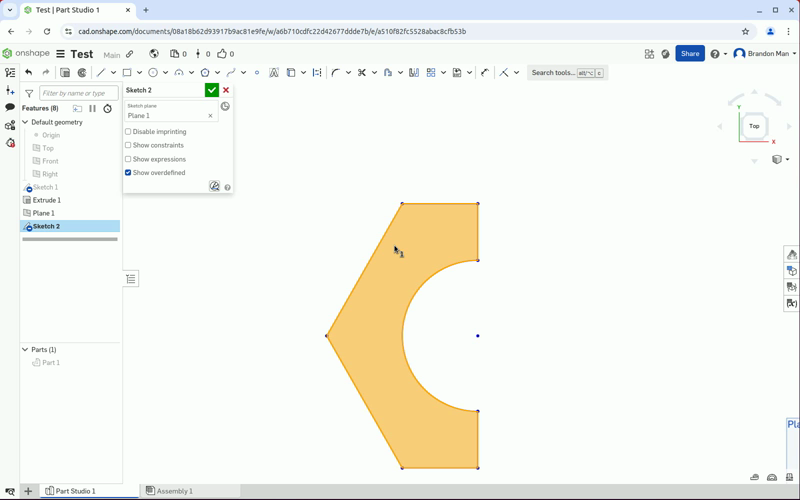
scroll(-6)
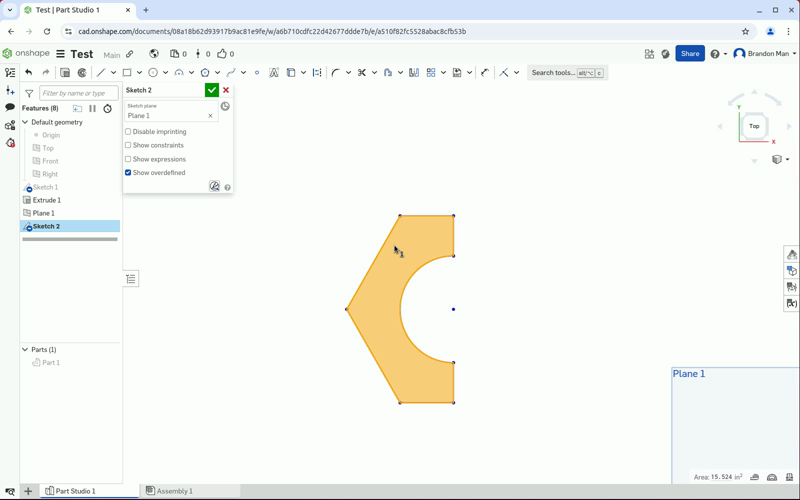
scroll(-6)
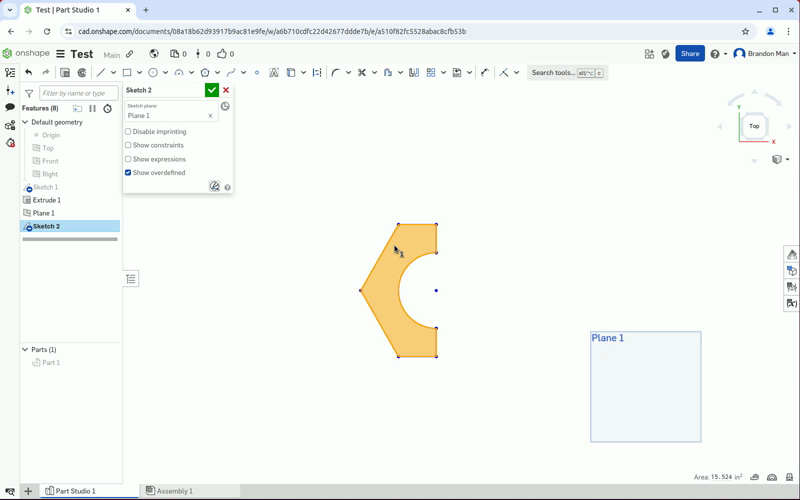
scroll(-6)
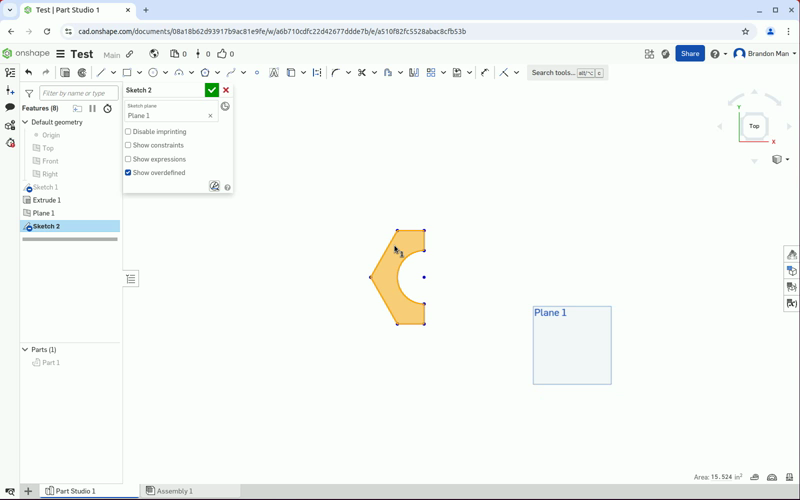
scroll(-6)
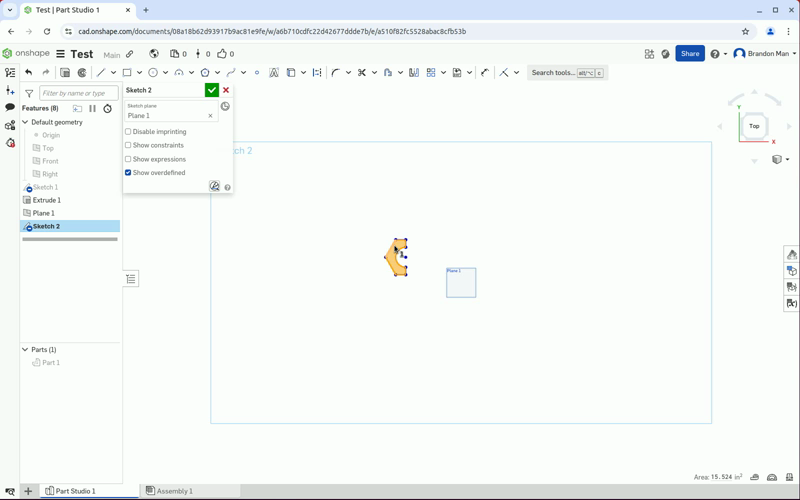
mouse_move(73, 352)
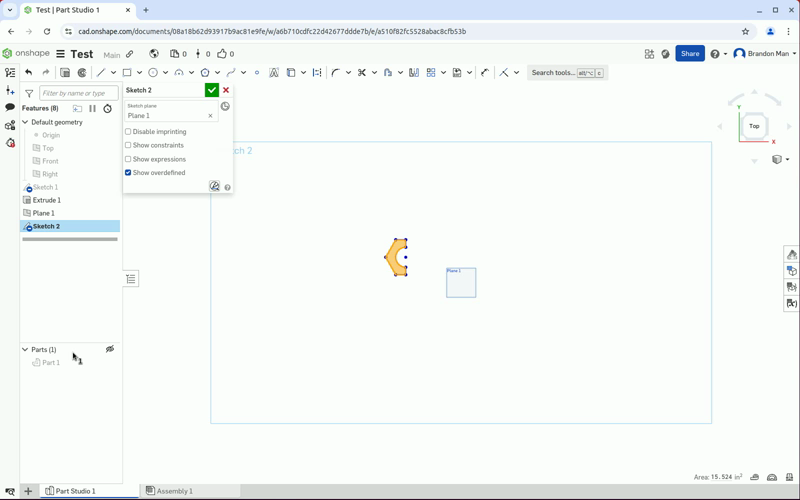
key(shift+y)
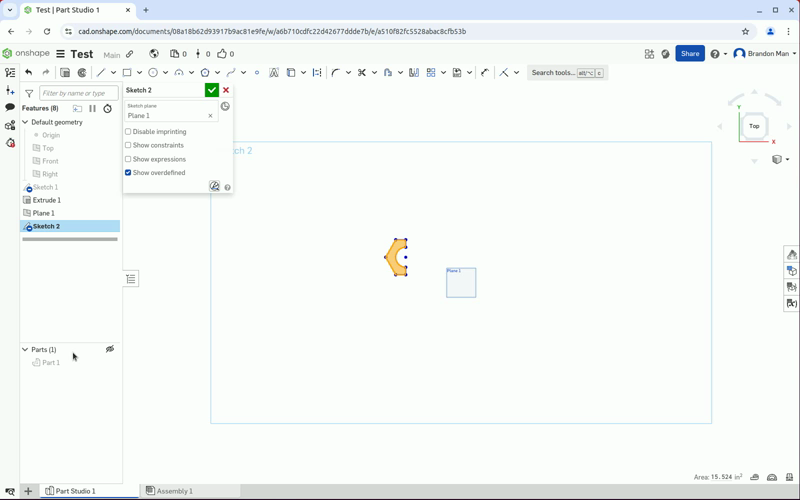
key(shift+e)
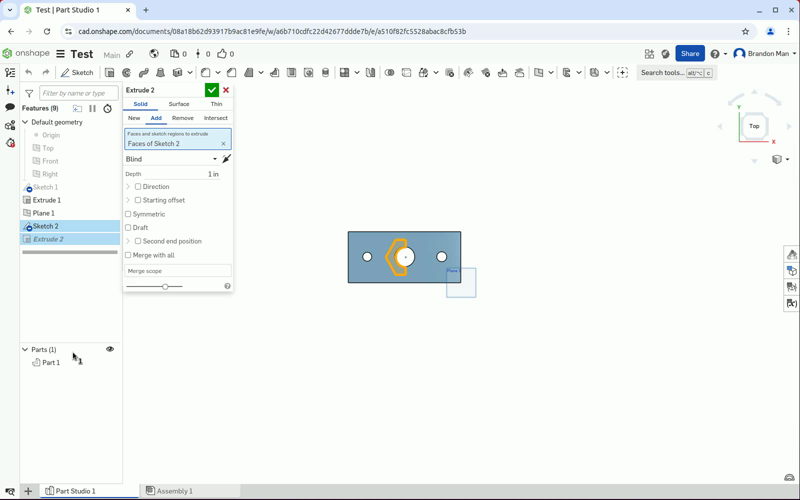
mouse_move(143, 106)
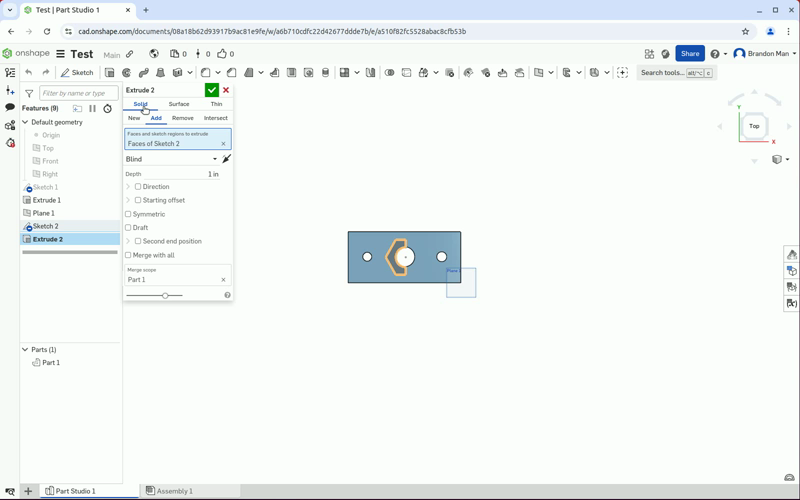
click(143, 106)
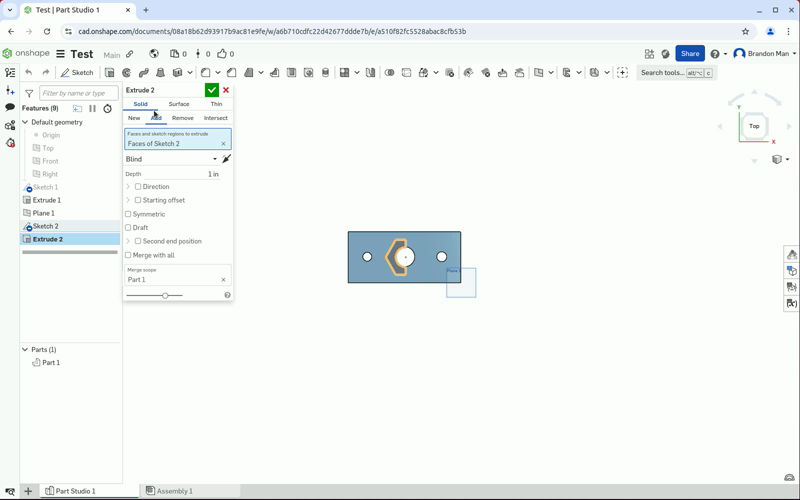
mouse_move(186, 120)
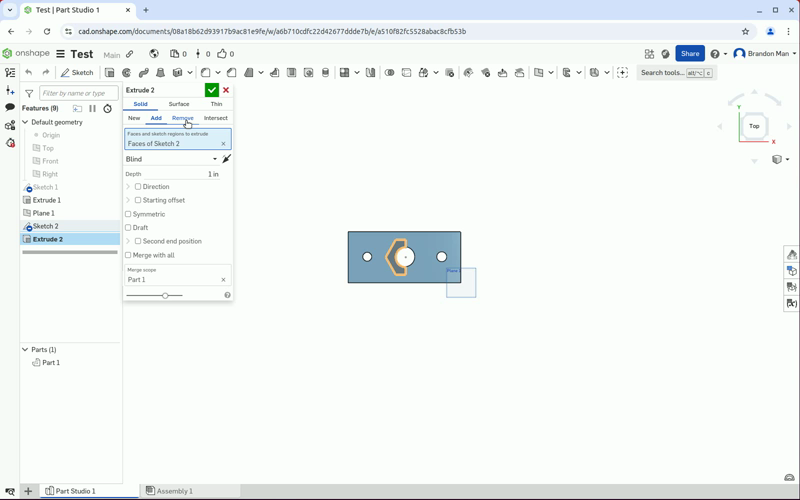
click(186, 120)
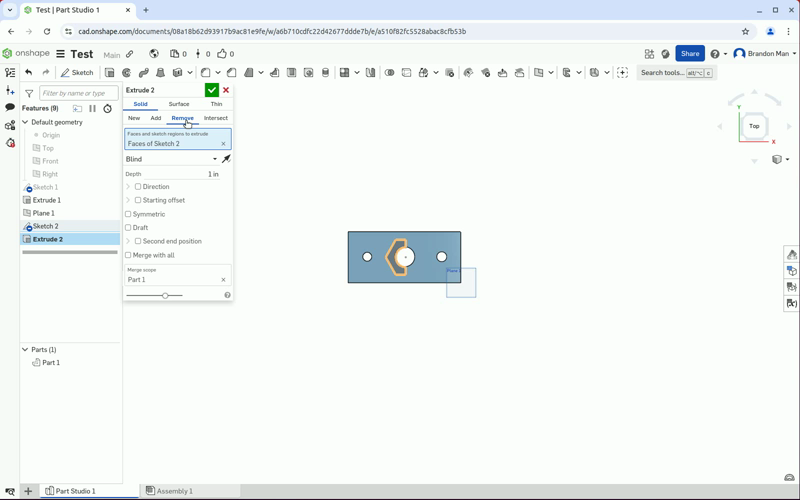
key(tab, 4)
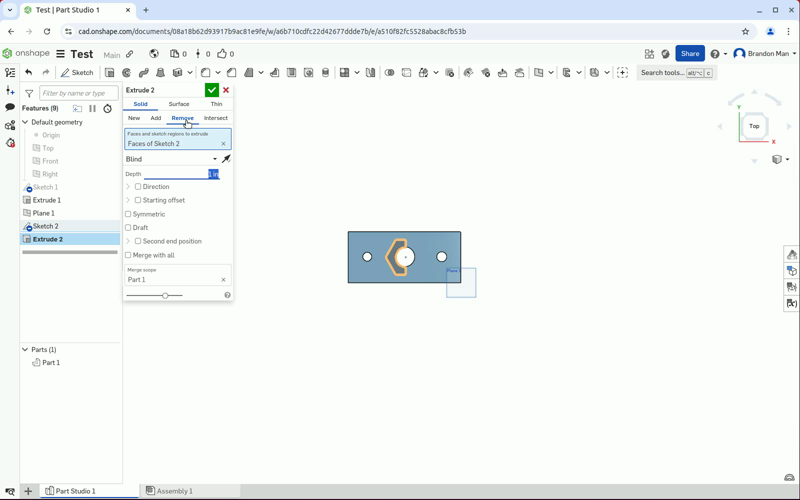
text(3.37)
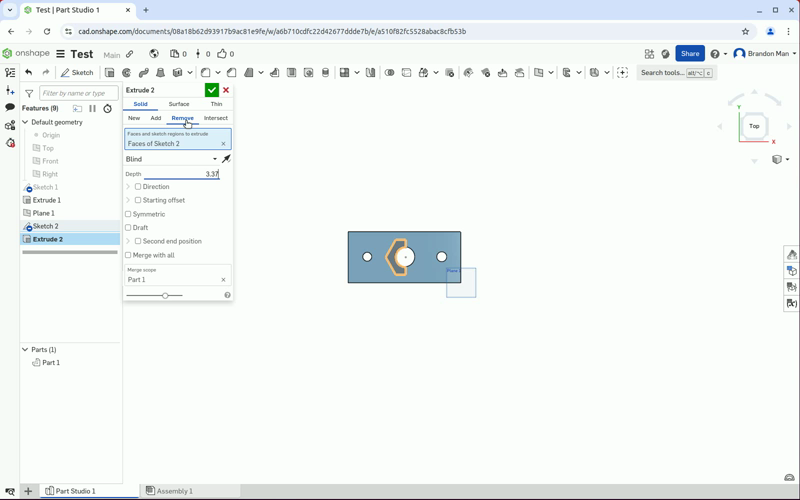
key(tab, 6)
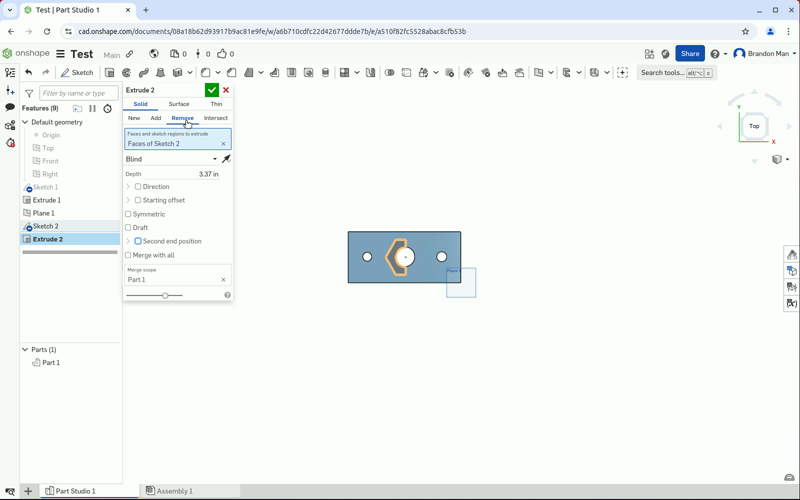
key(space)
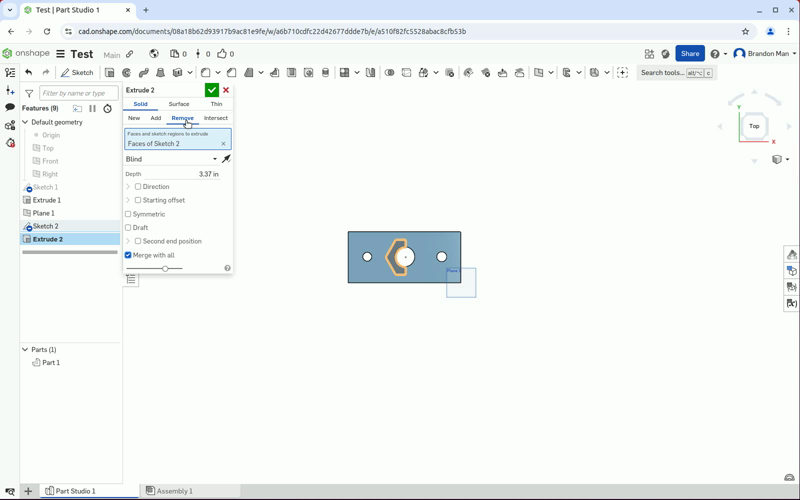
key(enter)
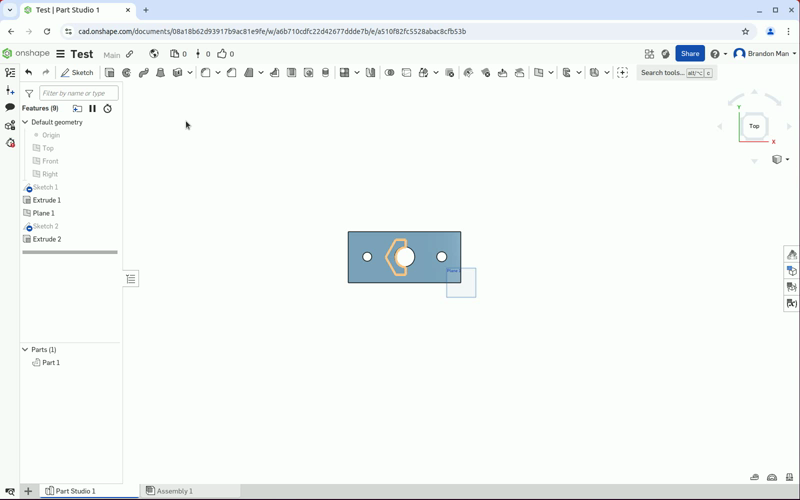
key(shift+h)
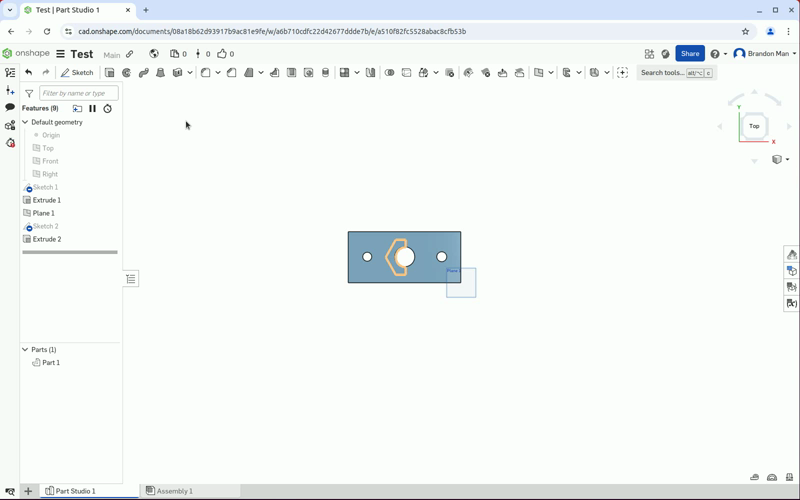
key(shift+h)
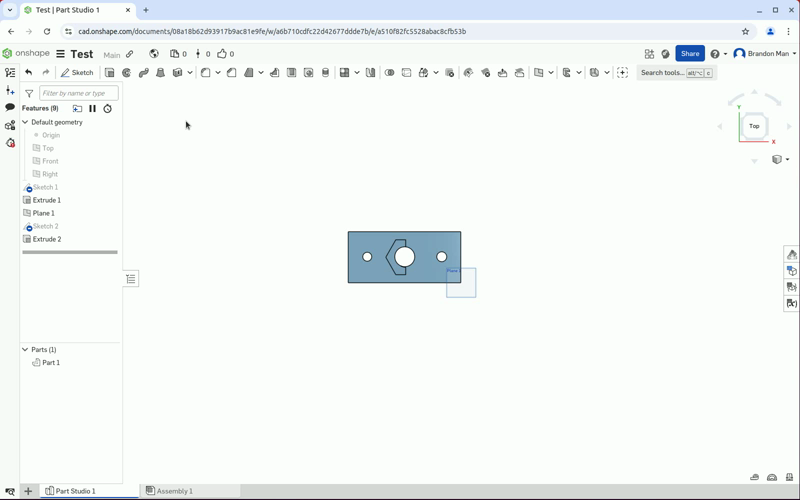
mouse_move(73, 189)
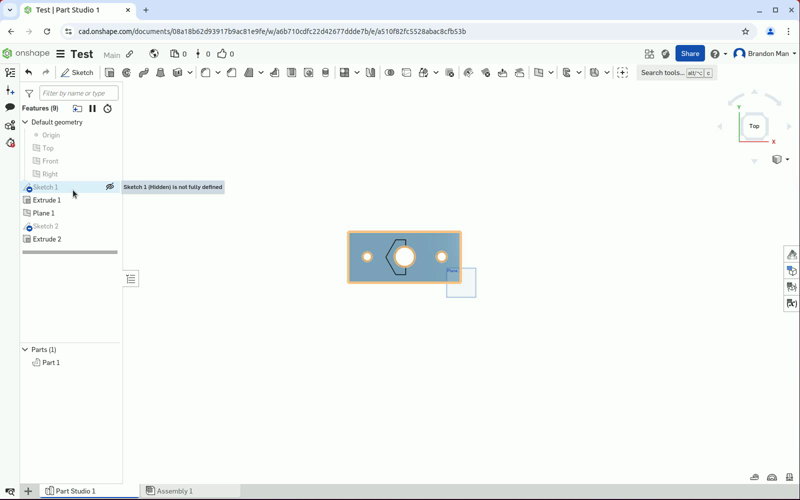
click(73, 189)
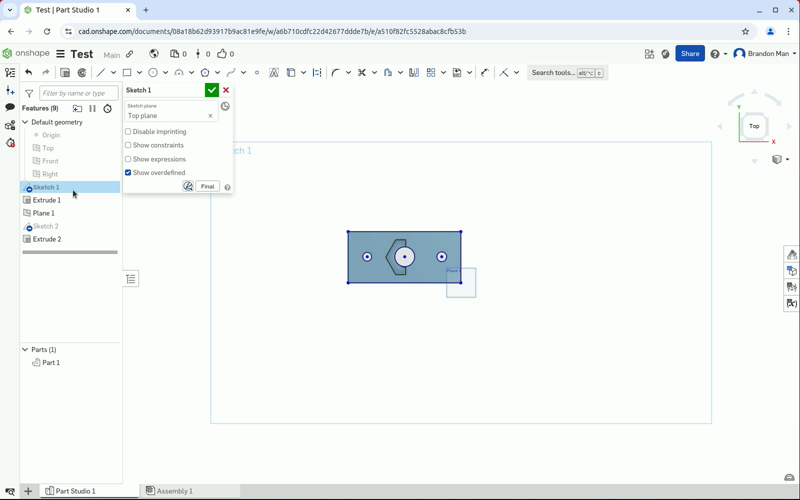
mouse_move(229, 92)
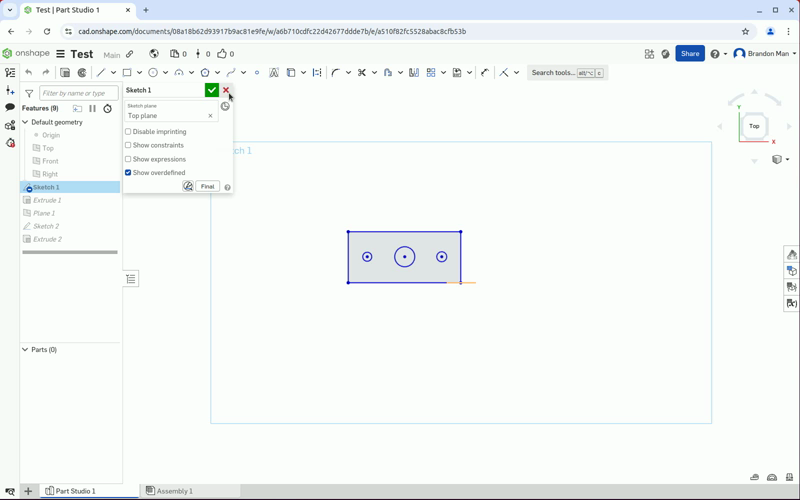
click(229, 92)
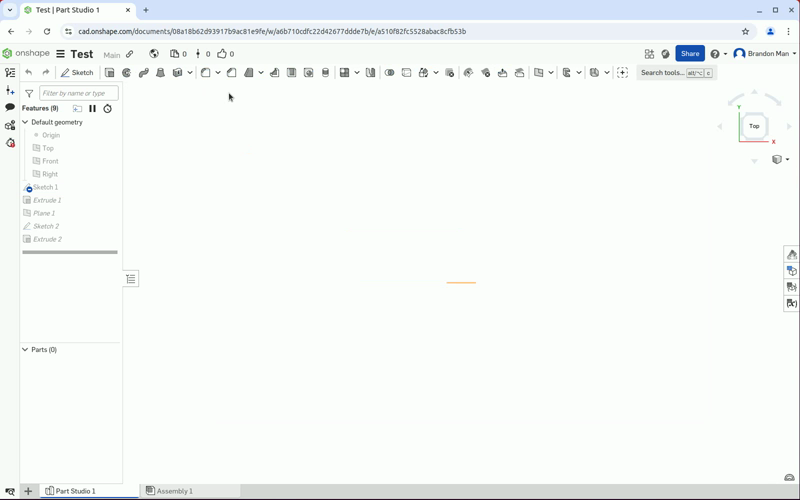
key(shift+s)
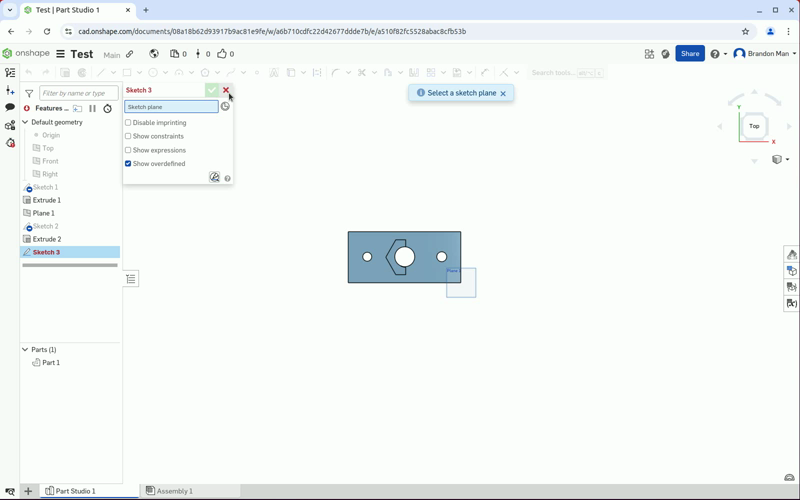
mouse_move(73, 215)
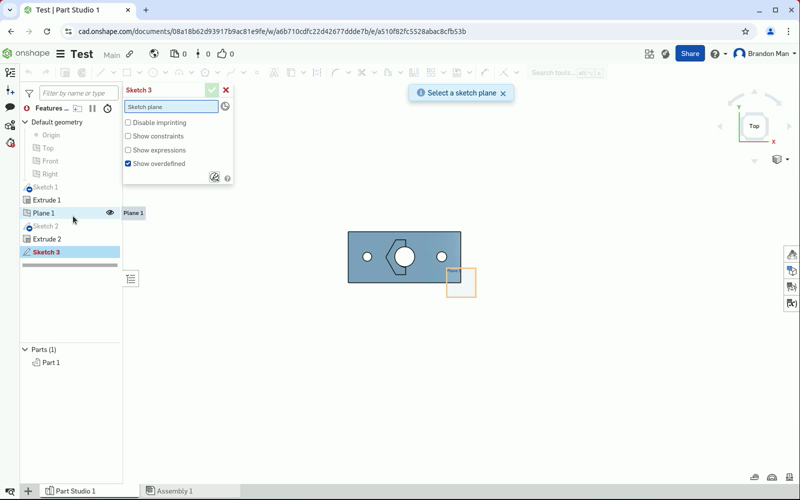
click(73, 215)
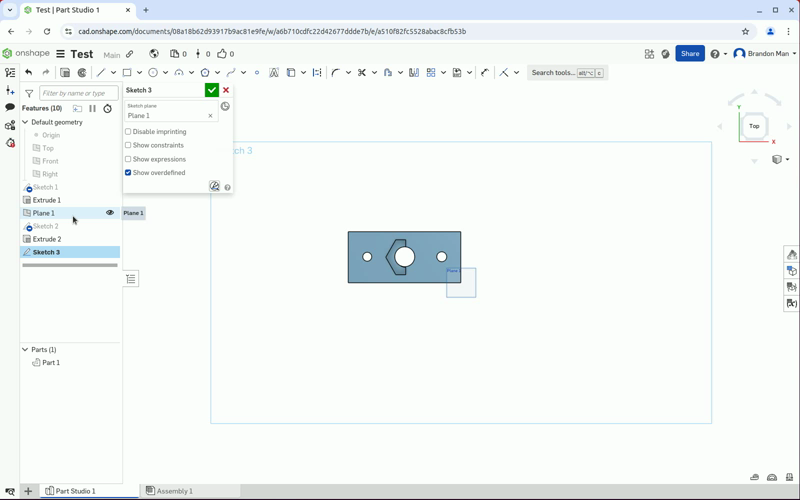
mouse_move(73, 352)
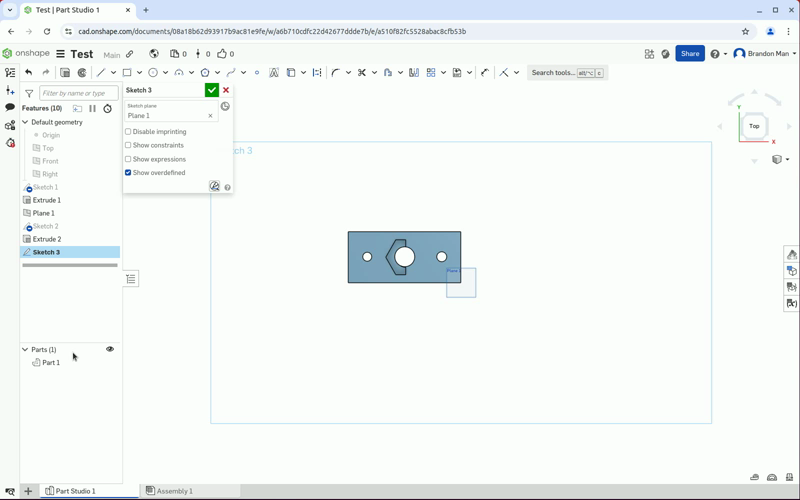
key(y)
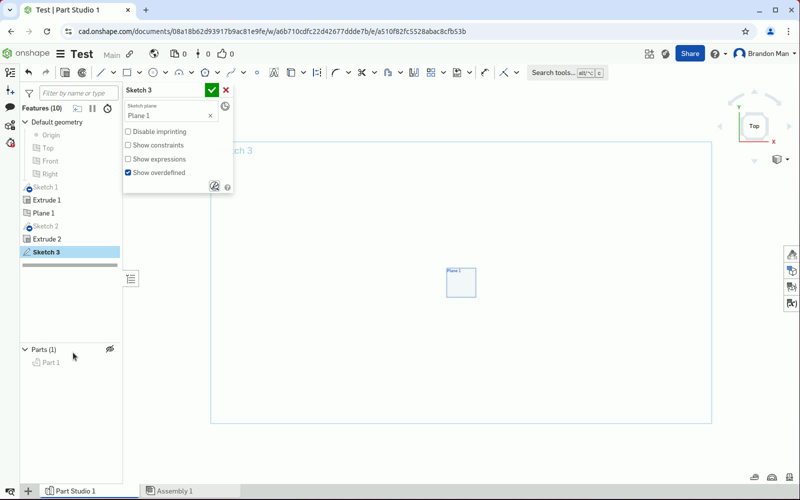
key(a)
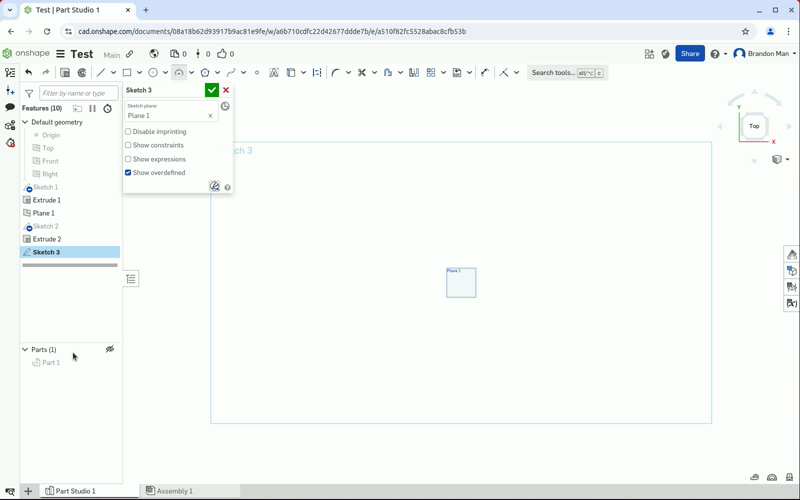
key_down(shift)
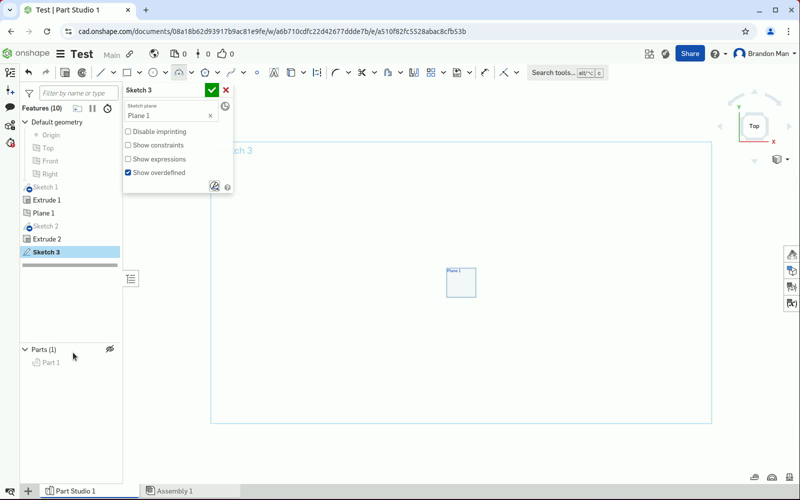
mouse_move(404, 247)
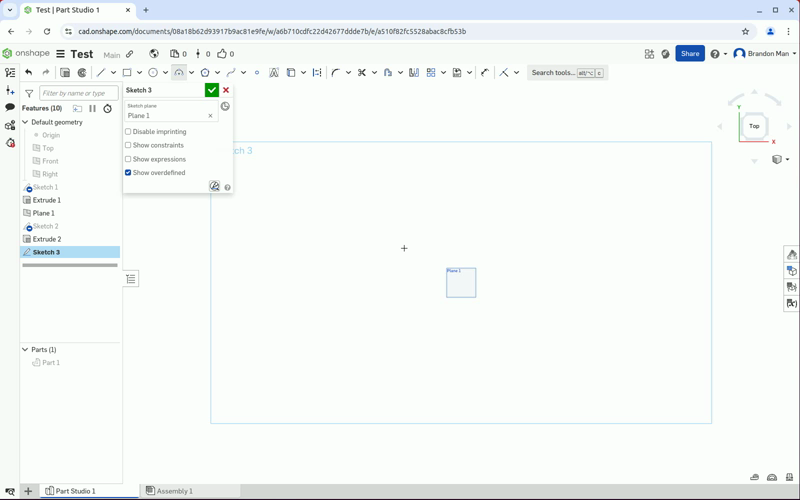
click(404, 247)
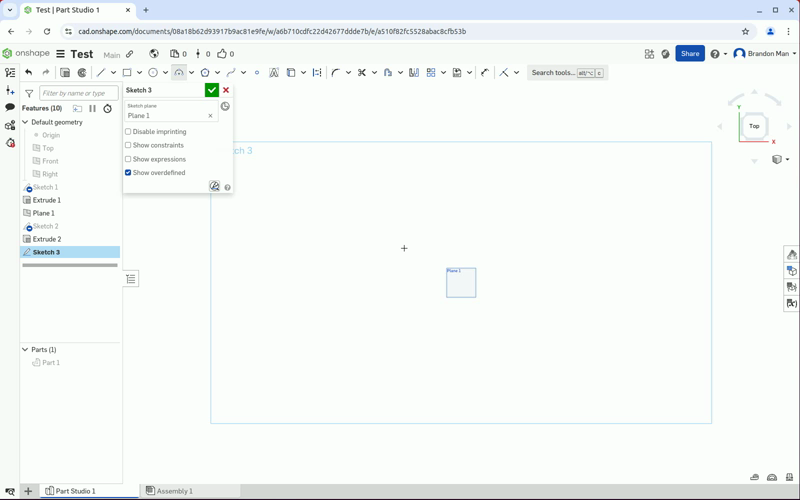
key_up(shift)
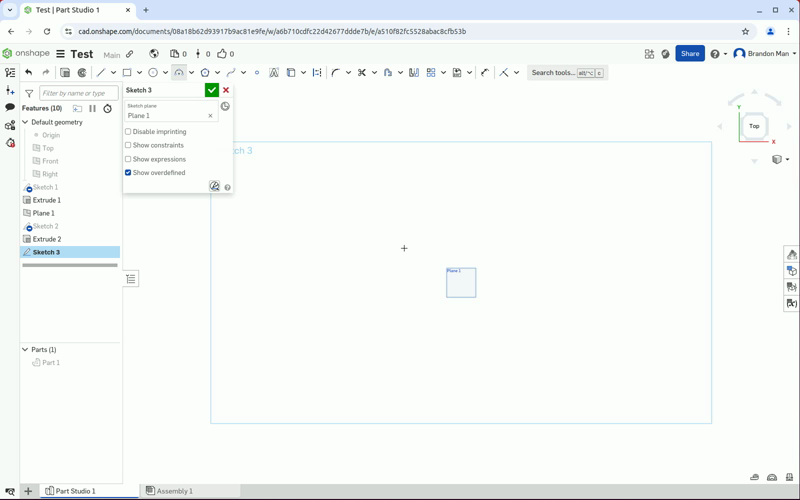
key_down(shift)
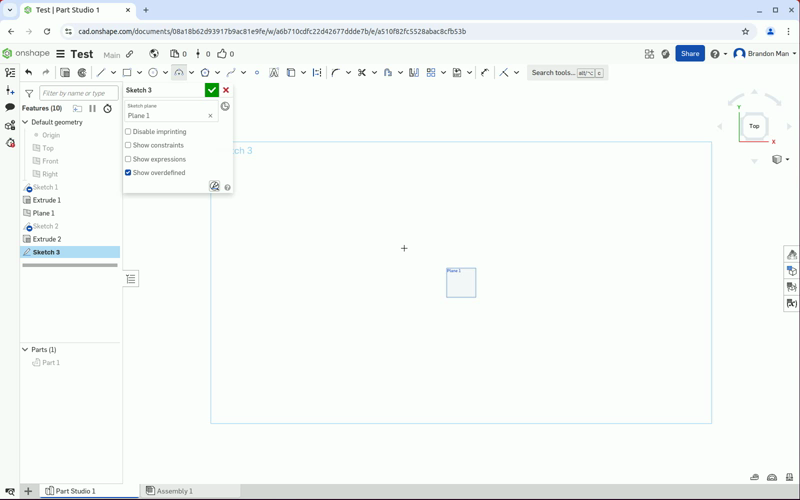
mouse_move(414, 257)
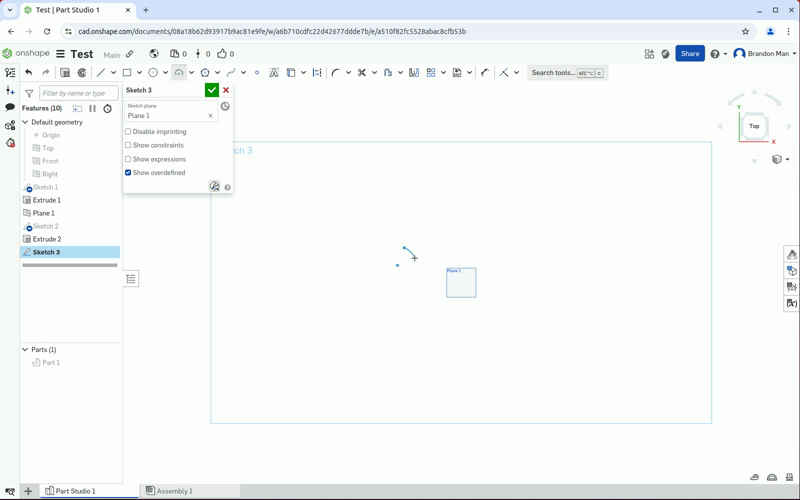
click(414, 257)
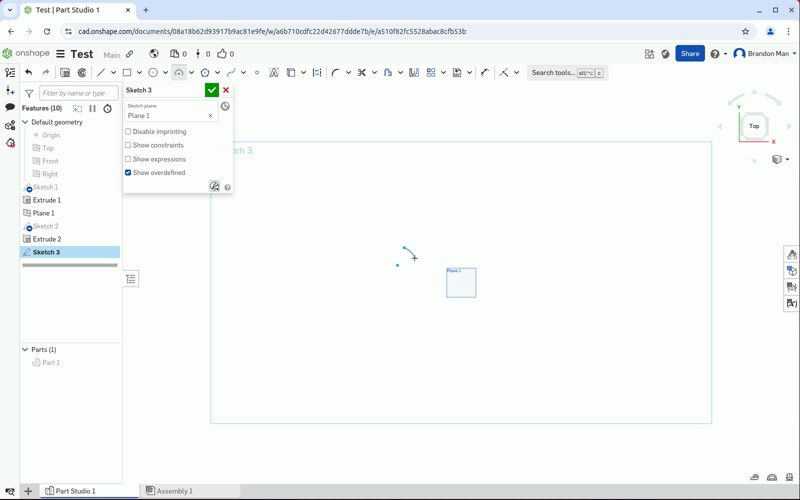
mouse_move(411, 250)
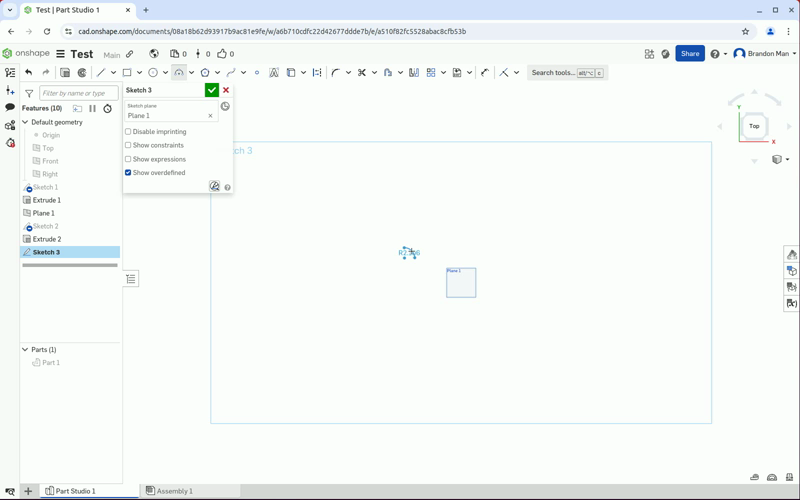
click(411, 250)
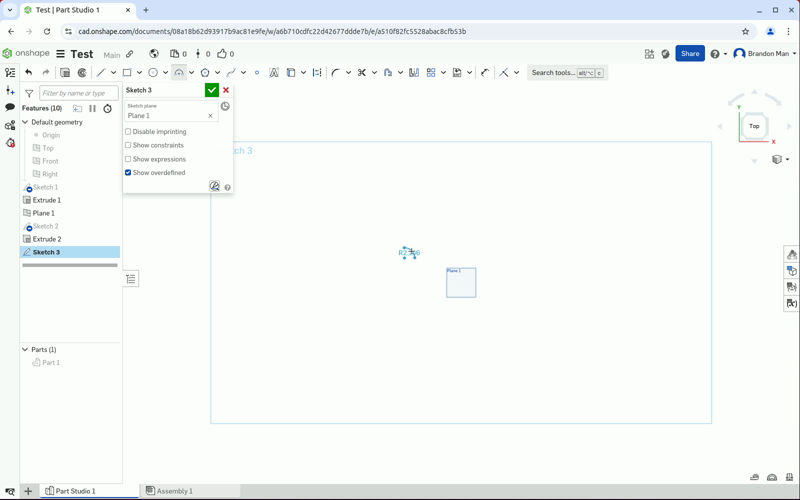
key_up(shift)
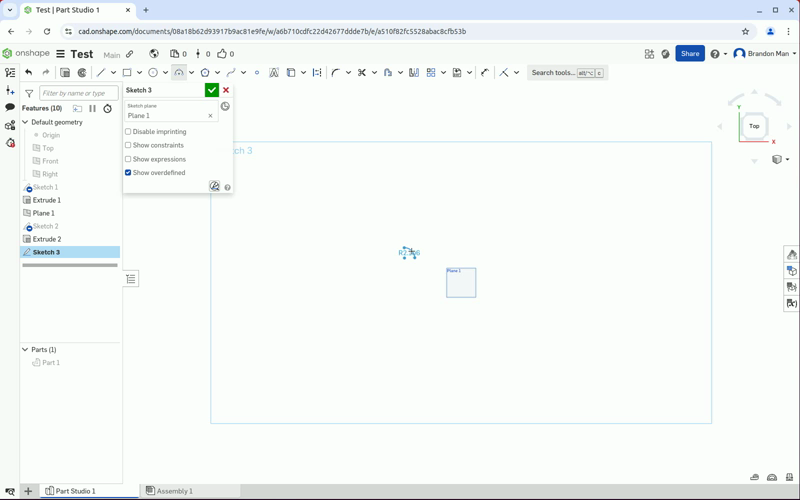
key(esc)
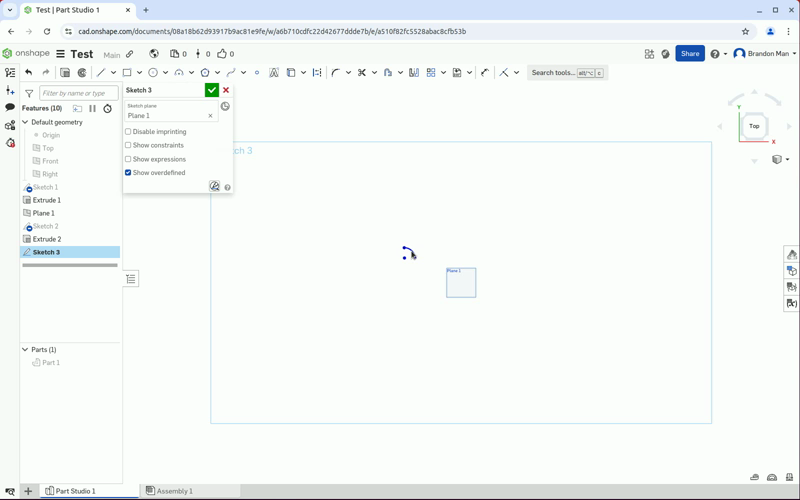
key(l)
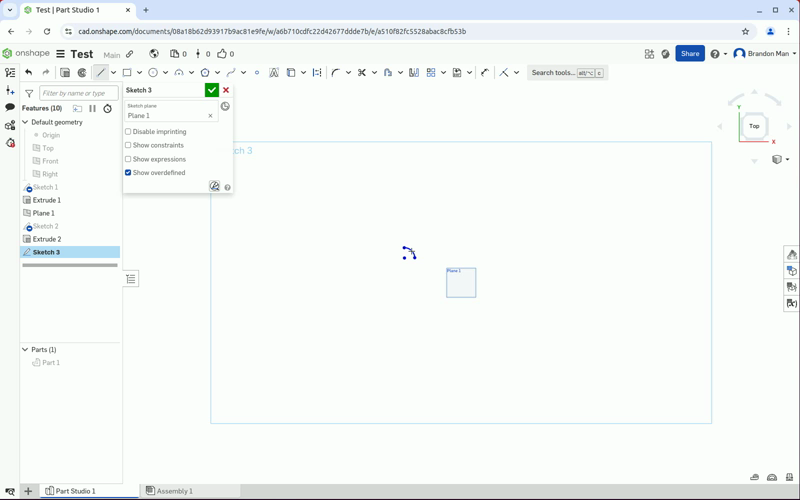
mouse_move(414, 257)
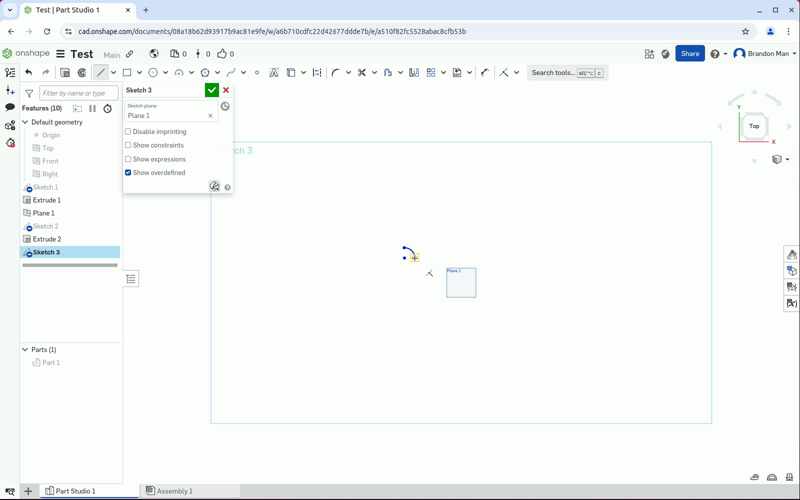
click(414, 257)
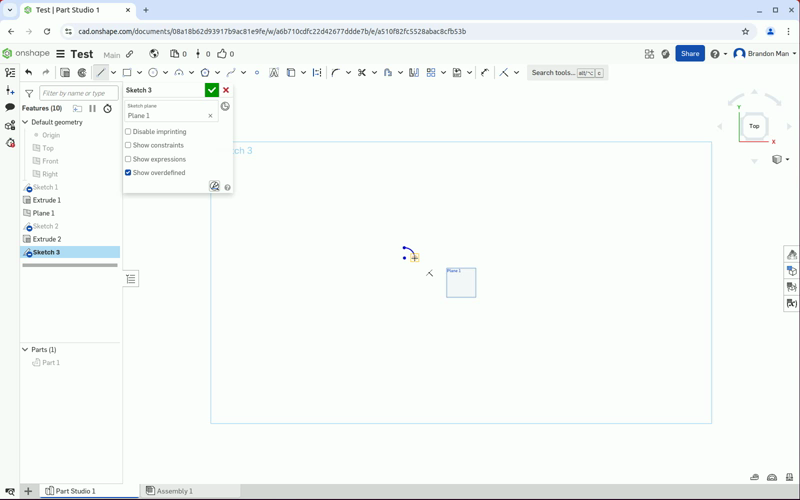
key_down(shift)
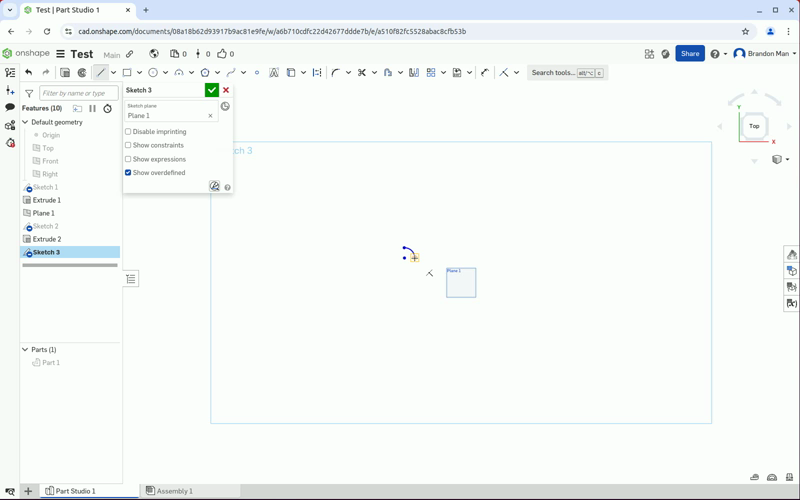
mouse_move(444, 257)
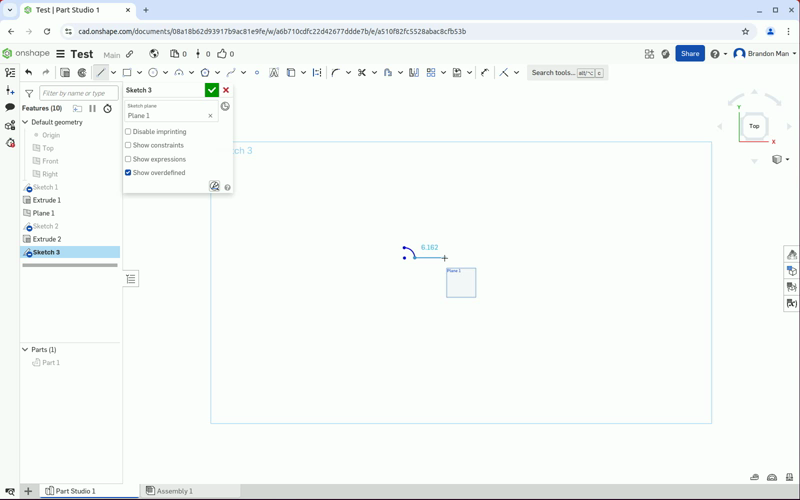
mouse_move(424, 257)
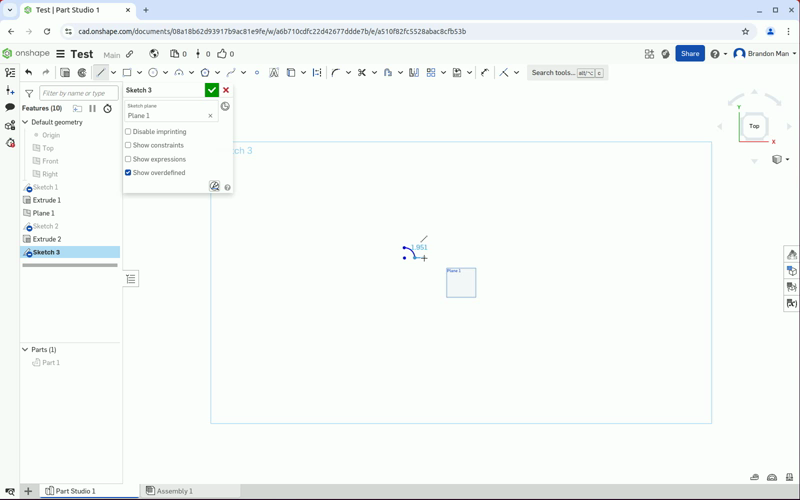
click(424, 257)
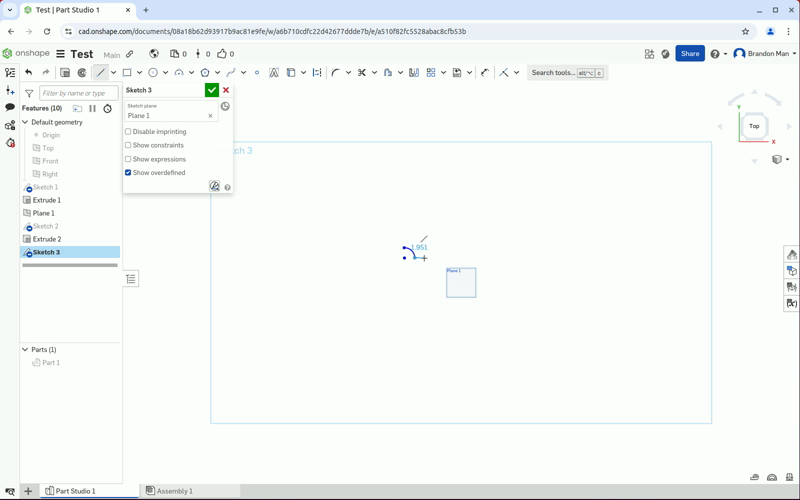
key_up(shift)
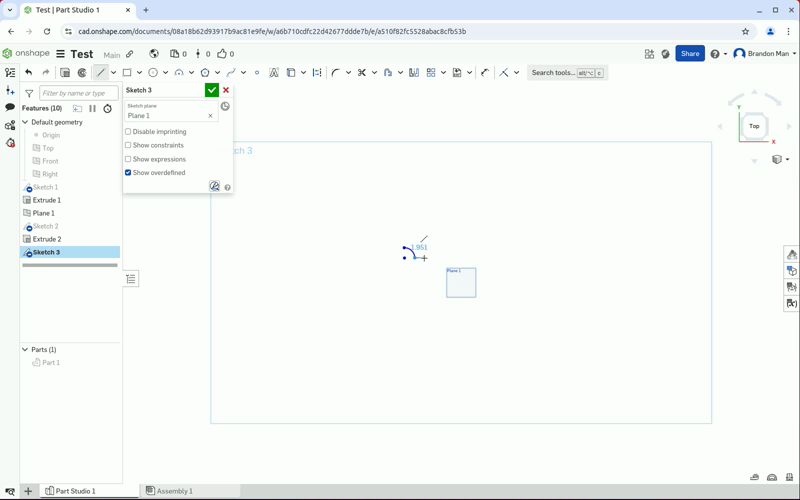
key_down(shift)
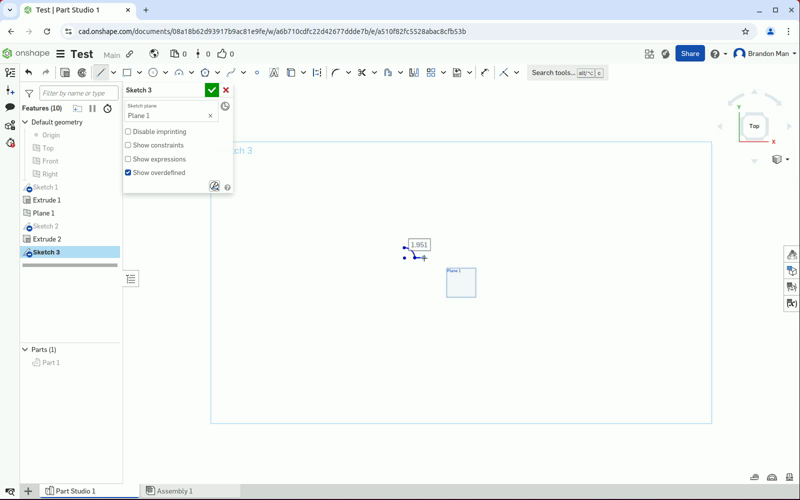
mouse_move(454, 257)
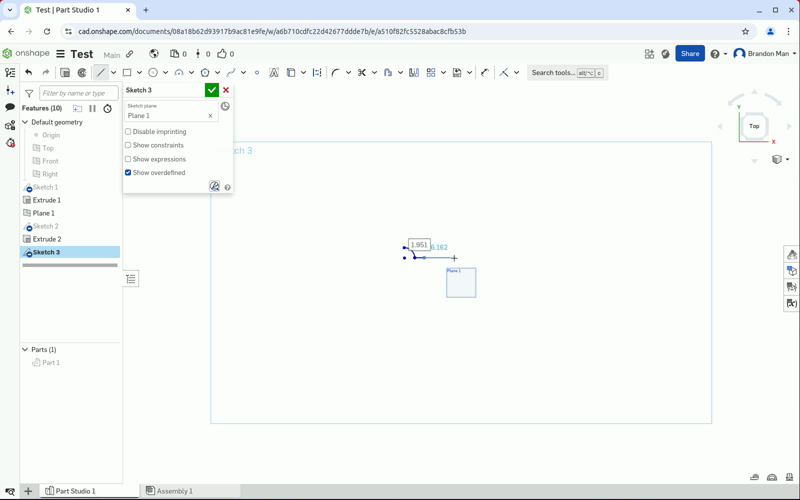
mouse_move(414, 240)
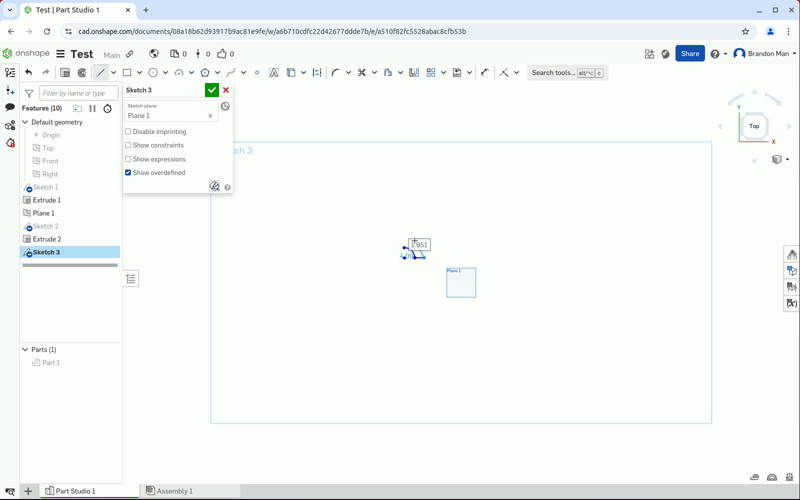
click(414, 240)
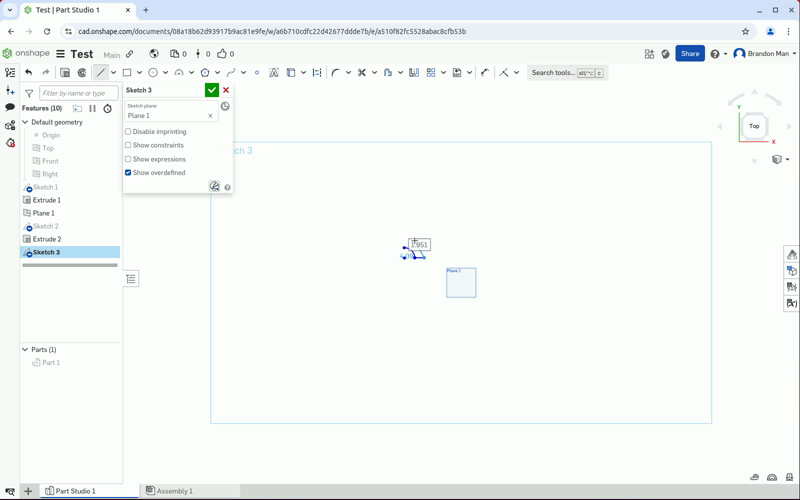
key_up(shift)
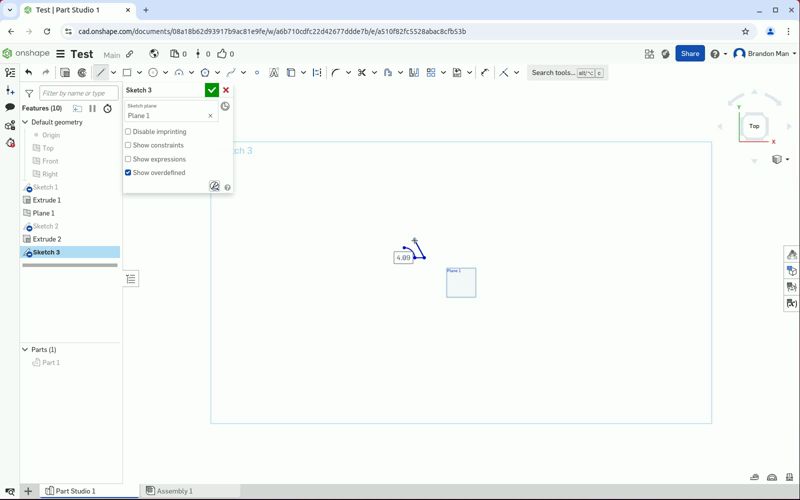
key_down(shift)
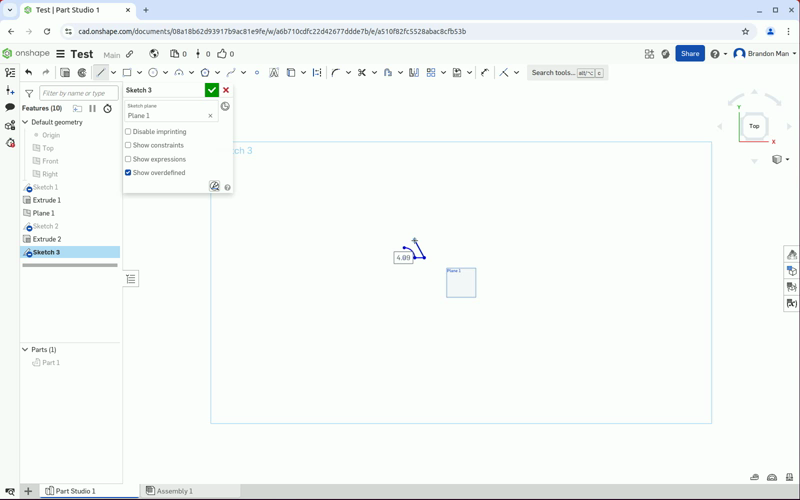
mouse_move(444, 240)
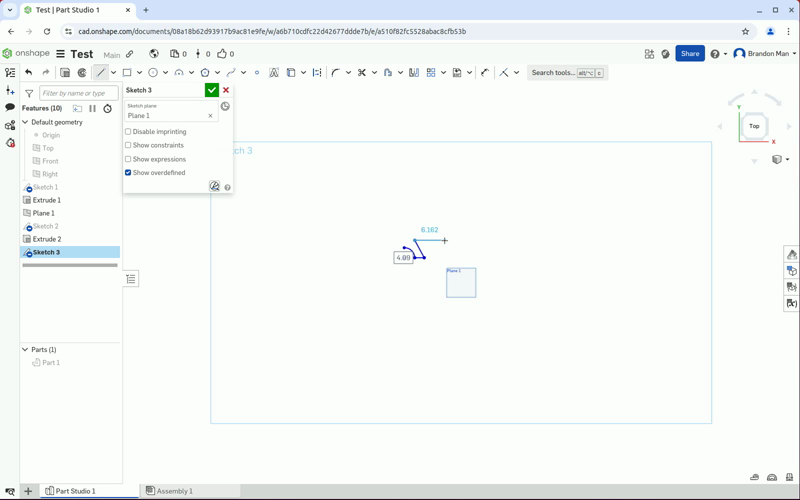
mouse_move(404, 240)
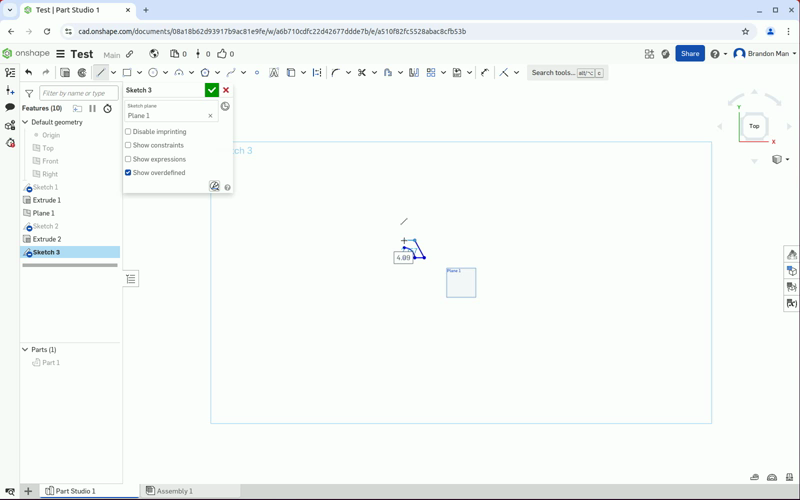
click(404, 240)
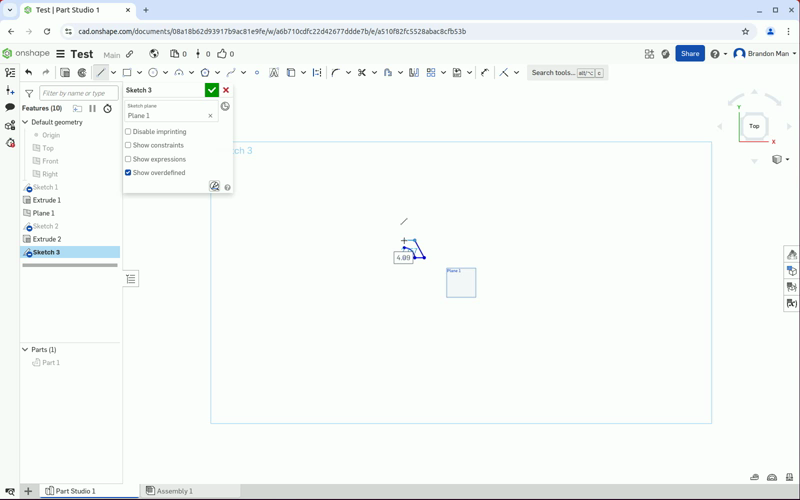
key_up(shift)
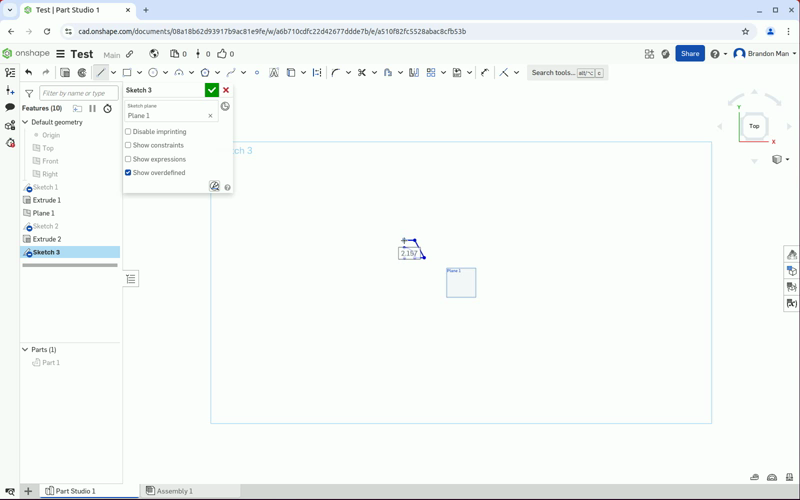
mouse_move(434, 240)
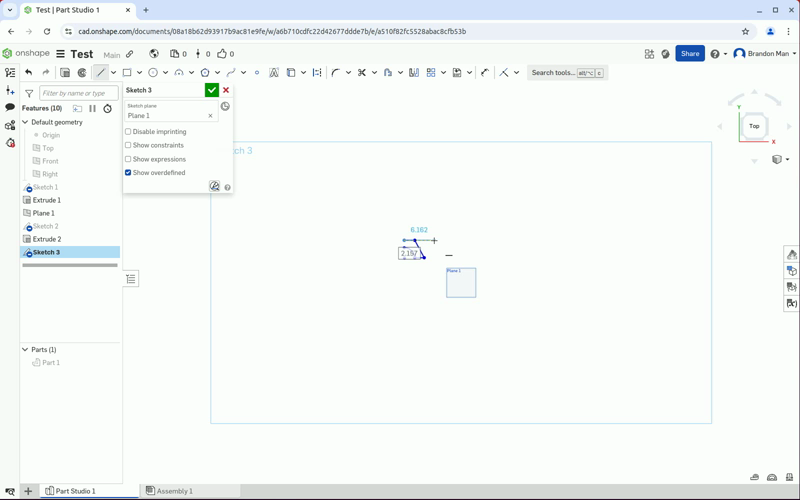
key_down(shift)
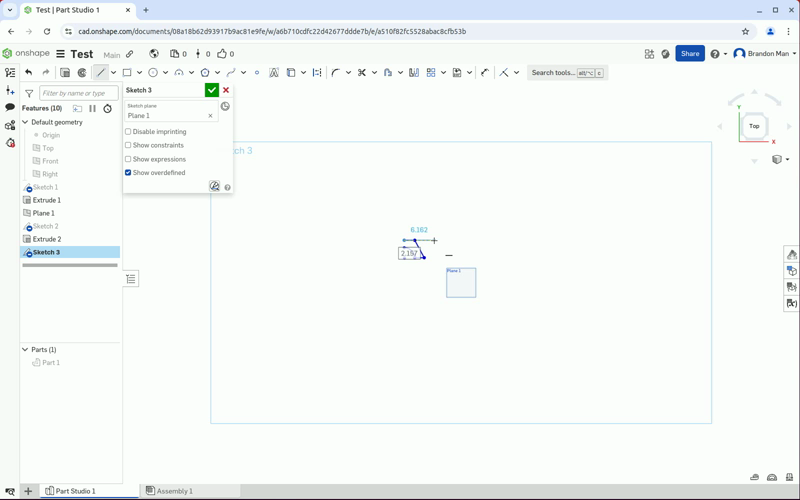
mouse_move(404, 247)
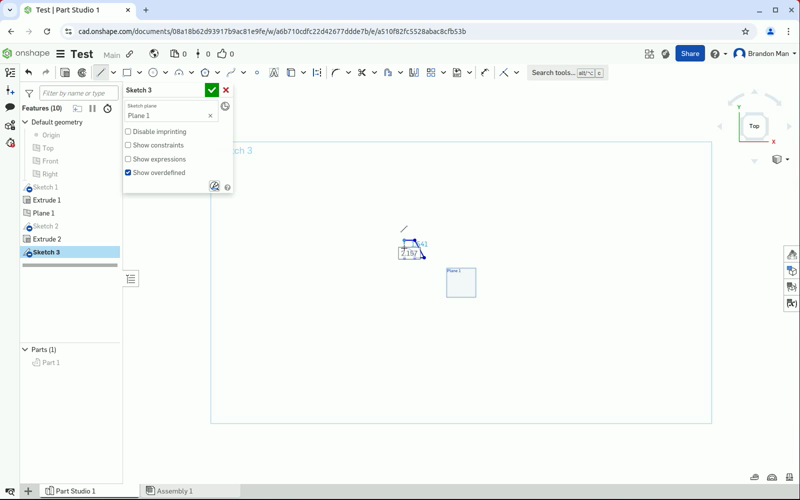
scroll(6)
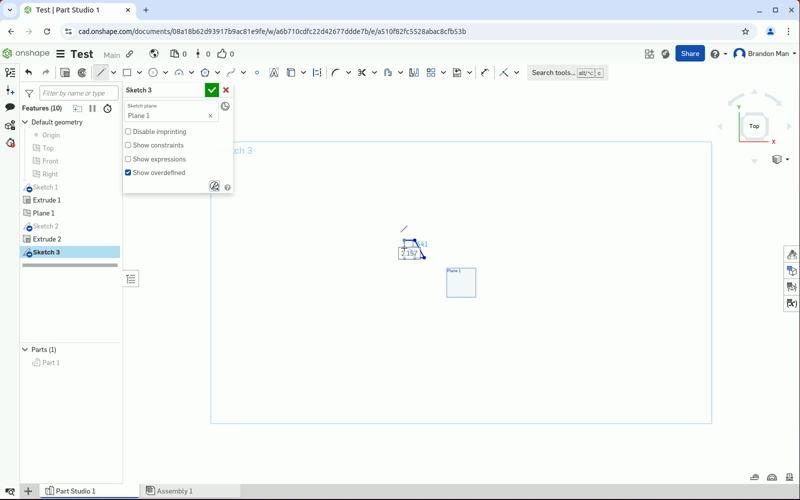
scroll(6)
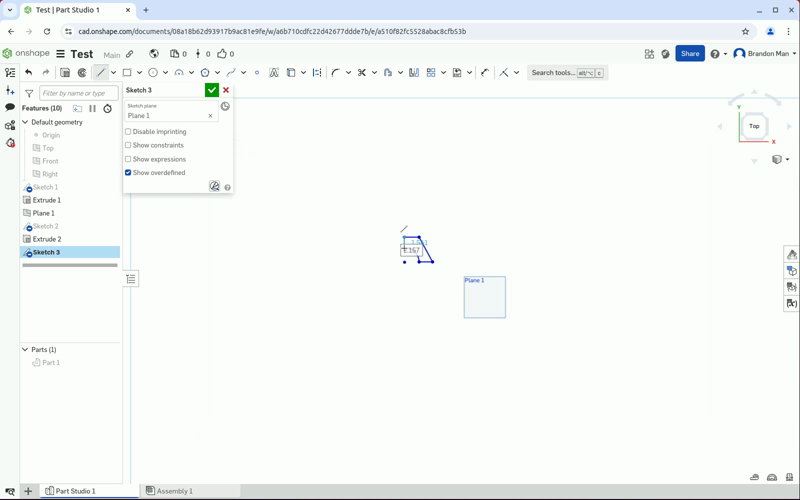
scroll(6)
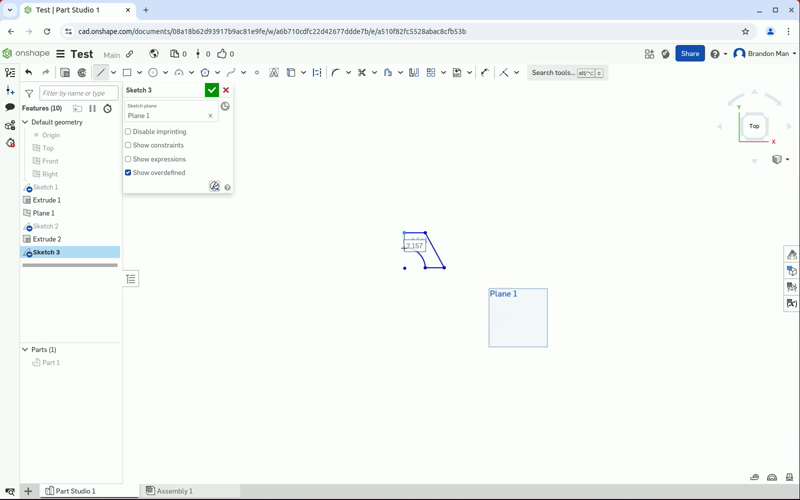
scroll(6)
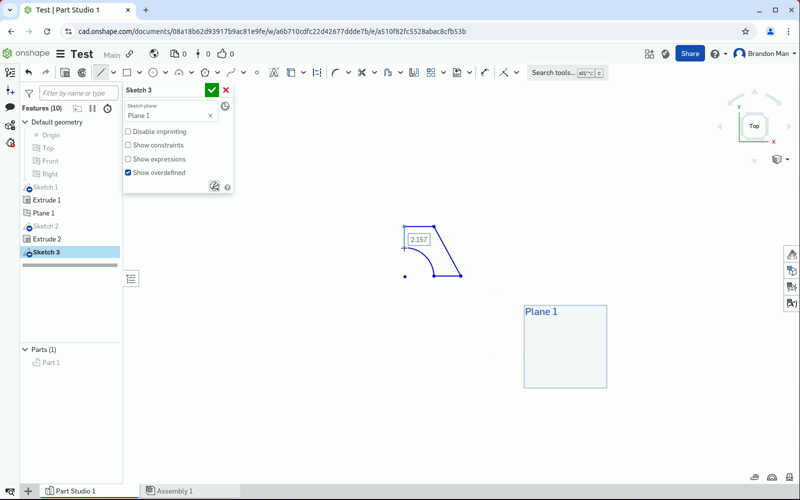
scroll(6)
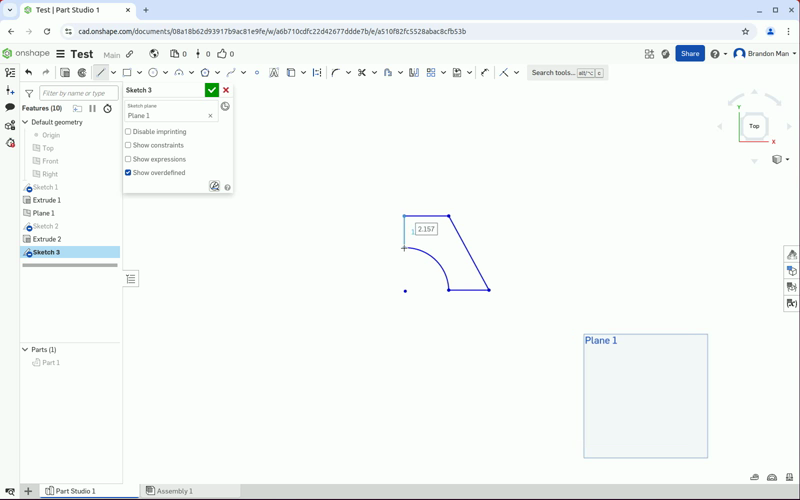
scroll(6)
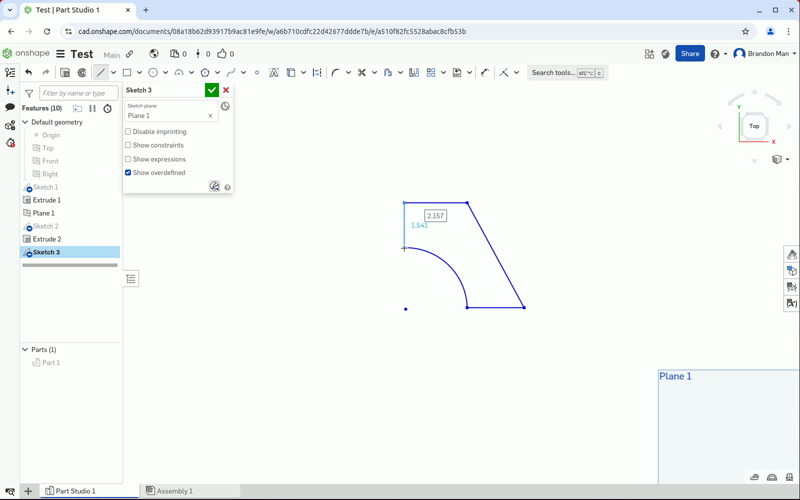
scroll(6)
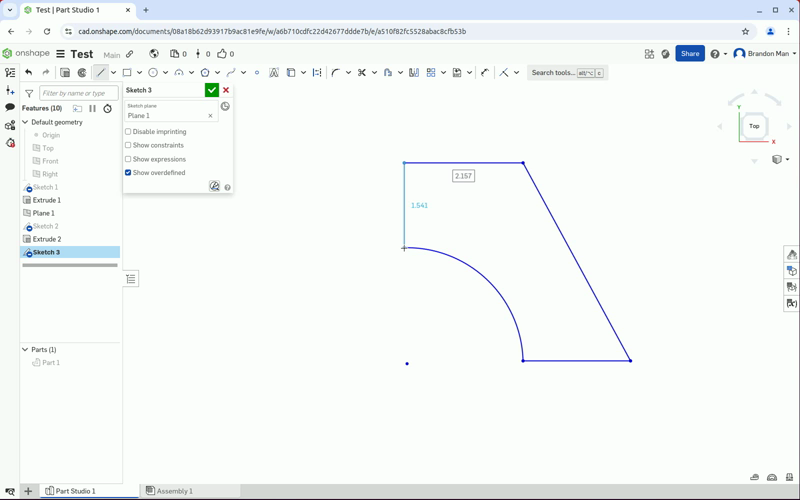
key_up(shift)
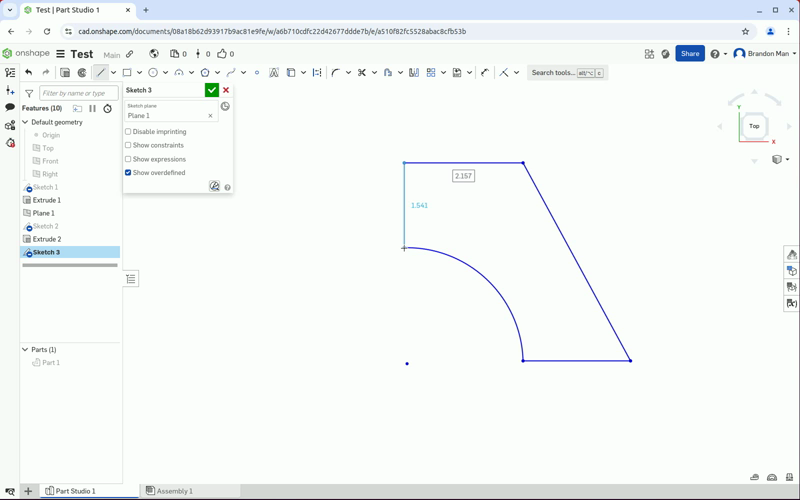
click(404, 247)
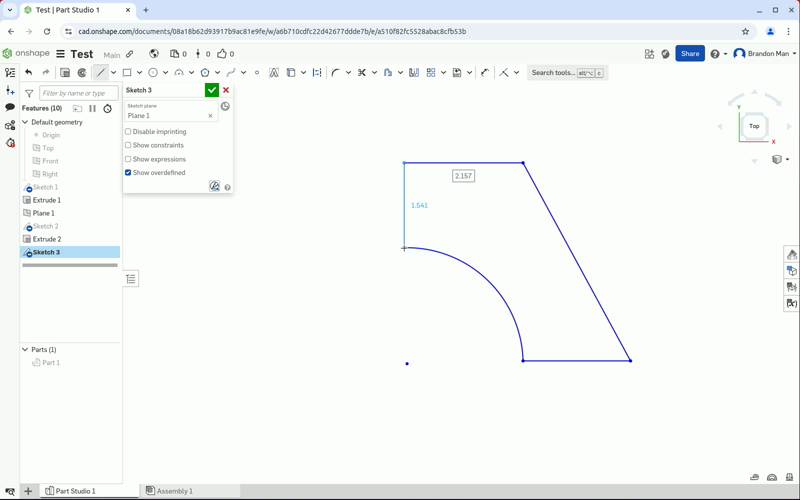
scroll(-6)
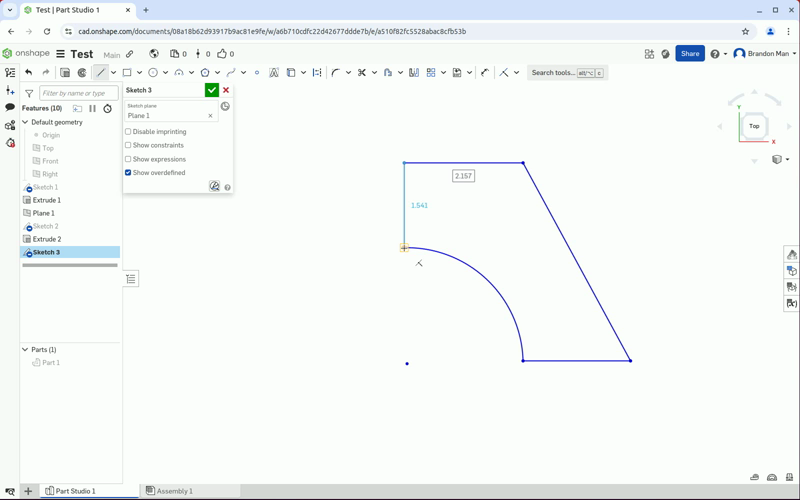
scroll(-6)
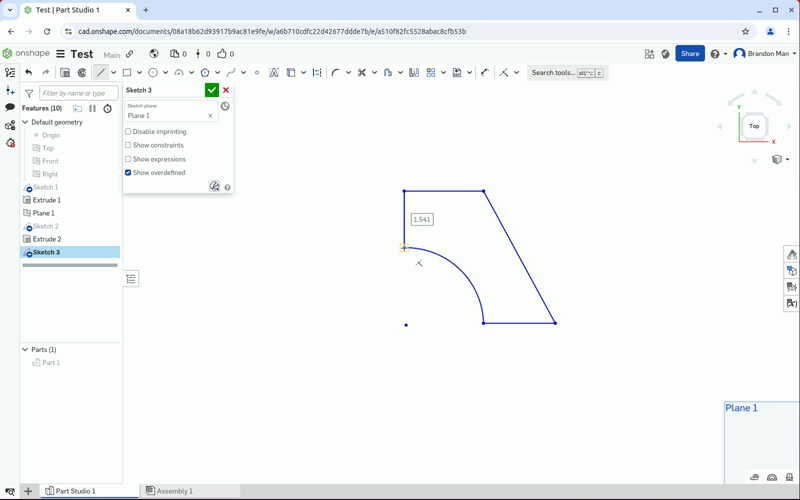
scroll(-6)
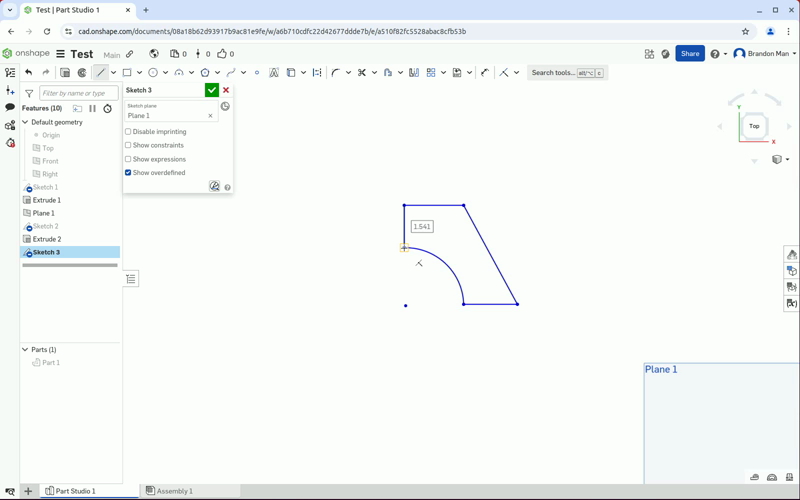
scroll(-6)
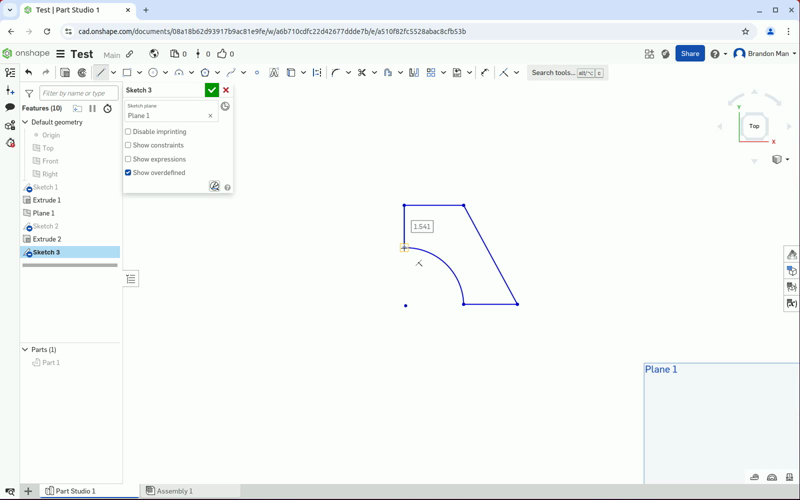
scroll(-6)
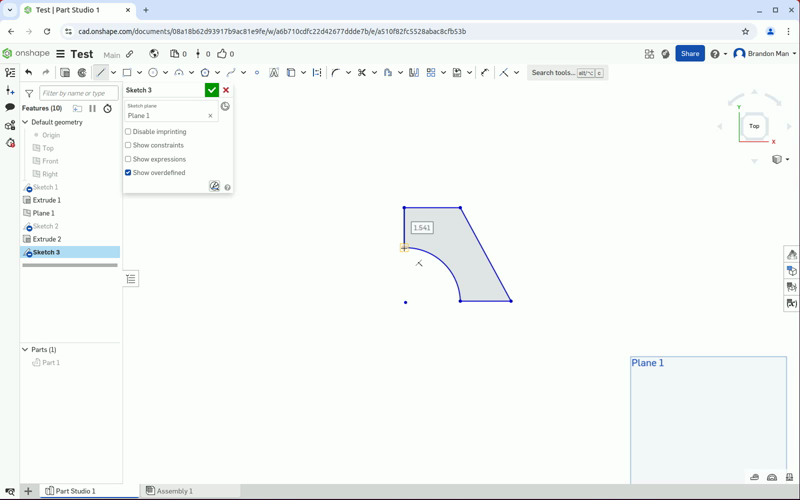
scroll(-6)
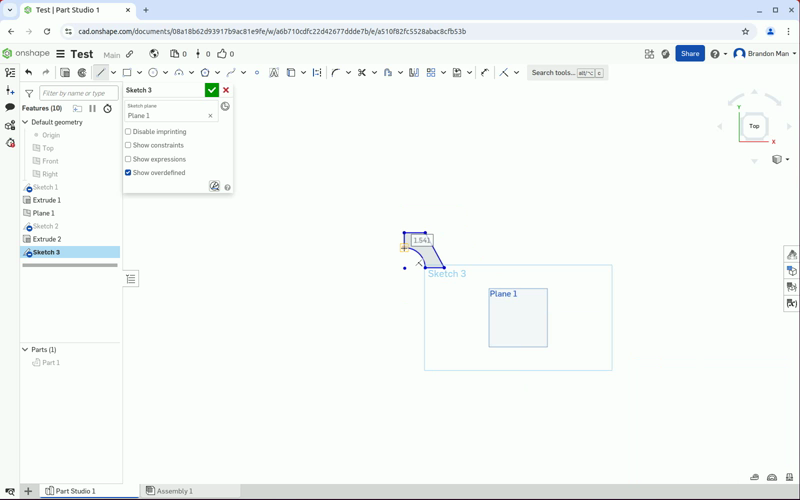
scroll(-6)
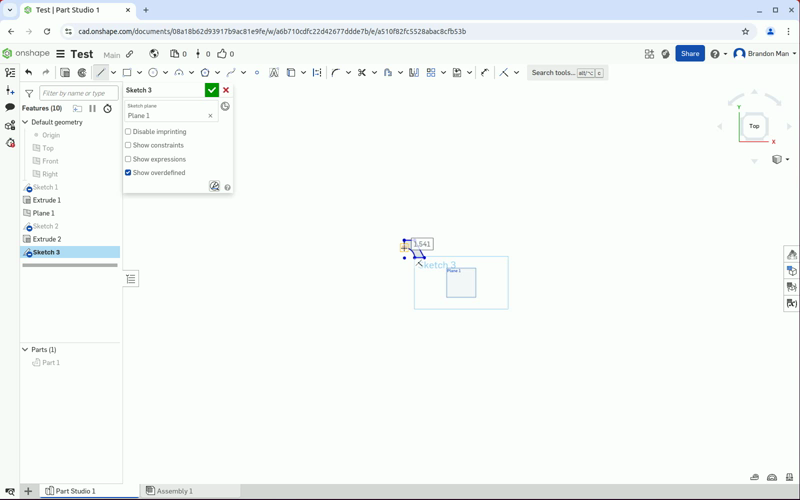
key(esc)
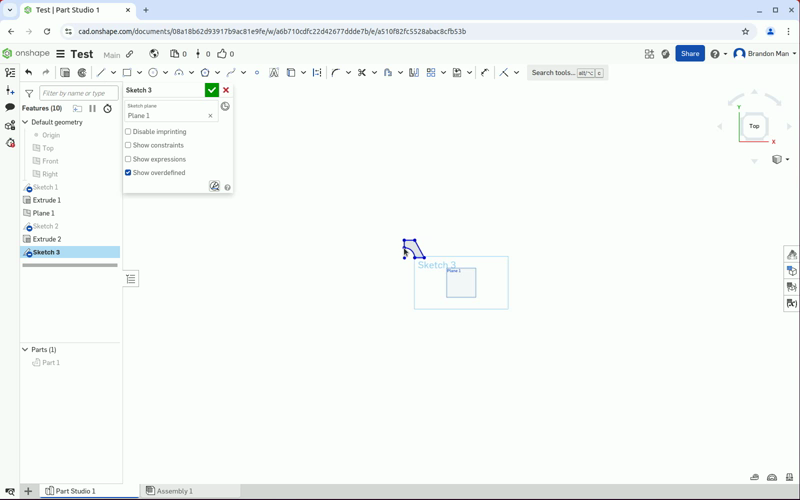
mouse_move(416, 255)
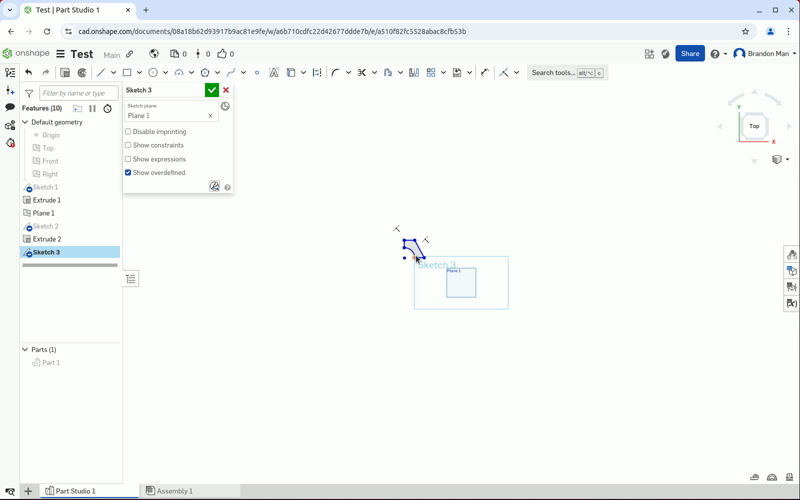
scroll(6)
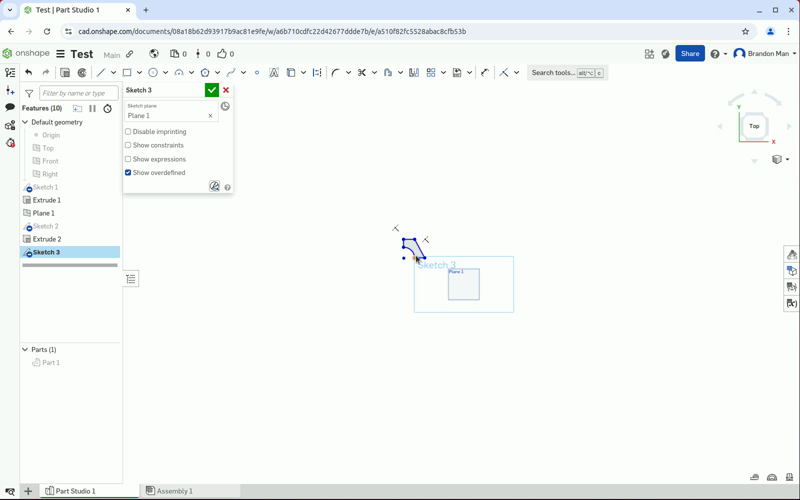
scroll(6)
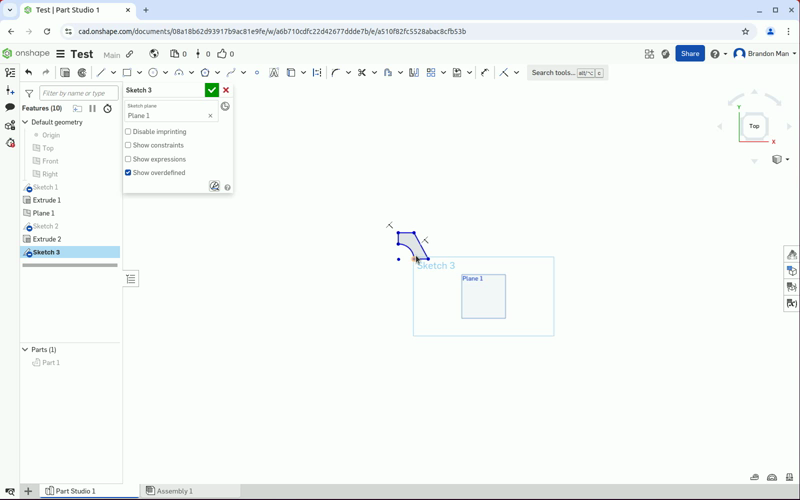
scroll(6)
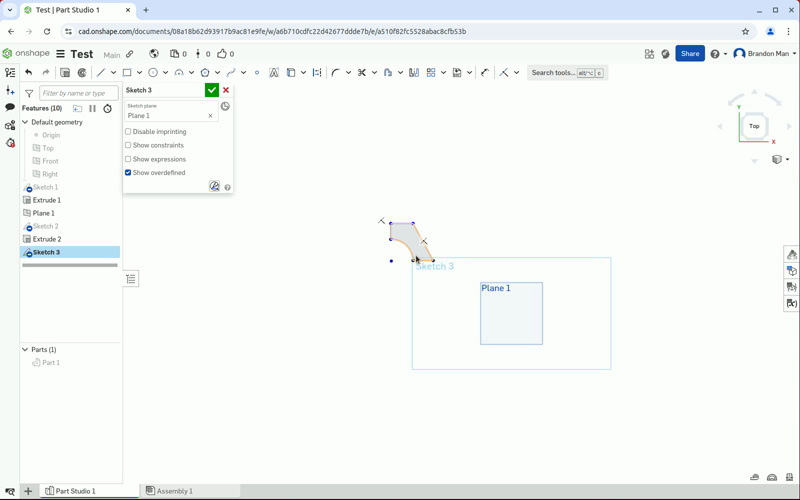
scroll(6)
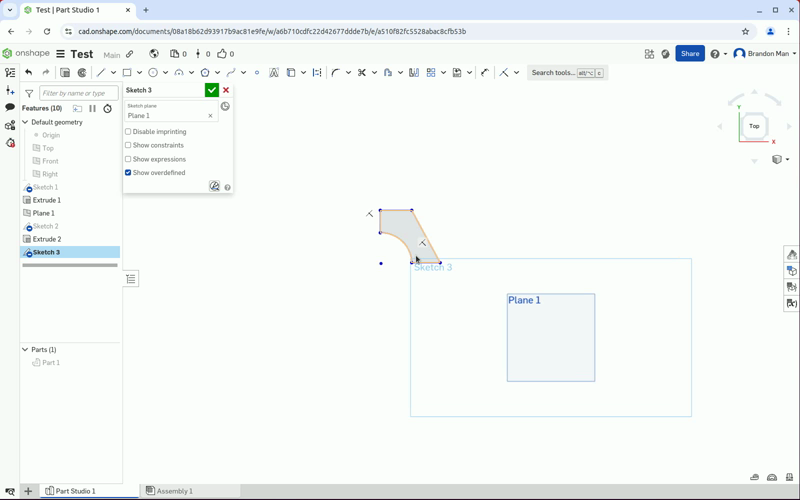
scroll(6)
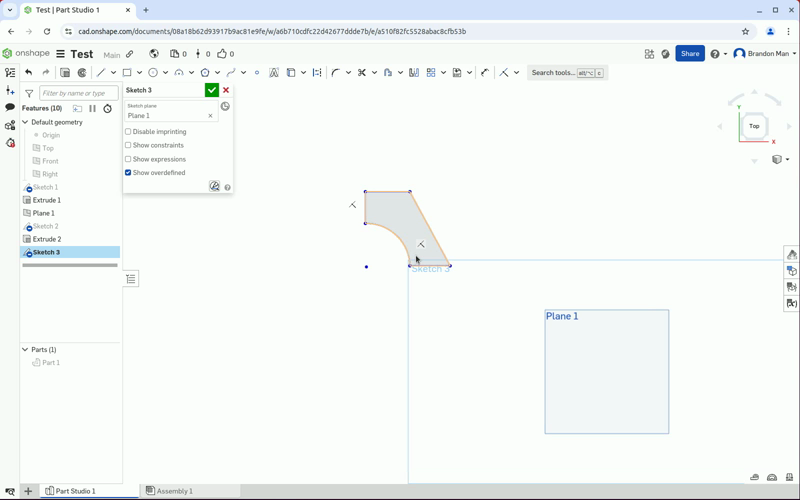
scroll(6)
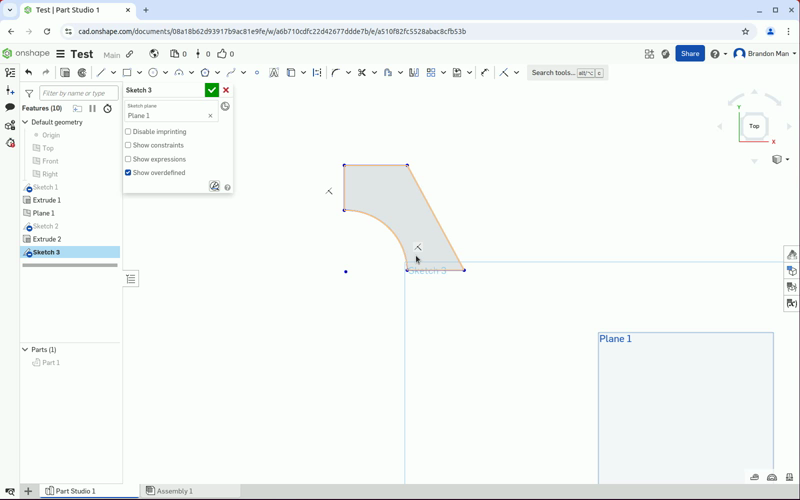
scroll(6)
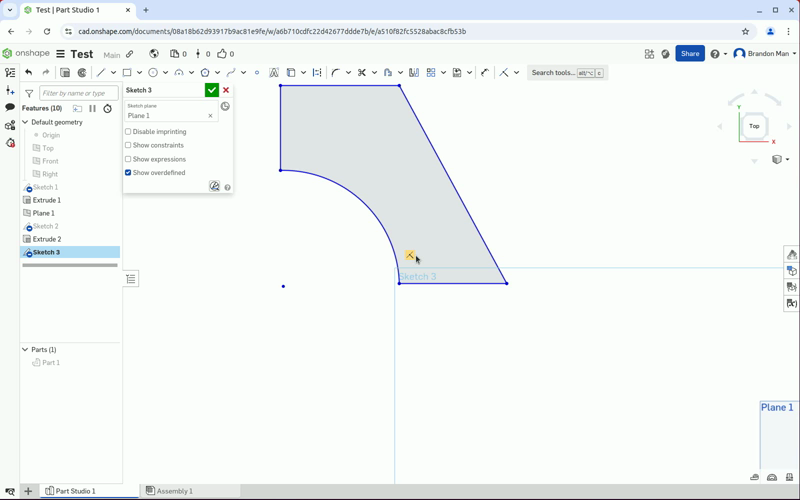
click(416, 255)
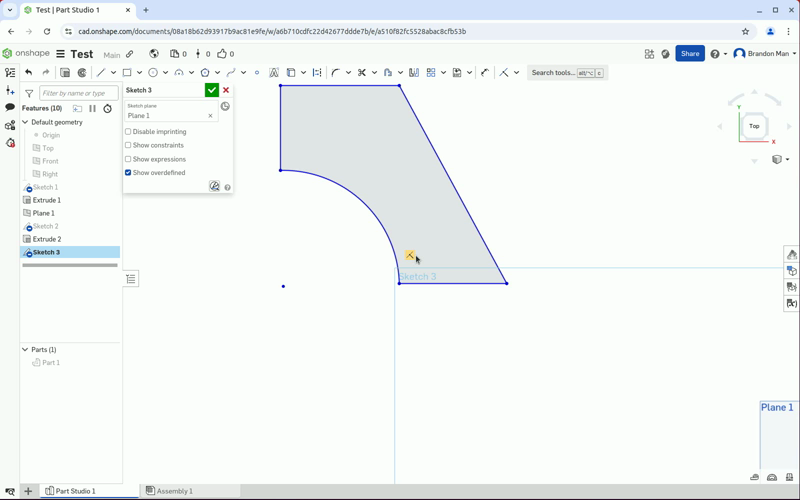
scroll(-6)
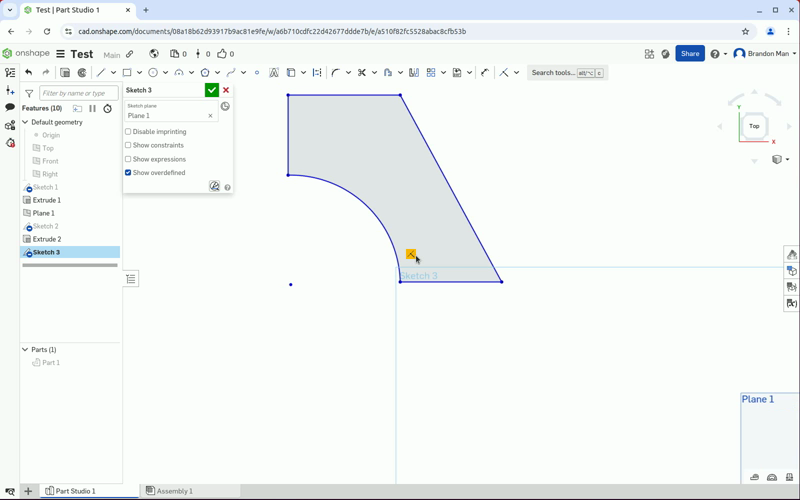
scroll(-6)
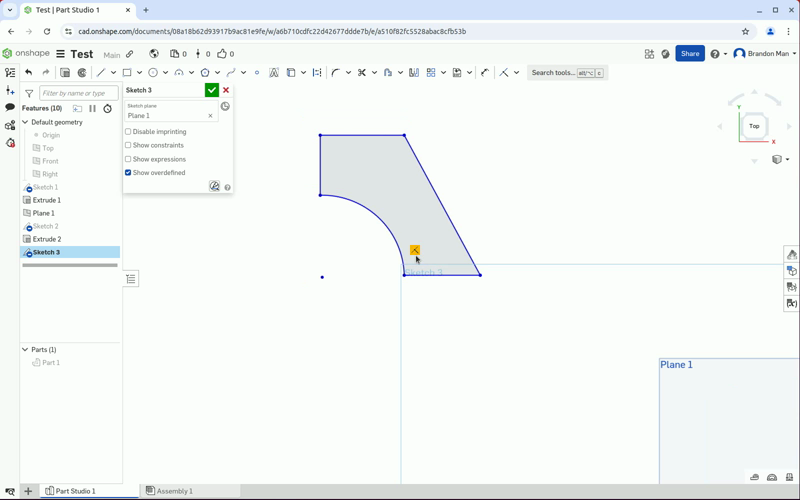
scroll(-6)
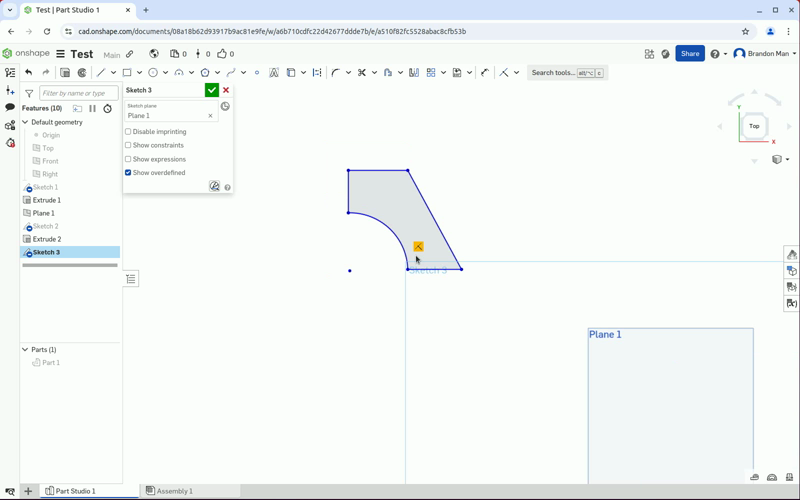
scroll(-6)
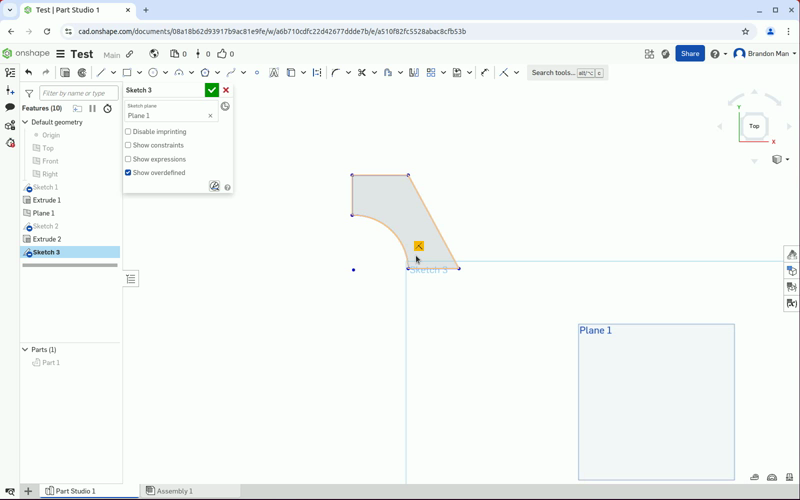
scroll(-6)
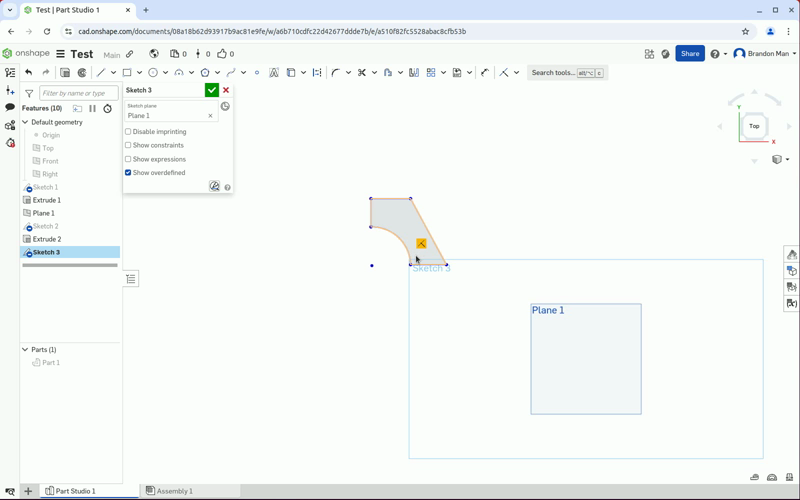
scroll(-6)
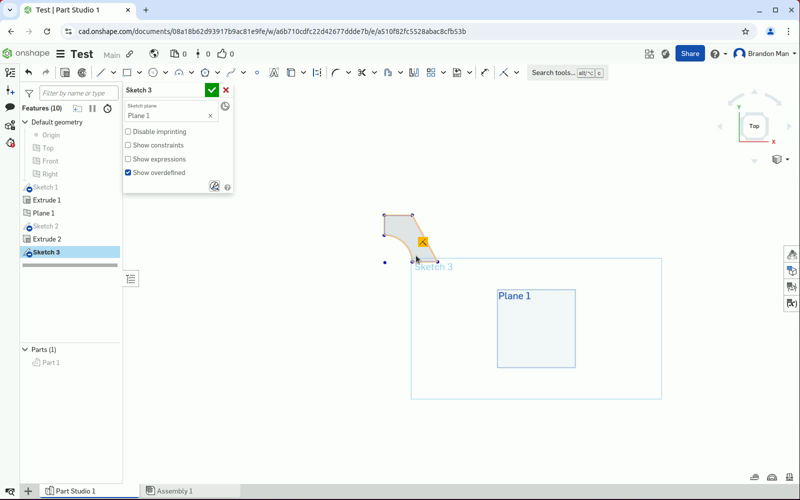
scroll(-6)
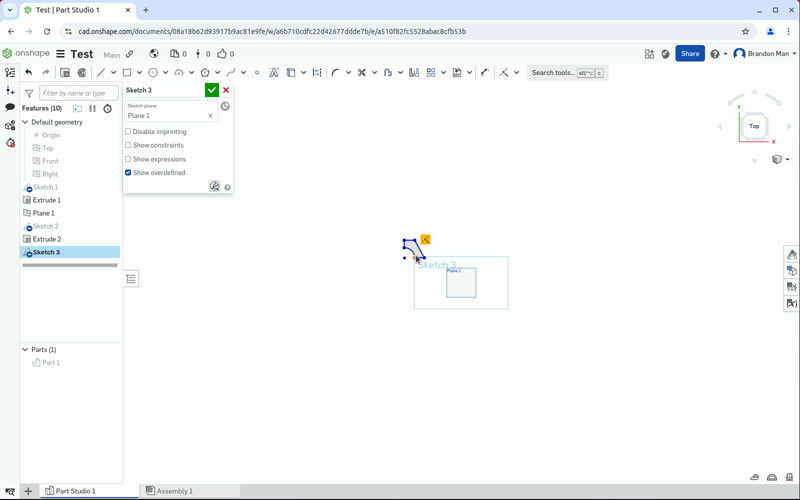
mouse_move(73, 352)
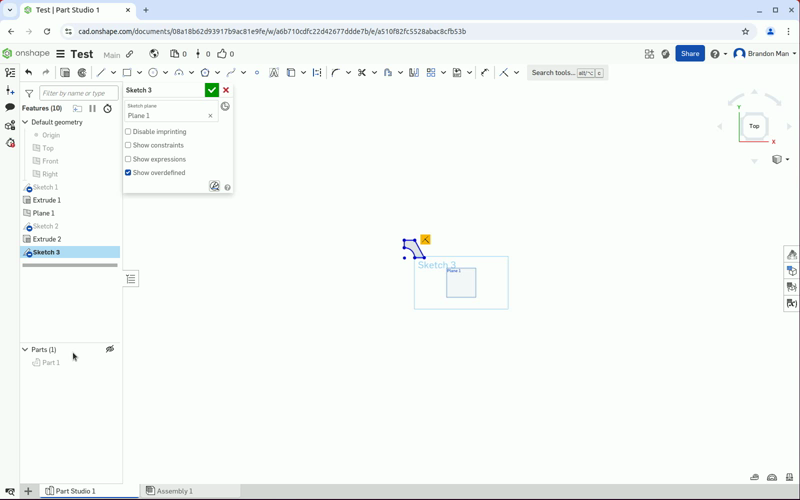
key(shift+y)
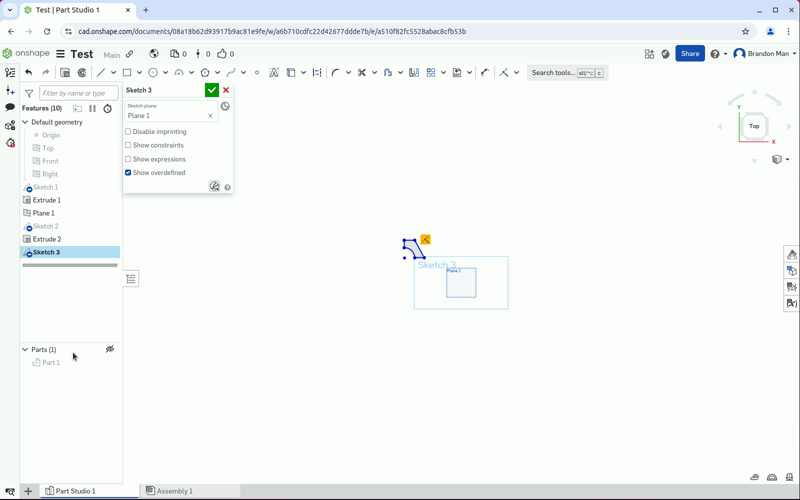
key(shift+e)
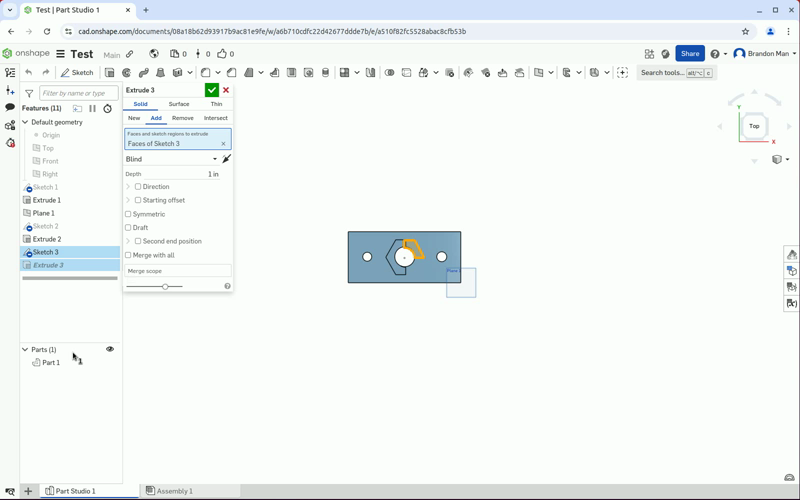
mouse_move(143, 106)
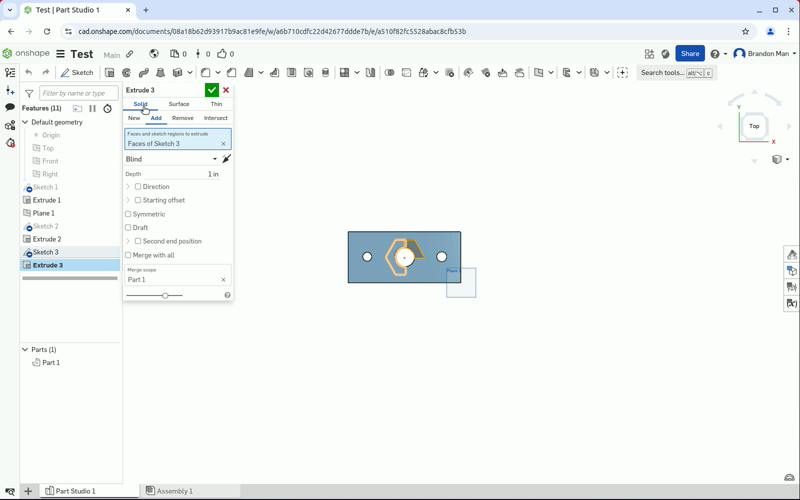
click(143, 106)
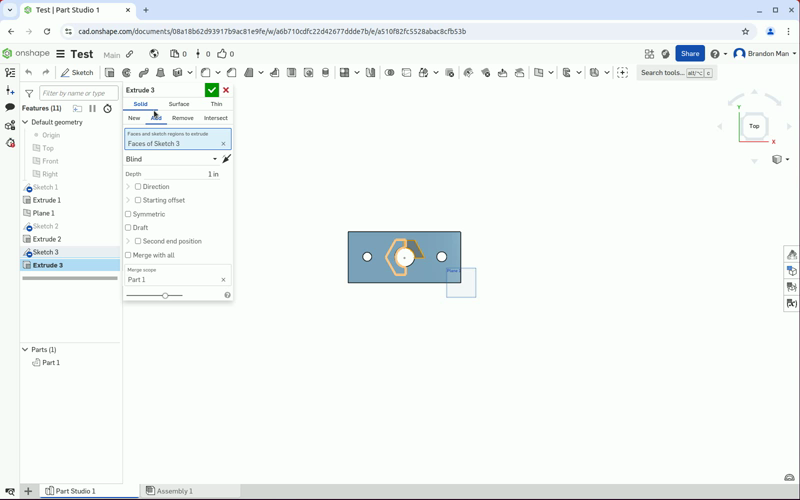
mouse_move(186, 120)
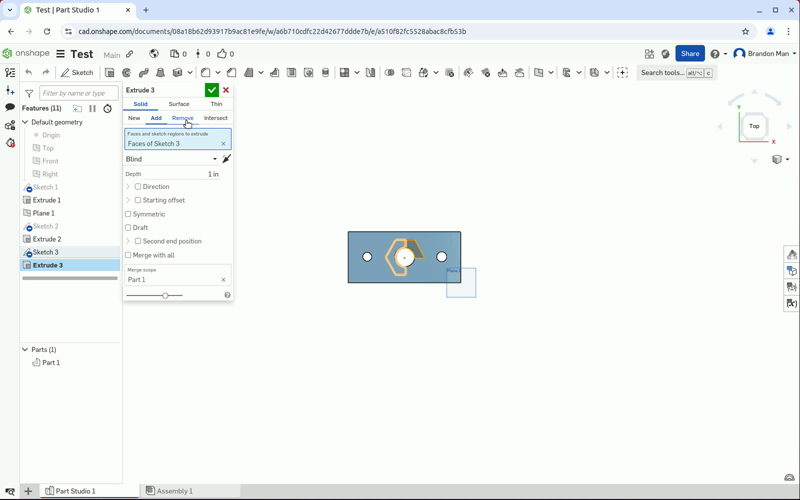
click(186, 120)
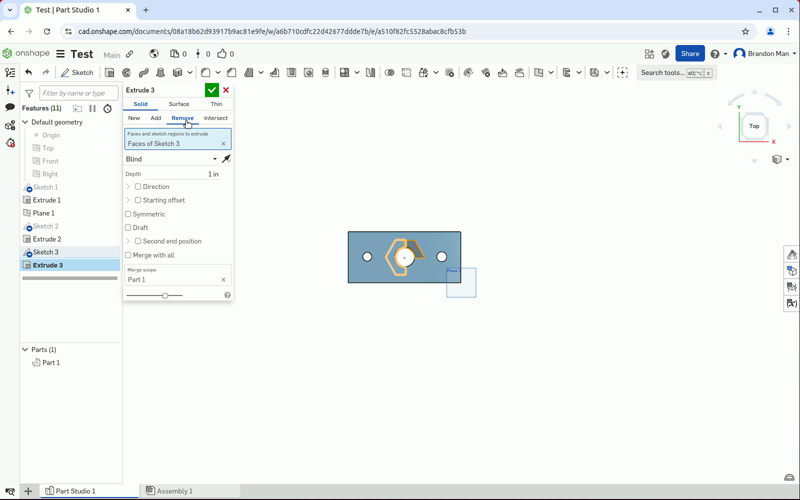
key(tab, 4)
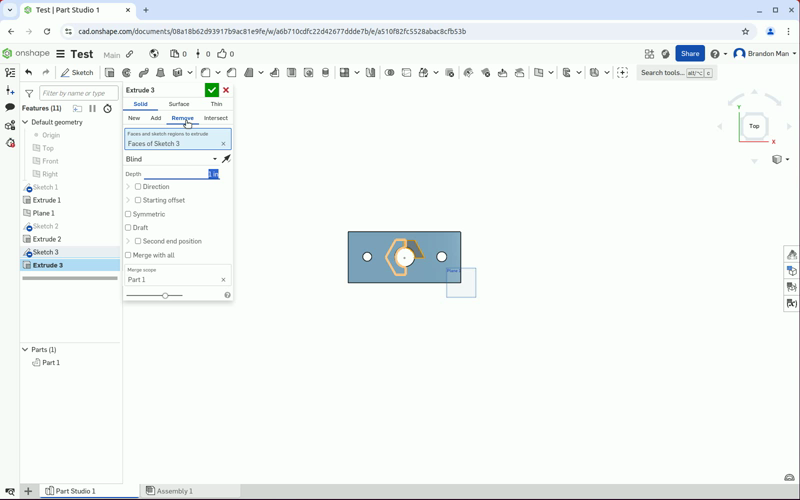
text(3.37)
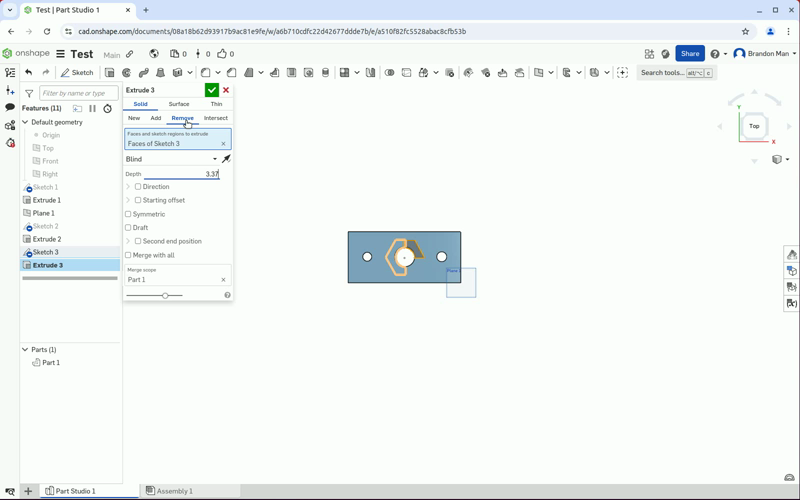
key(tab, 6)
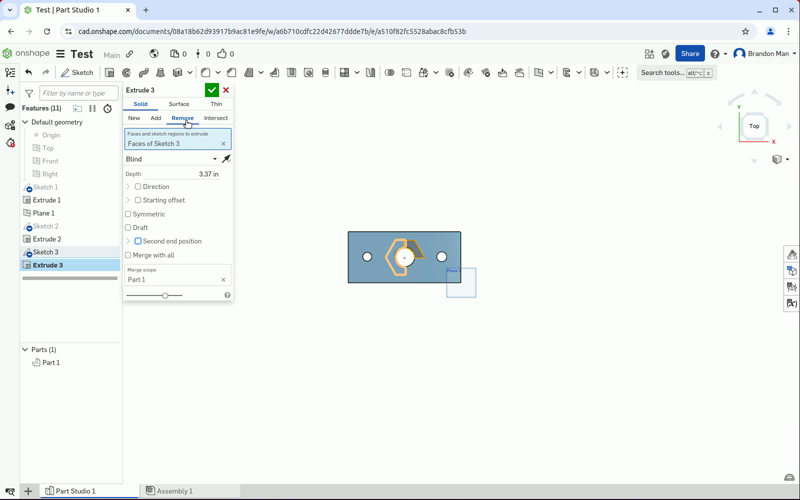
key(space)
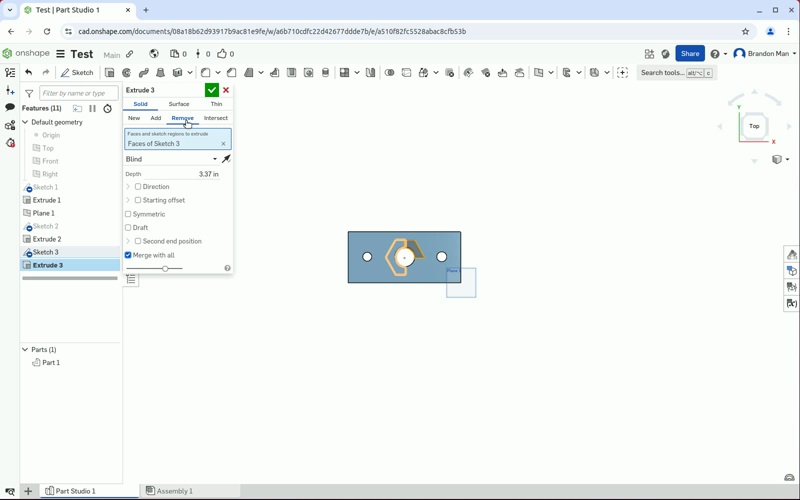
key(enter)
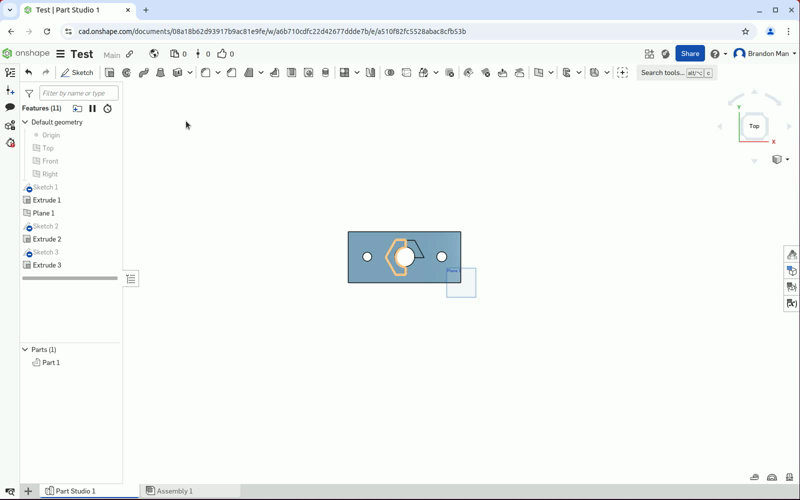
key(shift+h)
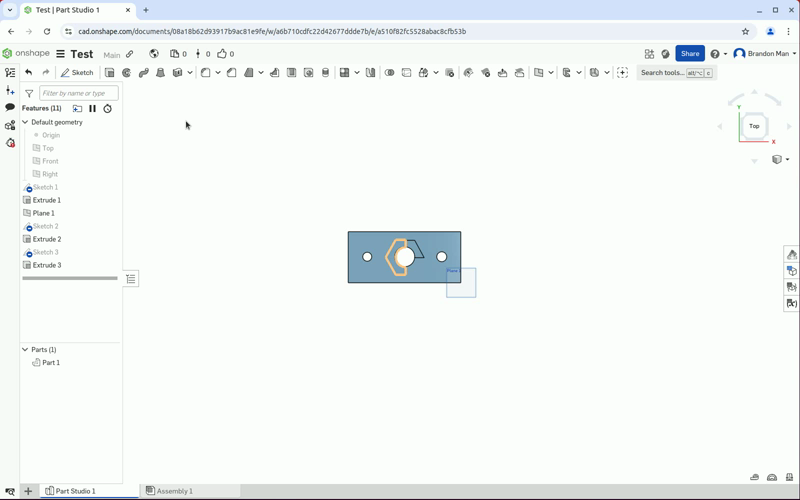
key(shift+h)
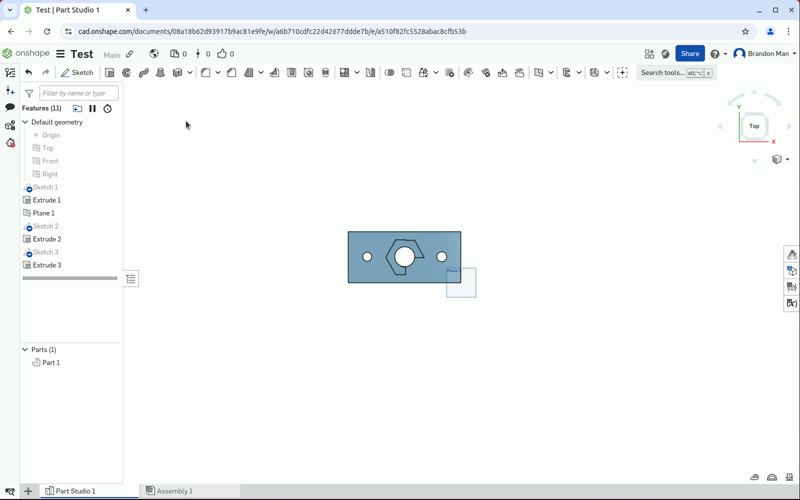
mouse_move(73, 189)
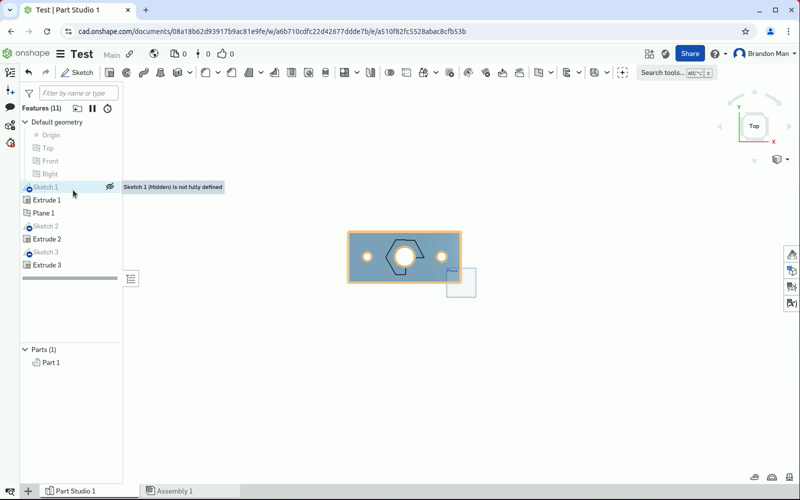
click(73, 189)
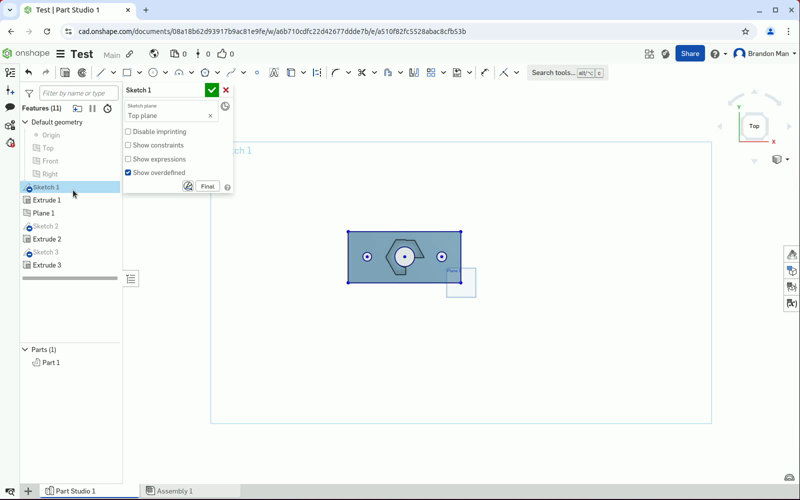
mouse_move(229, 92)
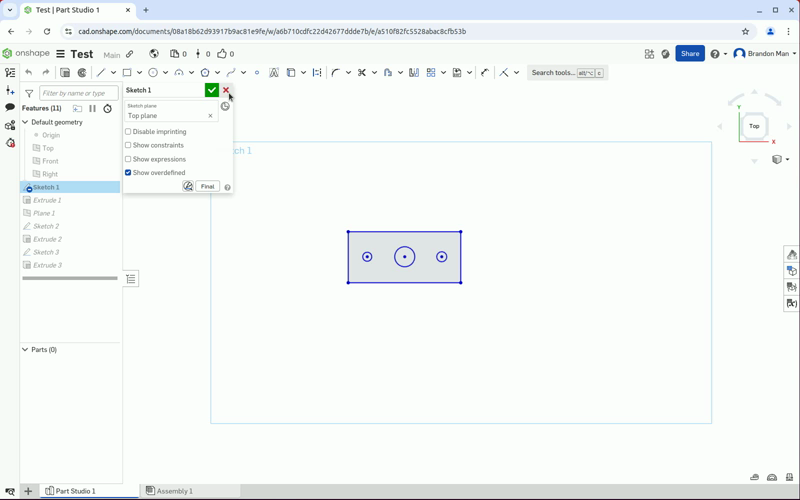
click(229, 92)
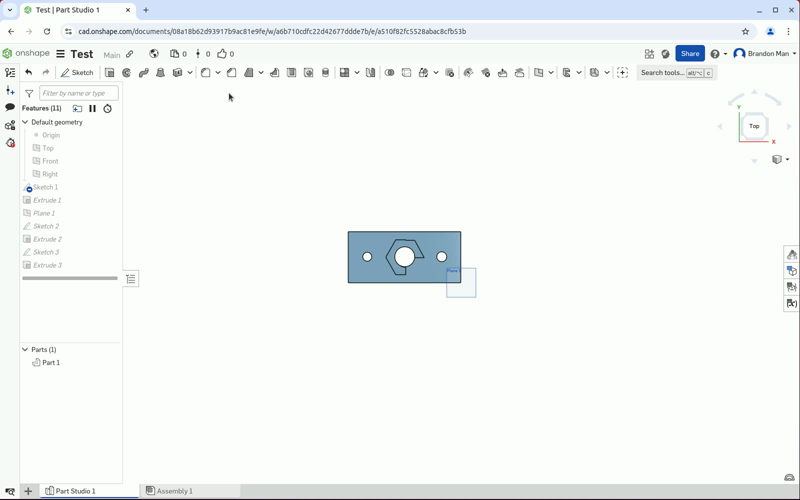
key(shift+s)
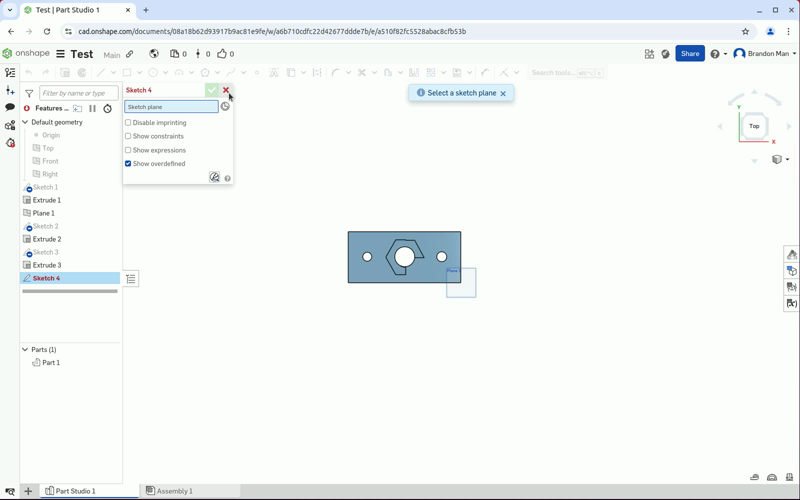
mouse_move(73, 215)
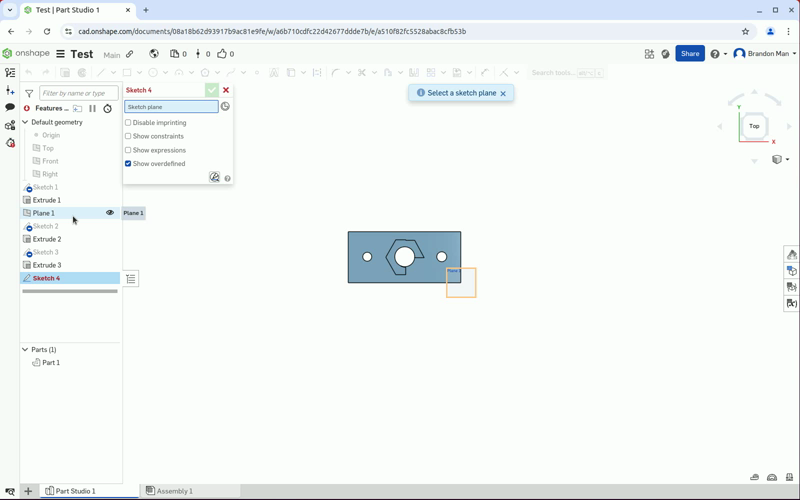
click(73, 215)
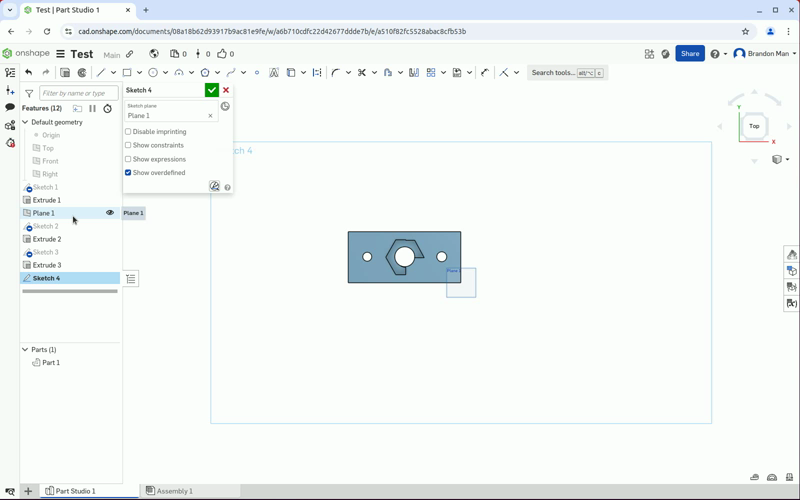
mouse_move(73, 352)
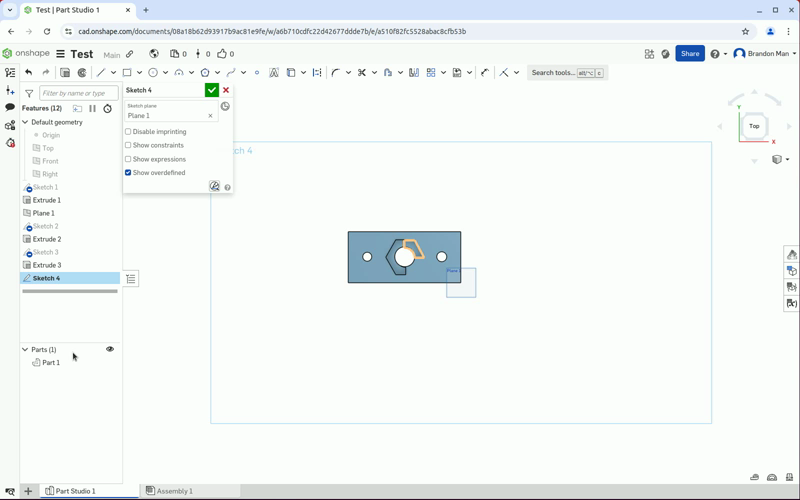
key(y)
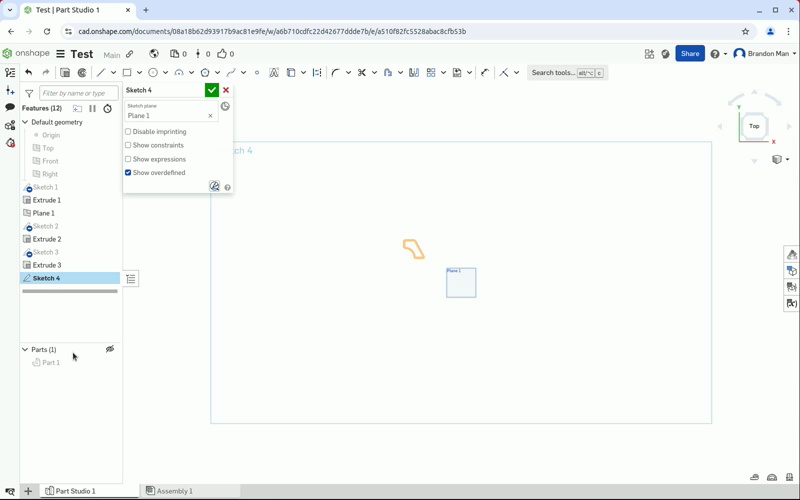
key(l)
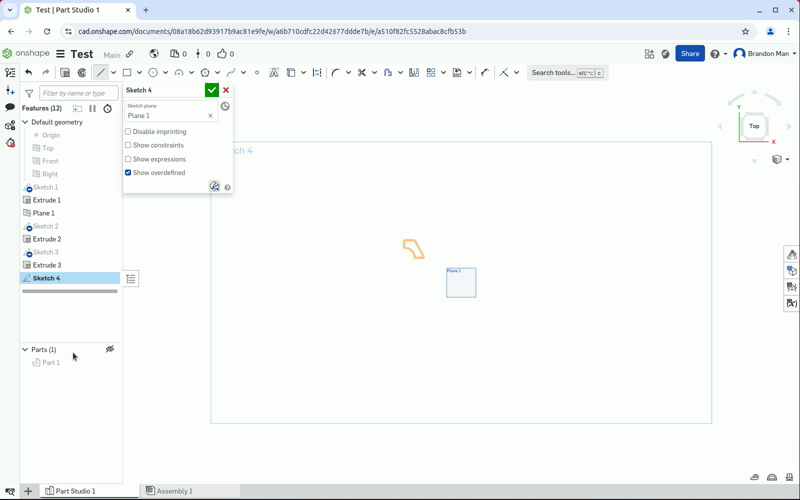
key_down(shift)
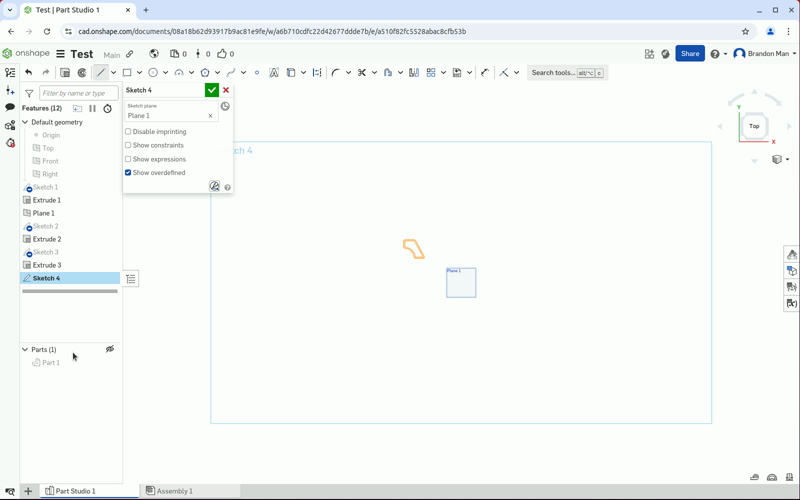
mouse_move(404, 274)
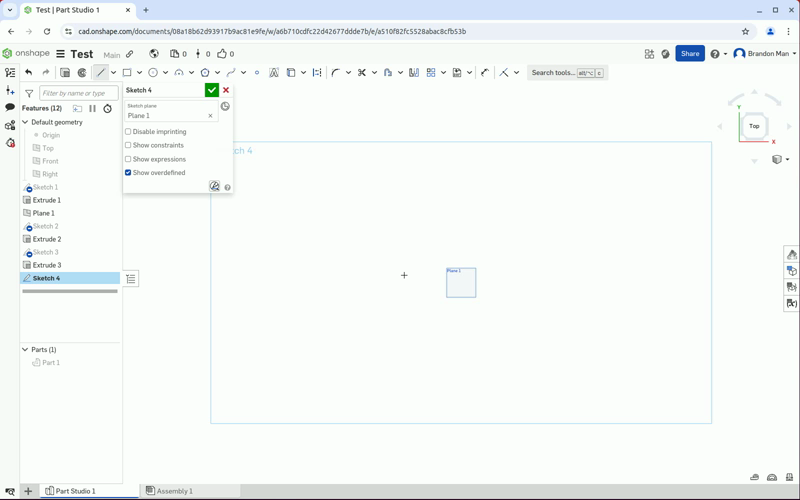
click(404, 274)
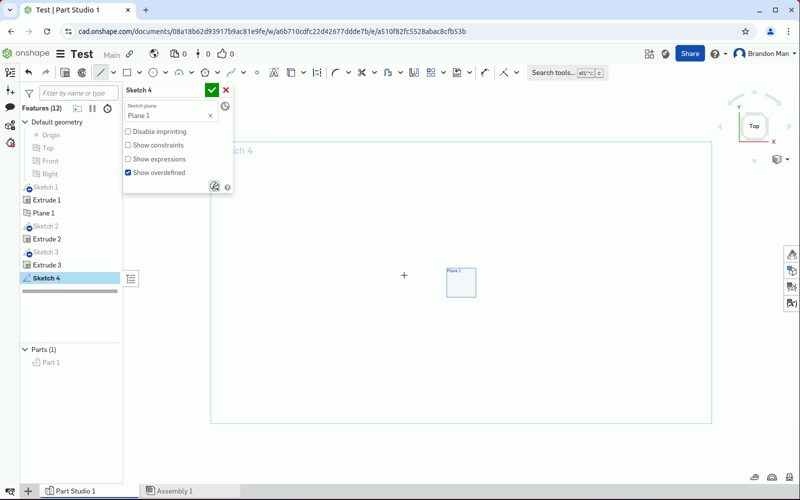
key_up(shift)
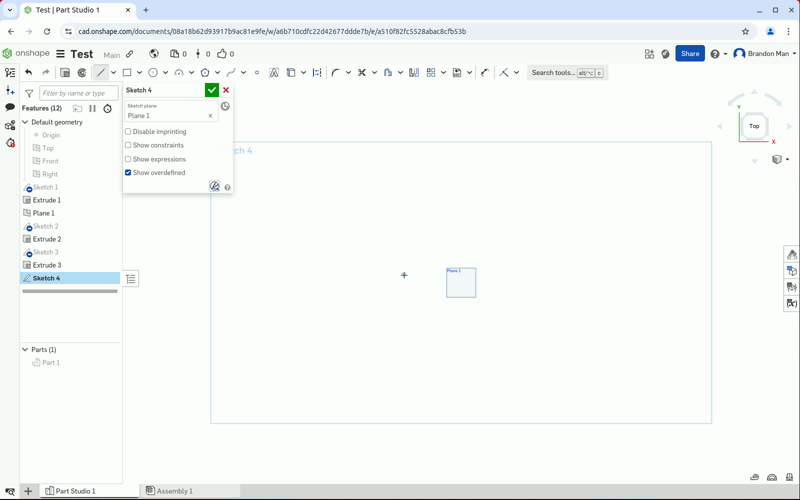
key_down(shift)
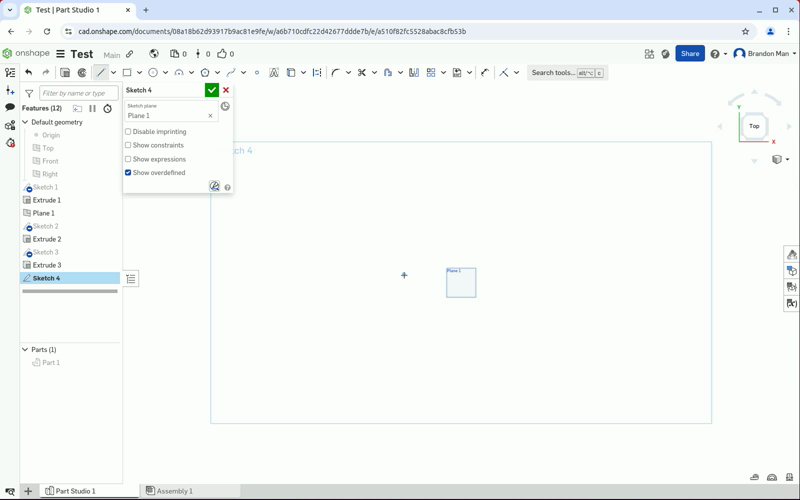
mouse_move(434, 274)
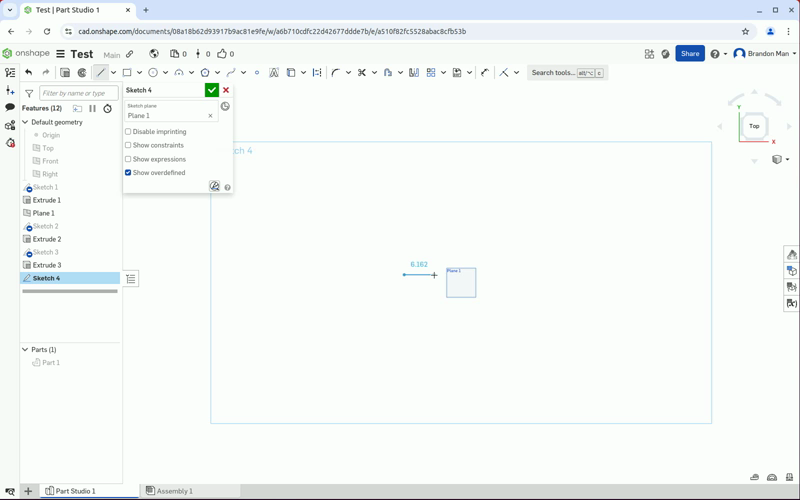
mouse_move(414, 274)
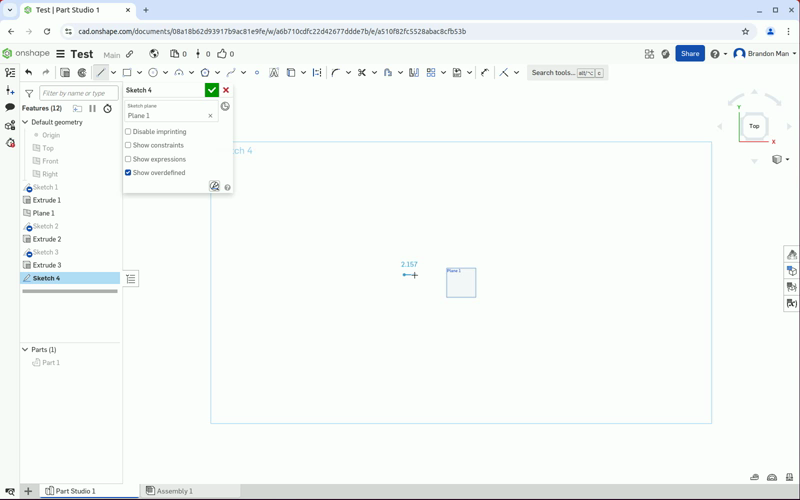
click(414, 274)
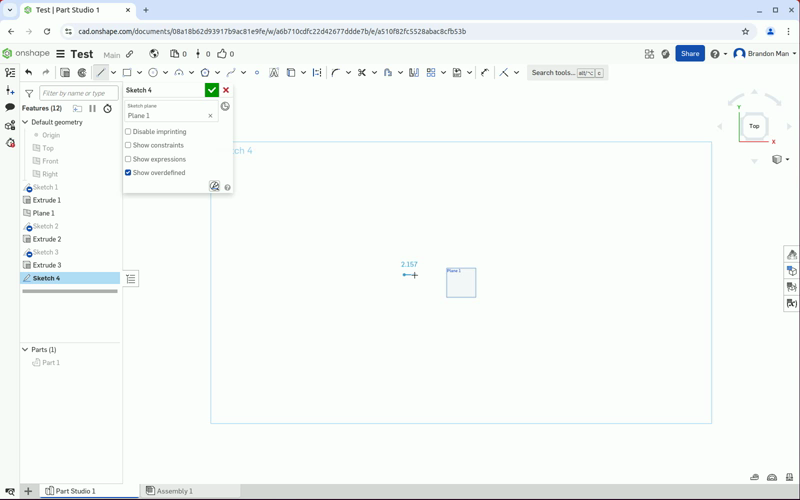
key_up(shift)
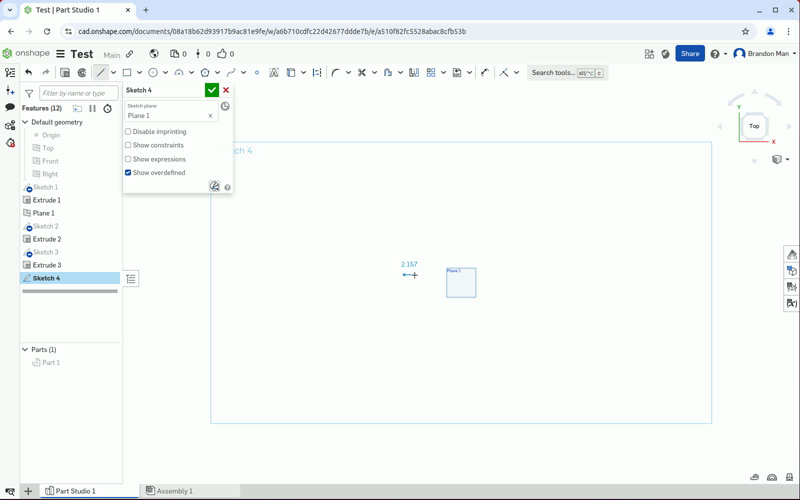
key_down(shift)
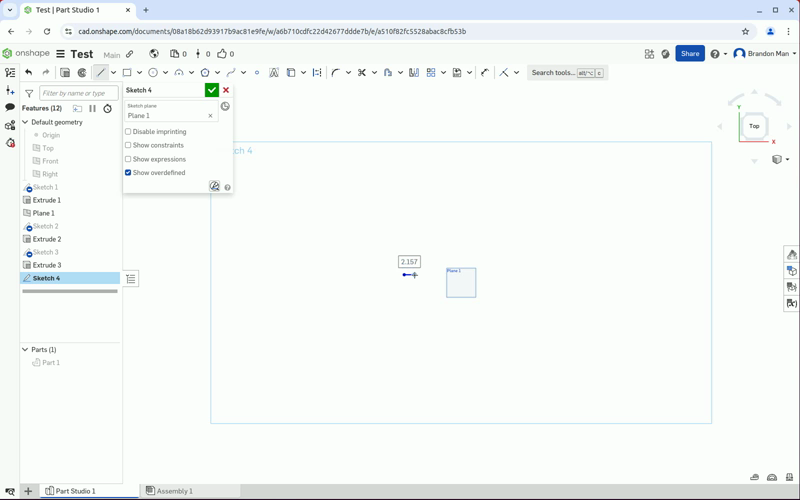
mouse_move(444, 274)
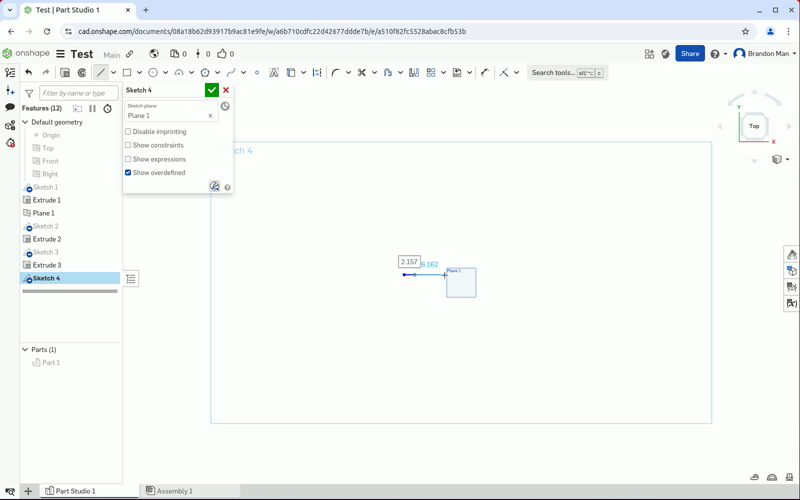
mouse_move(424, 257)
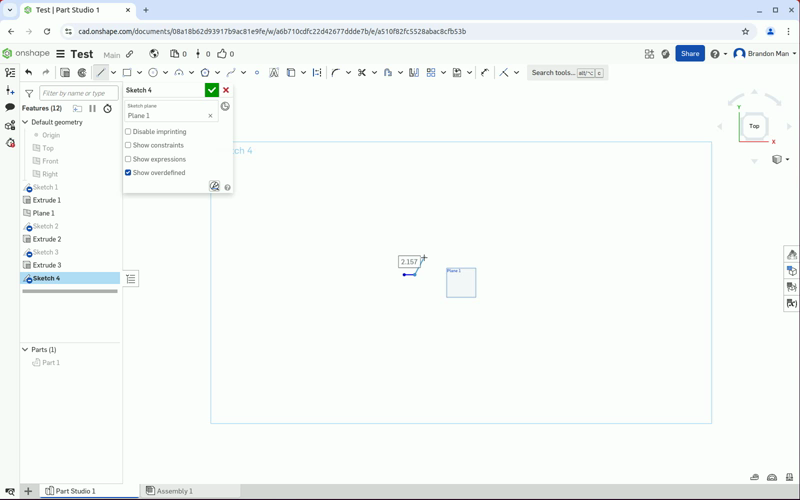
click(424, 257)
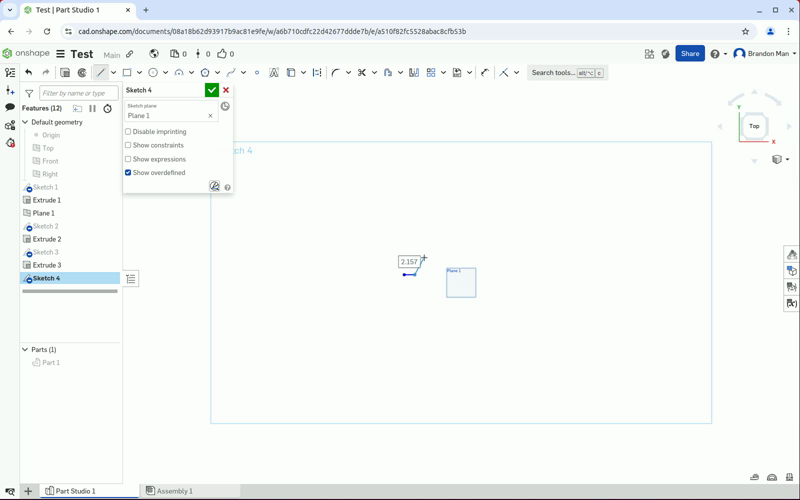
key_up(shift)
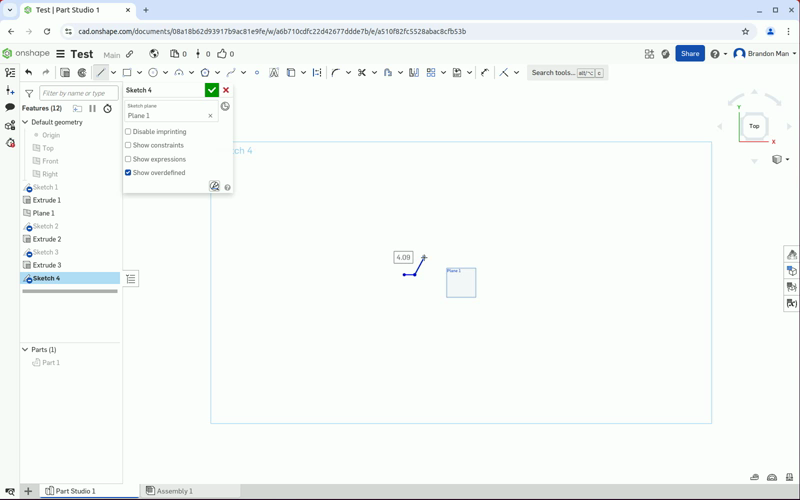
key_down(shift)
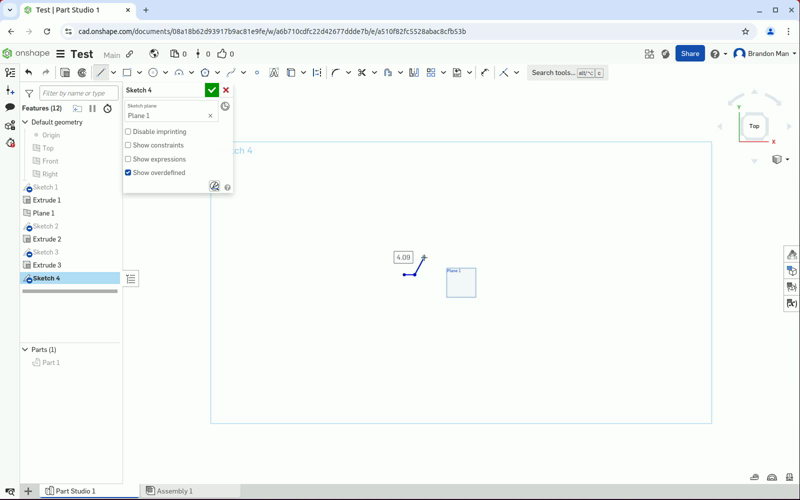
mouse_move(454, 257)
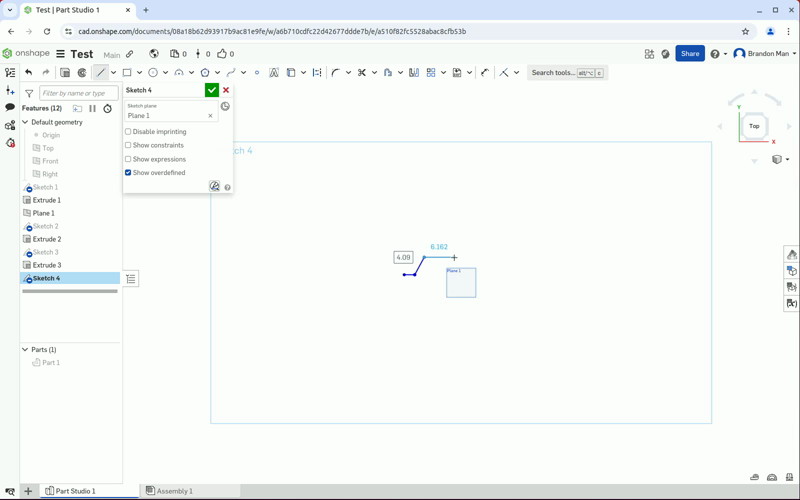
mouse_move(414, 257)
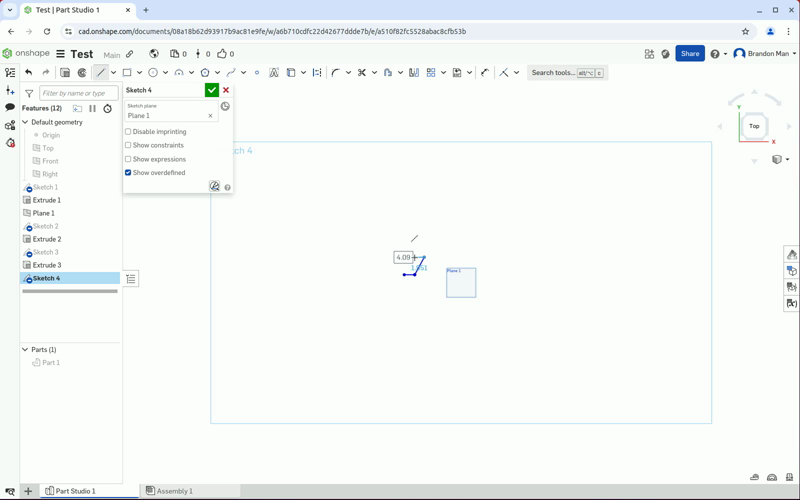
click(414, 257)
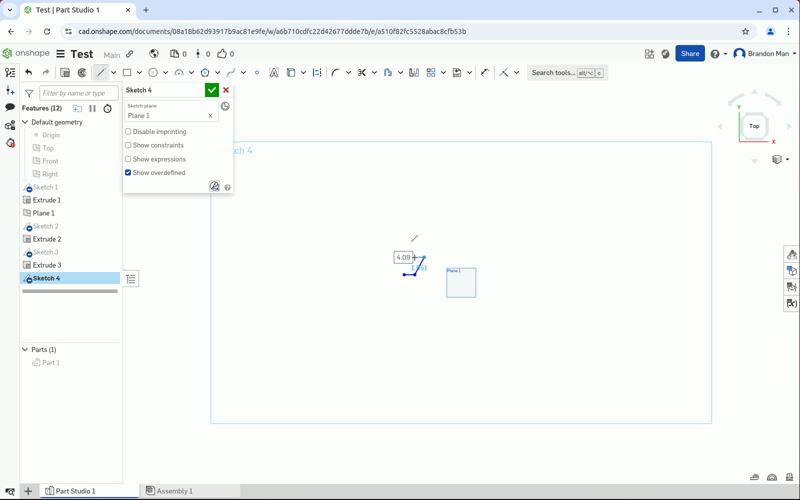
key_up(shift)
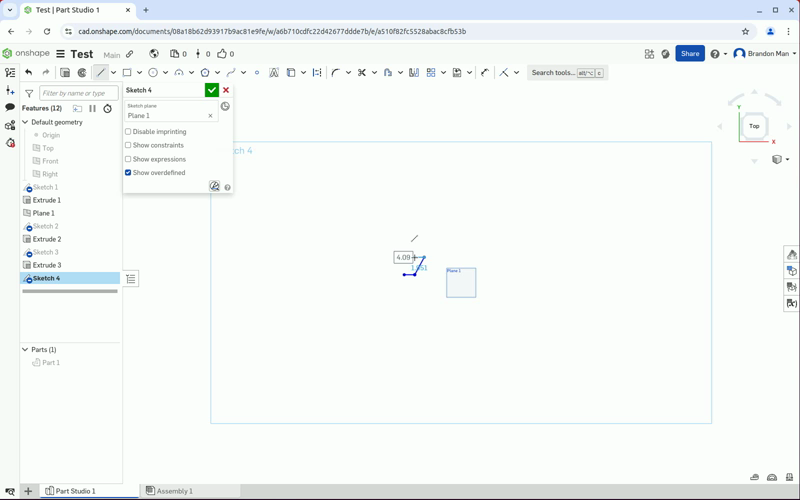
key(esc)
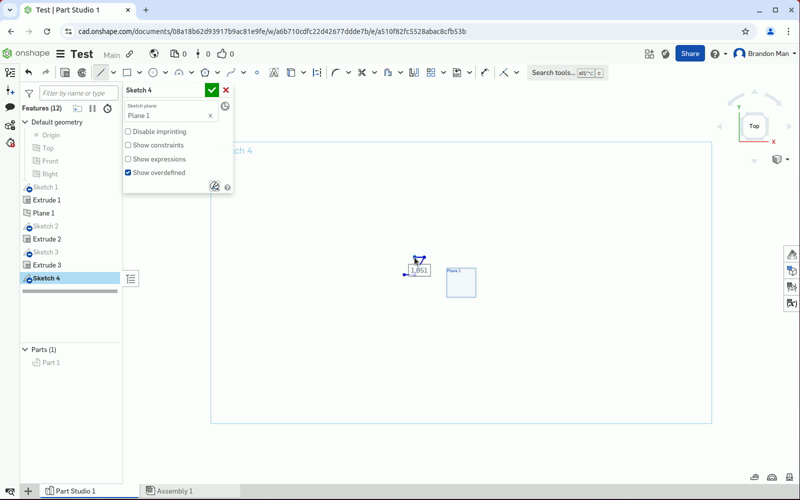
key(a)
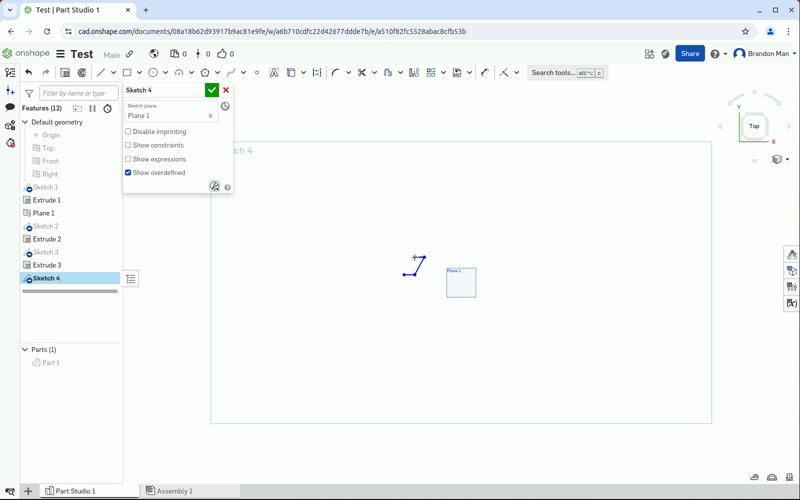
mouse_move(414, 257)
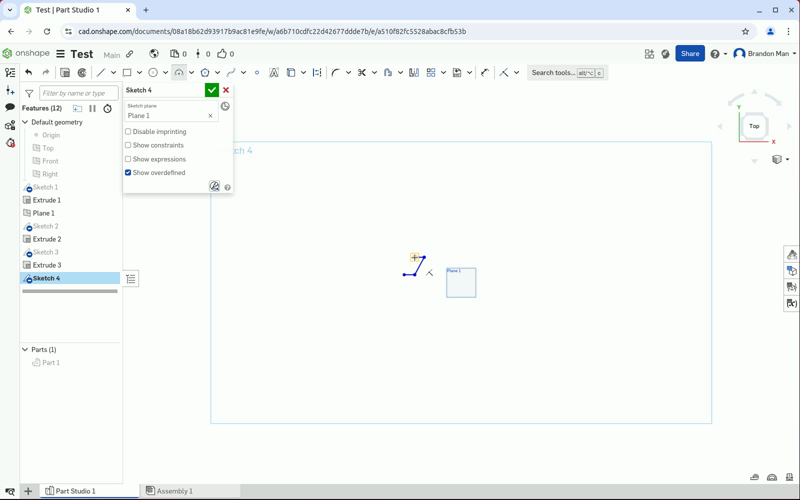
click(414, 257)
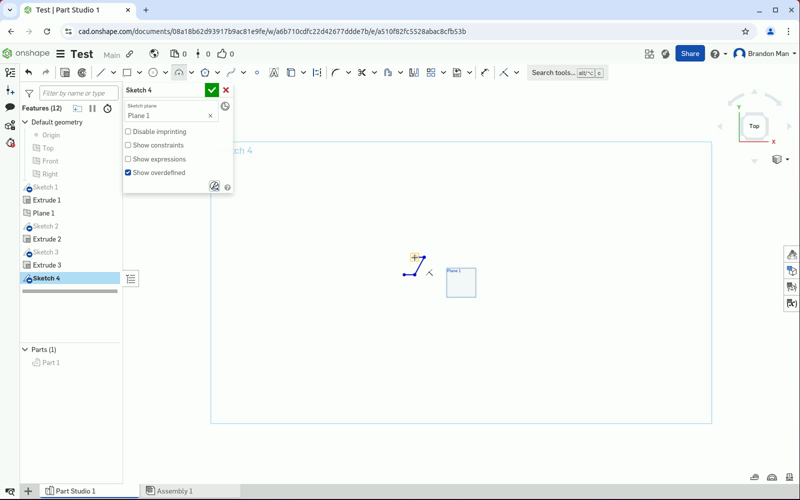
key_down(shift)
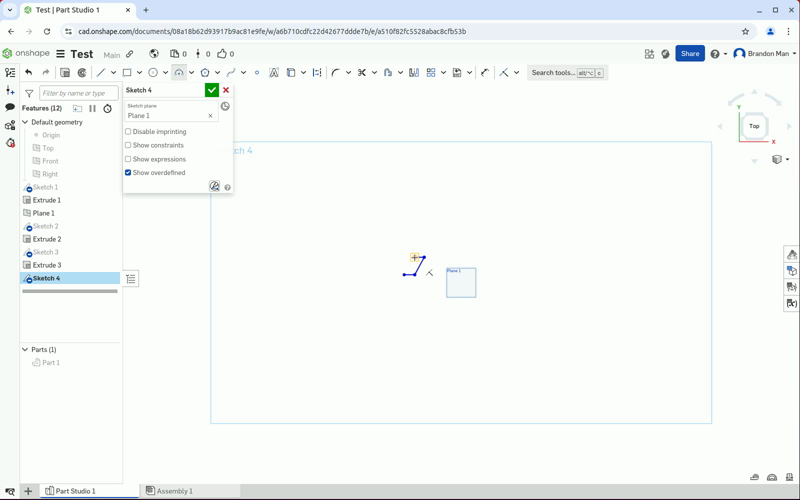
mouse_move(404, 267)
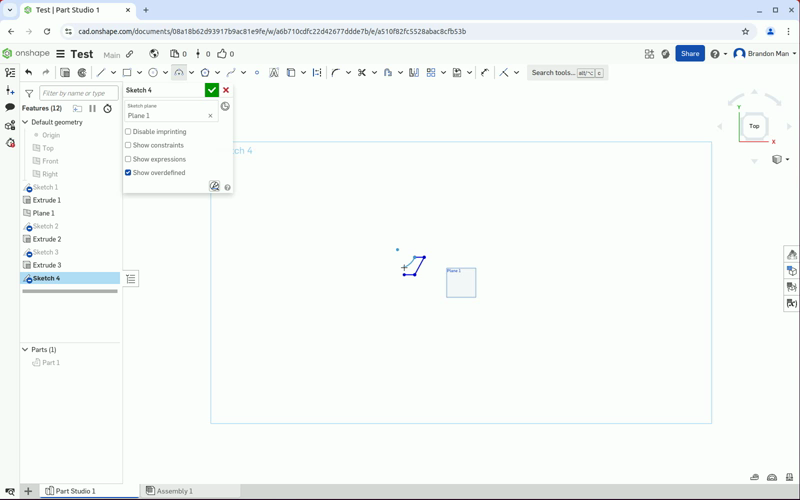
click(404, 267)
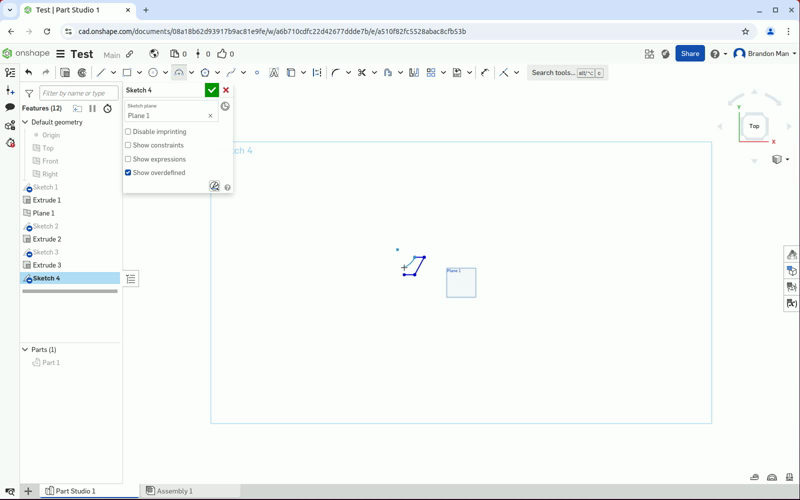
mouse_move(411, 264)
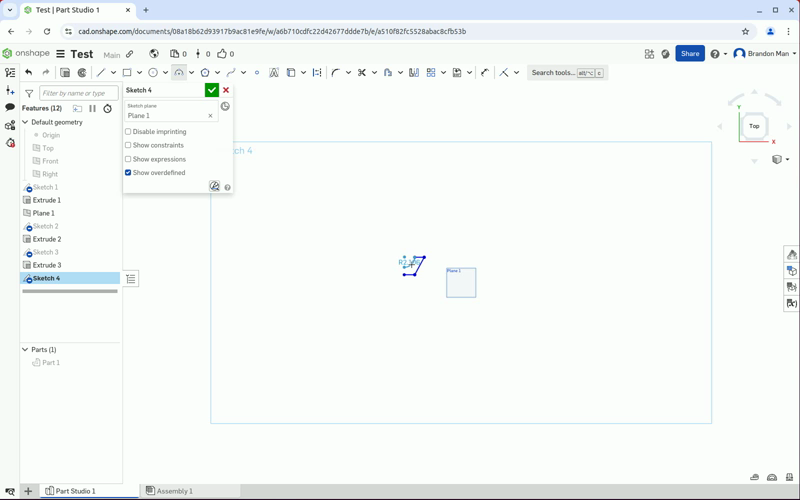
click(411, 264)
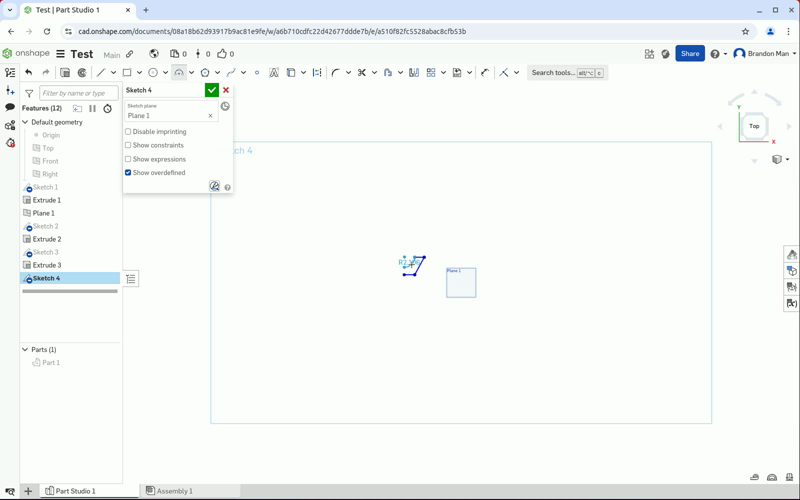
key_up(shift)
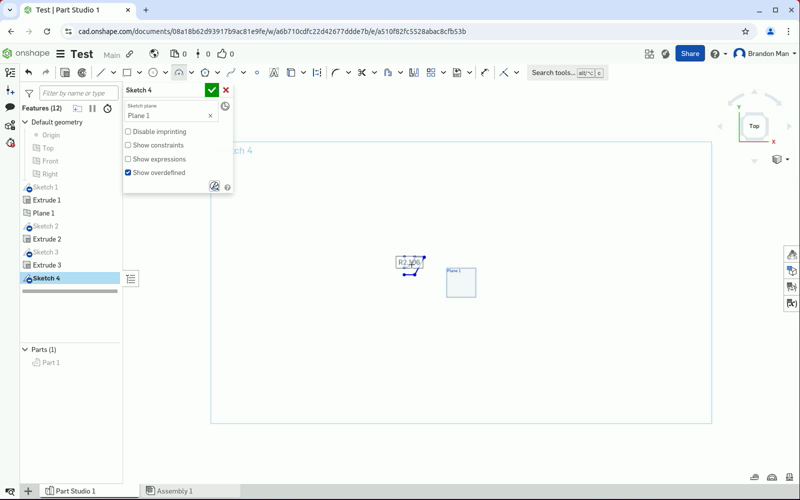
key(esc)
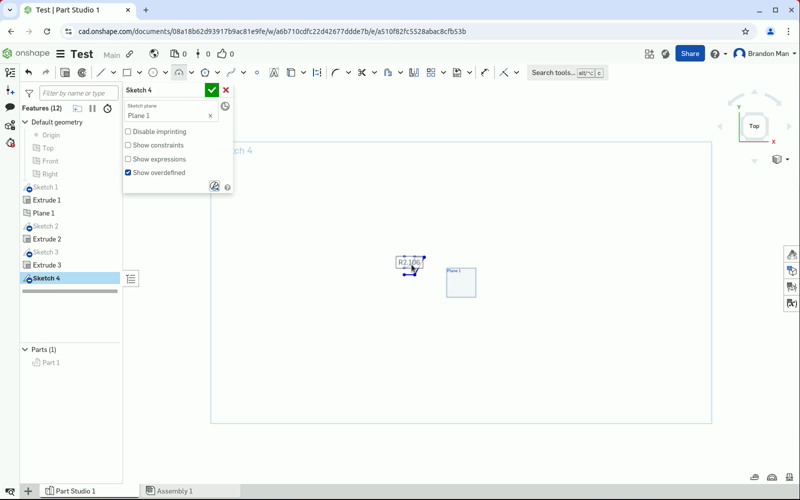
key(l)
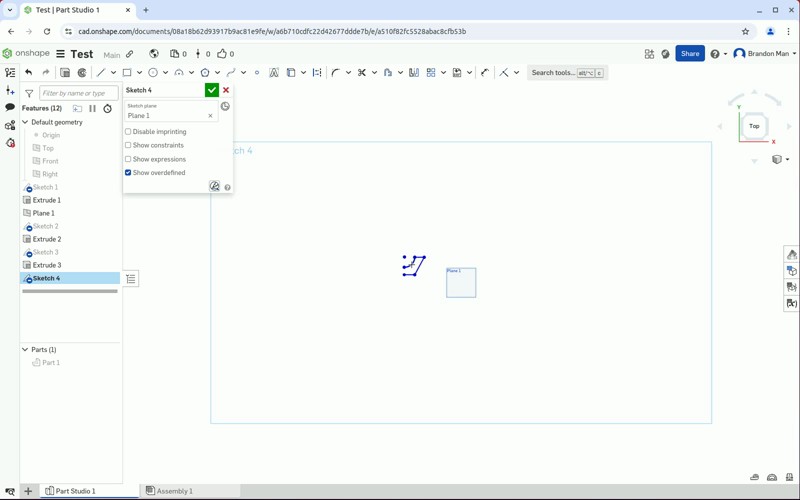
mouse_move(404, 267)
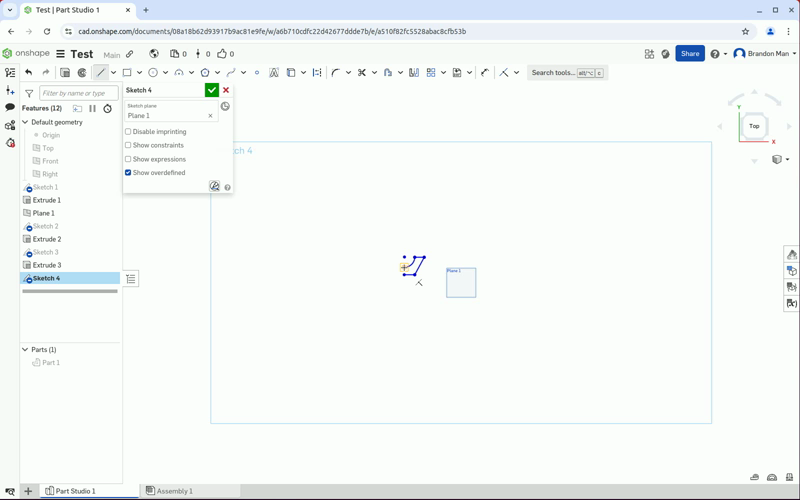
click(404, 267)
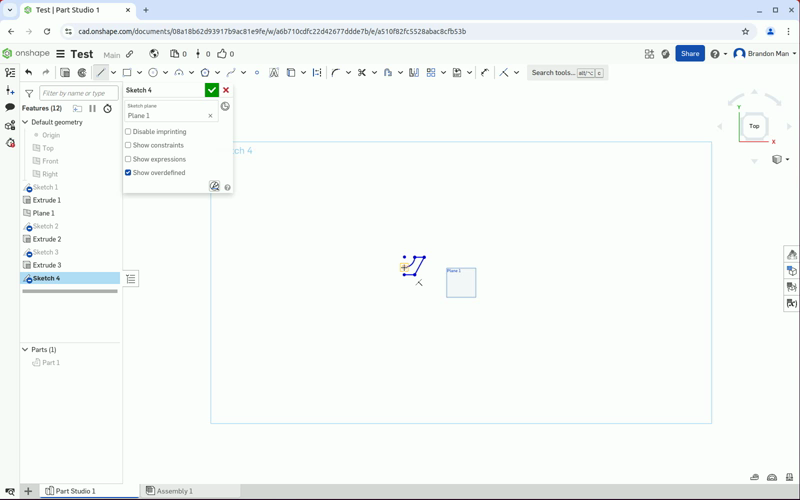
mouse_move(434, 267)
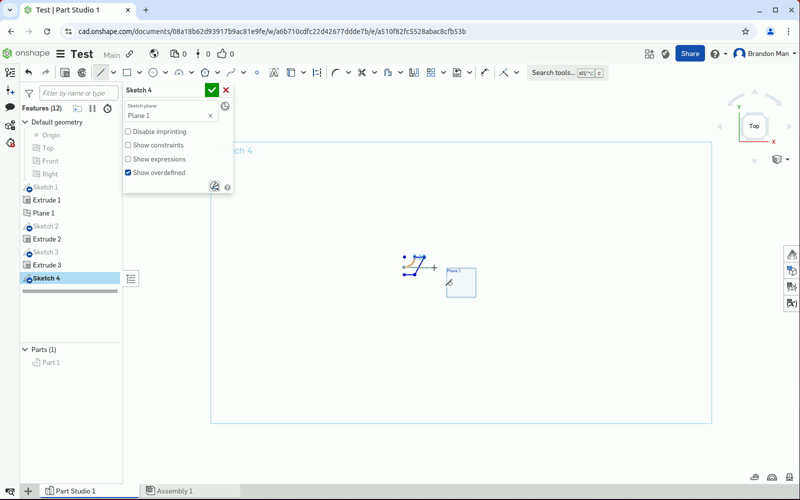
key_down(shift)
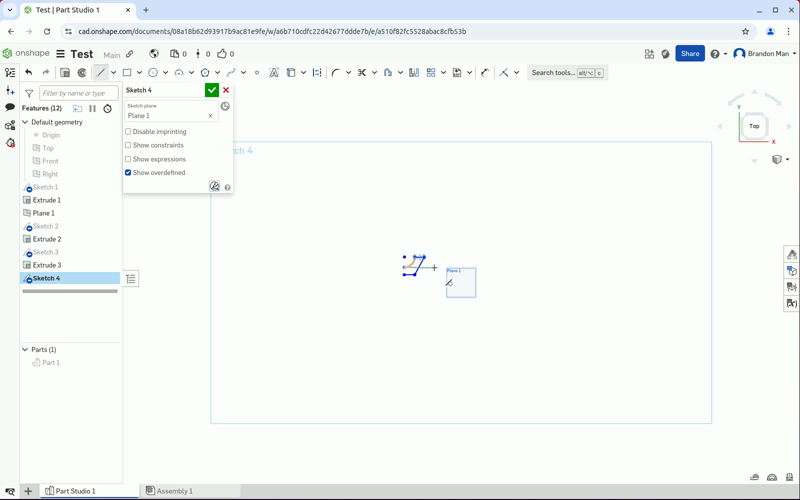
mouse_move(404, 274)
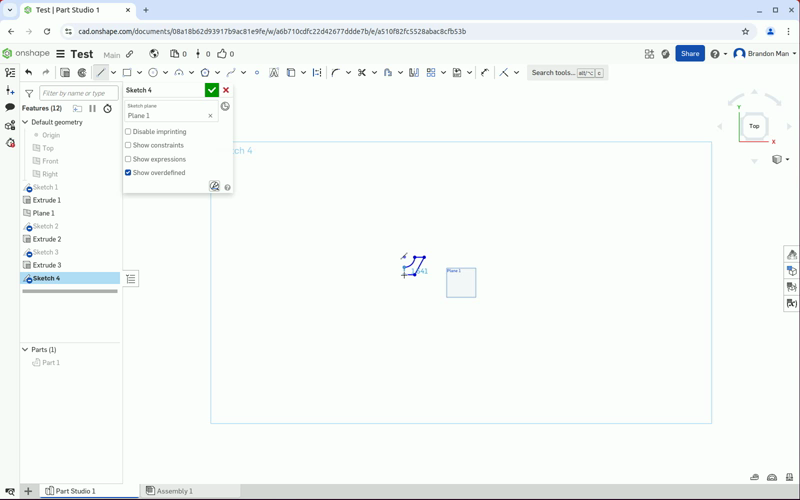
scroll(6)
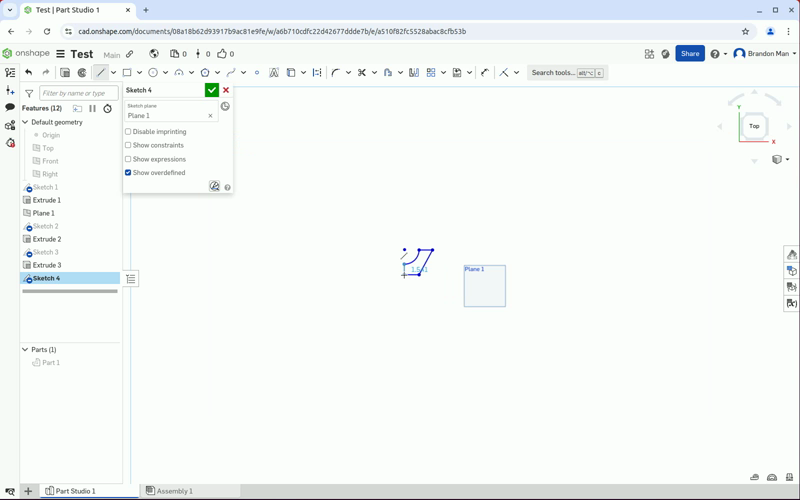
scroll(6)
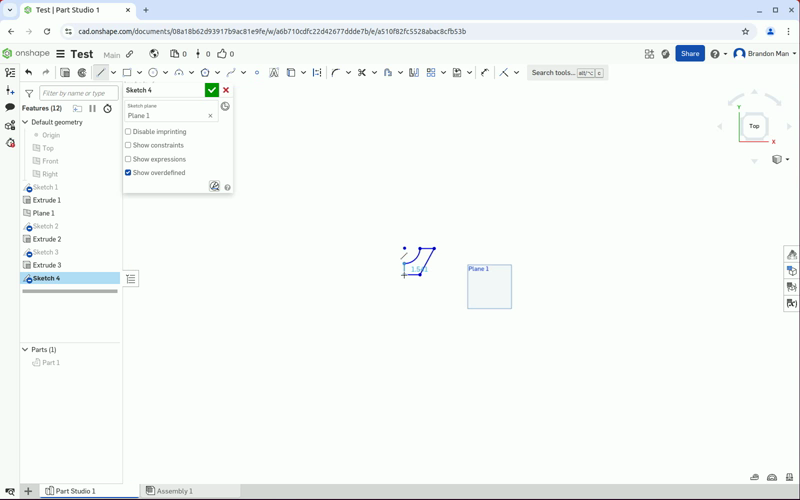
scroll(6)
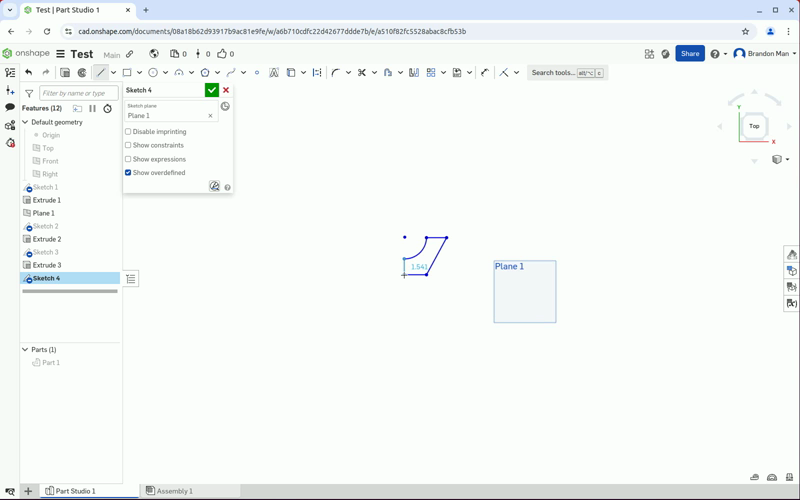
scroll(6)
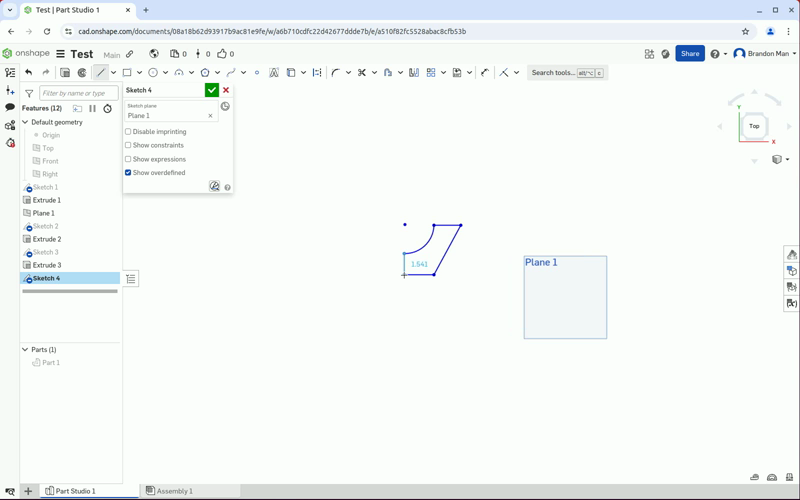
scroll(6)
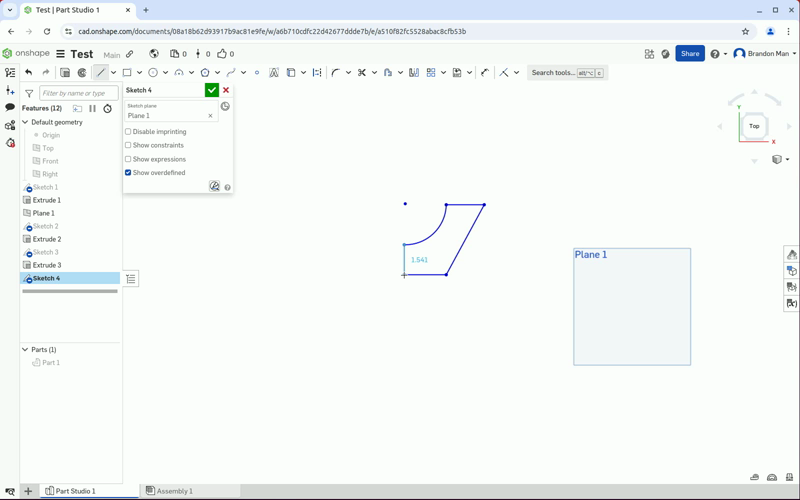
scroll(6)
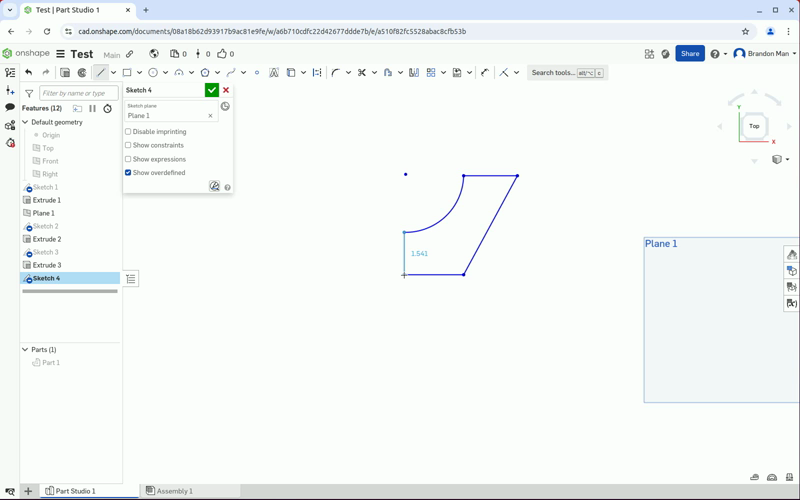
scroll(6)
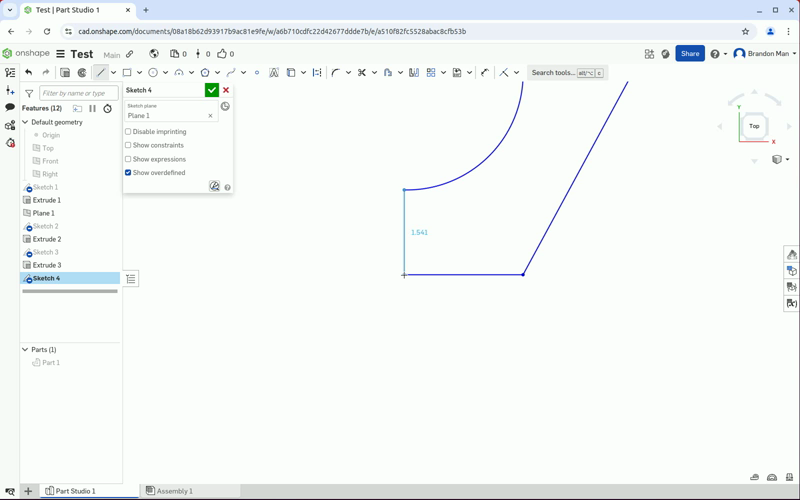
key_up(shift)
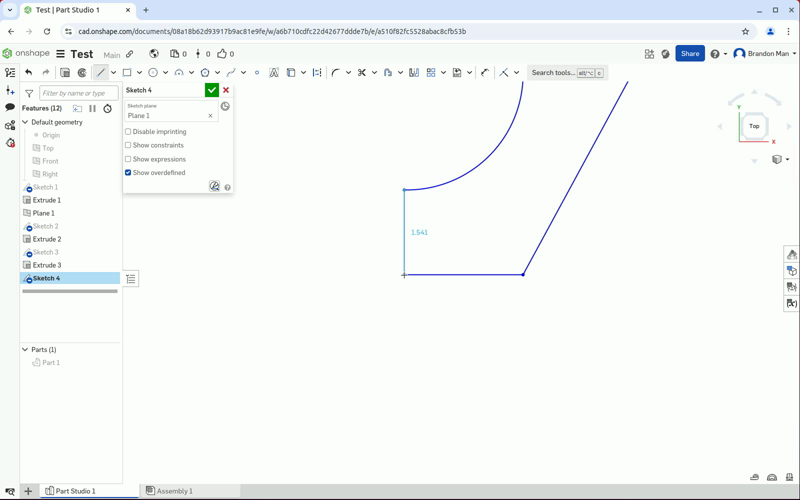
click(404, 274)
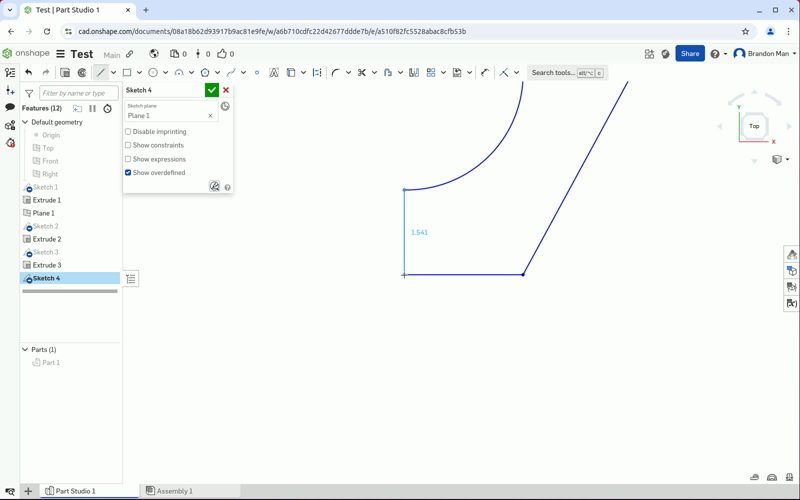
scroll(-6)
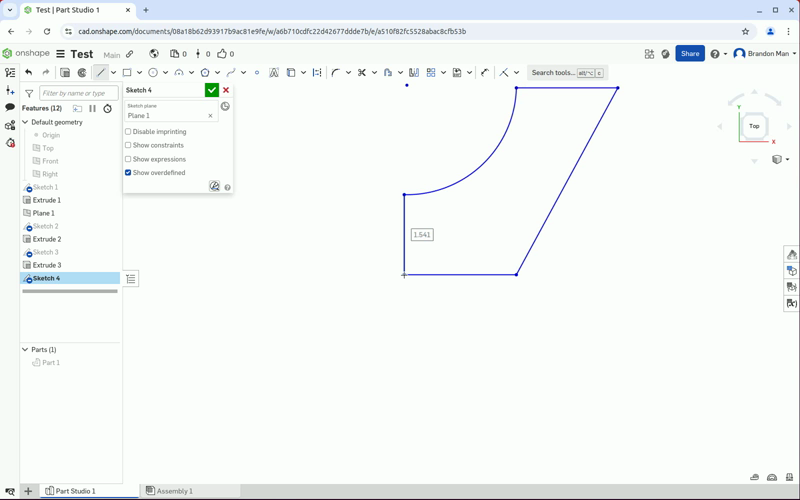
scroll(-6)
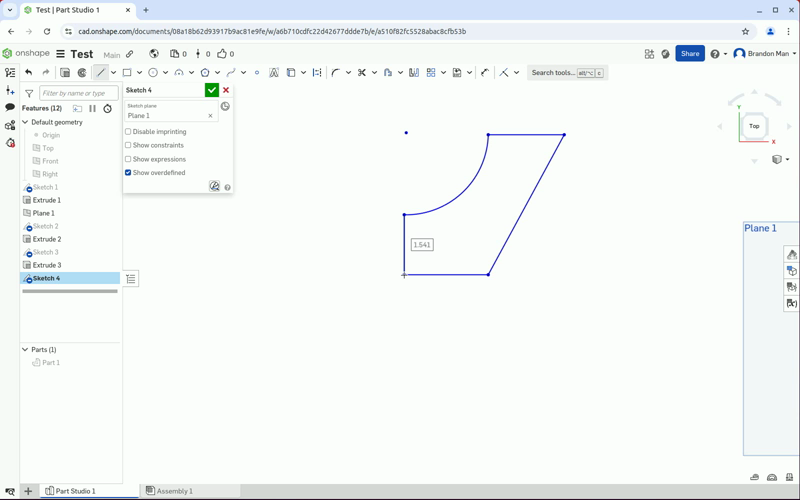
scroll(-6)
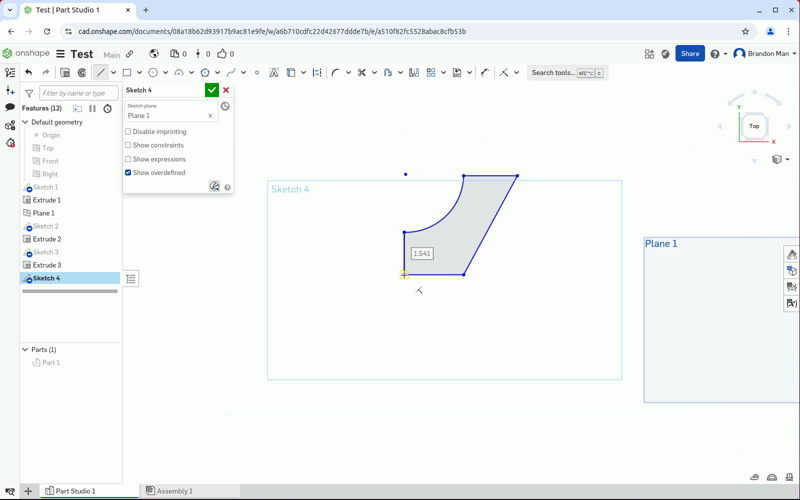
scroll(-6)
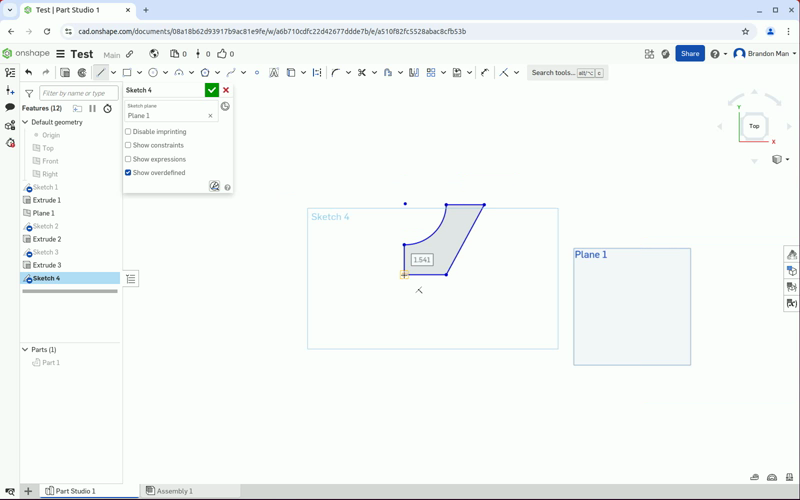
scroll(-6)
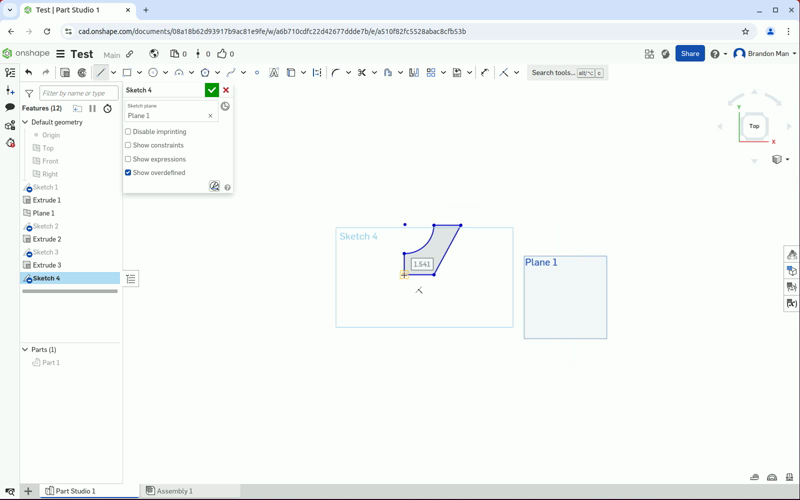
scroll(-6)
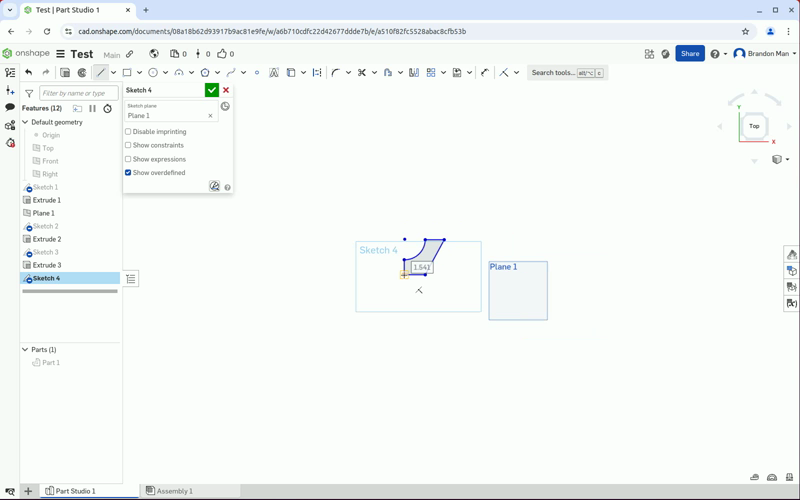
scroll(-6)
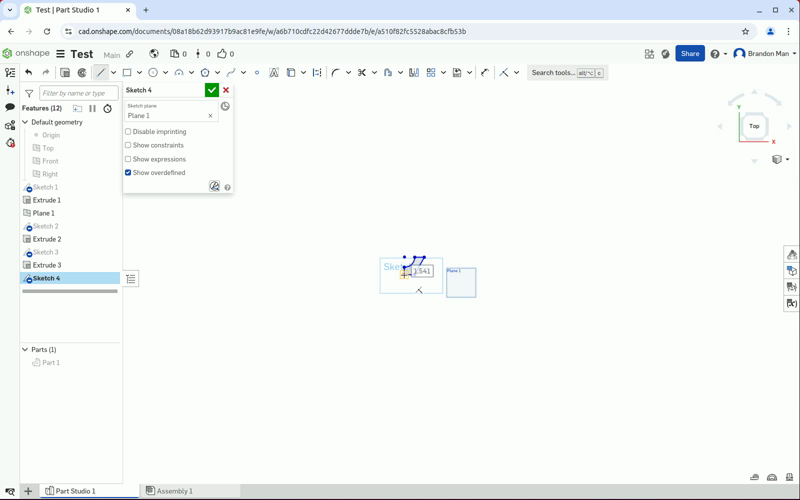
key(esc)
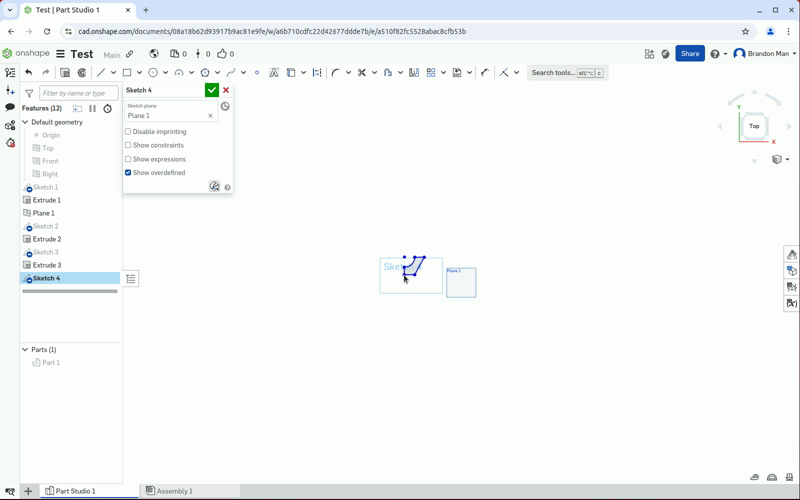
mouse_move(413, 268)
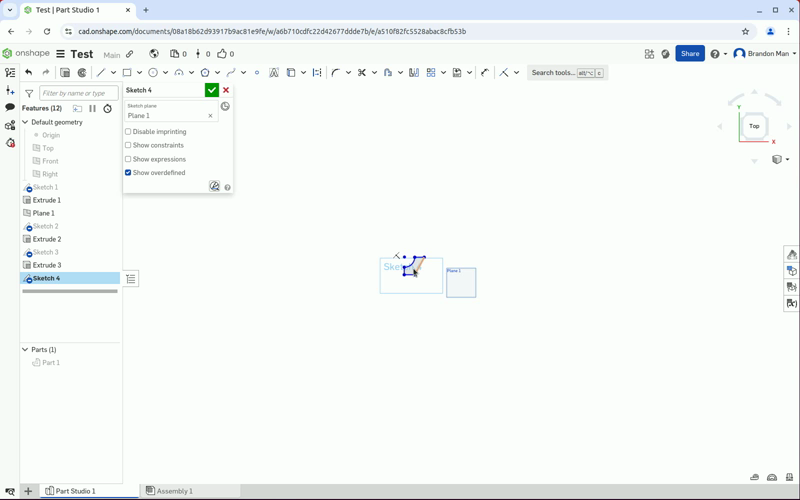
scroll(6)
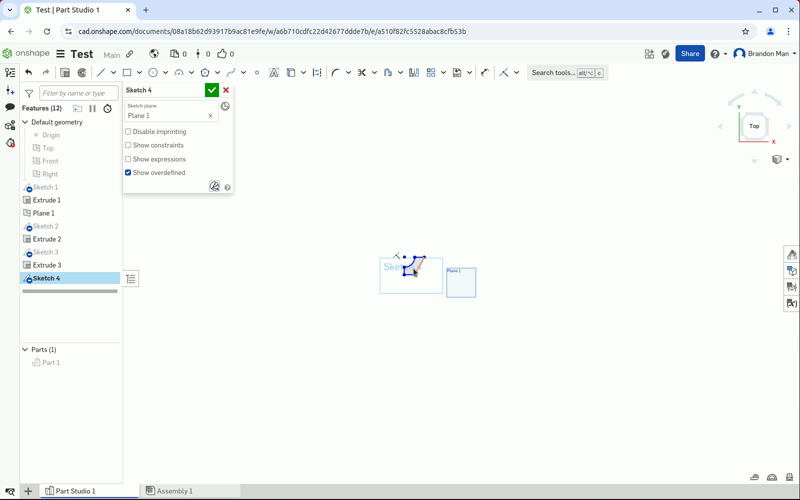
scroll(6)
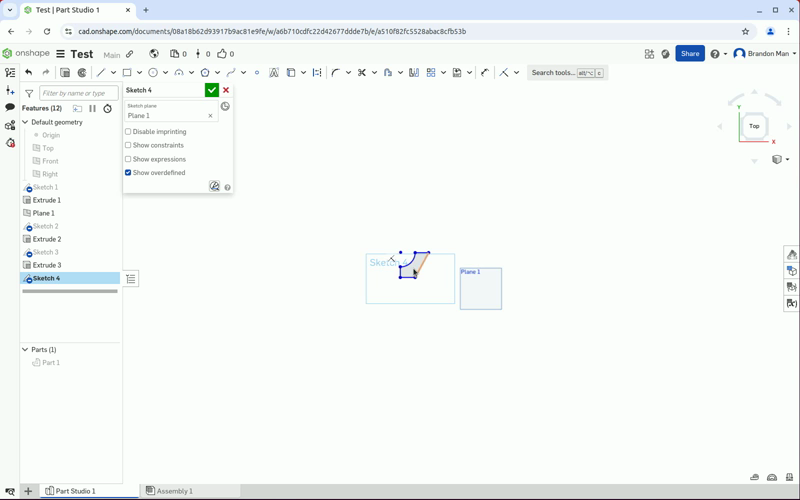
scroll(6)
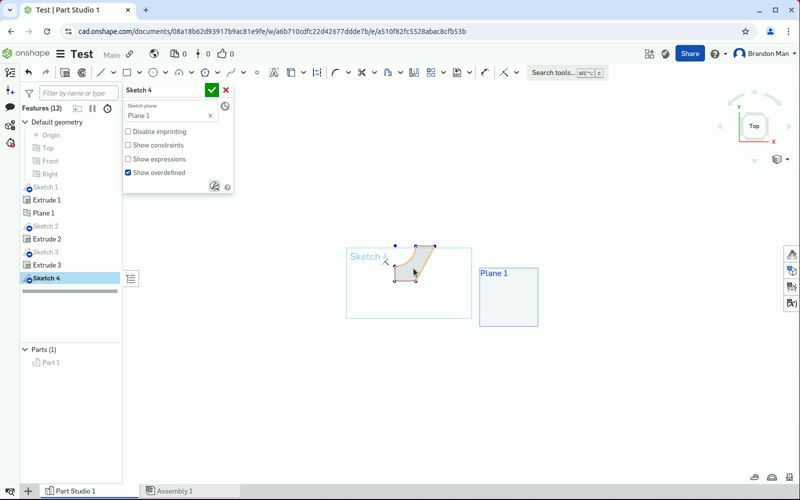
scroll(6)
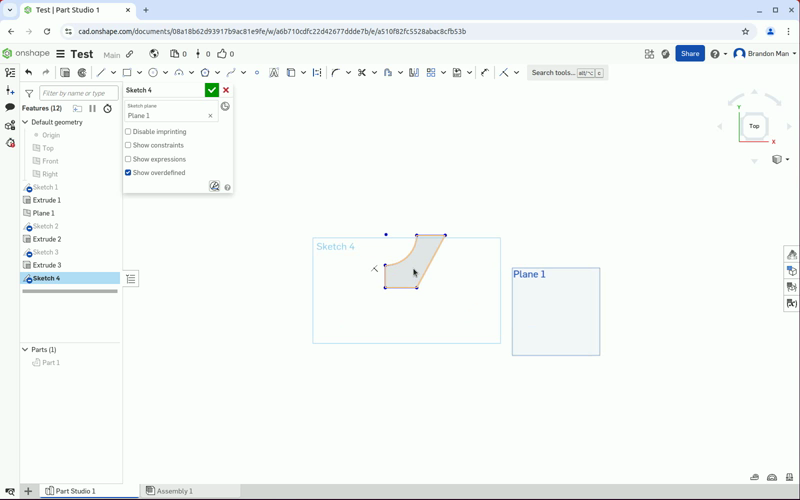
scroll(6)
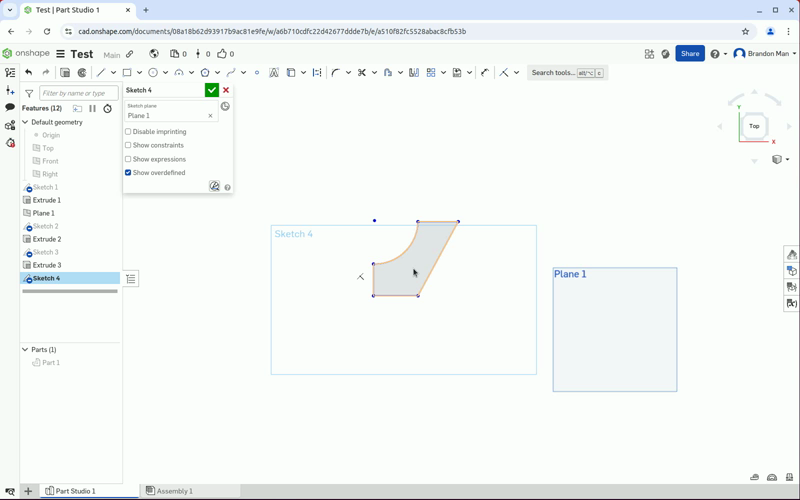
scroll(6)
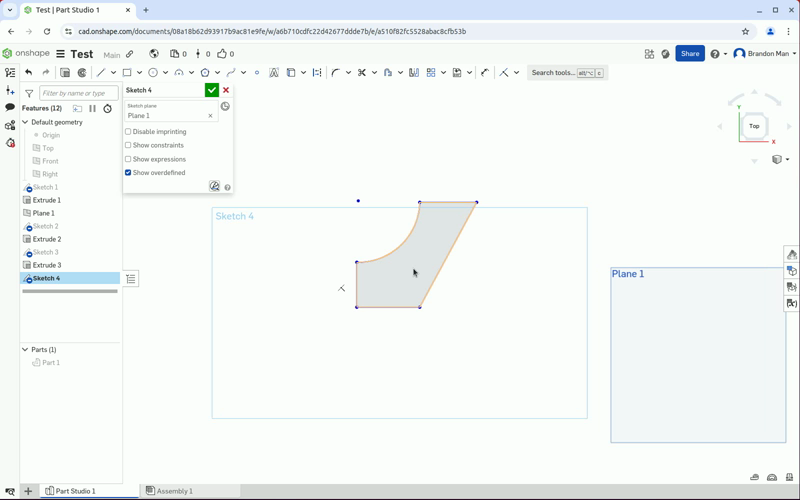
scroll(6)
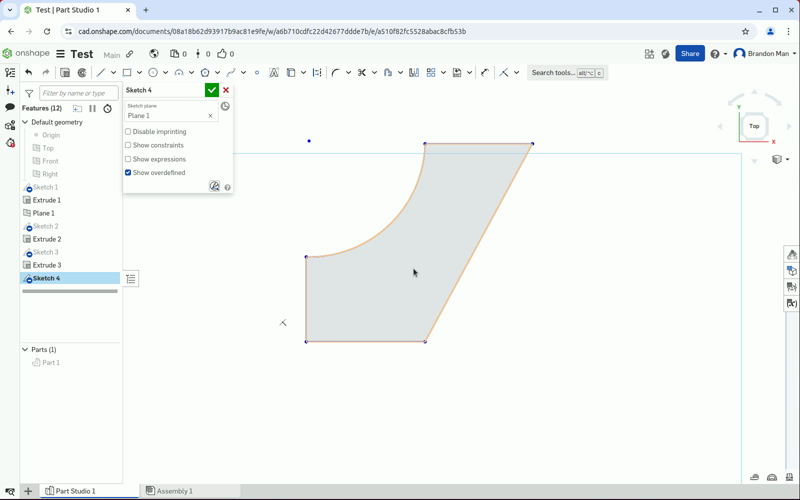
click(413, 268)
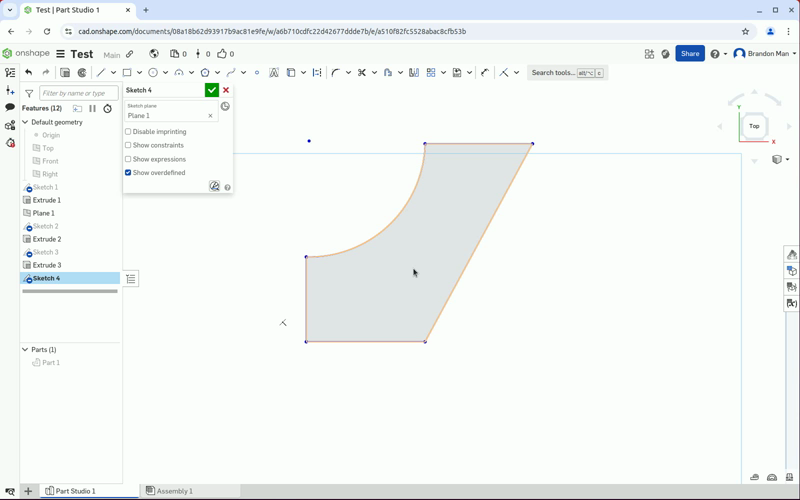
scroll(-6)
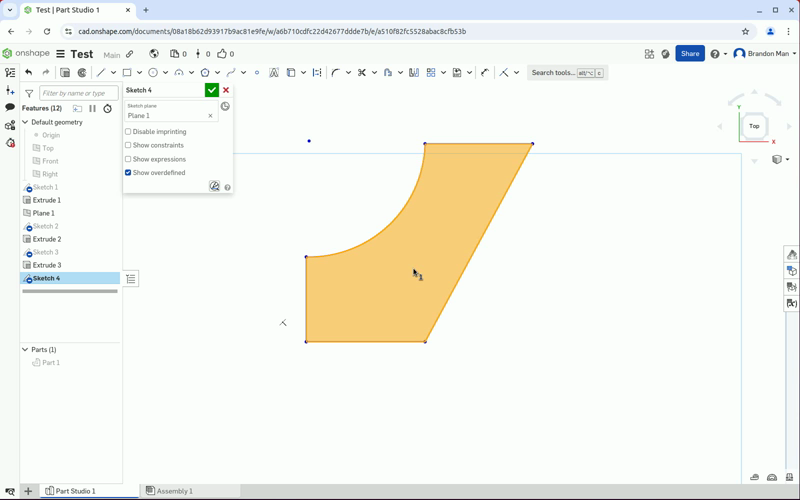
scroll(-6)
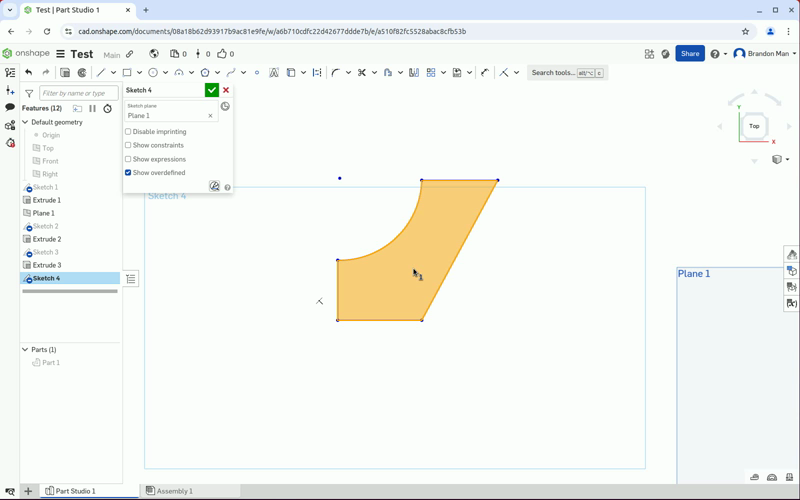
scroll(-6)
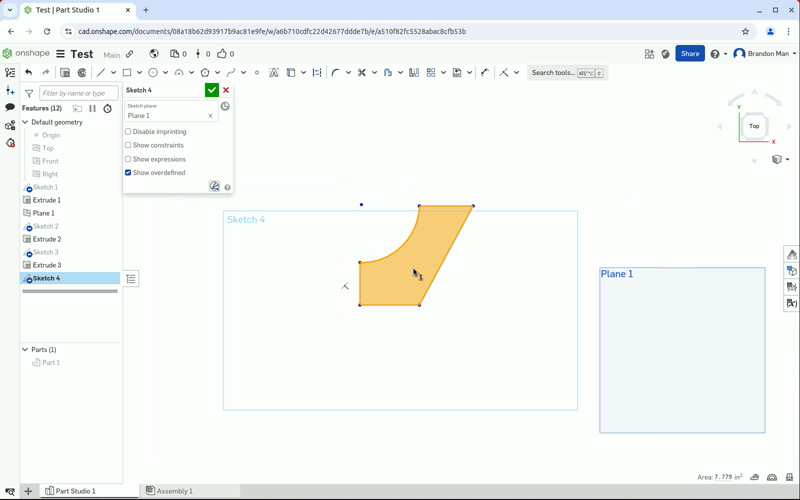
scroll(-6)
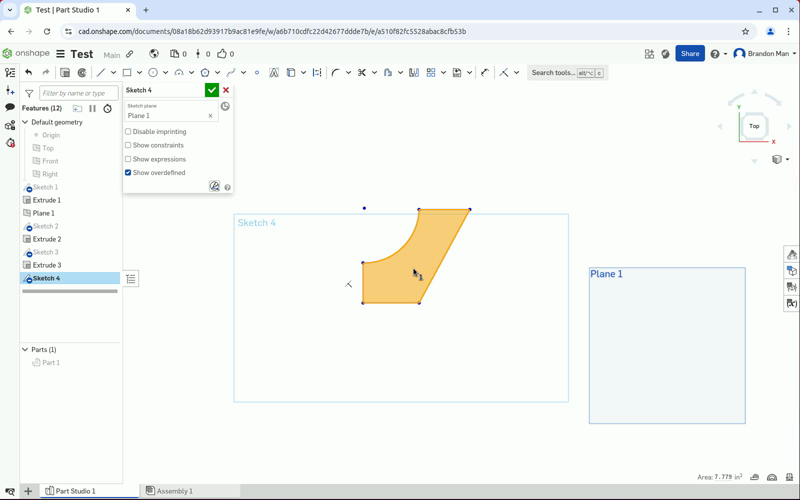
scroll(-6)
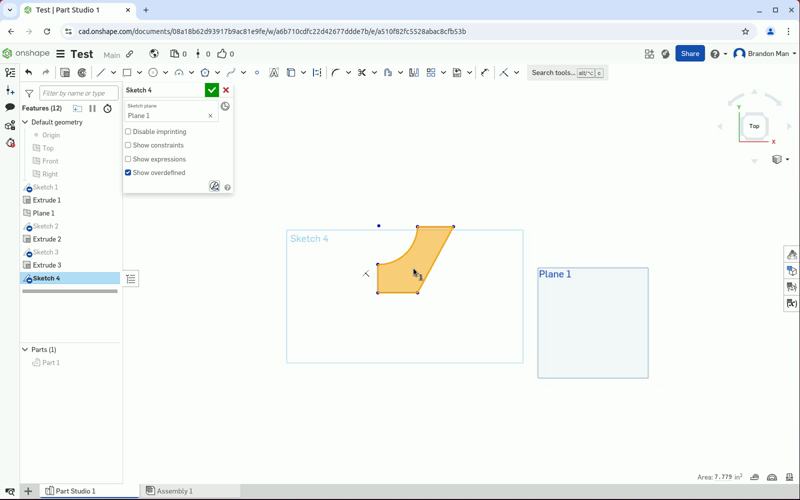
scroll(-6)
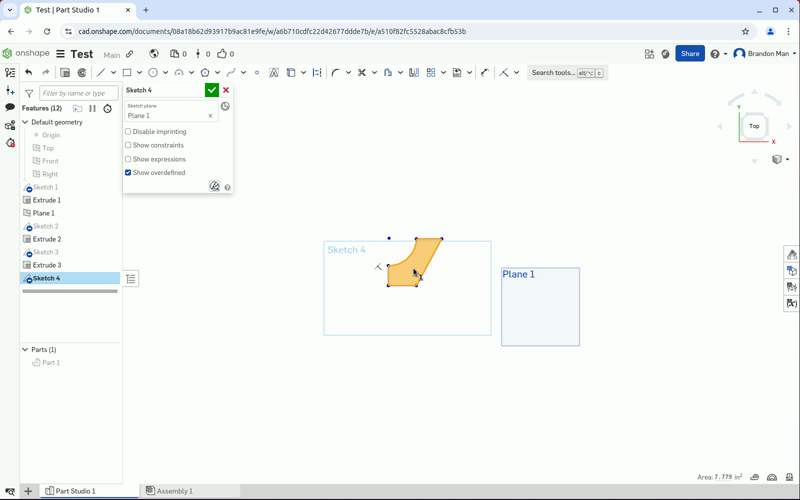
scroll(-6)
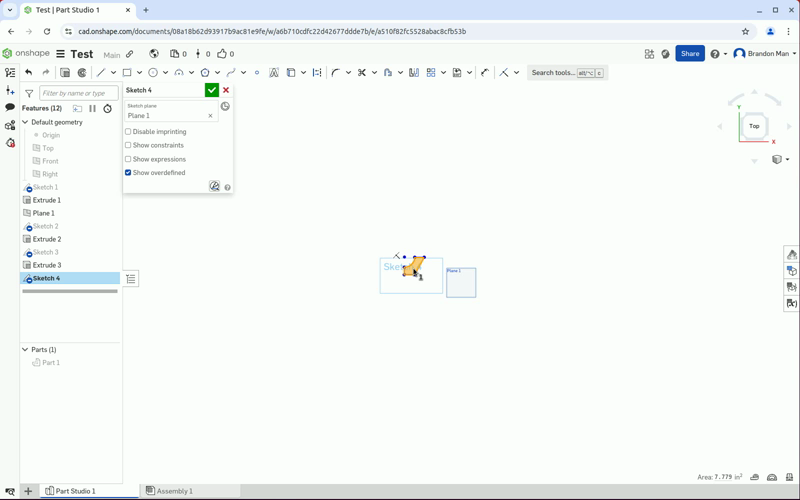
mouse_move(73, 352)
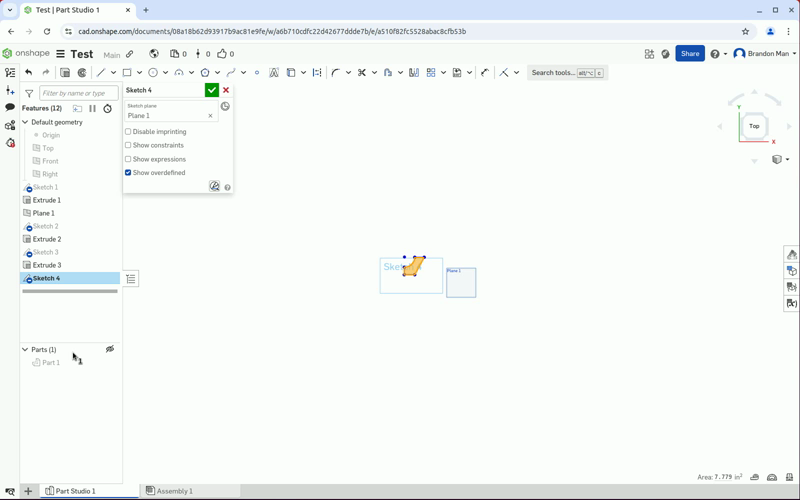
key(shift+y)
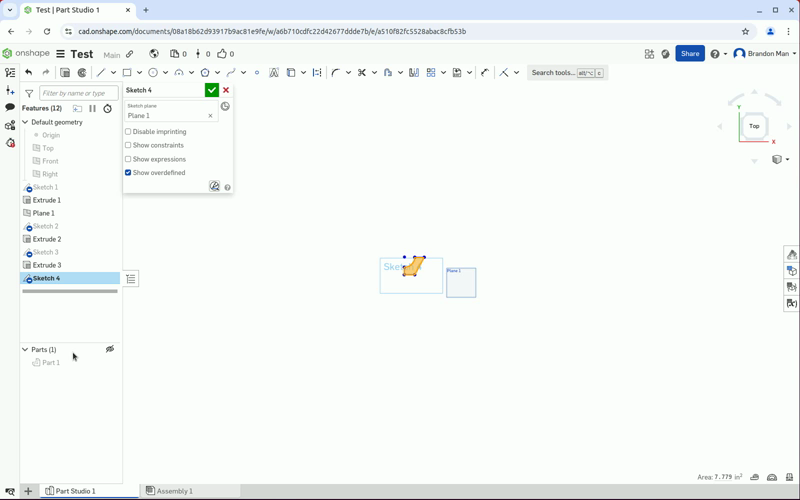
key(shift+e)
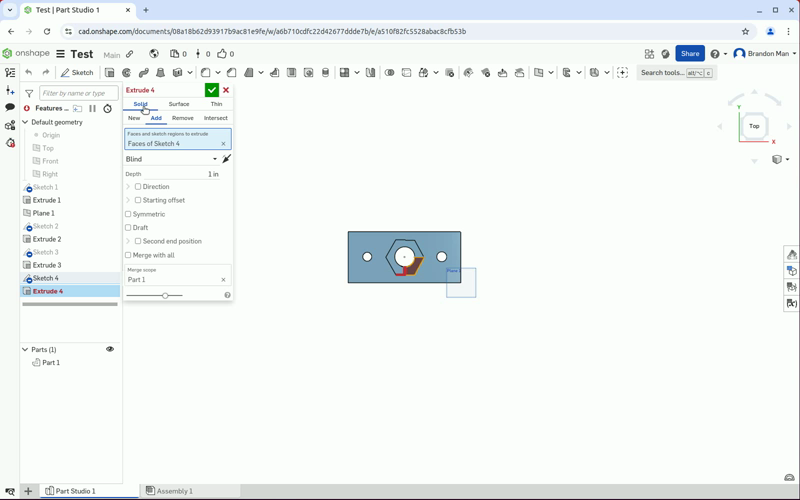
mouse_move(143, 106)
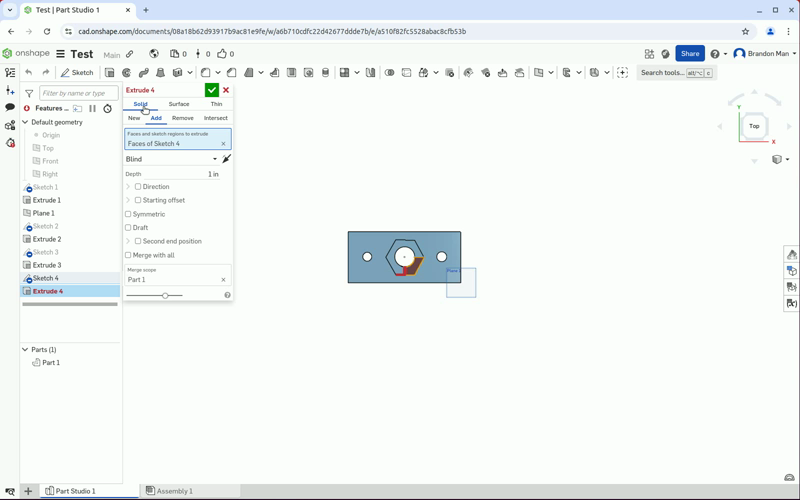
click(143, 106)
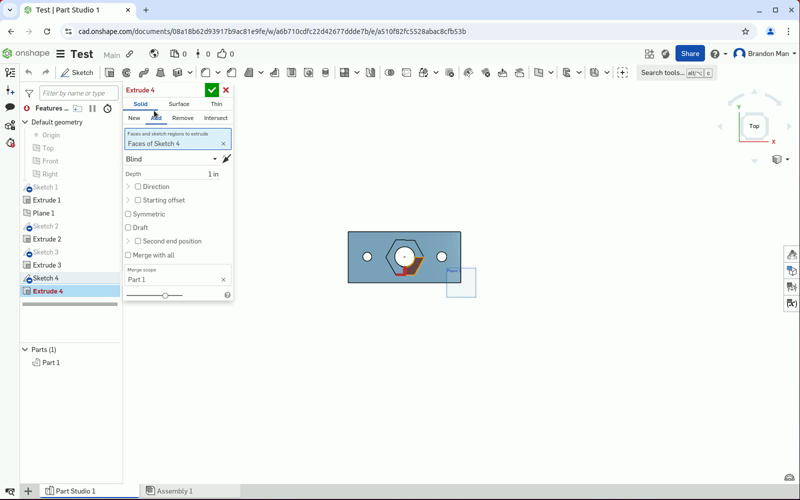
mouse_move(186, 120)
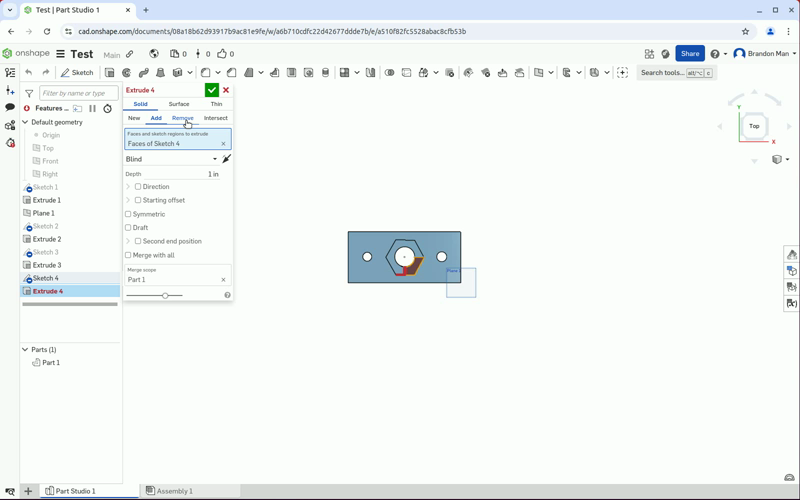
click(186, 120)
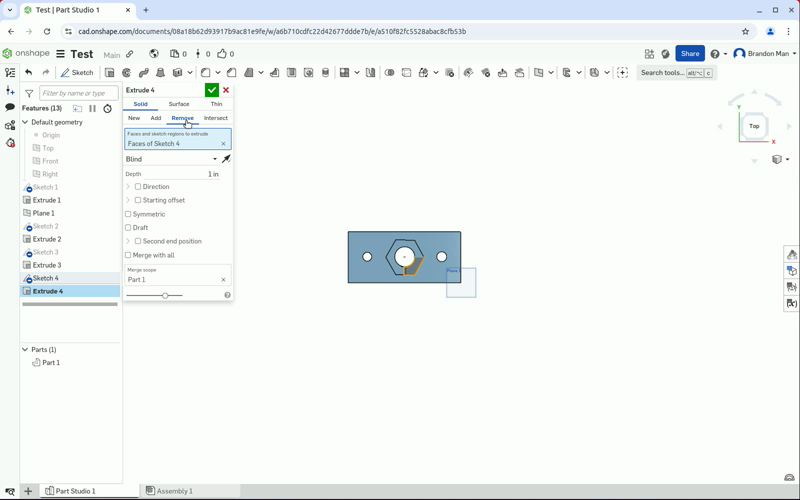
key(tab, 4)
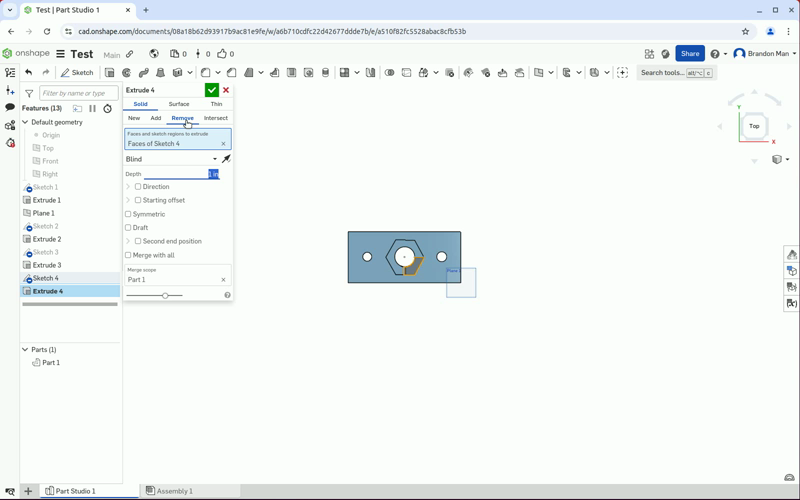
text(3.37)
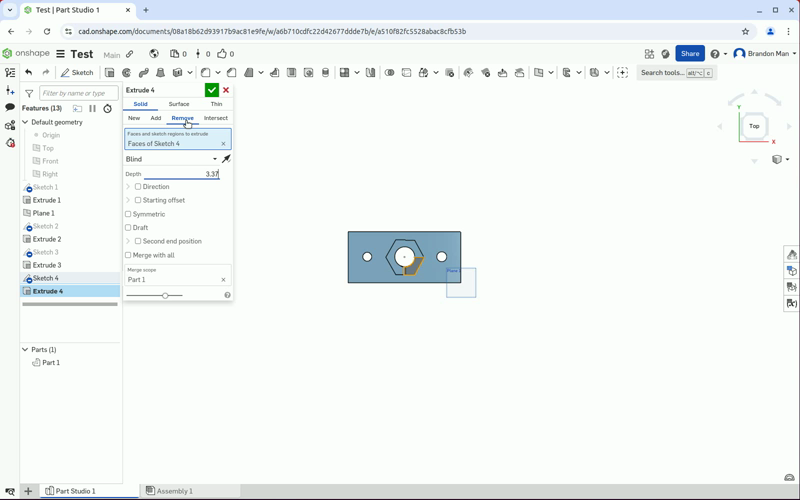
key(tab, 6)
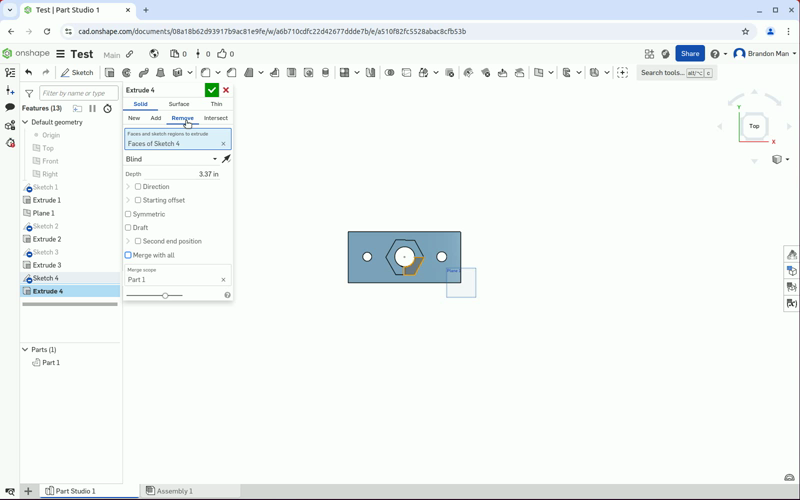
key(space)
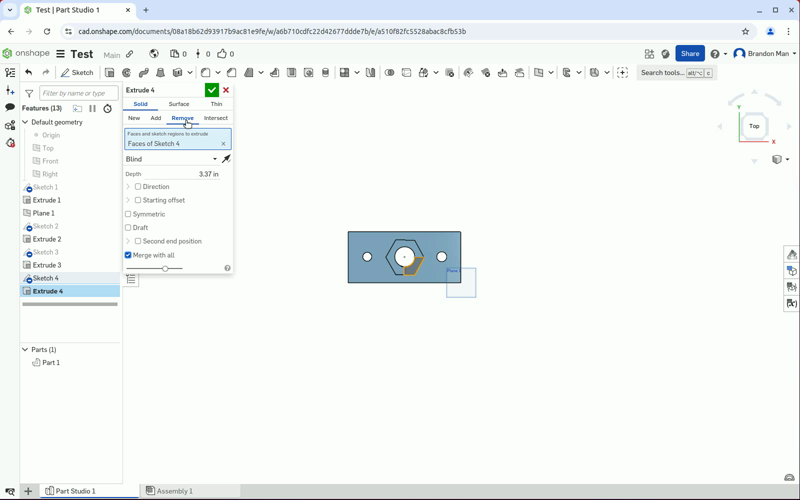
key(enter)
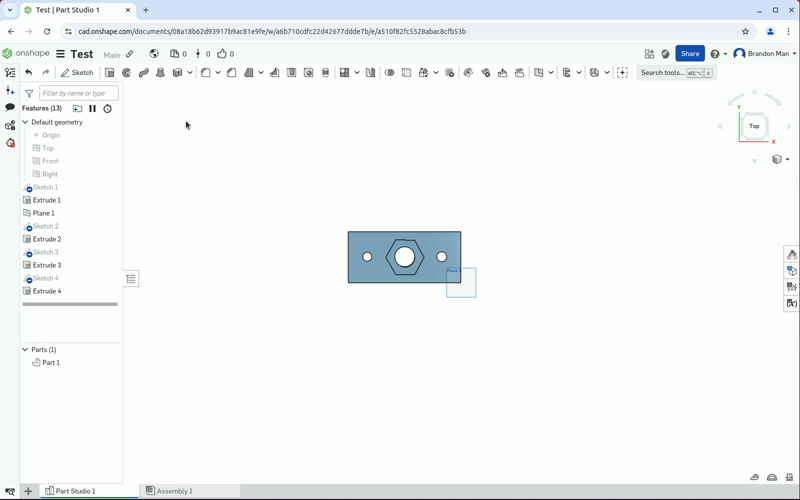
key(shift+h)
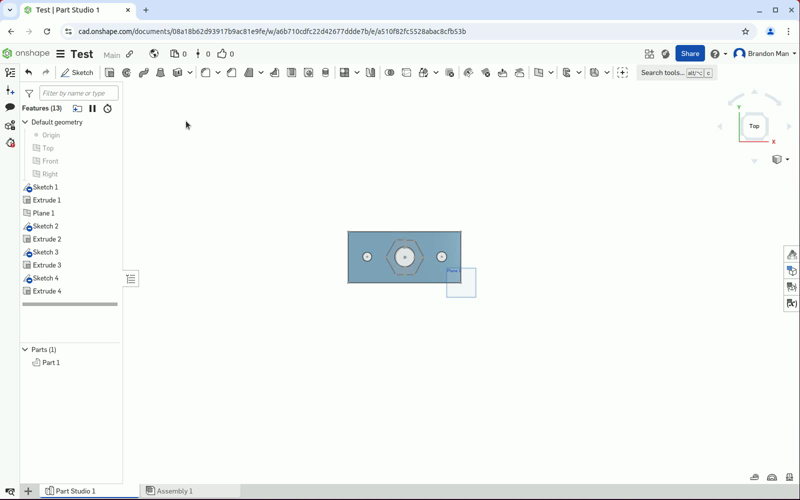
key(shift+h)
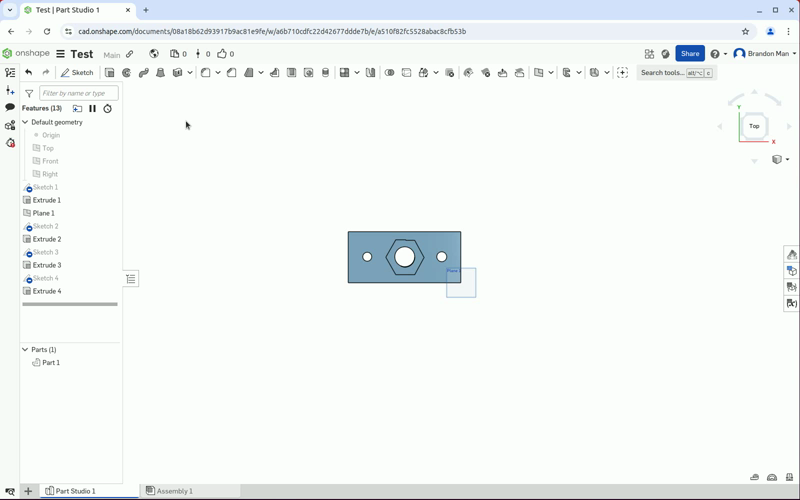
mouse_move(73, 189)
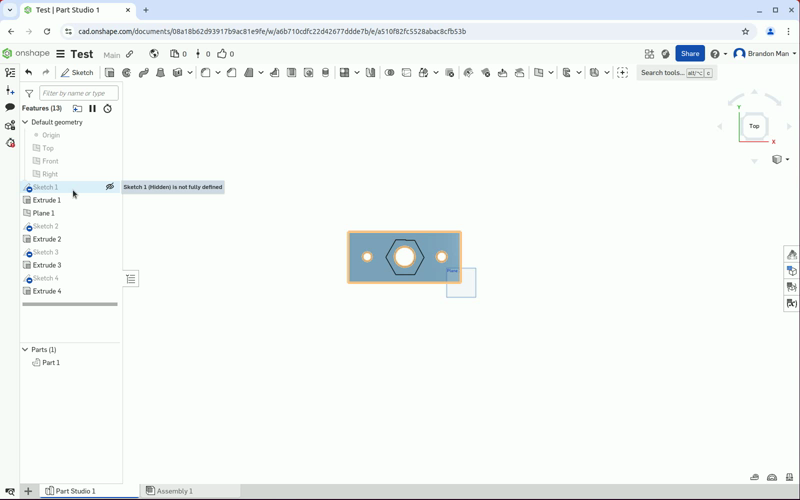
click(73, 189)
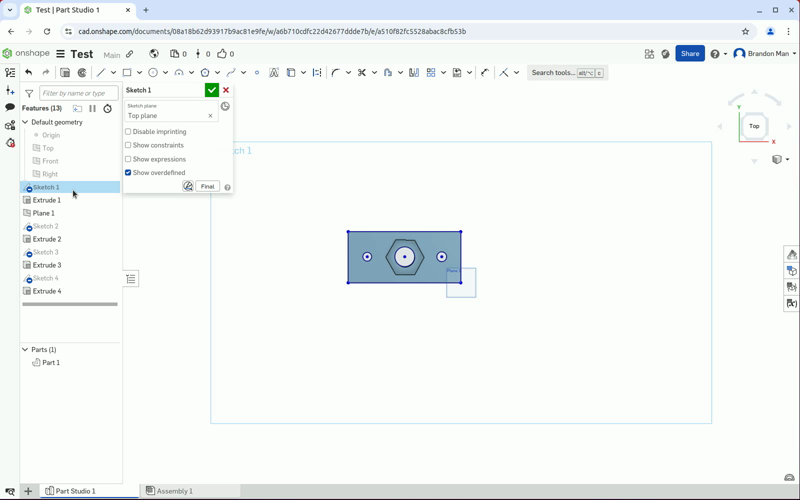
mouse_move(229, 92)
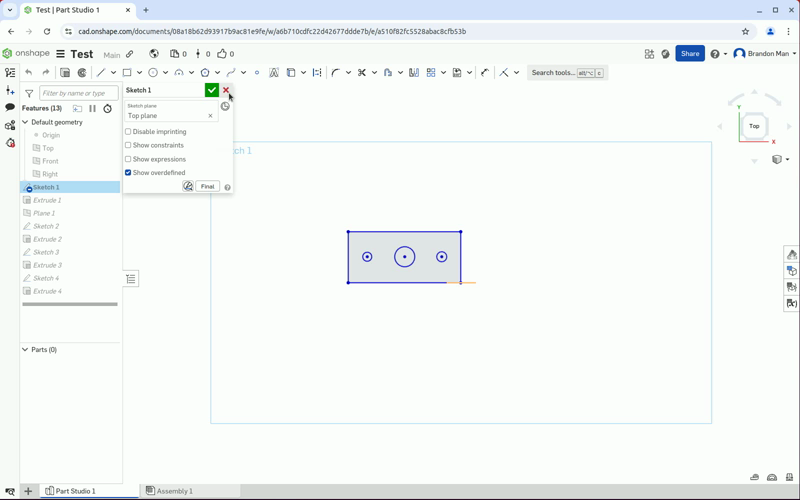
click(229, 92)
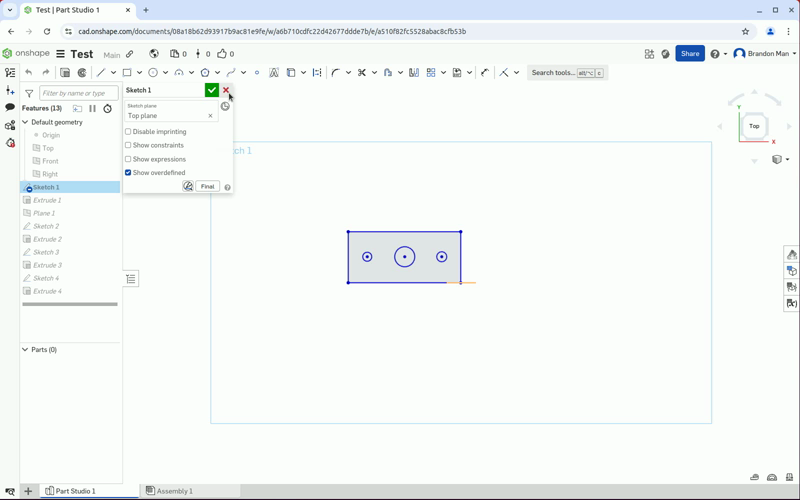
key(shift+s)
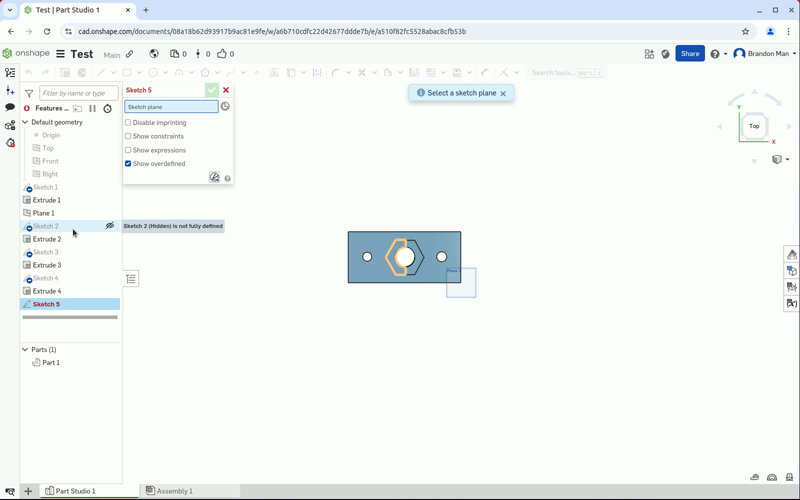
scroll(3)
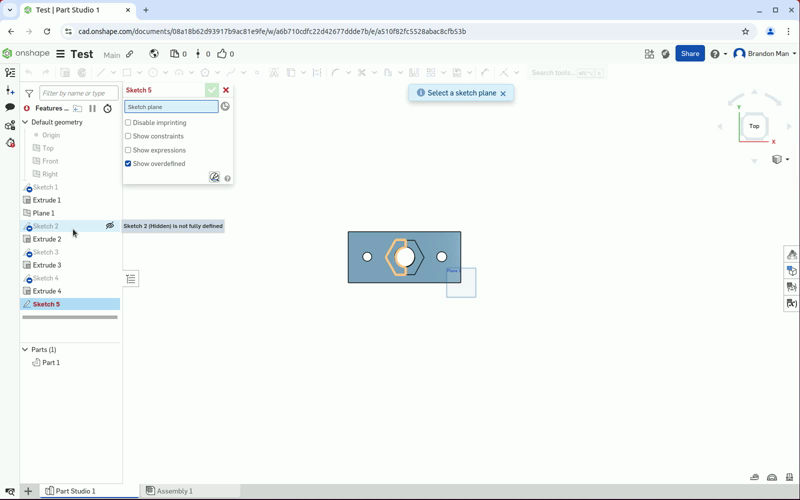
mouse_move(73, 150)
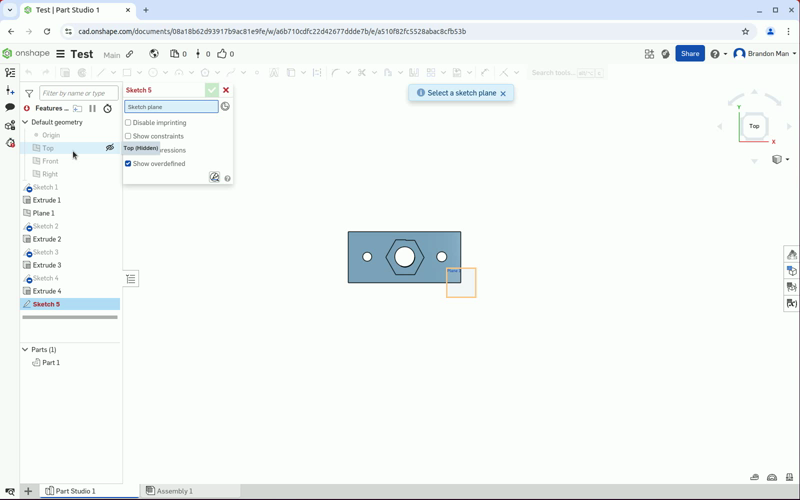
click(73, 150)
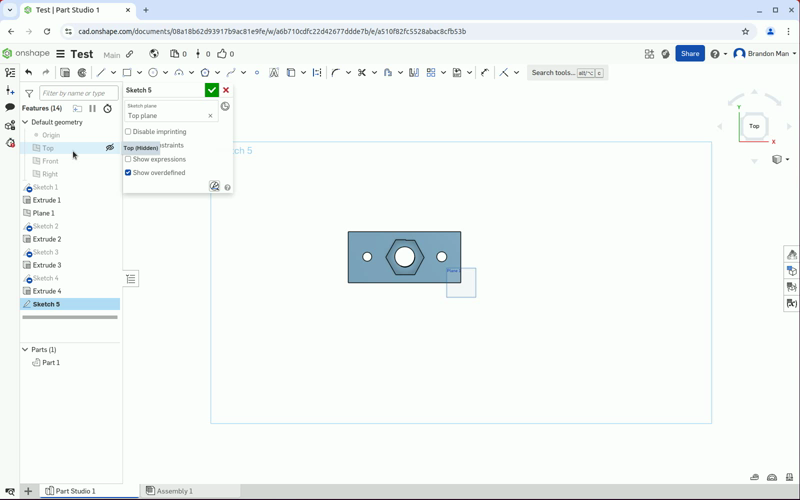
mouse_move(73, 352)
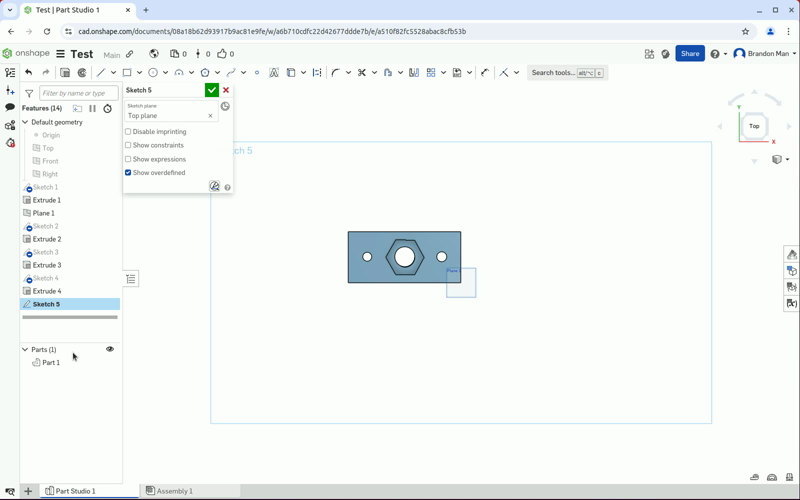
key(y)
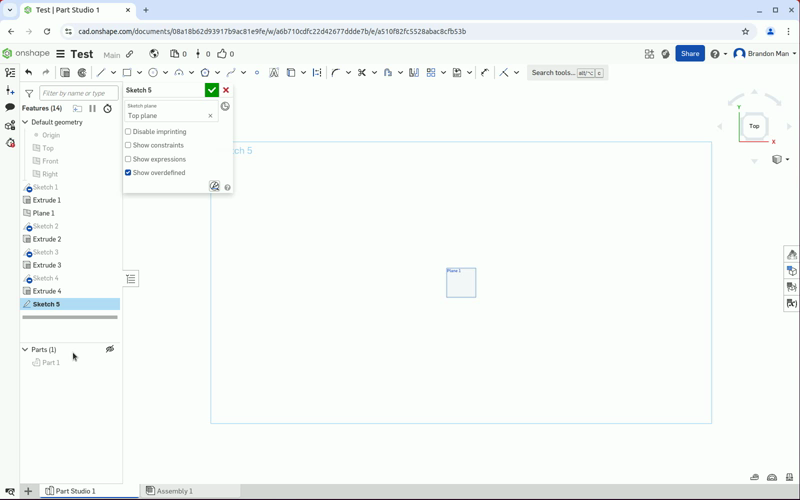
key(c)
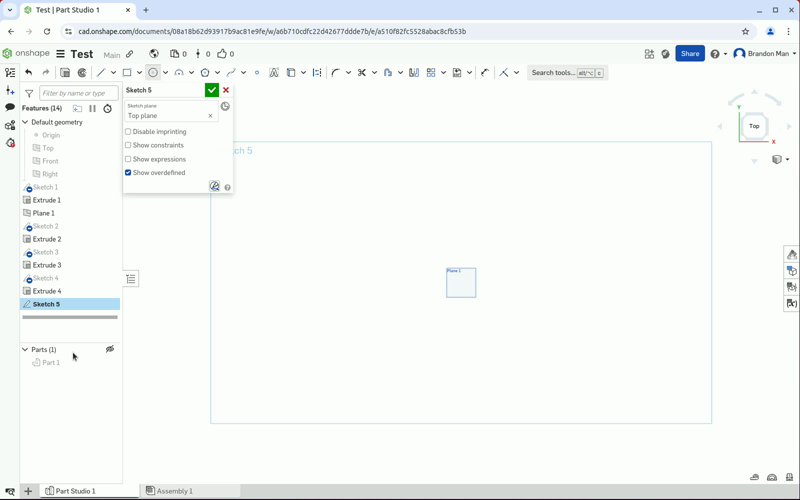
key_down(shift)
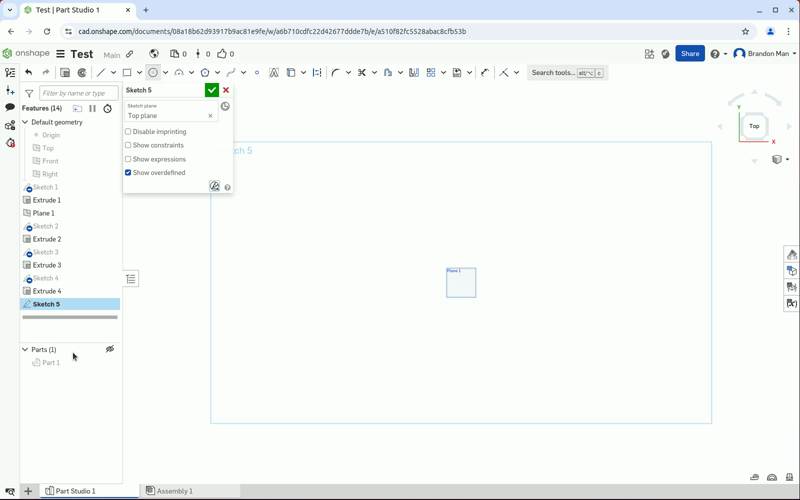
mouse_move(367, 257)
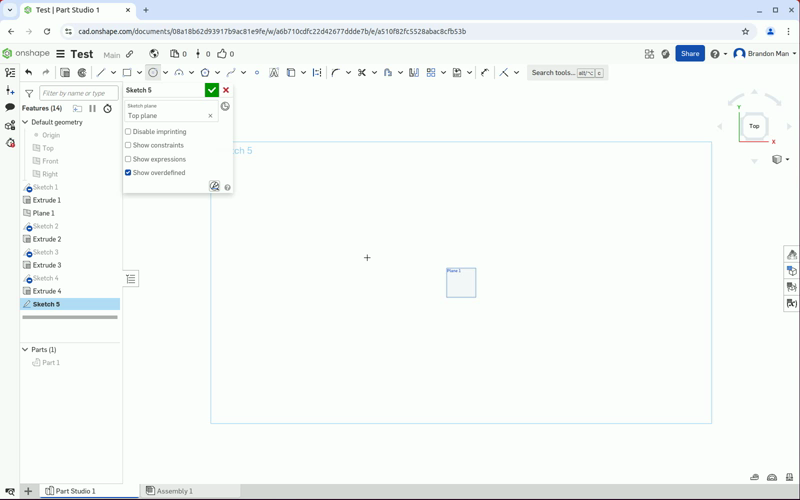
click(367, 257)
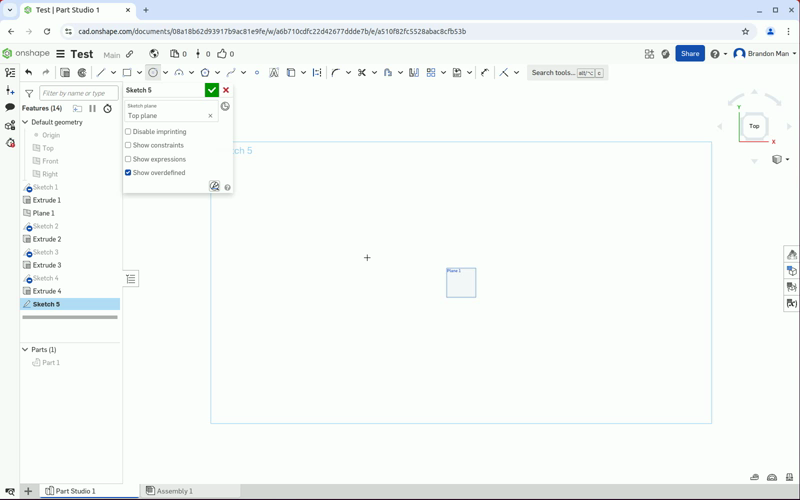
key_up(shift)
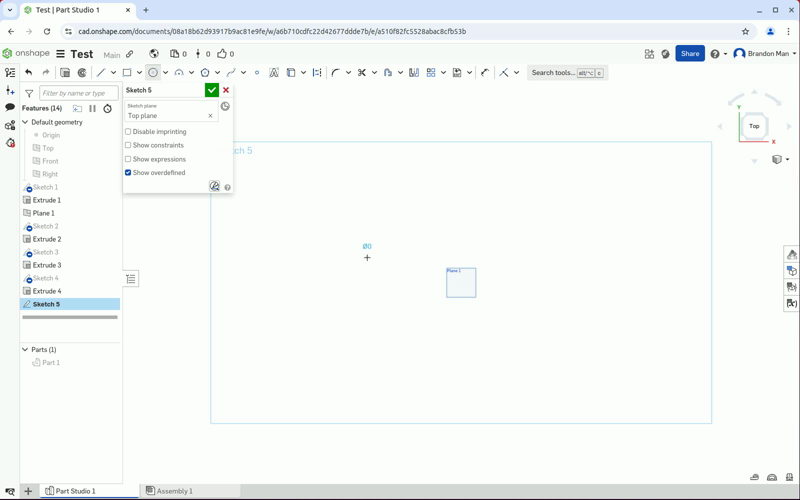
mouse_move(377, 257)
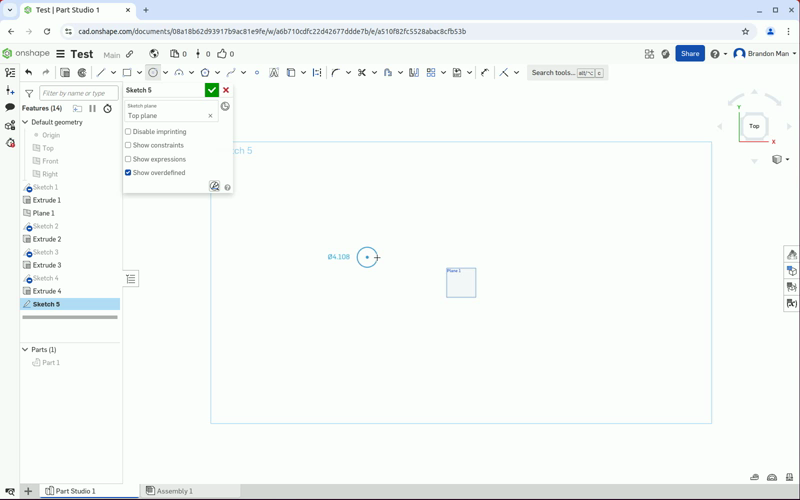
click(377, 257)
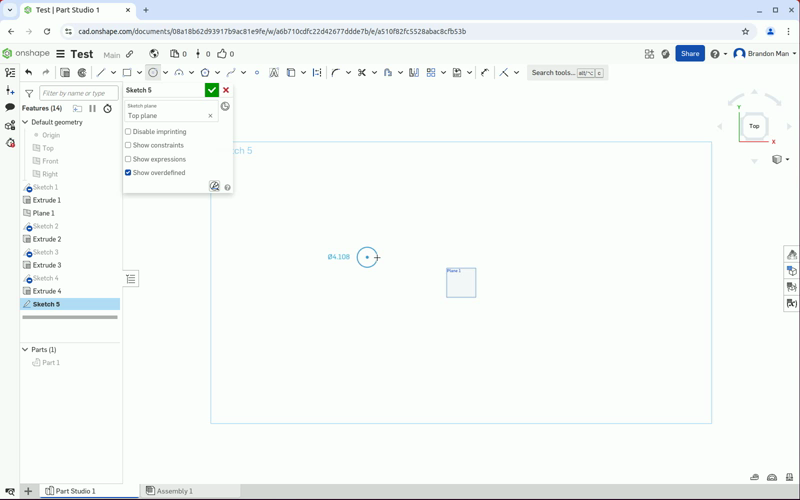
key(esc)
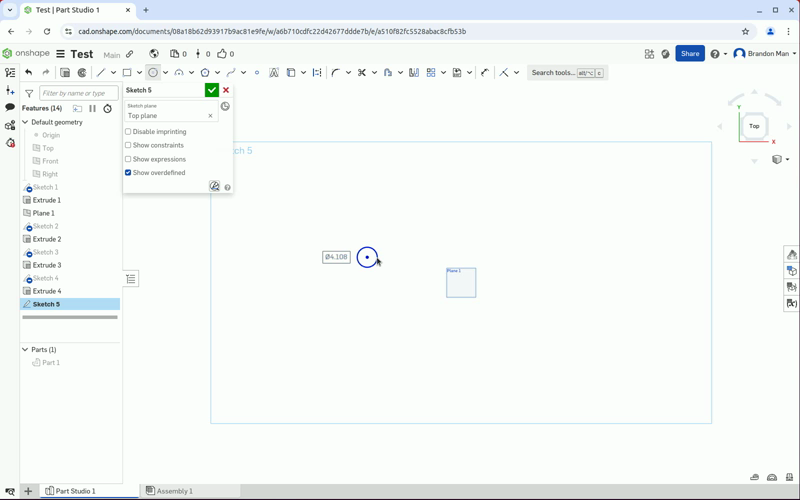
mouse_move(366, 259)
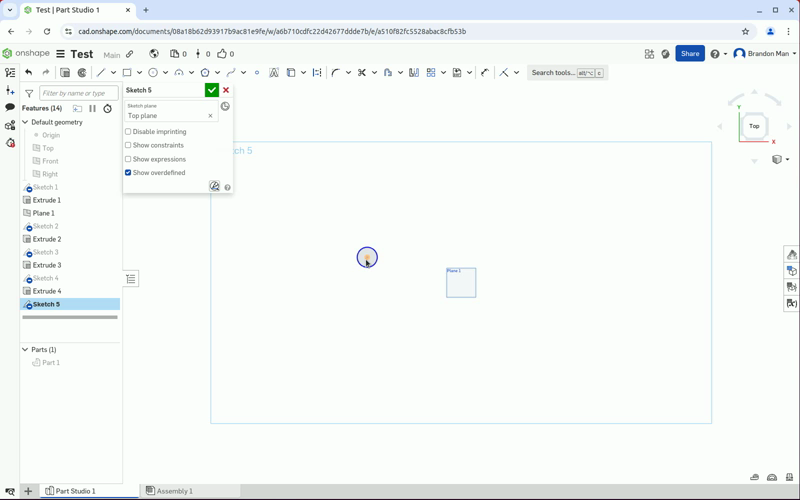
scroll(6)
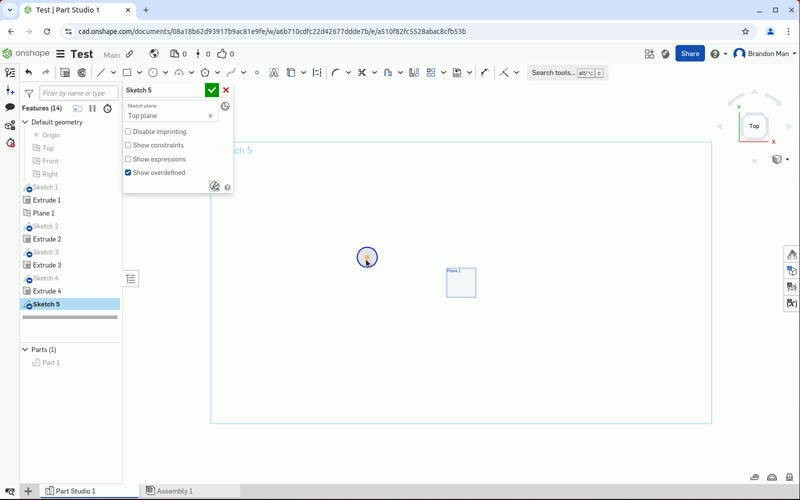
scroll(6)
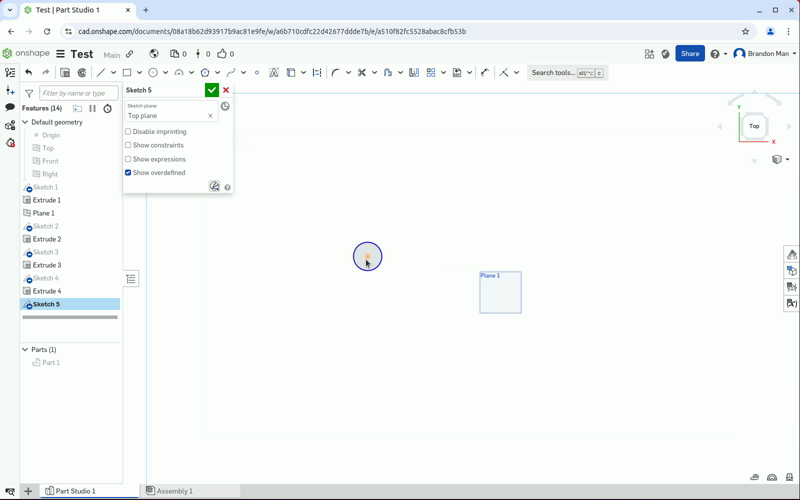
scroll(6)
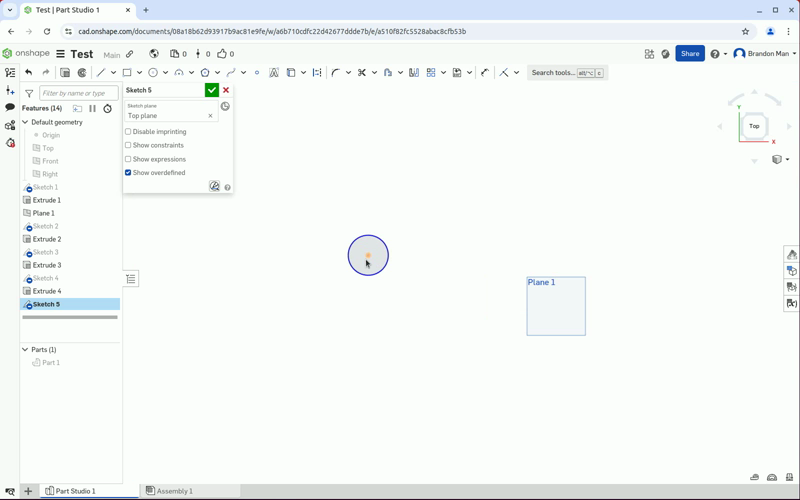
scroll(6)
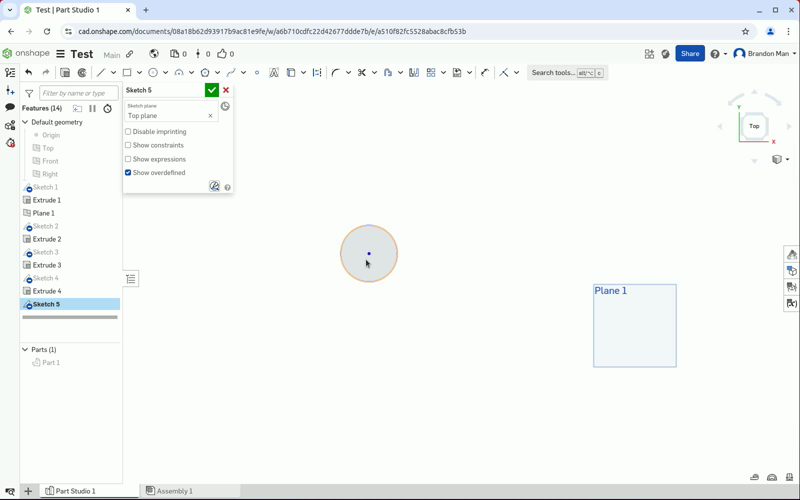
scroll(6)
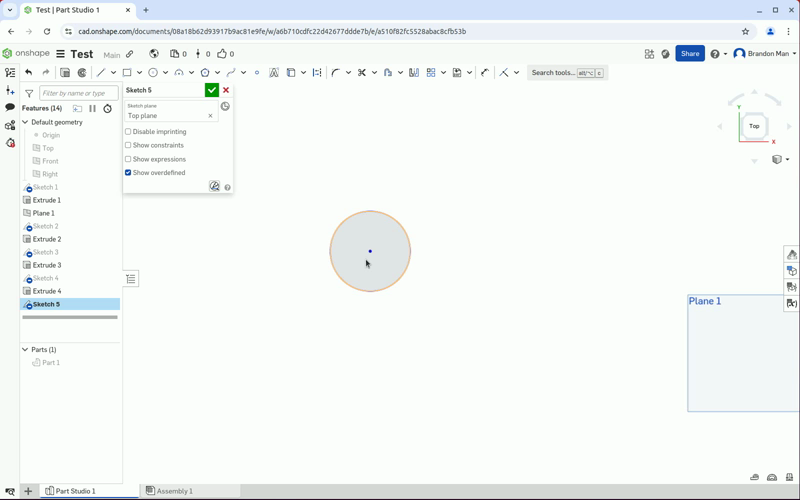
scroll(6)
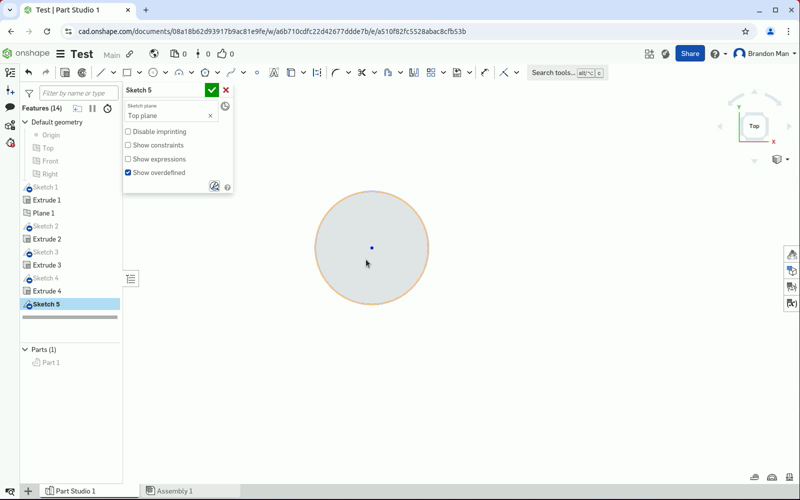
scroll(6)
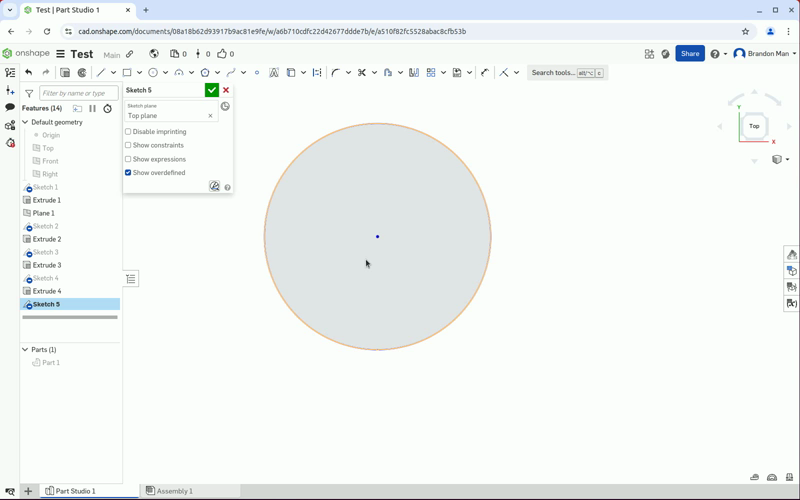
click(366, 259)
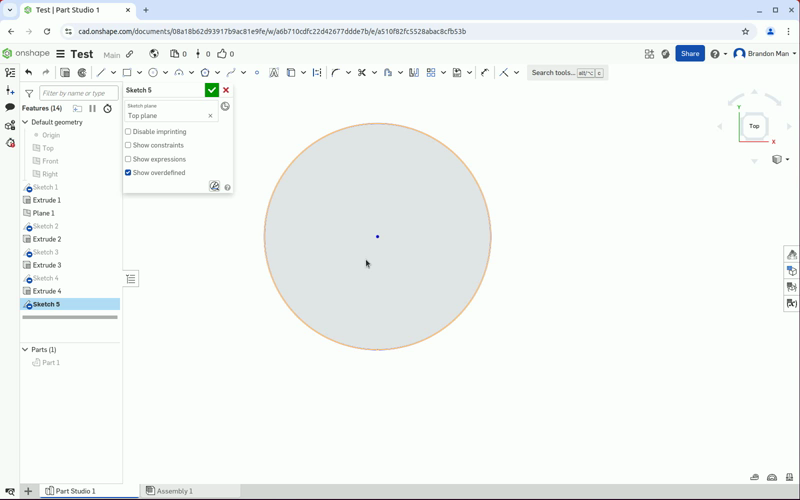
scroll(-6)
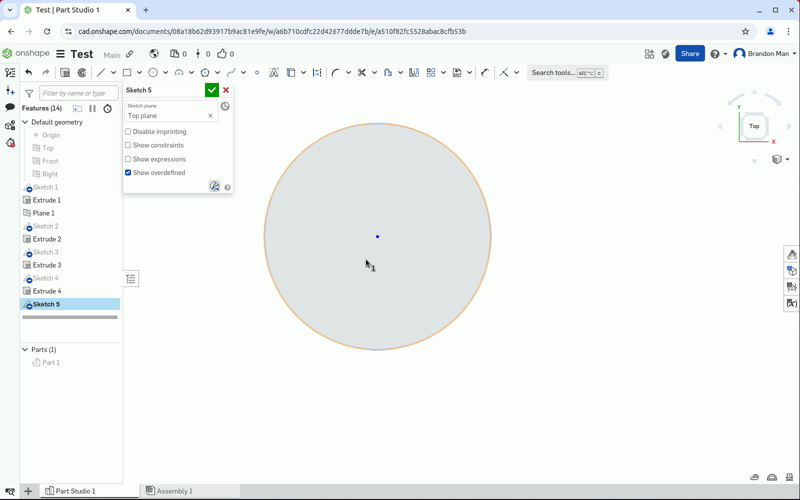
scroll(-6)
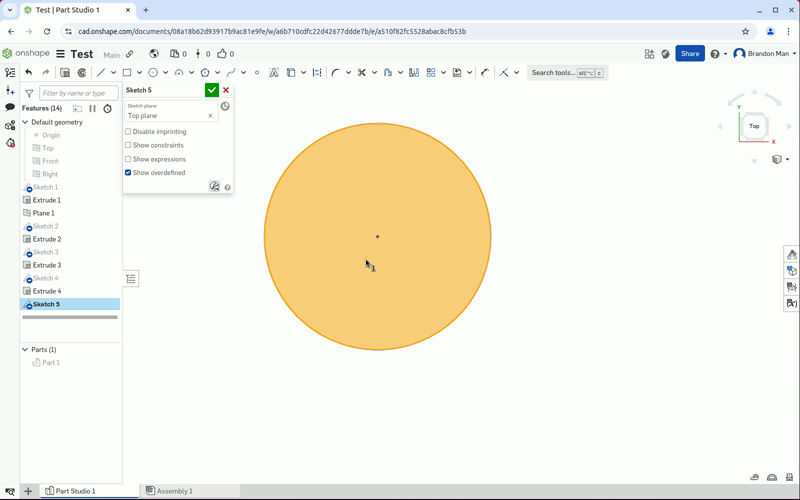
scroll(-6)
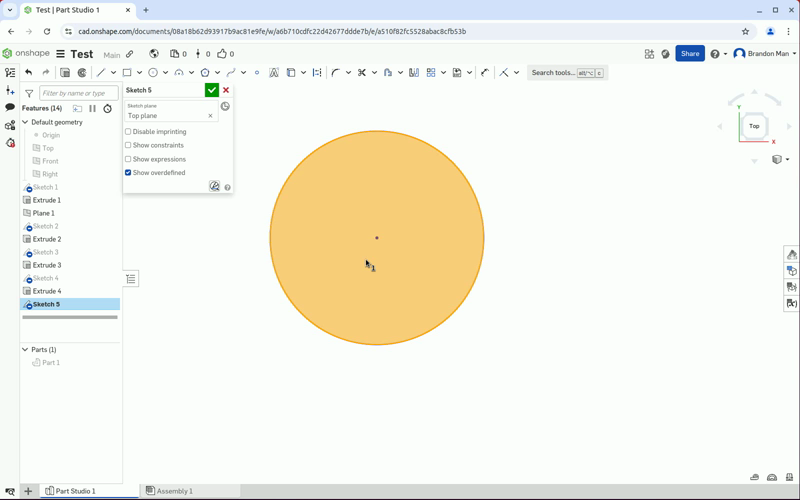
scroll(-6)
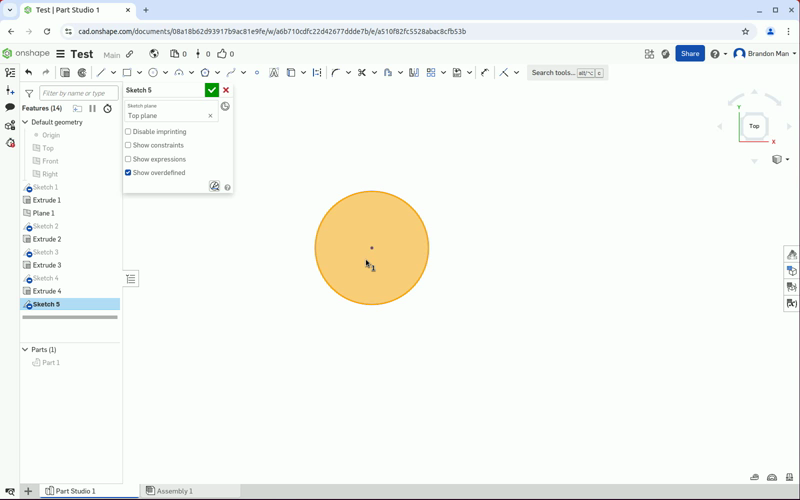
scroll(-6)
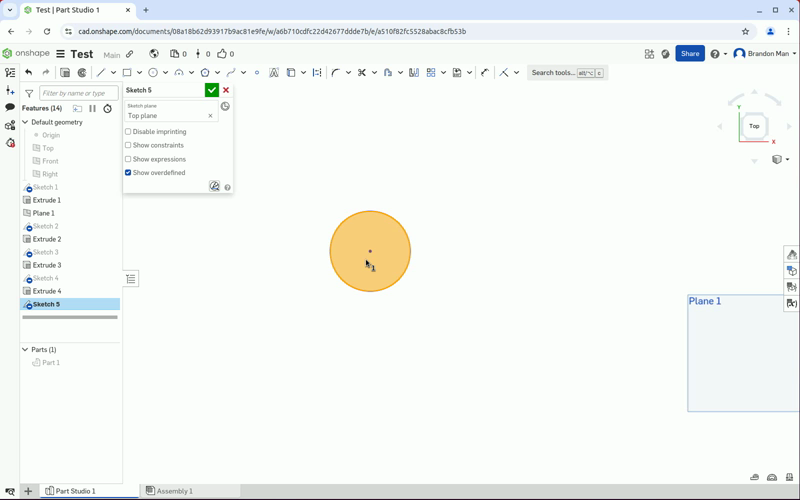
scroll(-6)
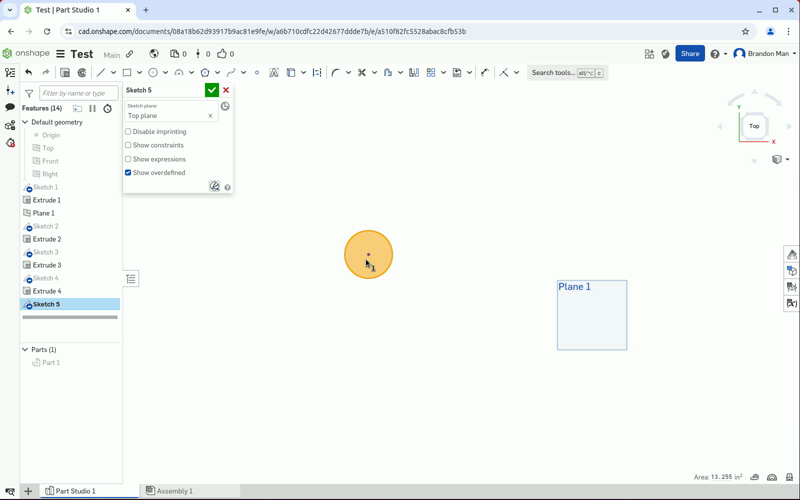
scroll(-6)
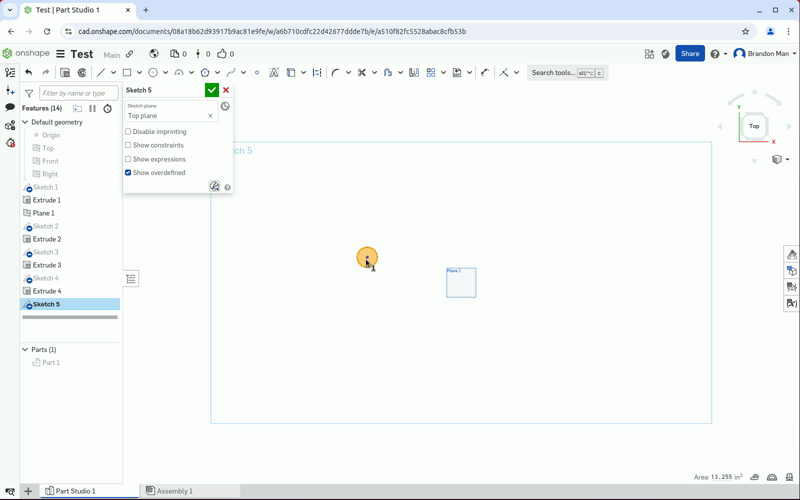
mouse_move(73, 352)
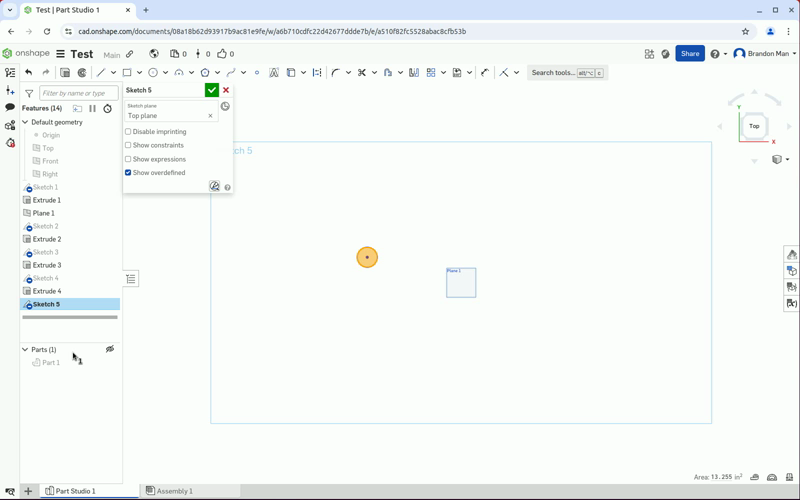
key(shift+y)
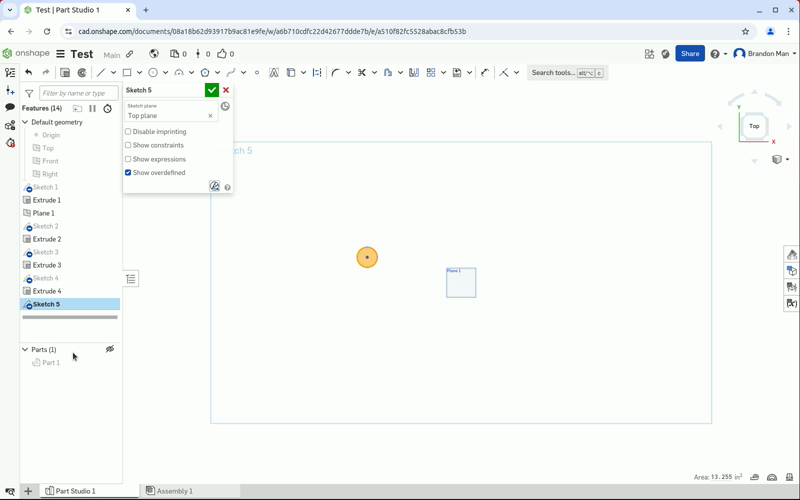
key(shift+e)
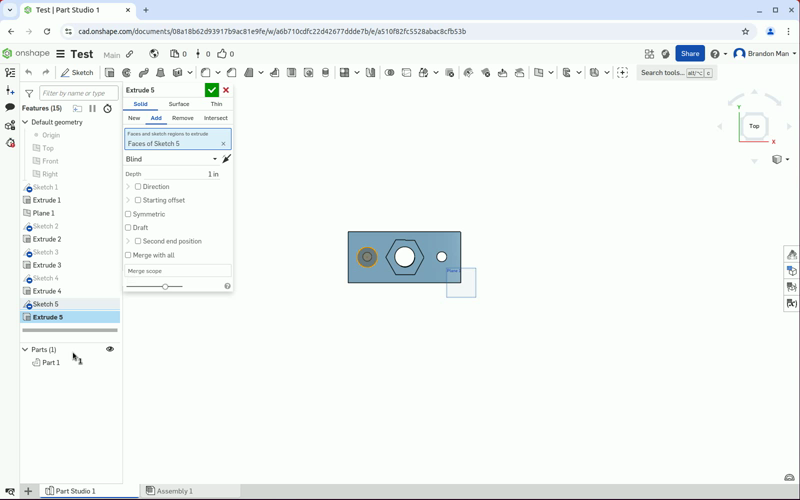
mouse_move(143, 106)
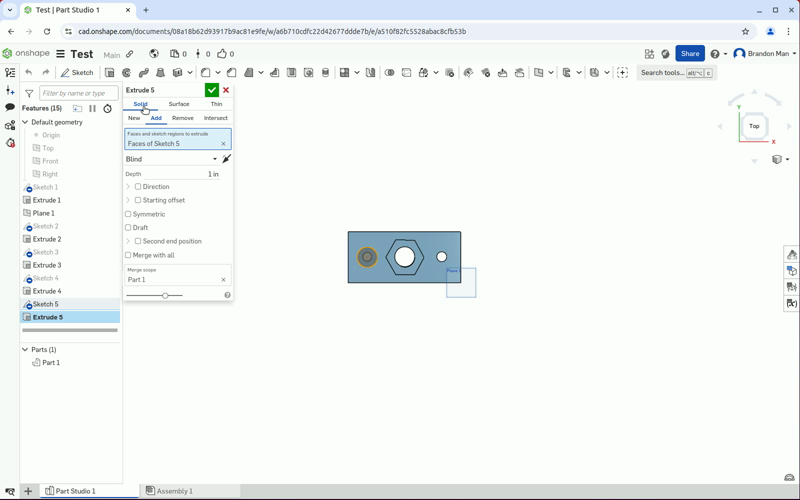
click(143, 106)
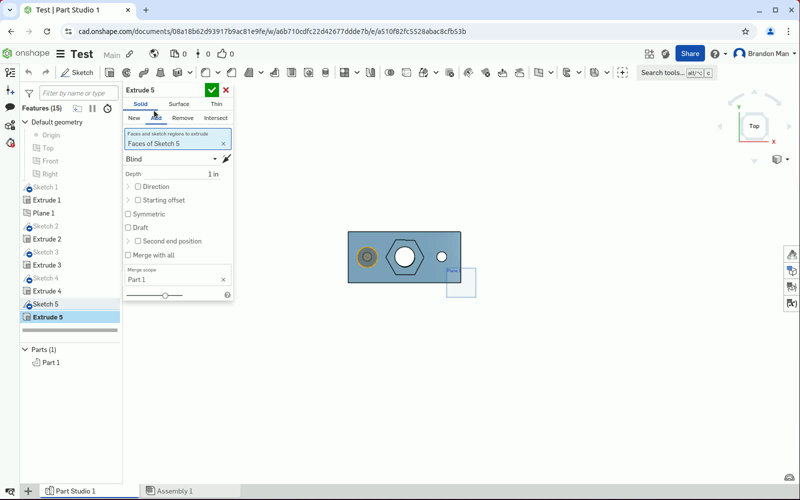
mouse_move(186, 120)
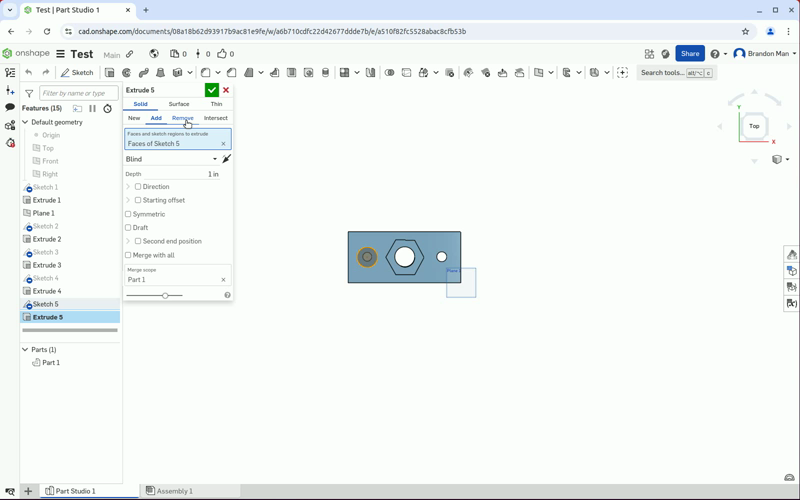
click(186, 120)
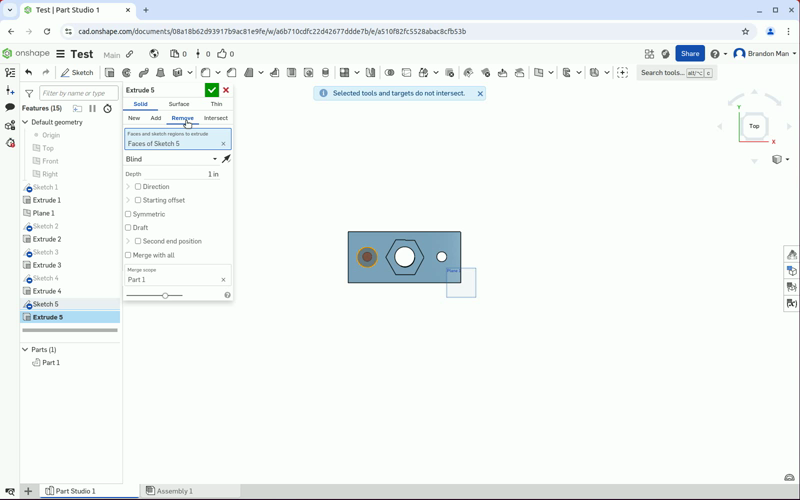
key(tab, 4)
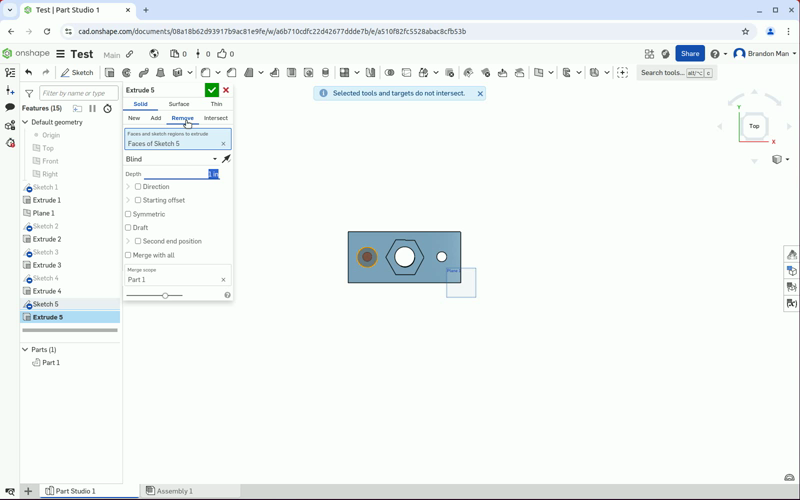
text(-1.685)
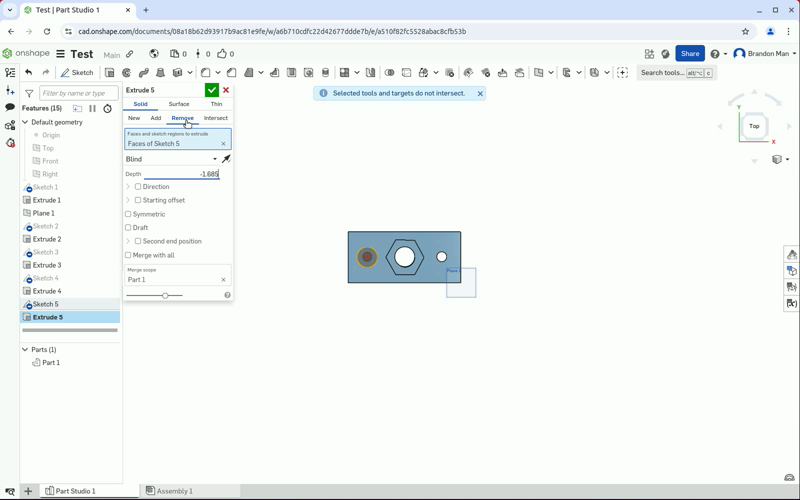
key(tab, 6)
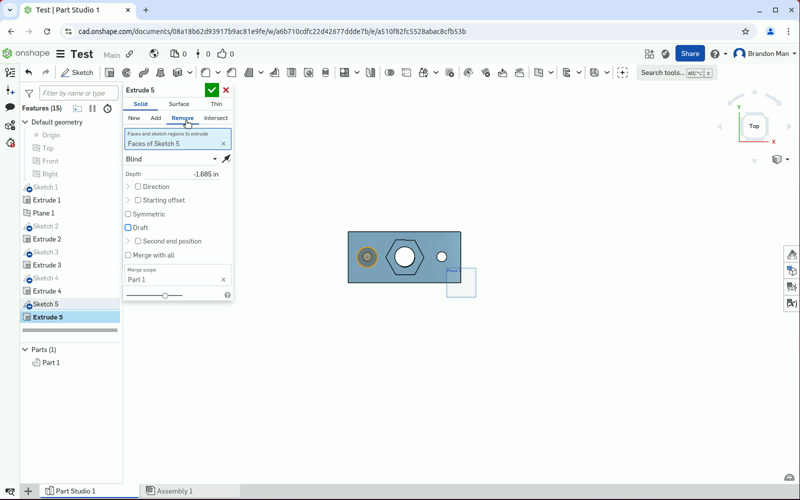
key(space)
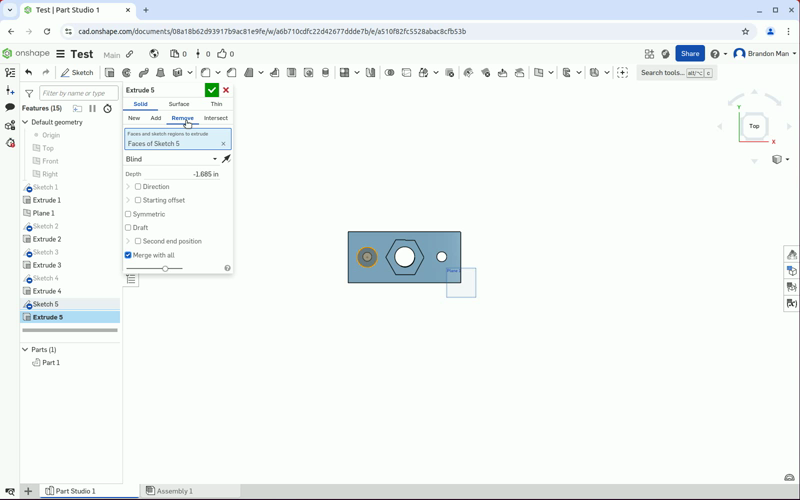
key(enter)
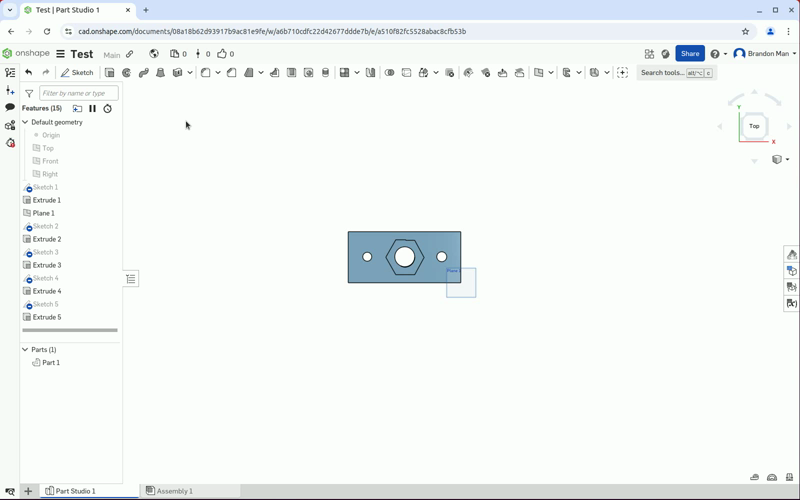
key(shift+h)
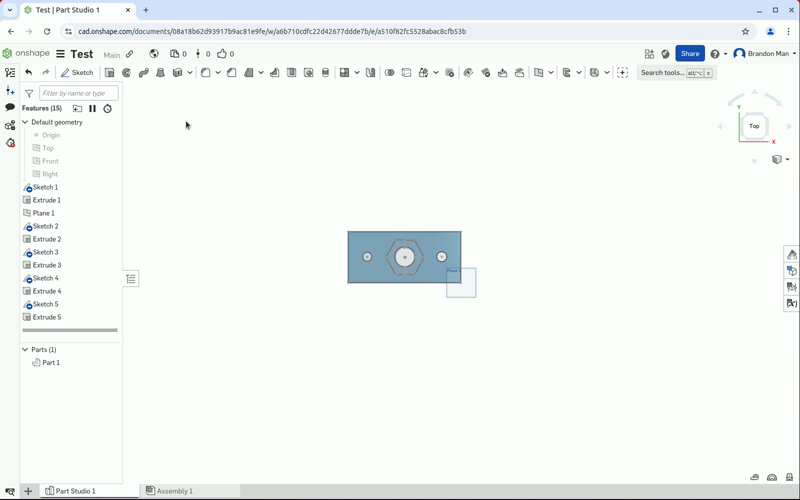
key(shift+h)
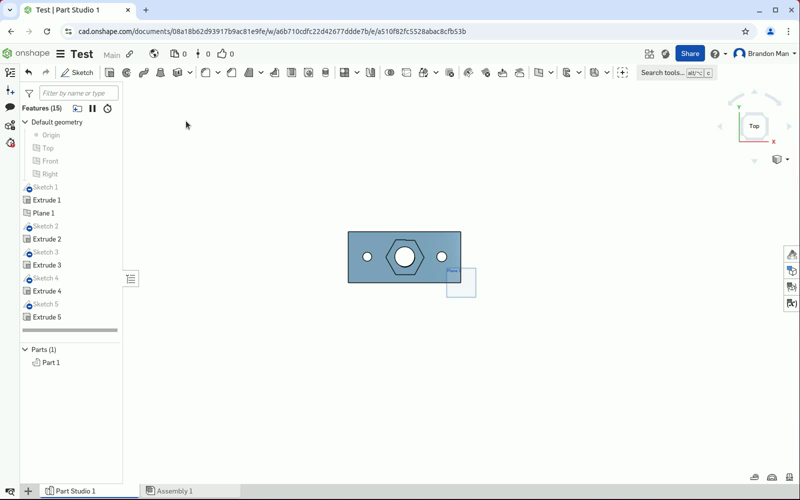
mouse_move(73, 189)
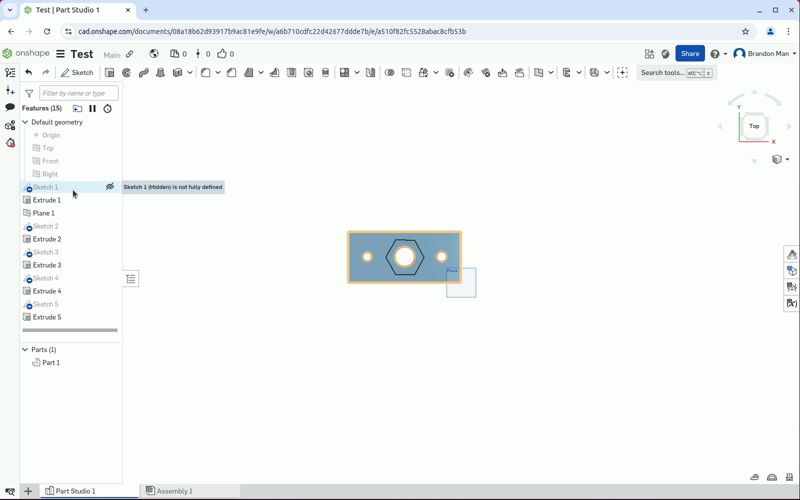
click(73, 189)
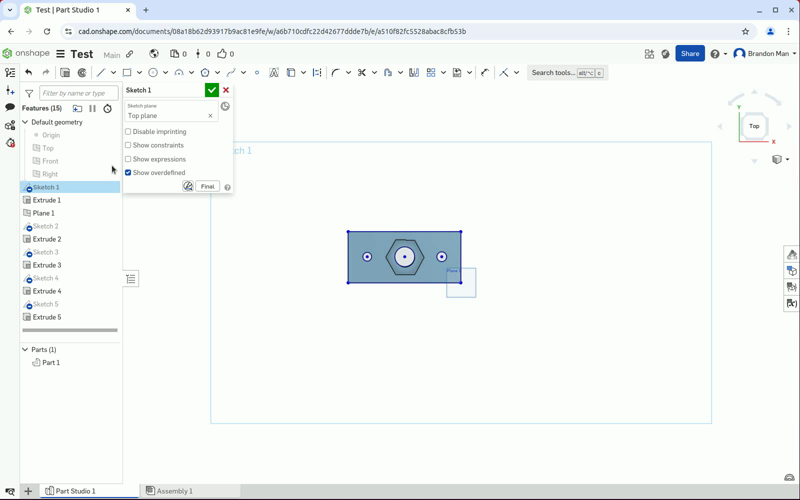
mouse_move(229, 92)
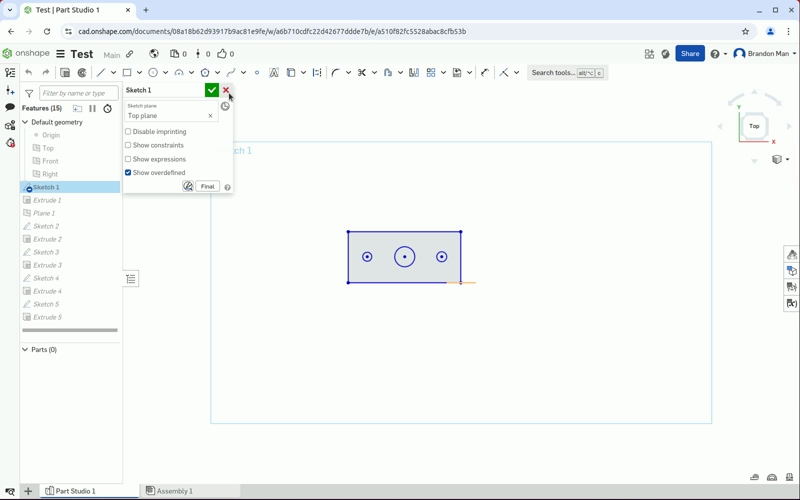
click(229, 92)
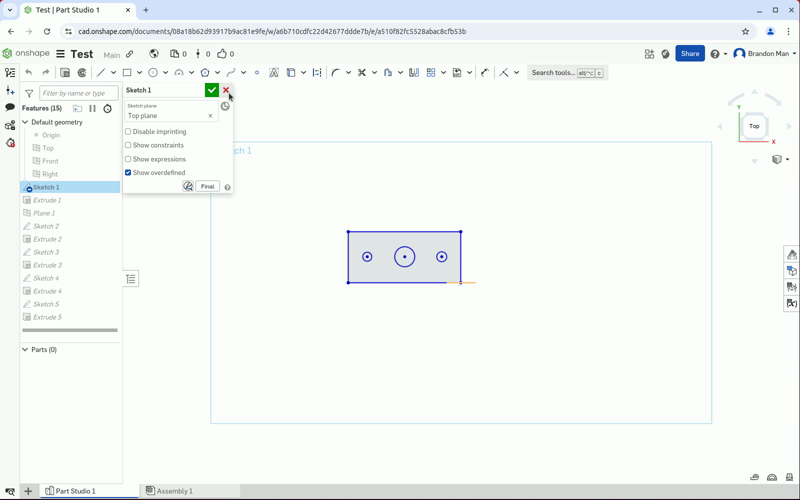
key(shift+s)
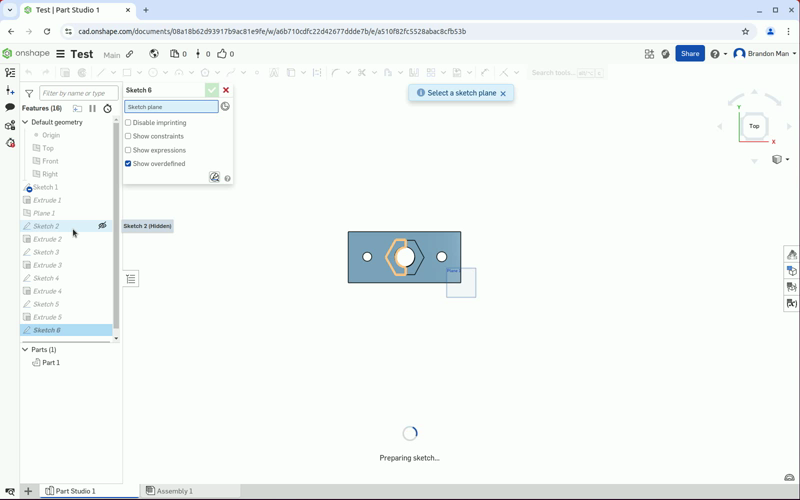
scroll(3)
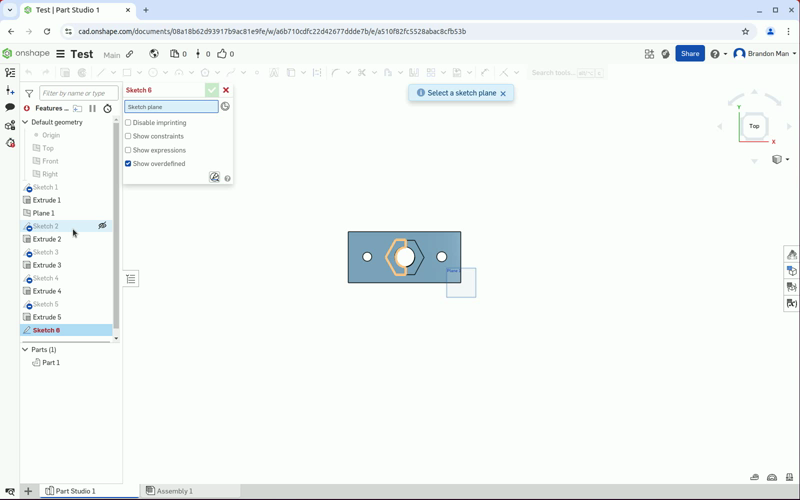
mouse_move(69, 150)
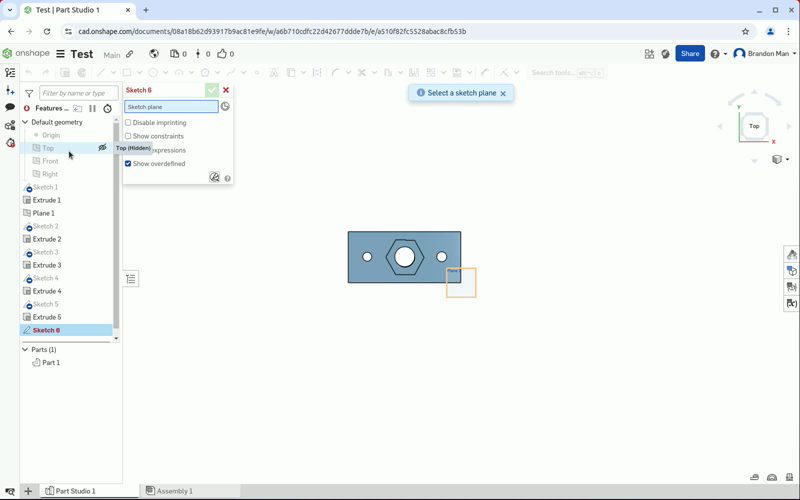
click(69, 150)
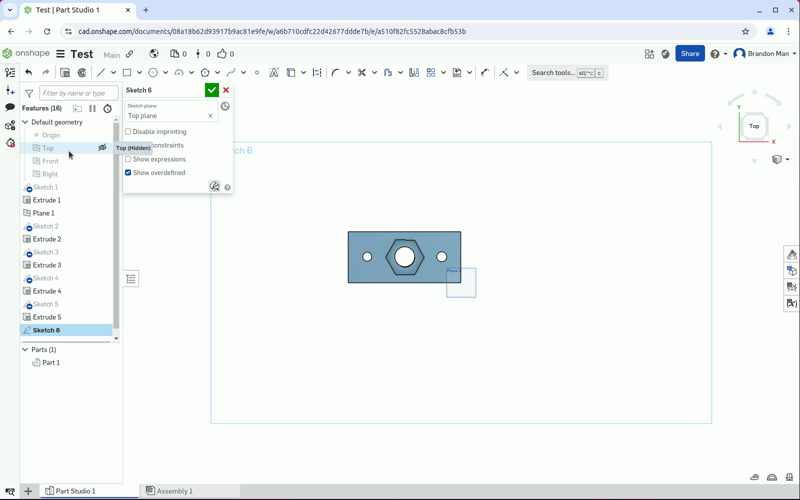
mouse_move(73, 352)
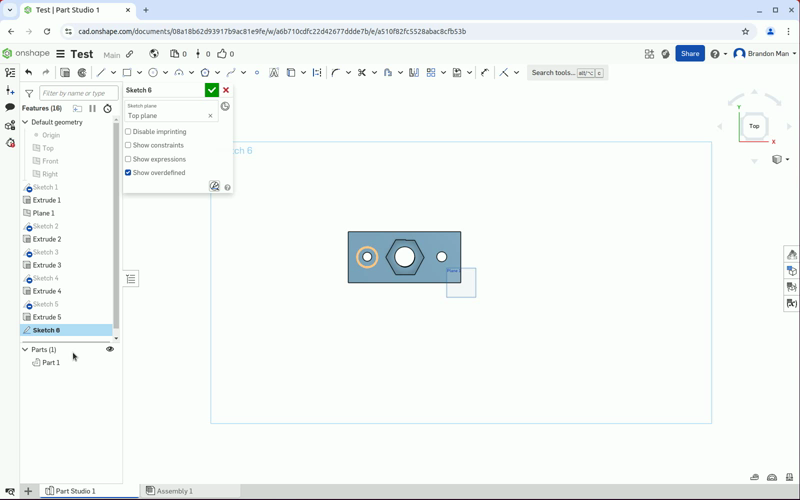
key(y)
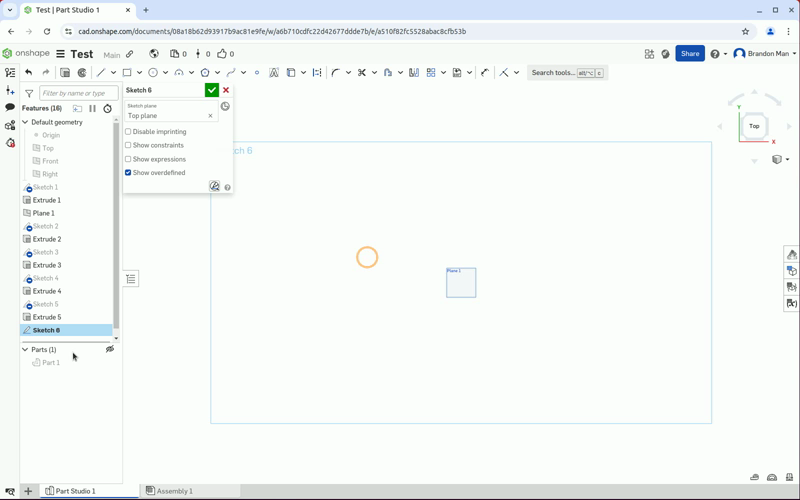
key(c)
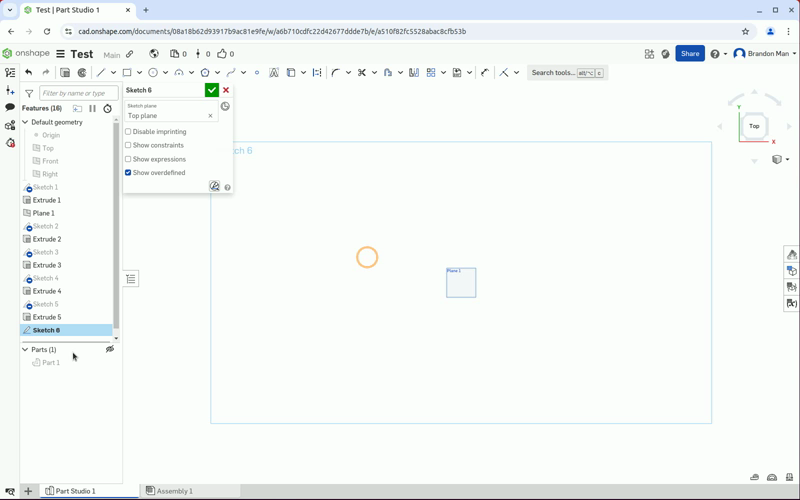
key_down(shift)
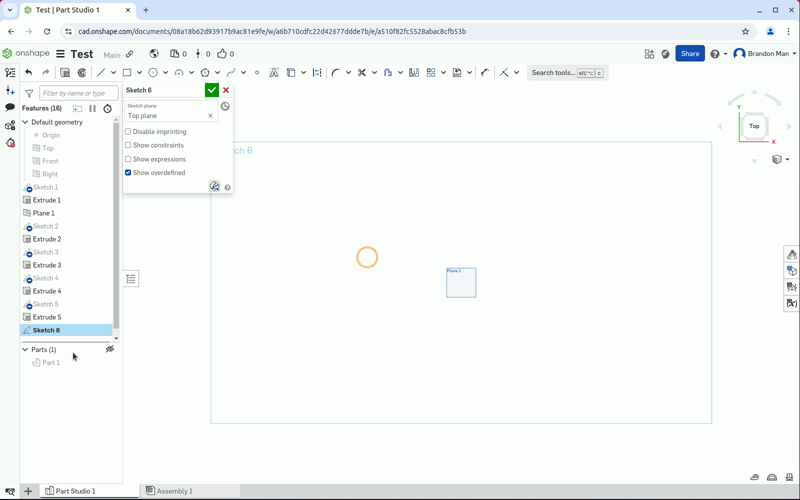
mouse_move(441, 257)
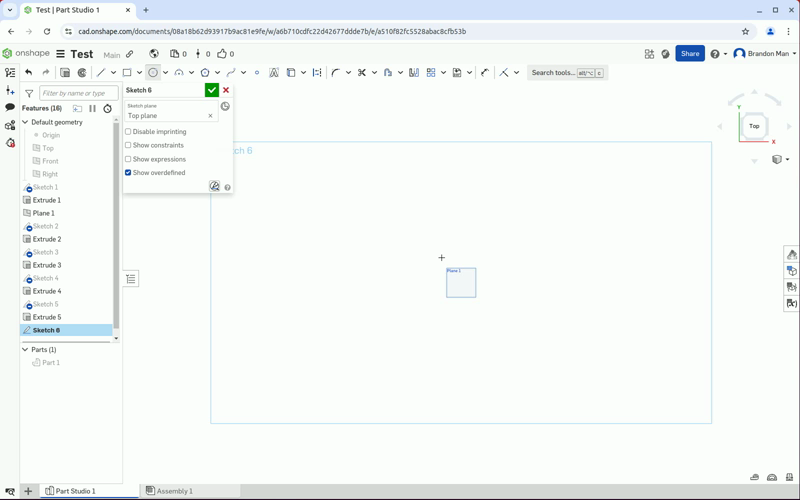
click(441, 257)
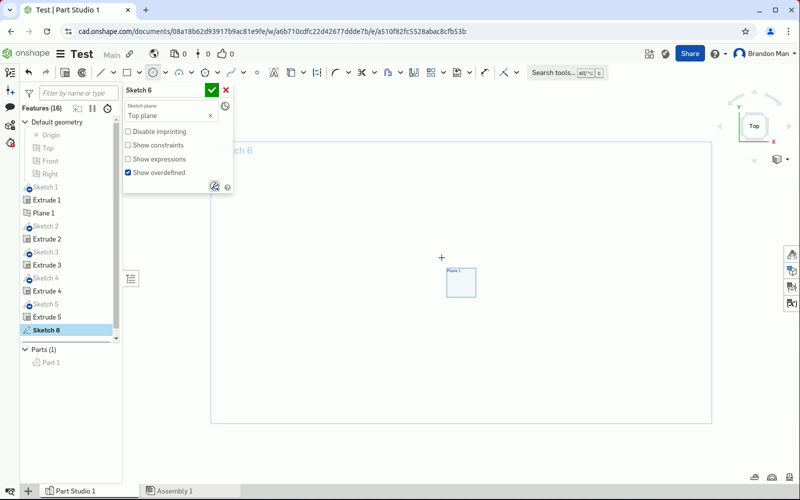
key_up(shift)
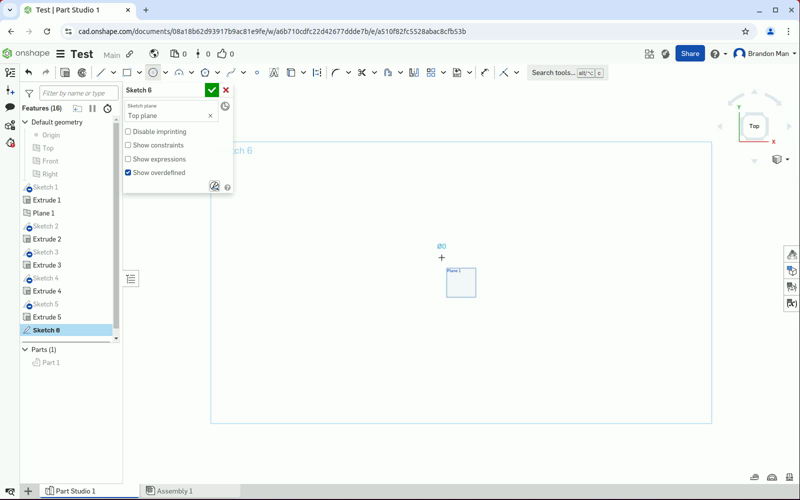
mouse_move(451, 257)
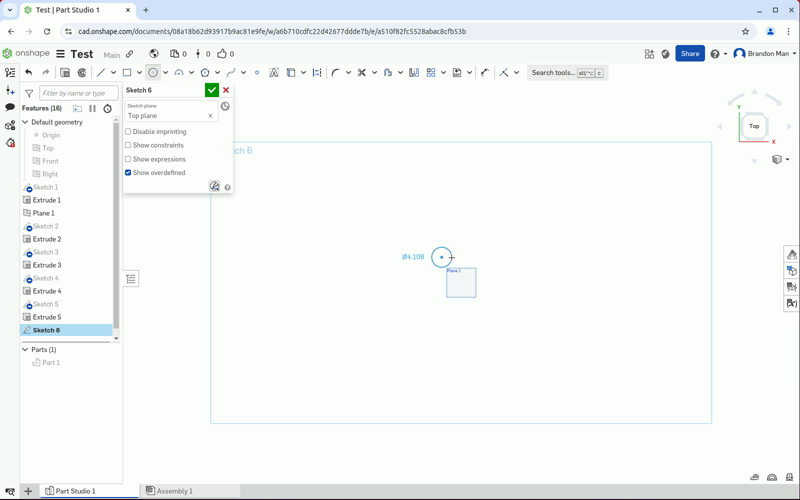
click(451, 257)
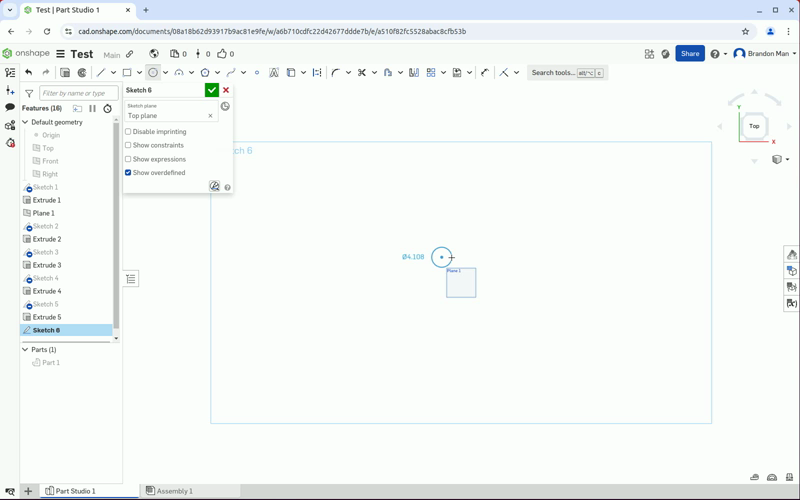
key(esc)
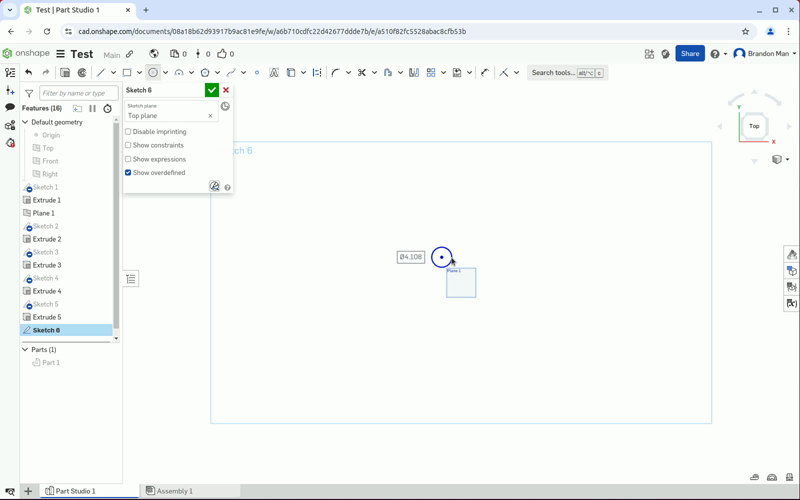
mouse_move(435, 264)
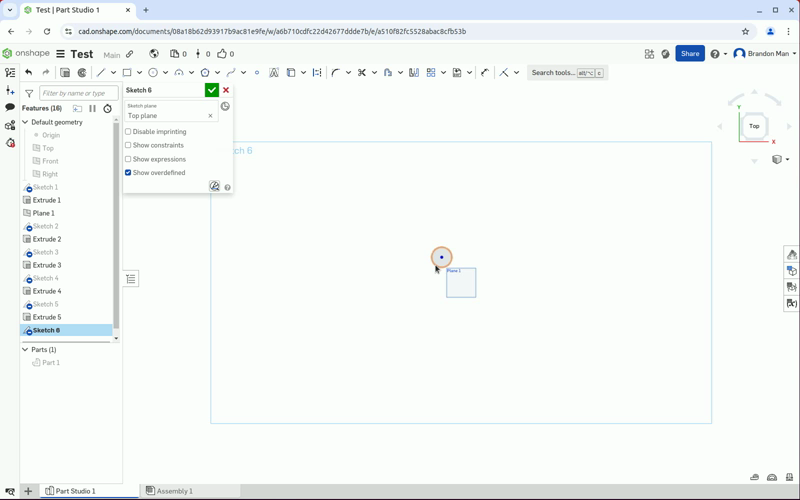
scroll(6)
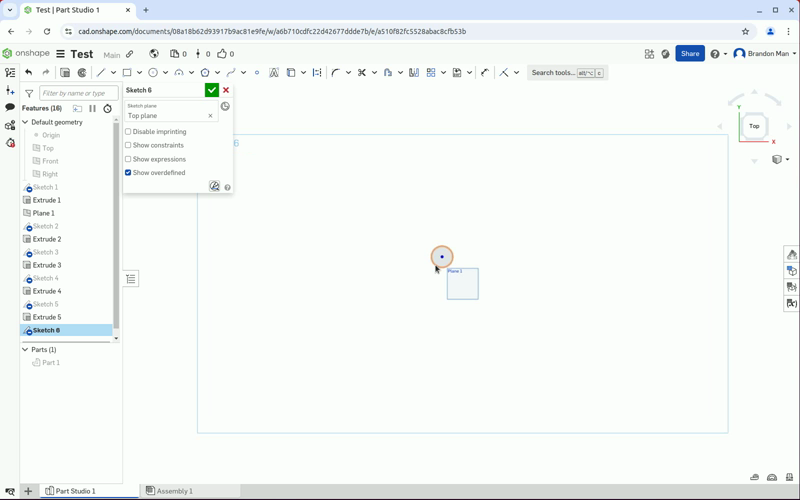
scroll(6)
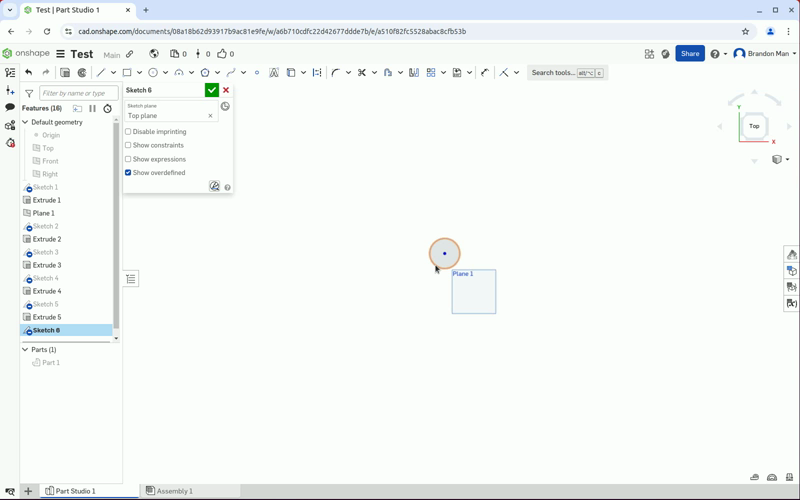
scroll(6)
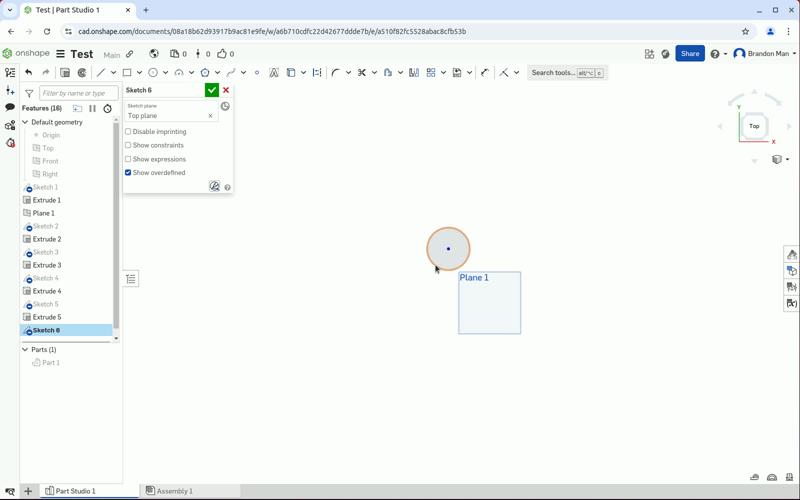
scroll(6)
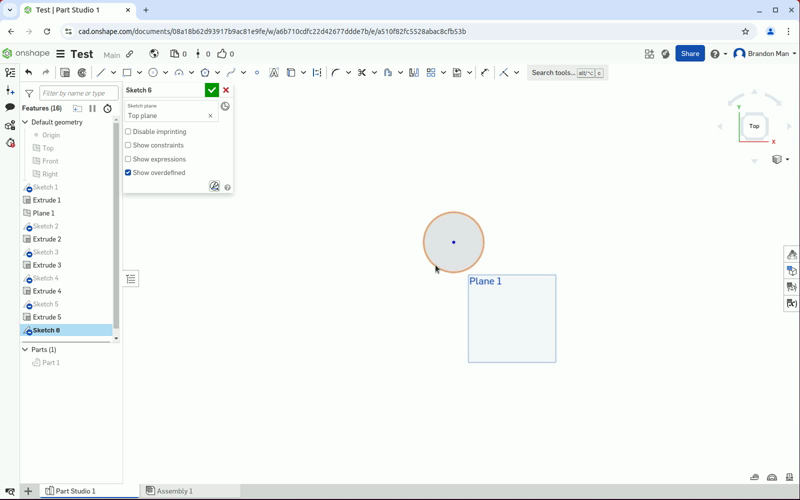
scroll(6)
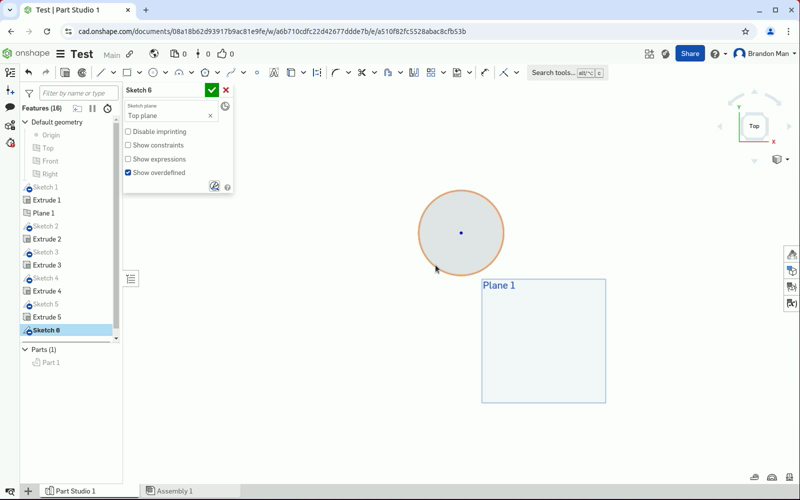
scroll(6)
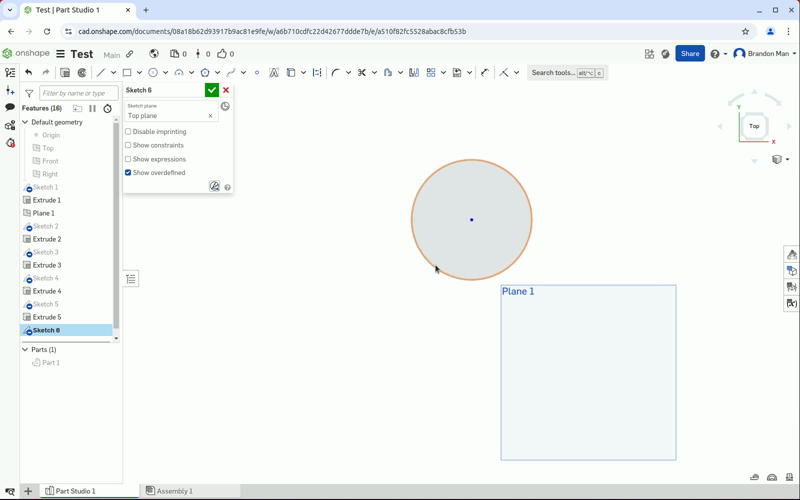
scroll(6)
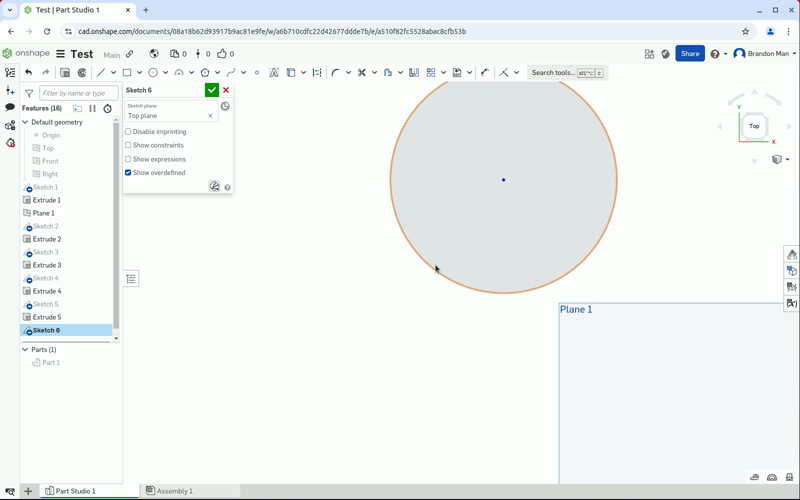
click(435, 264)
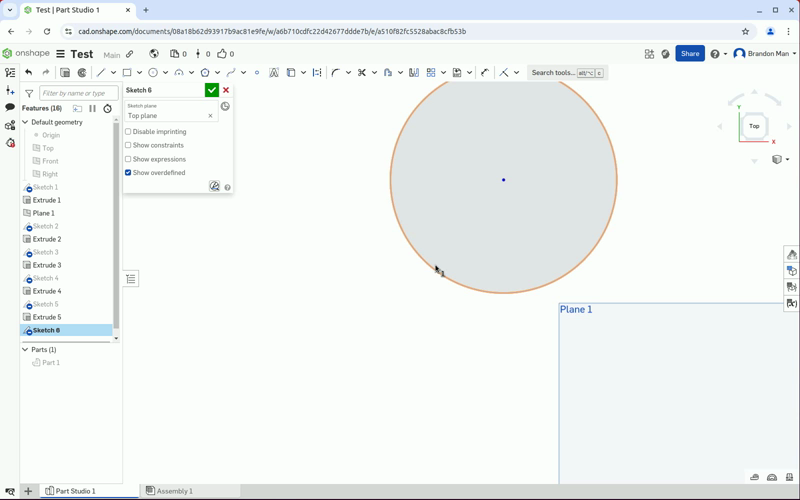
scroll(-6)
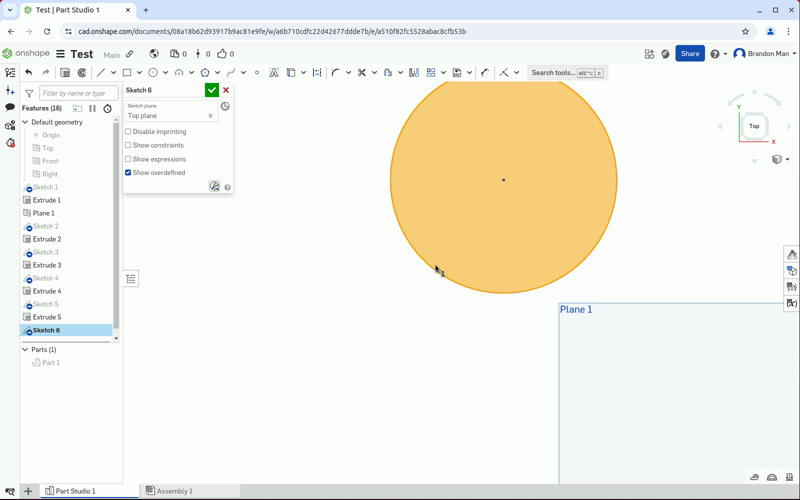
scroll(-6)
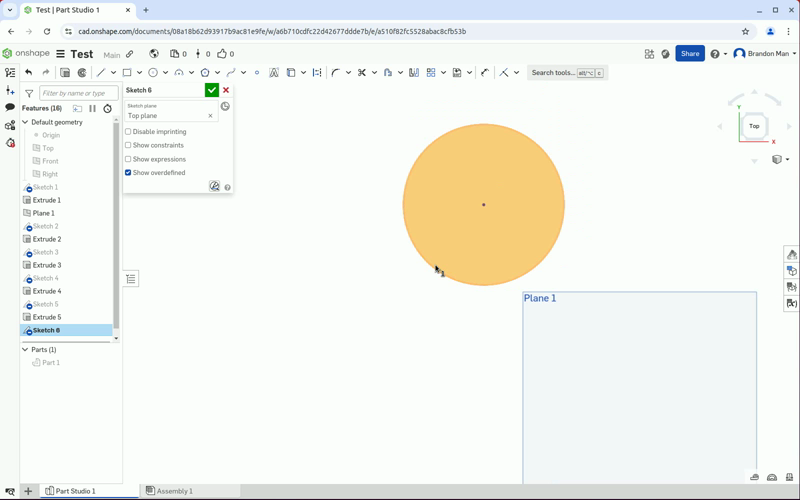
scroll(-6)
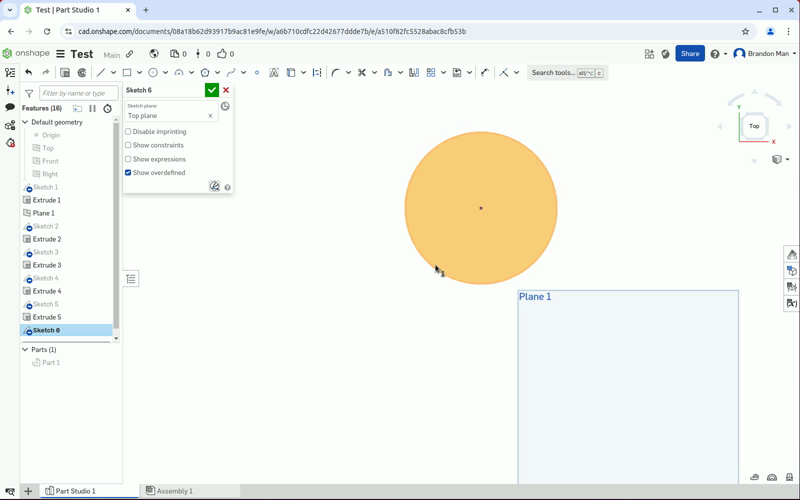
scroll(-6)
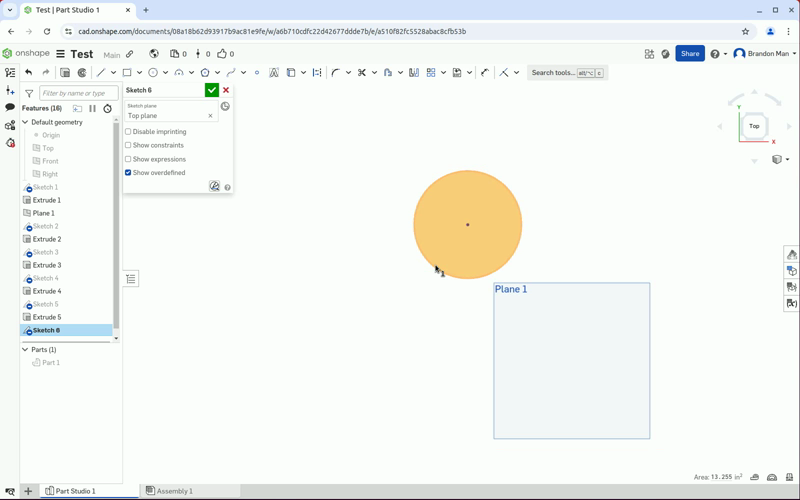
scroll(-6)
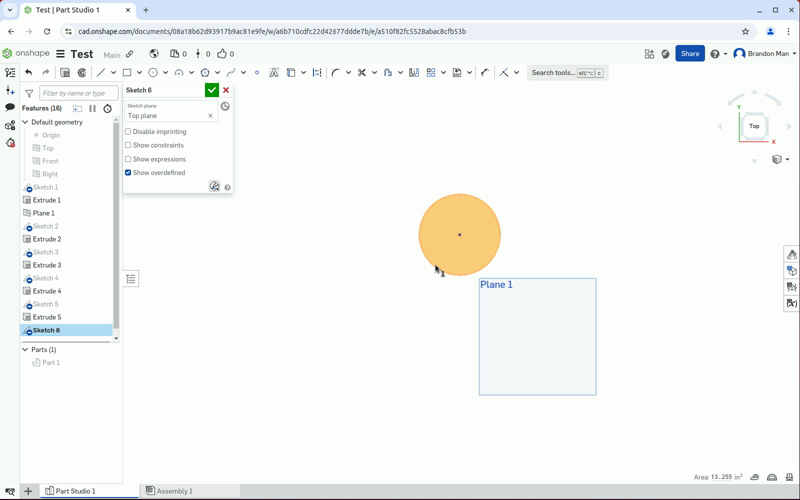
scroll(-6)
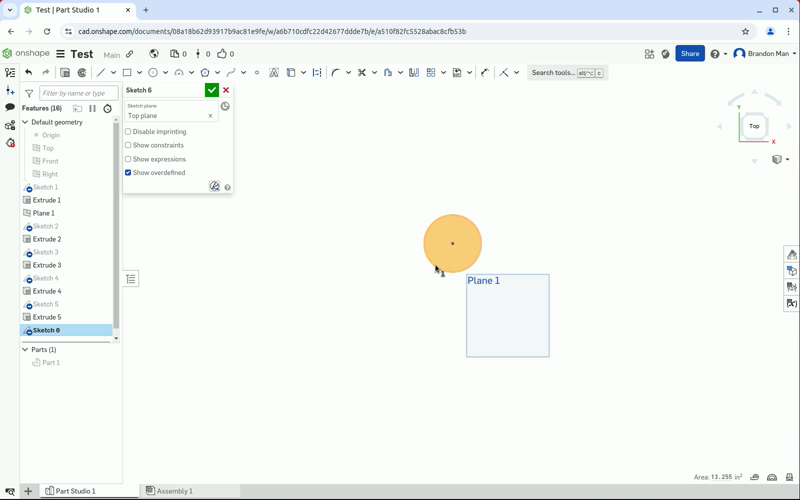
scroll(-6)
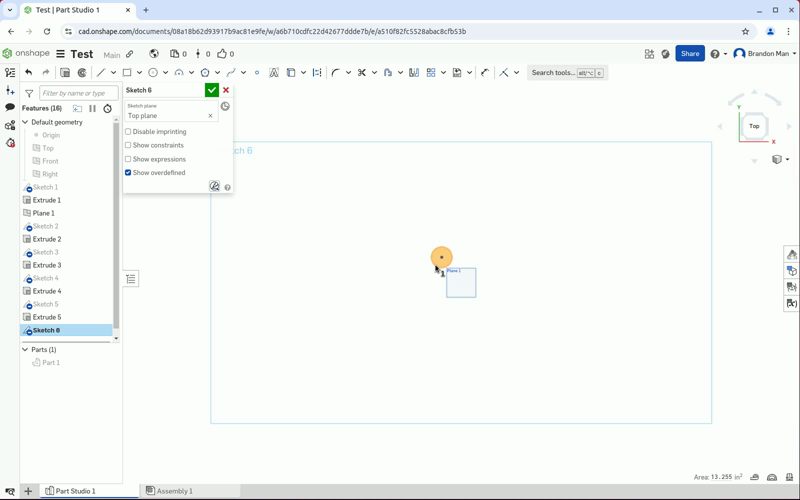
mouse_move(73, 352)
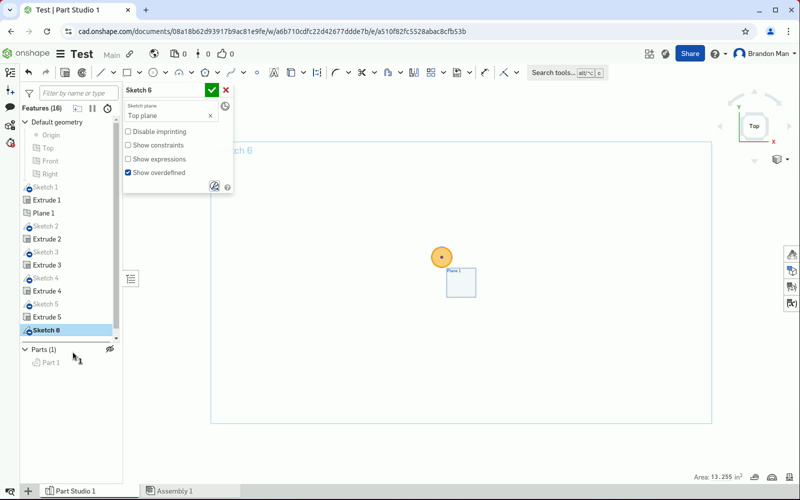
key(shift+y)
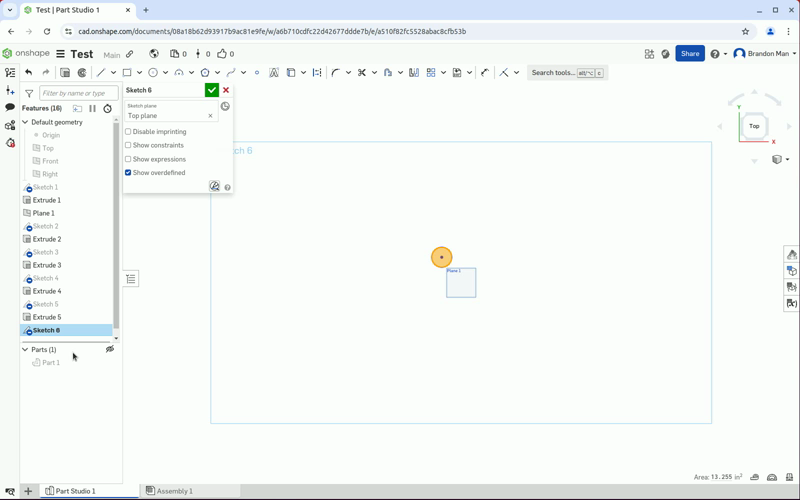
key(shift+e)
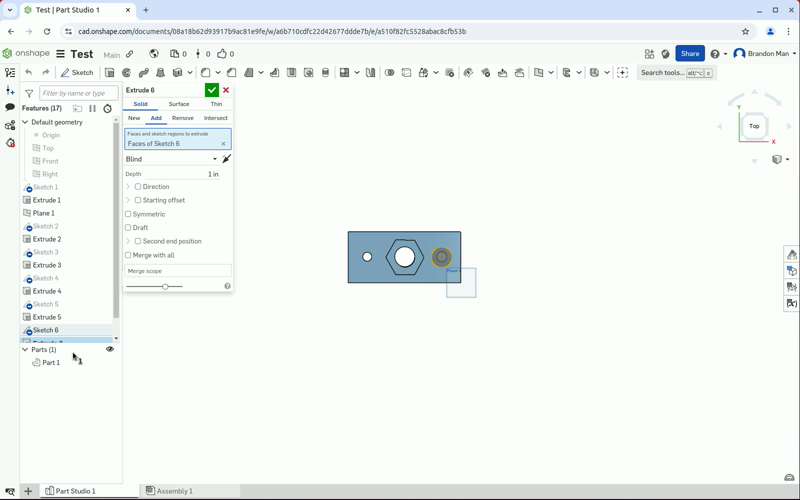
mouse_move(143, 106)
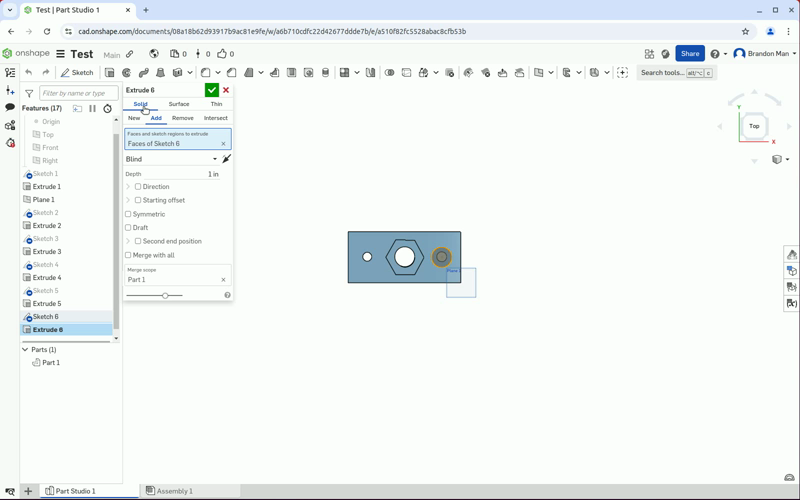
click(143, 106)
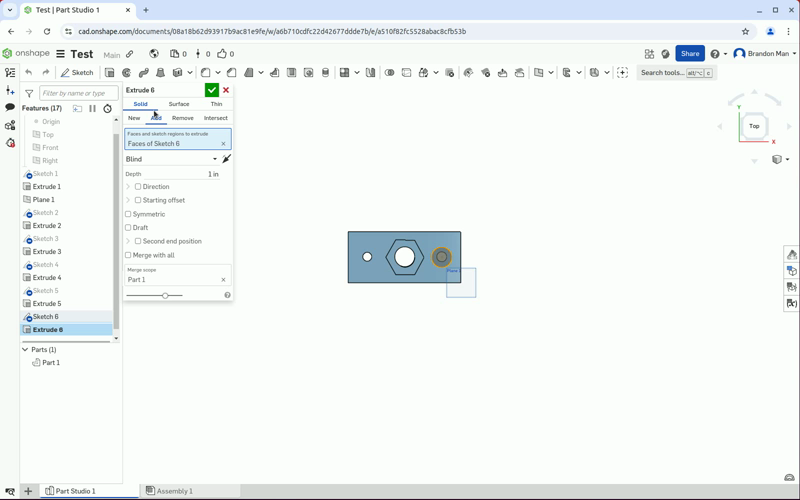
mouse_move(186, 120)
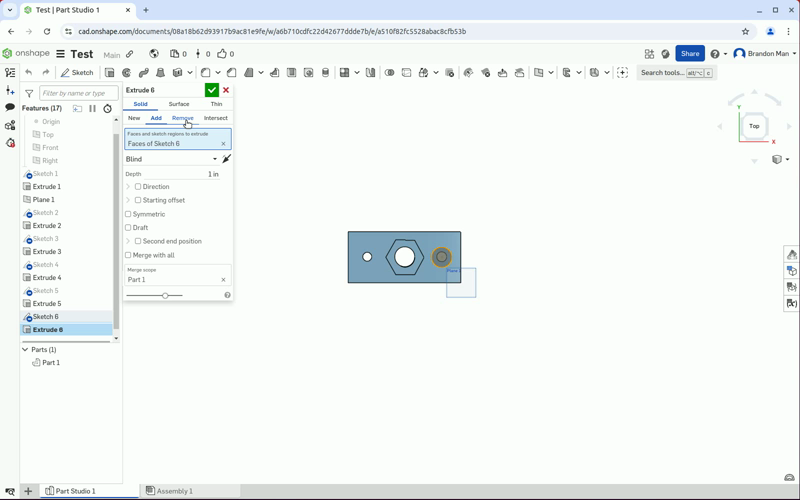
click(186, 120)
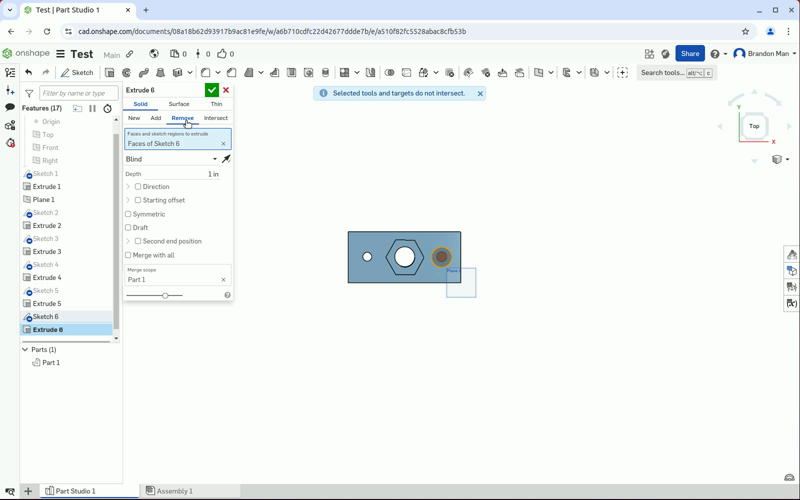
key(tab, 4)
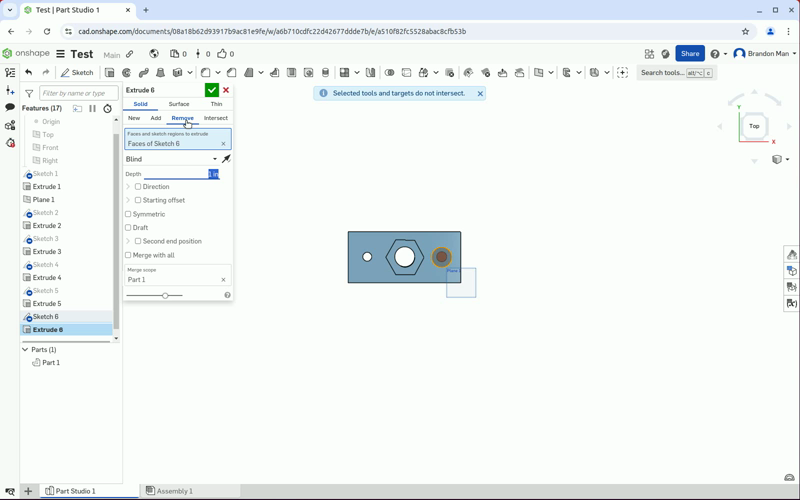
text(-1.685)
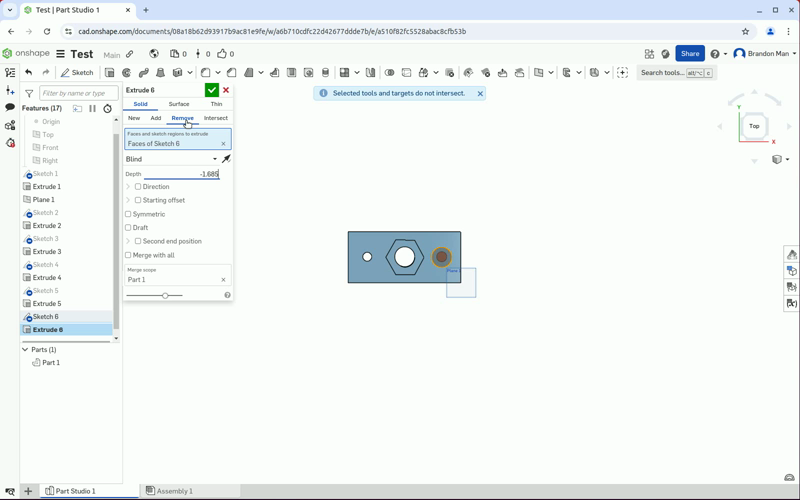
key(tab, 6)
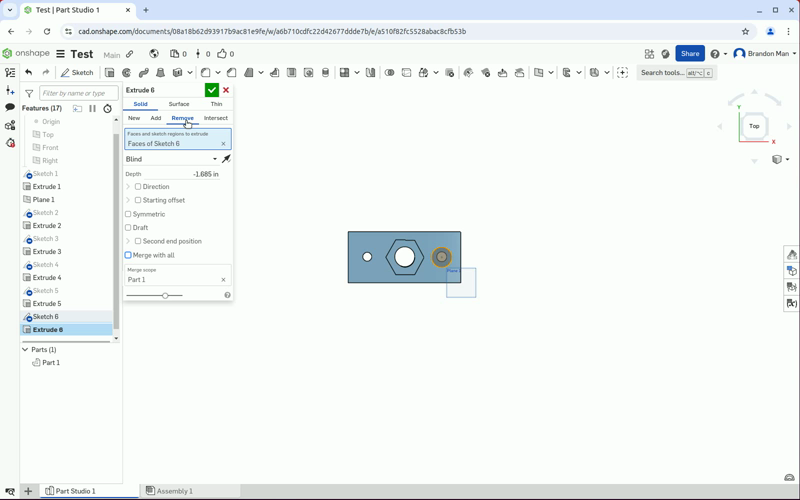
key(space)
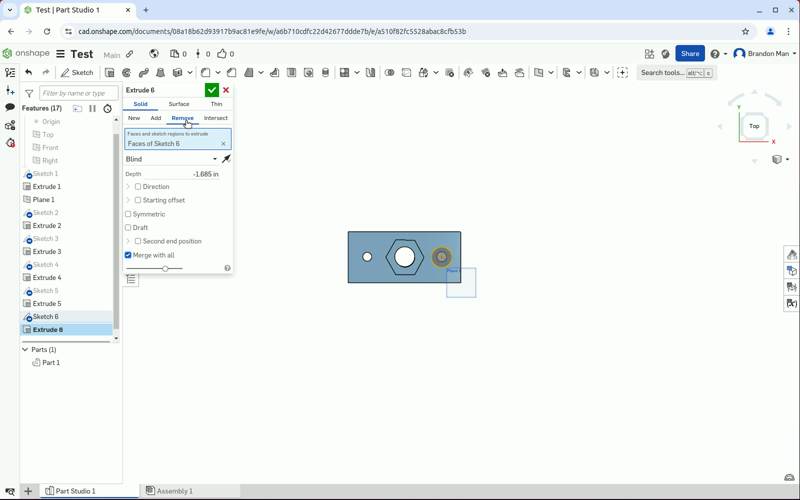
key(enter)
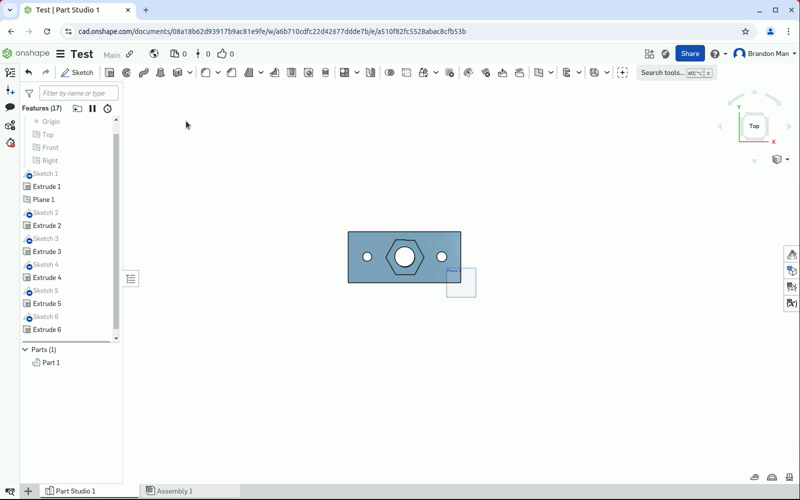
key(shift+h)
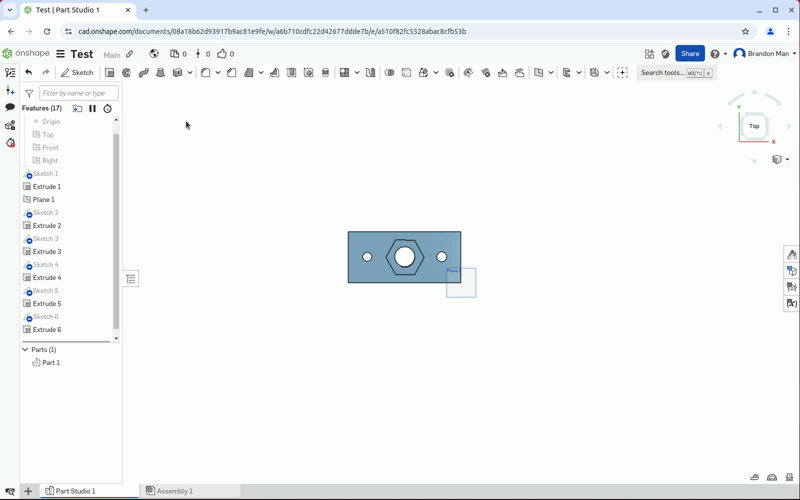
key(shift+h)
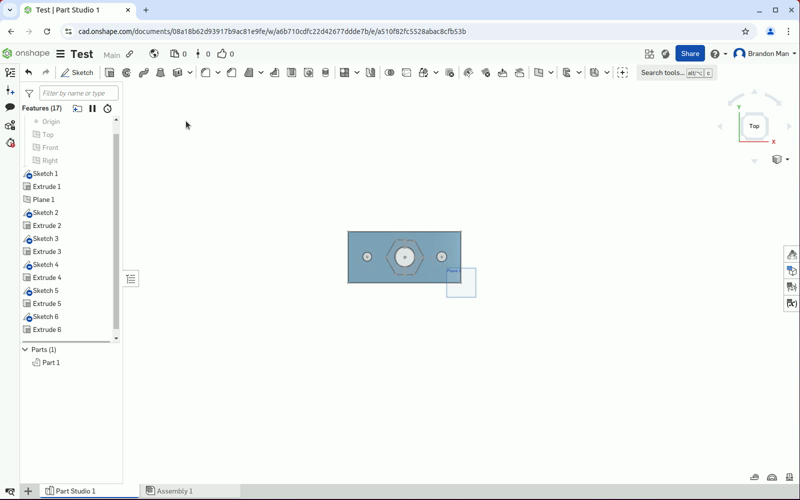
key(shift+7)
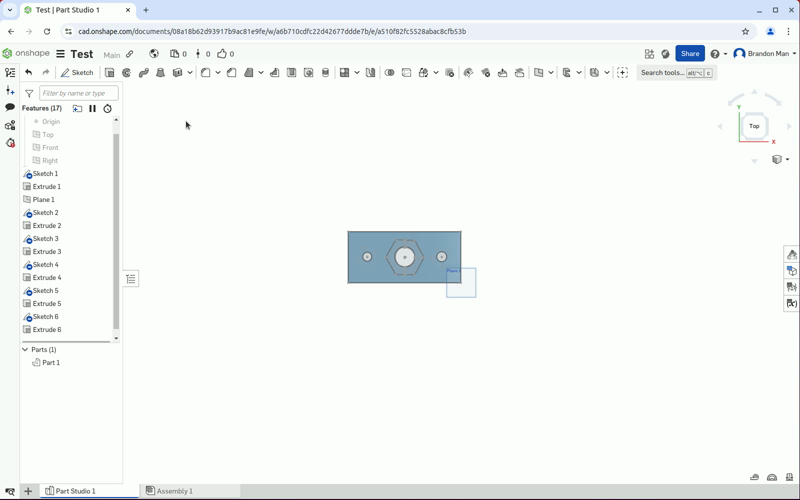
key(up, 3)
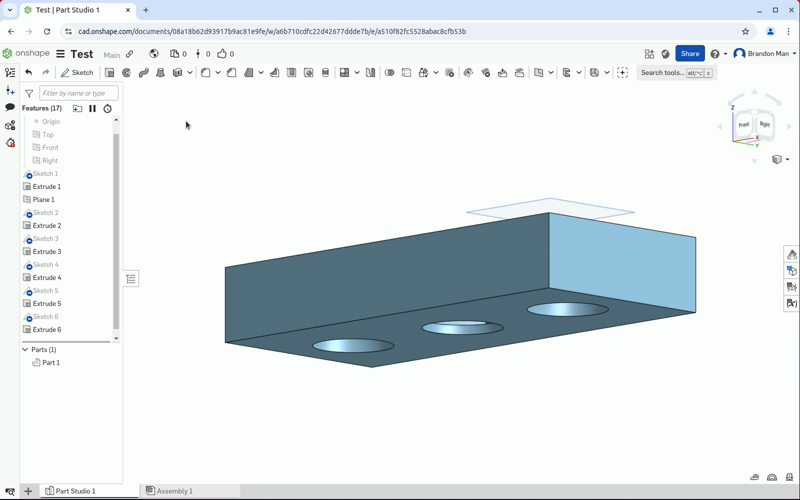
key(left, 3)
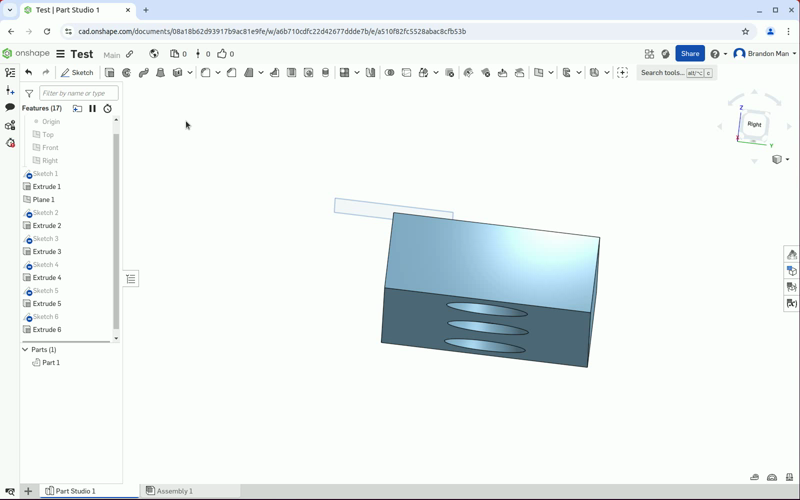
key(right, 3)
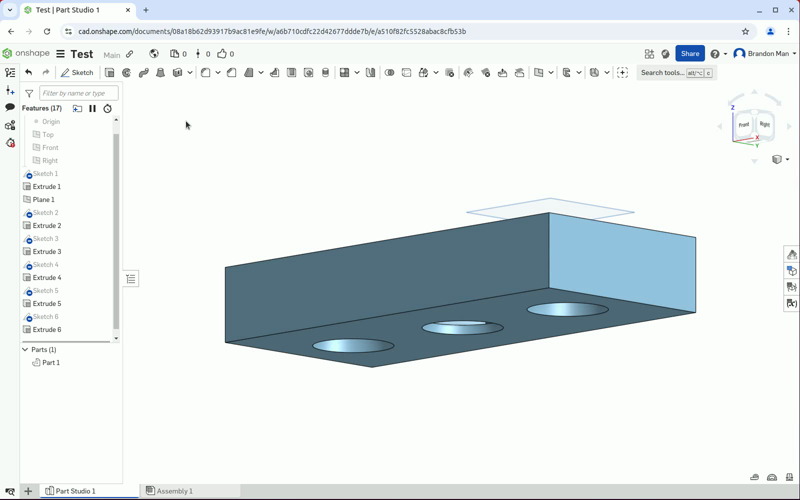
key(down, 3)
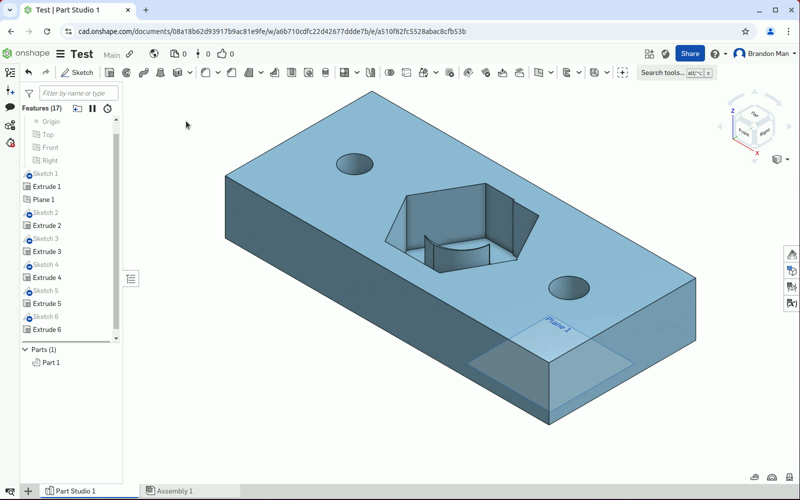
mouse_move(69, 176)
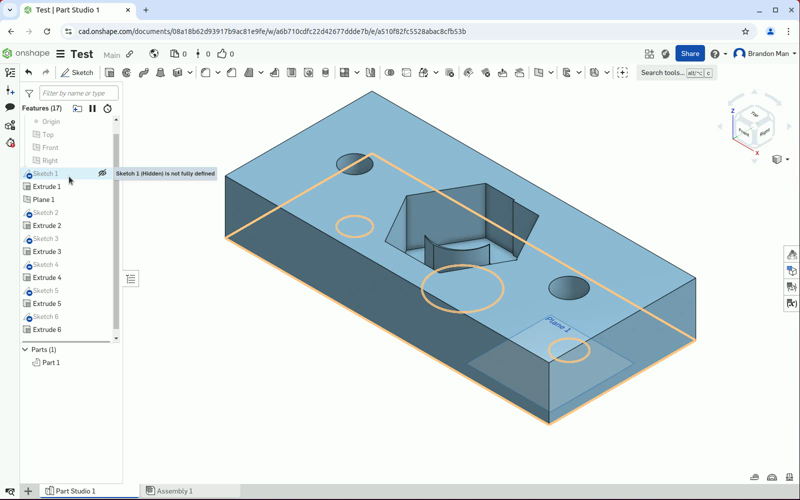
click(69, 176)